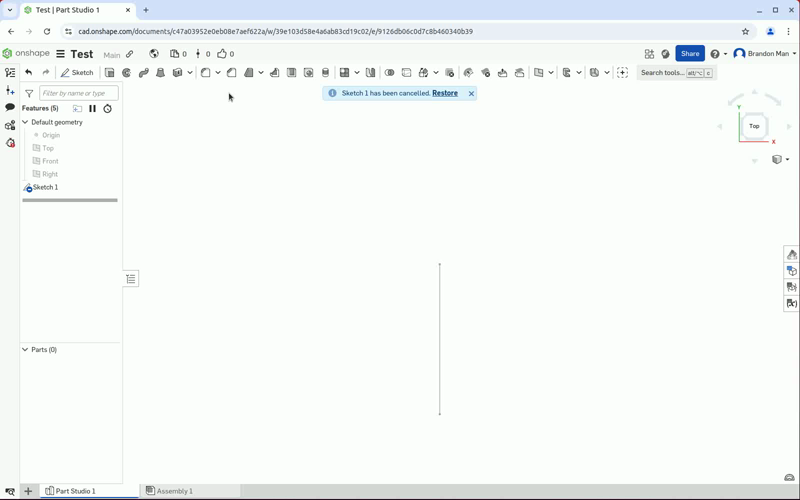
key(shift+h)
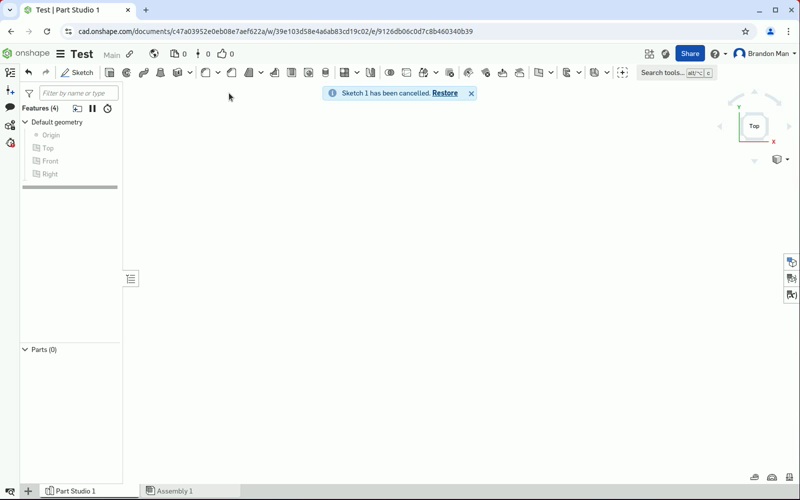
mouse_move(73, 352)
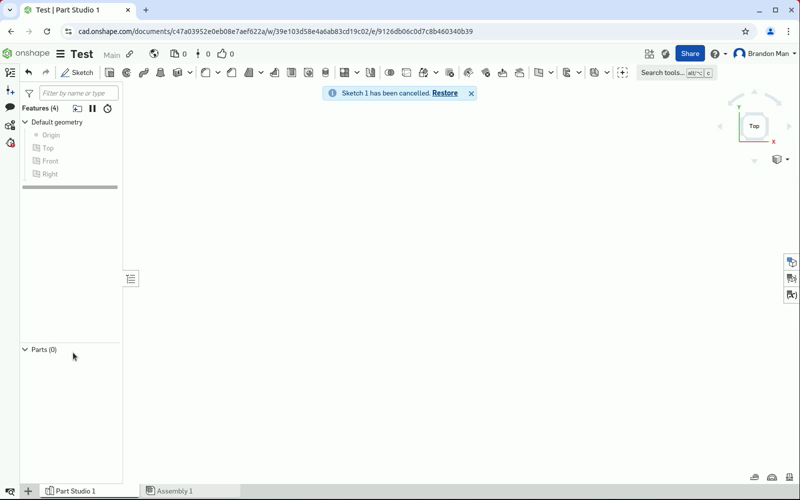
key(y)
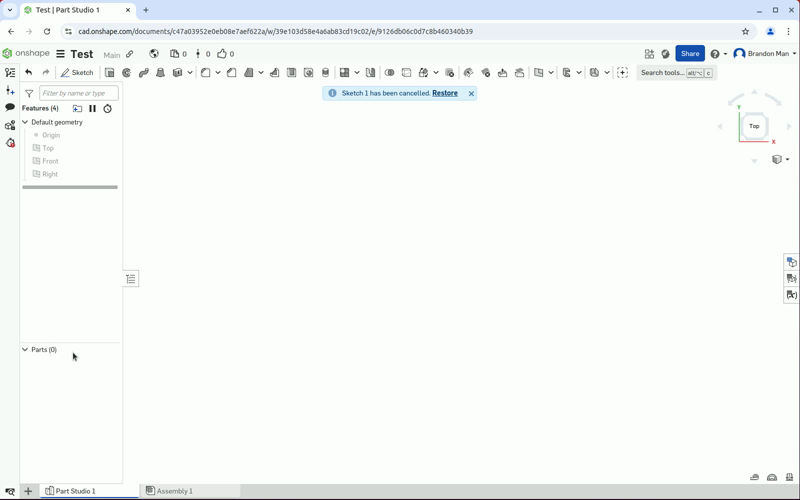
key(shift+p)
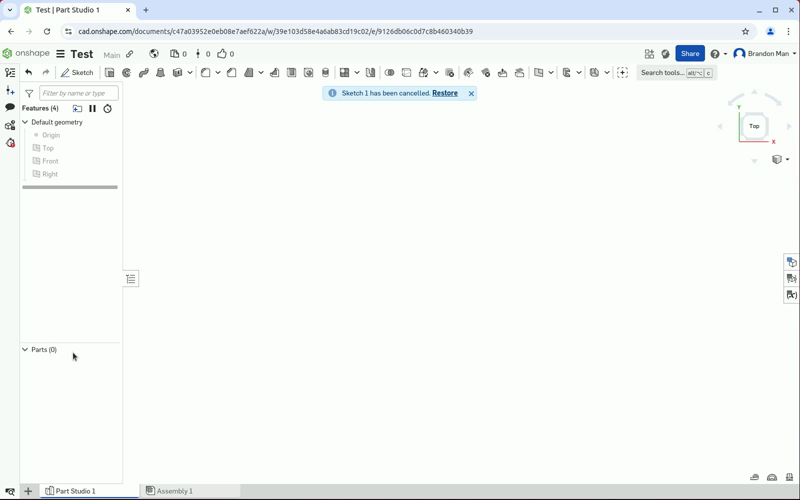
key(space)
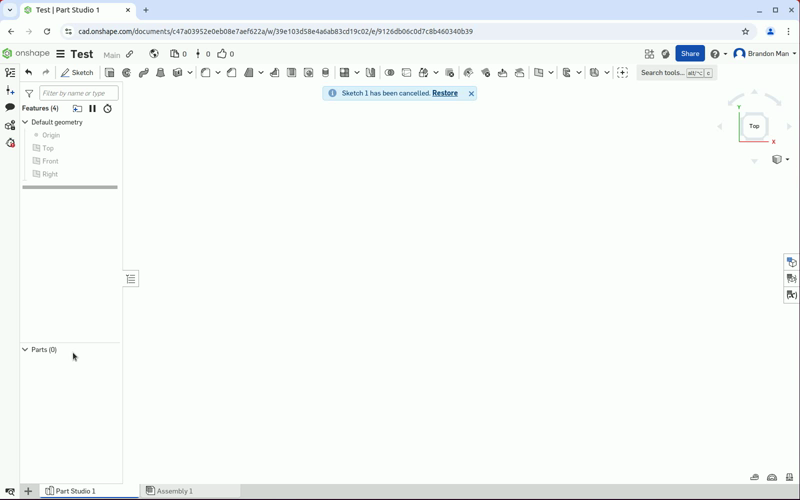
key_down(shift)
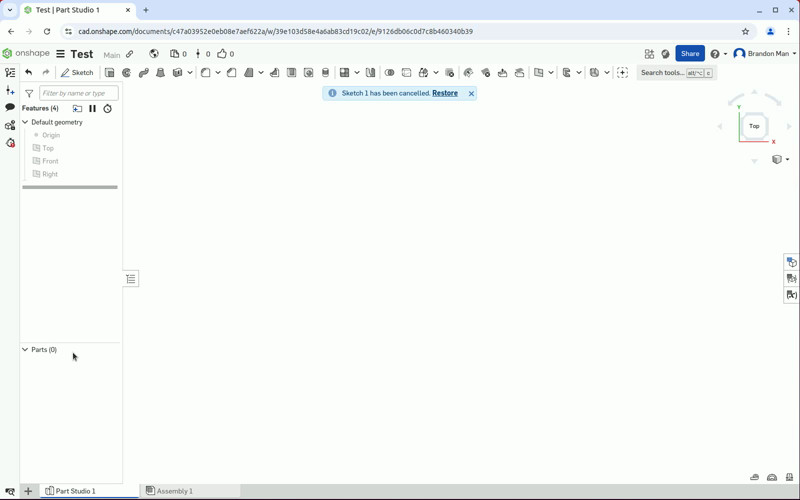
key(up)
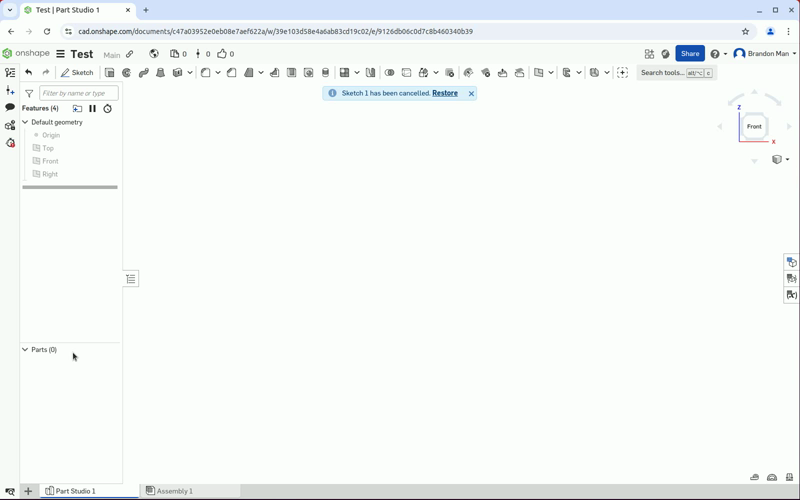
key_up(shift)
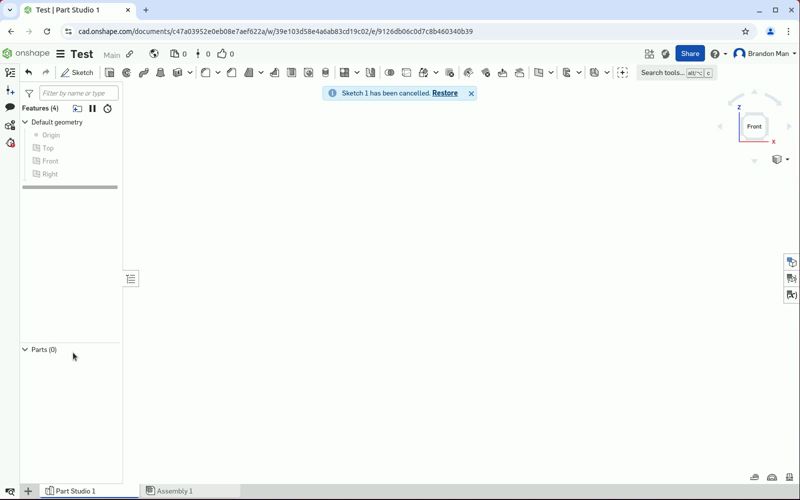
mouse_move(73, 352)
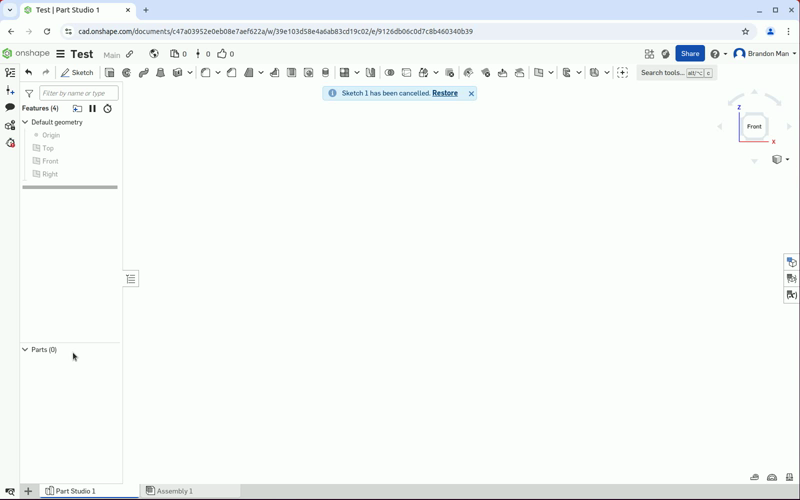
key(shift+y)
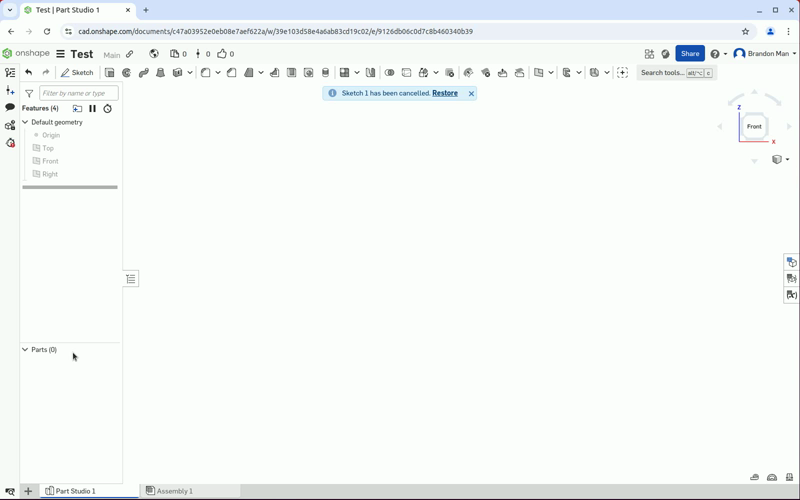
key(shift+s)
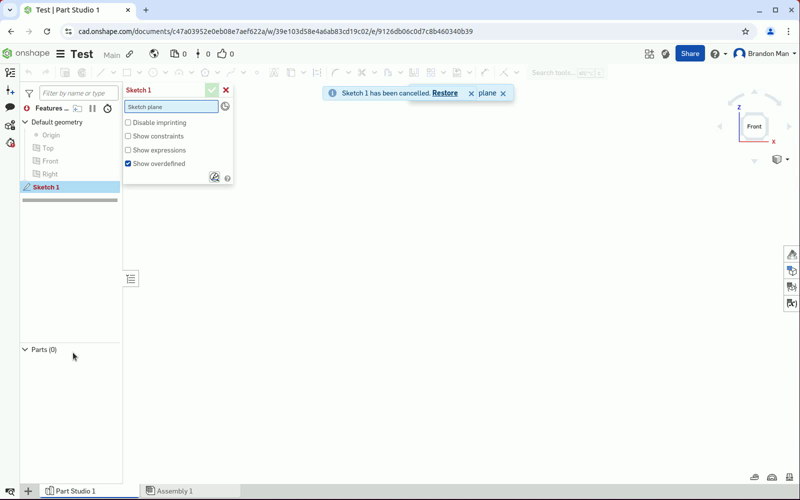
mouse_move(73, 163)
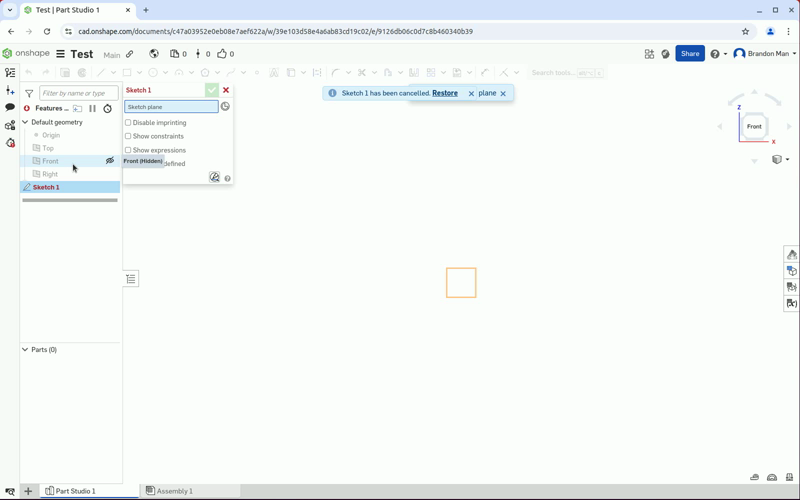
click(73, 163)
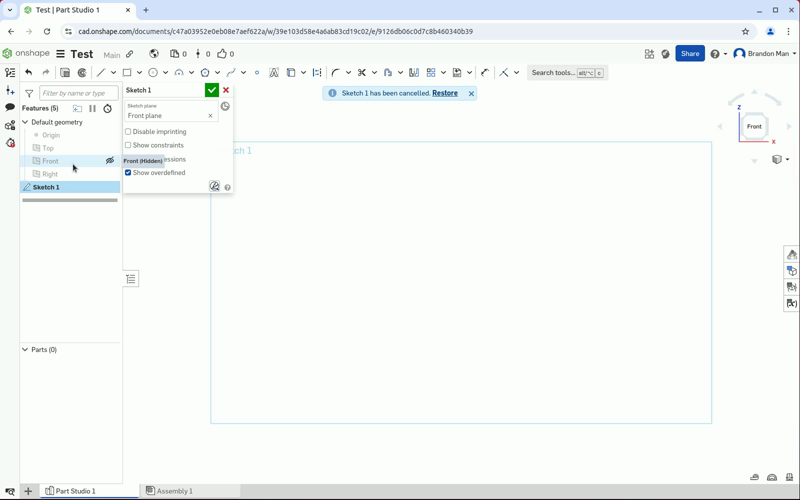
mouse_move(73, 352)
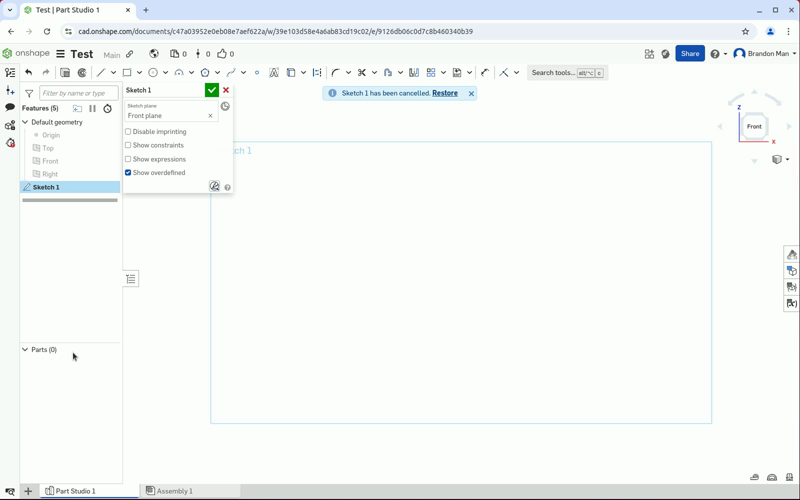
key(y)
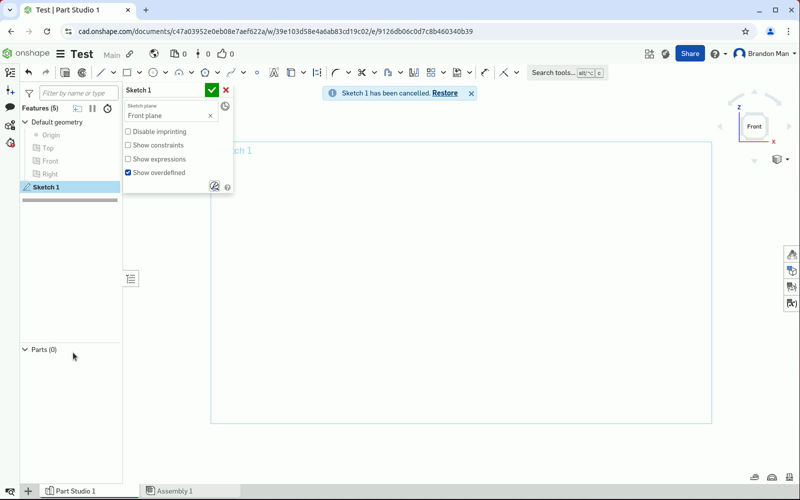
key(l)
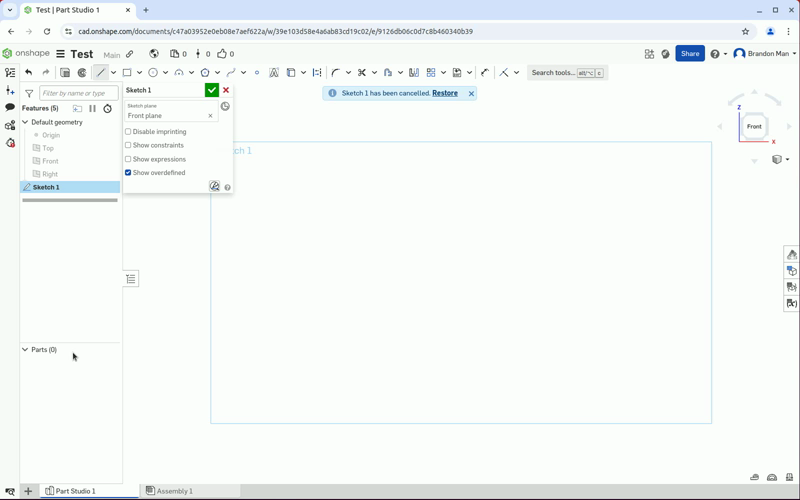
key_down(shift)
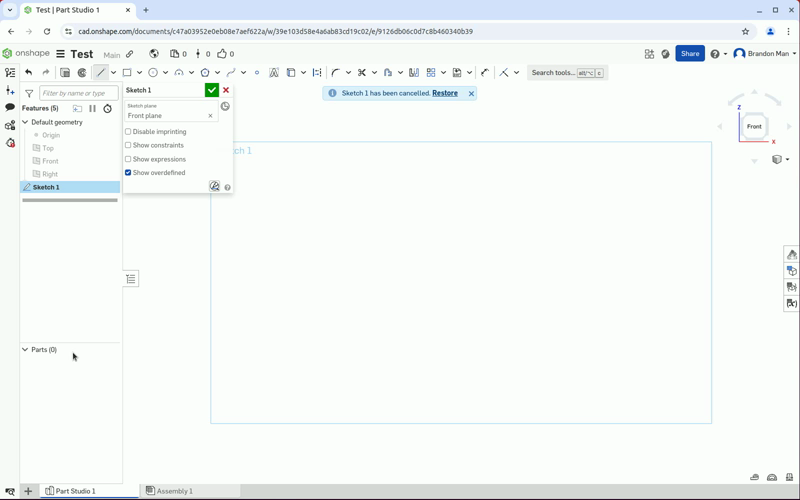
mouse_move(427, 219)
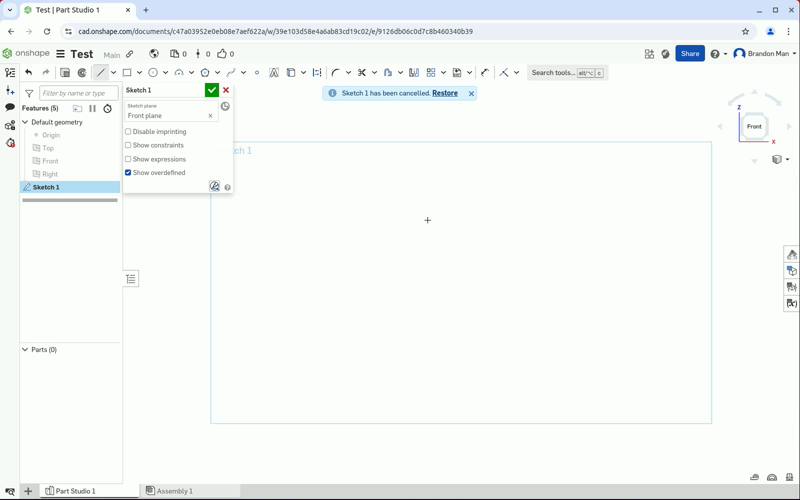
click(427, 219)
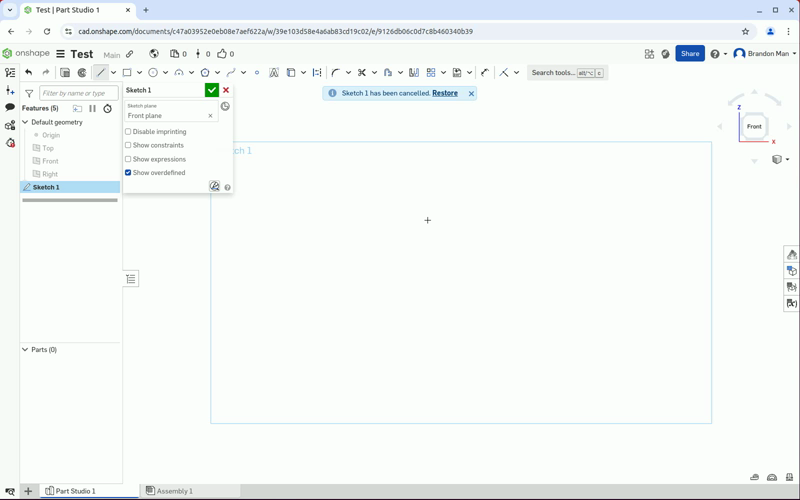
key_up(shift)
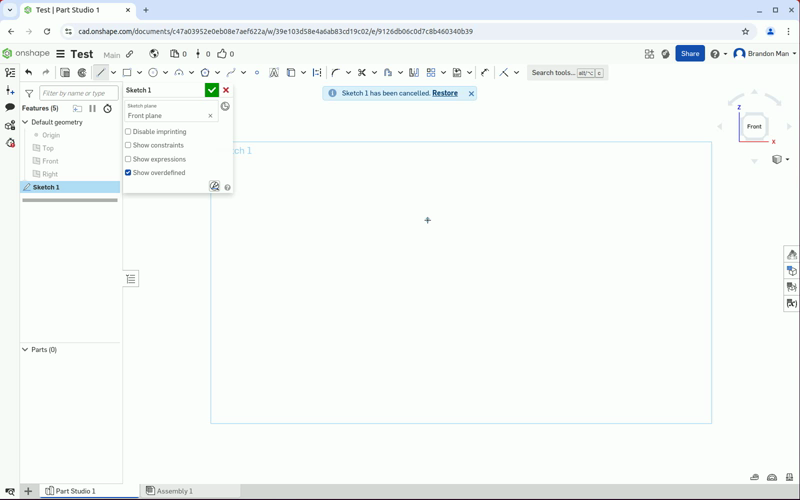
key_down(shift)
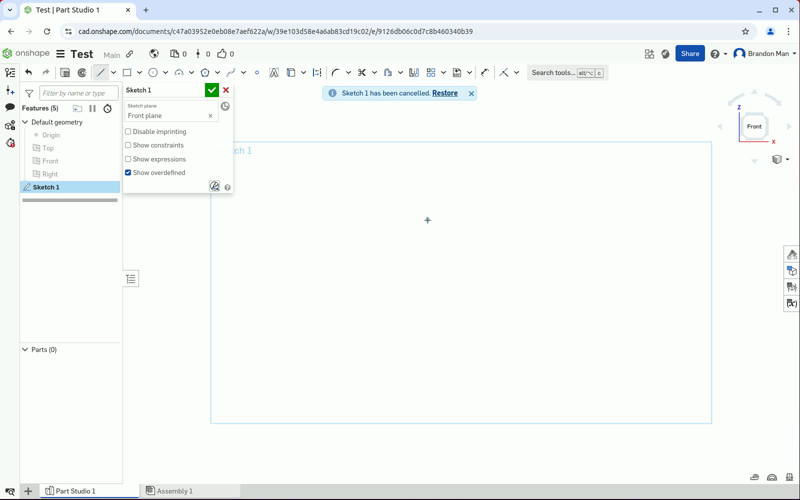
mouse_move(457, 219)
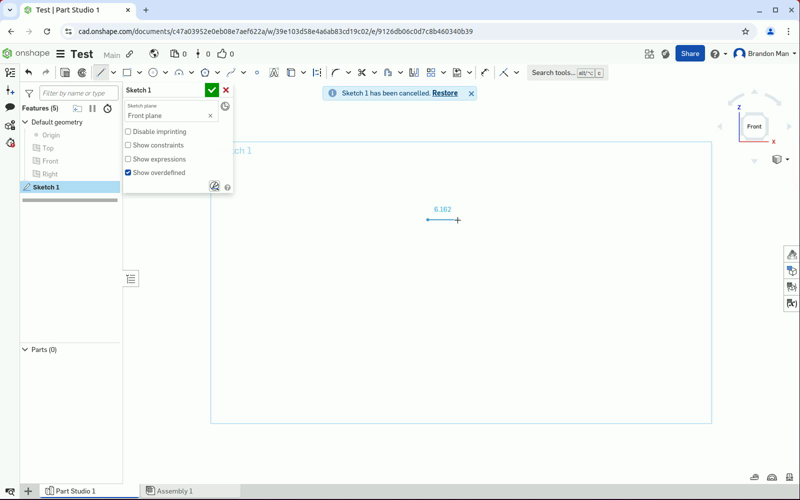
mouse_move(438, 219)
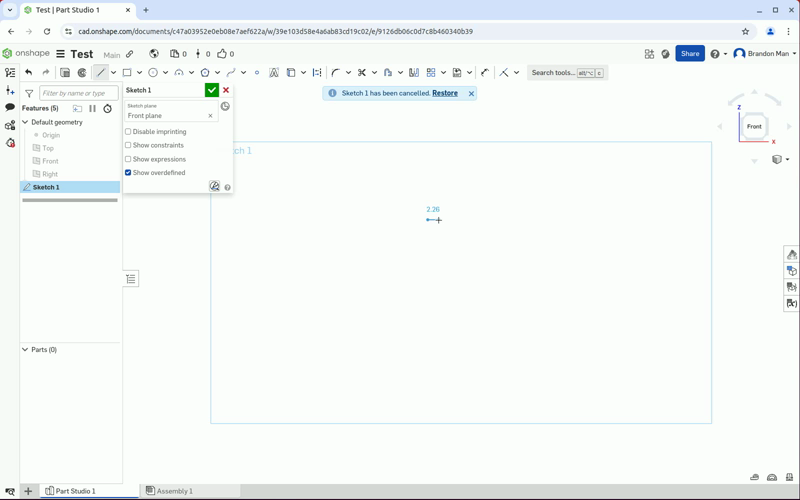
click(438, 219)
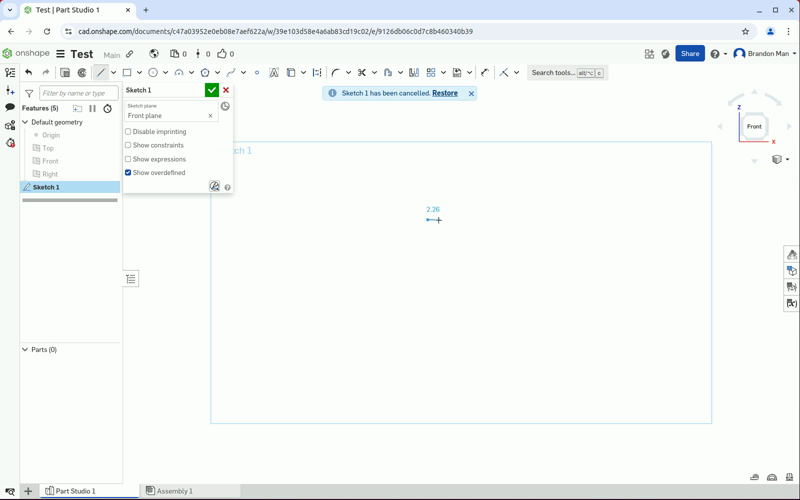
key_up(shift)
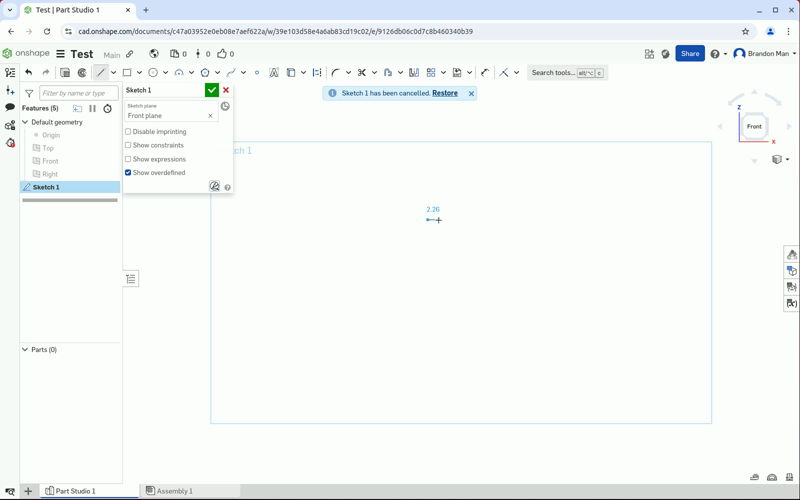
key_down(shift)
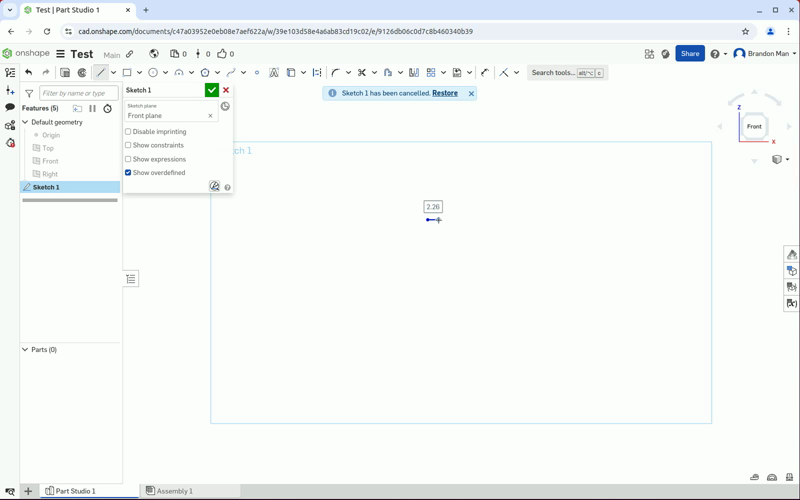
mouse_move(468, 219)
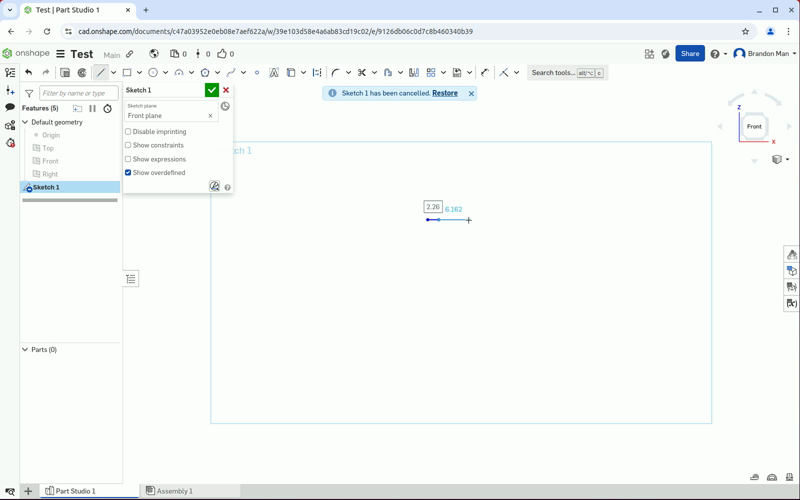
mouse_move(438, 182)
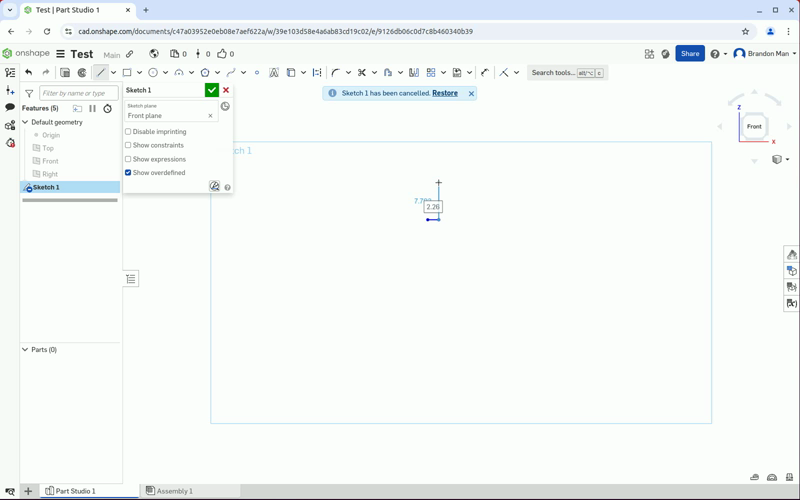
click(438, 182)
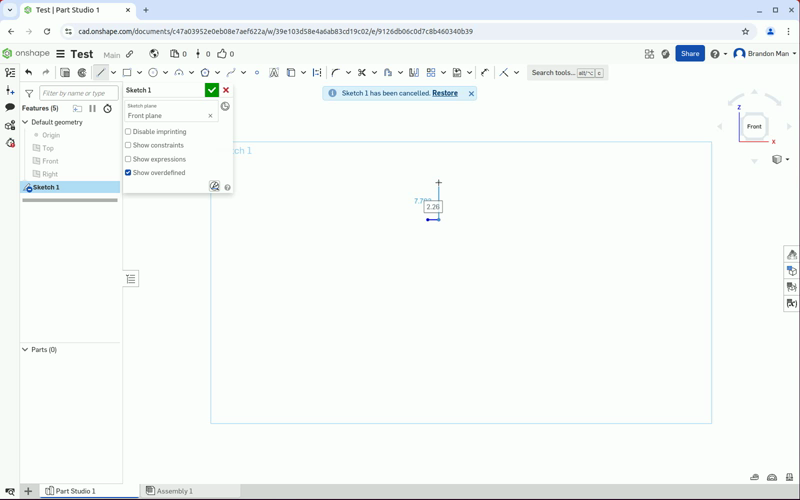
key_up(shift)
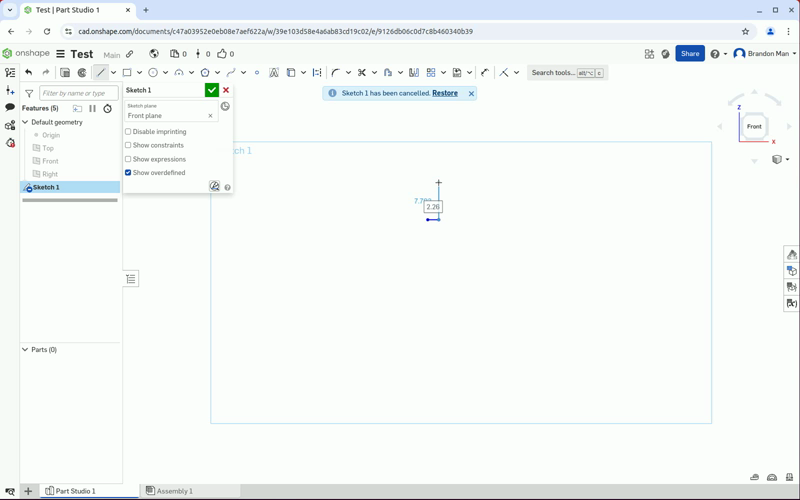
key_down(shift)
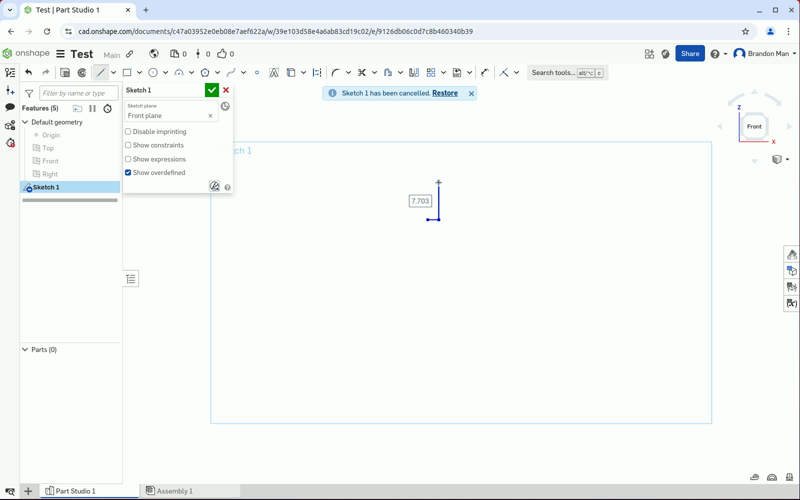
mouse_move(468, 182)
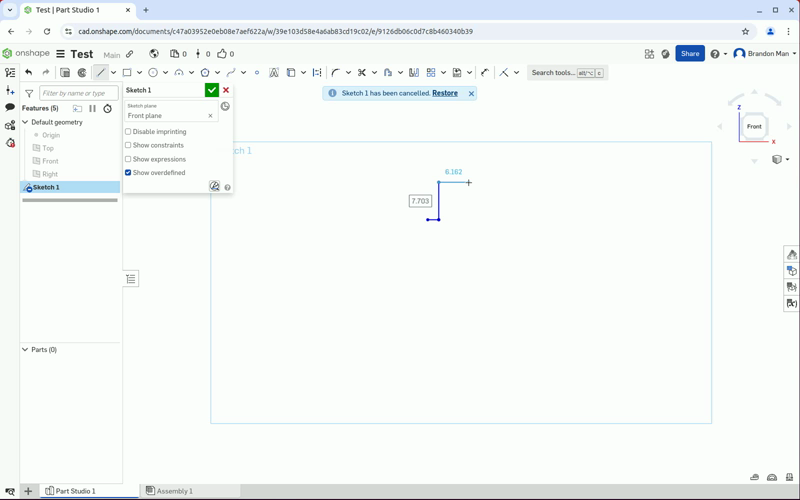
mouse_move(427, 182)
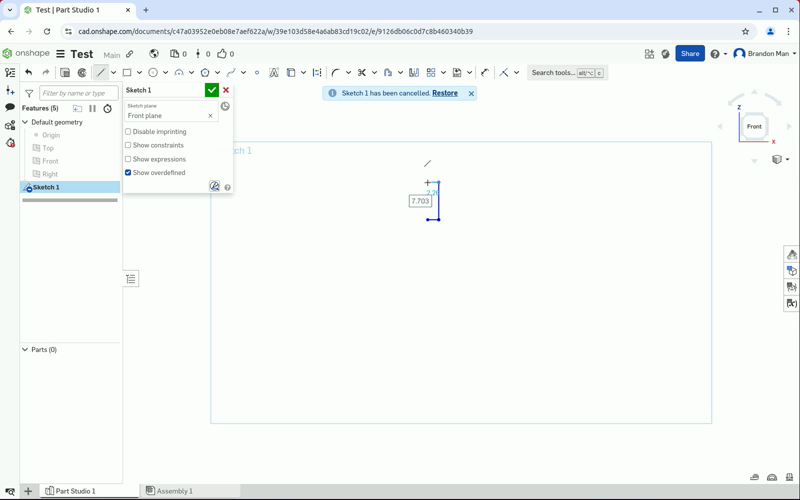
click(427, 182)
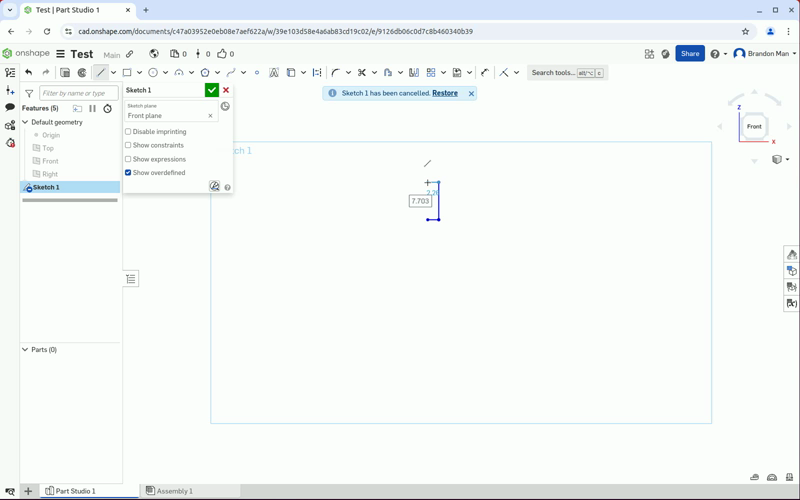
key_up(shift)
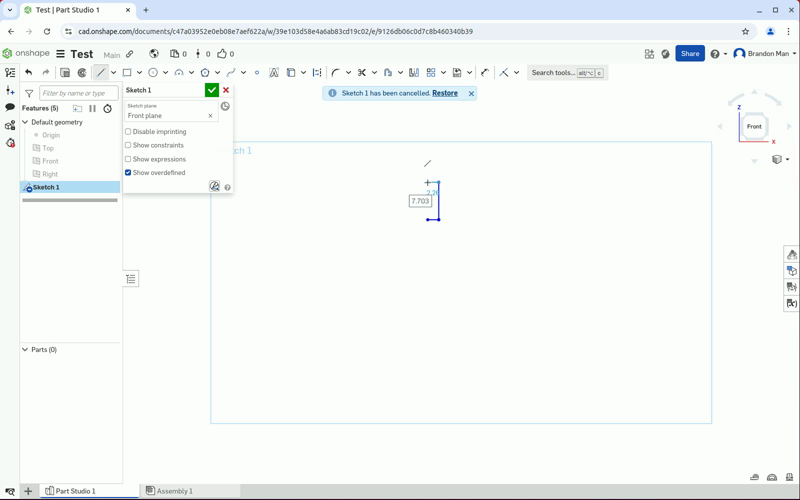
mouse_move(457, 182)
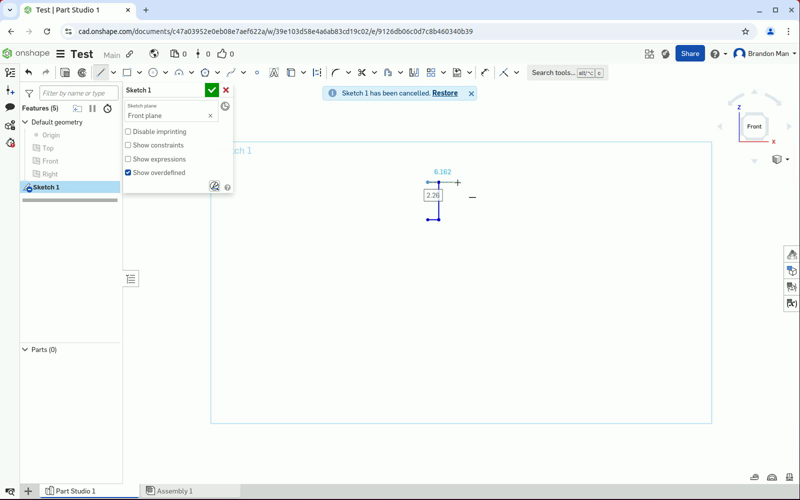
key_down(shift)
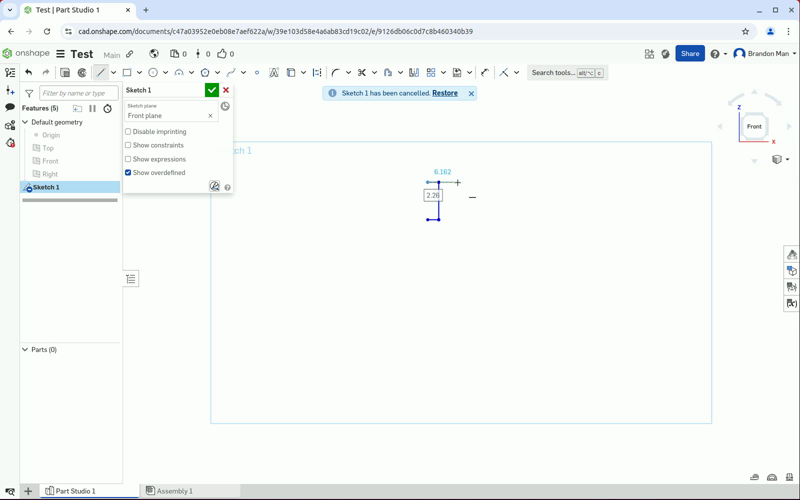
mouse_move(427, 219)
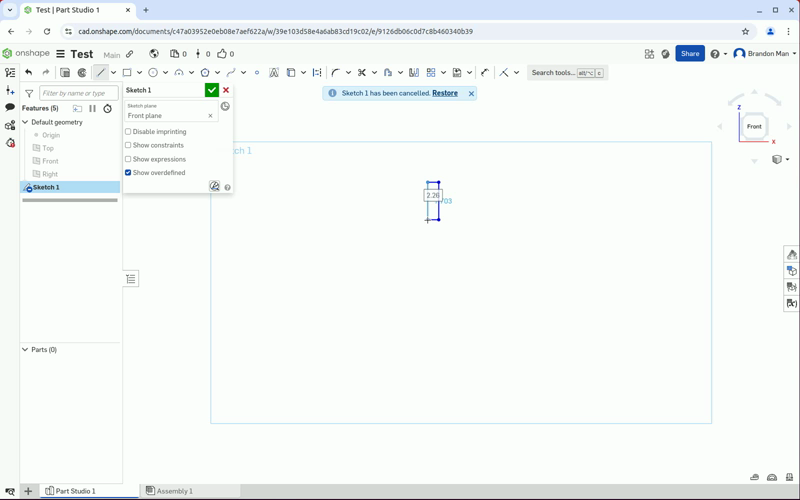
key_up(shift)
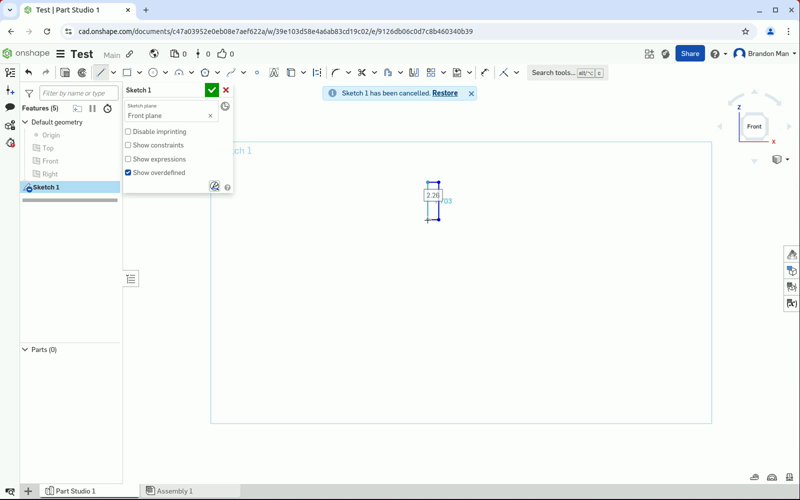
click(427, 219)
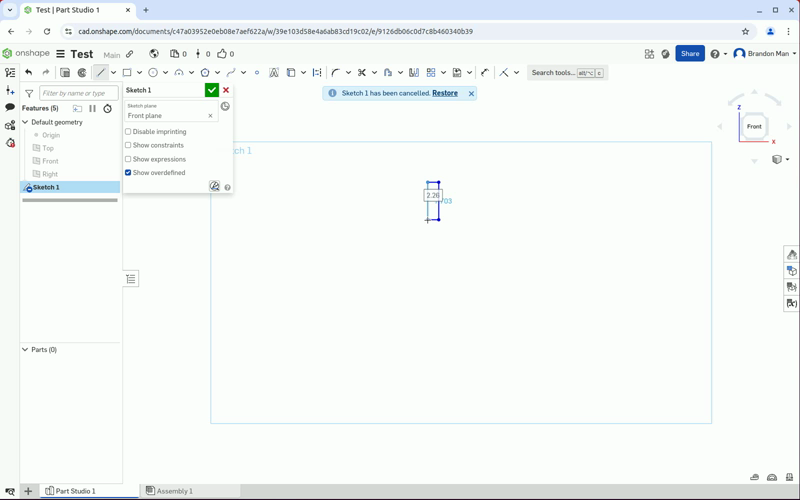
key(esc)
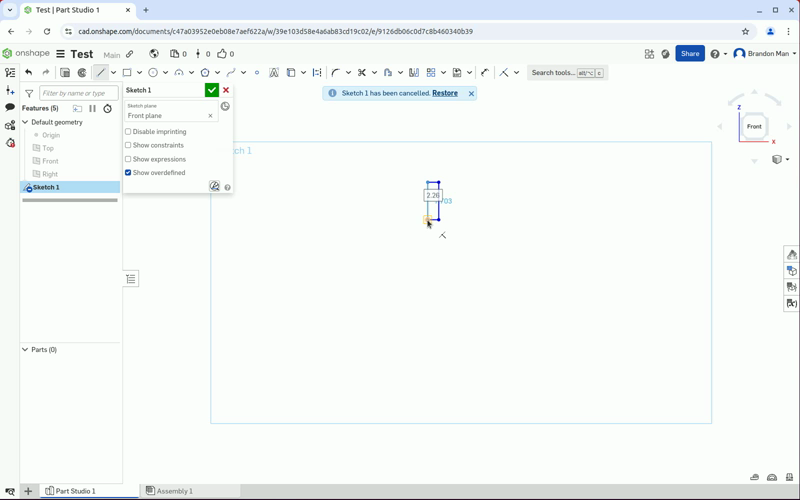
mouse_move(437, 183)
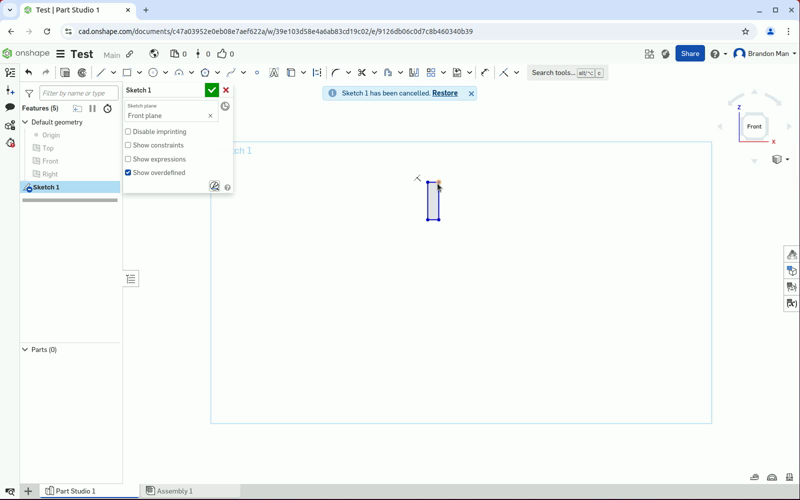
scroll(6)
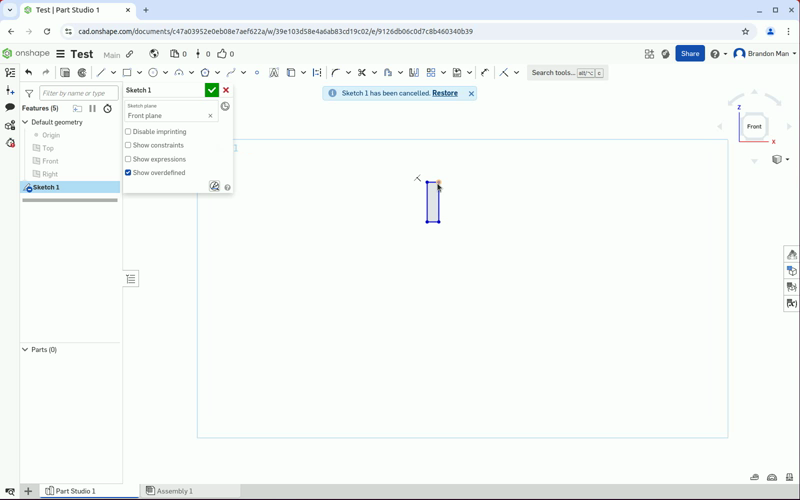
scroll(6)
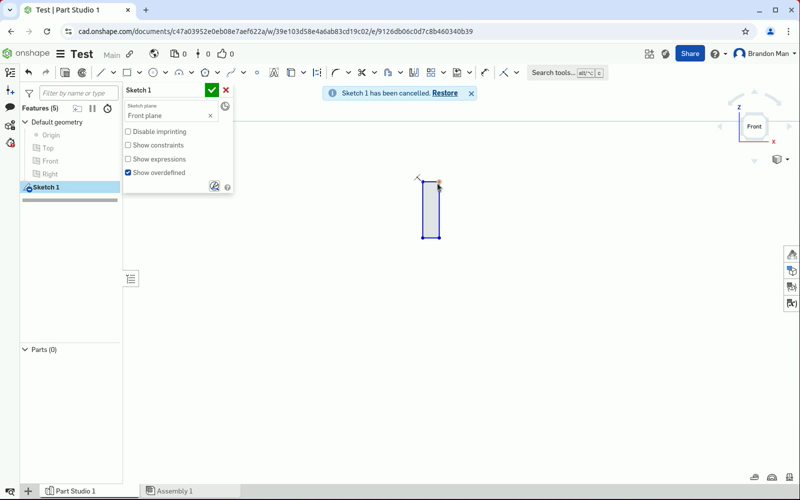
scroll(6)
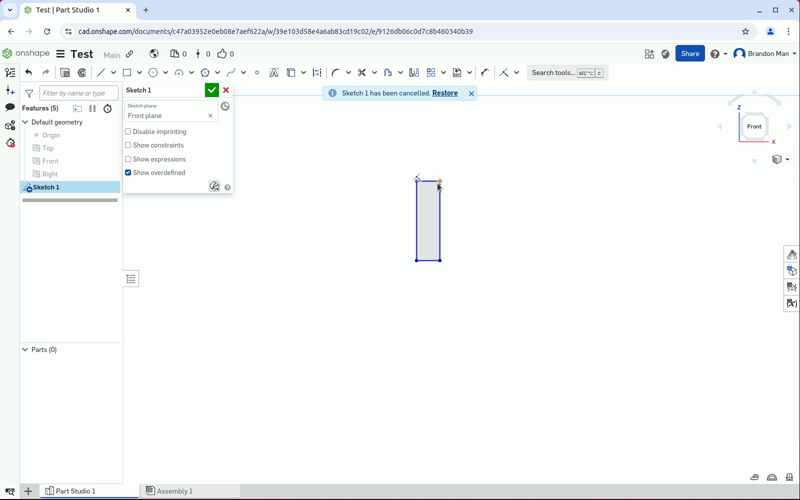
scroll(6)
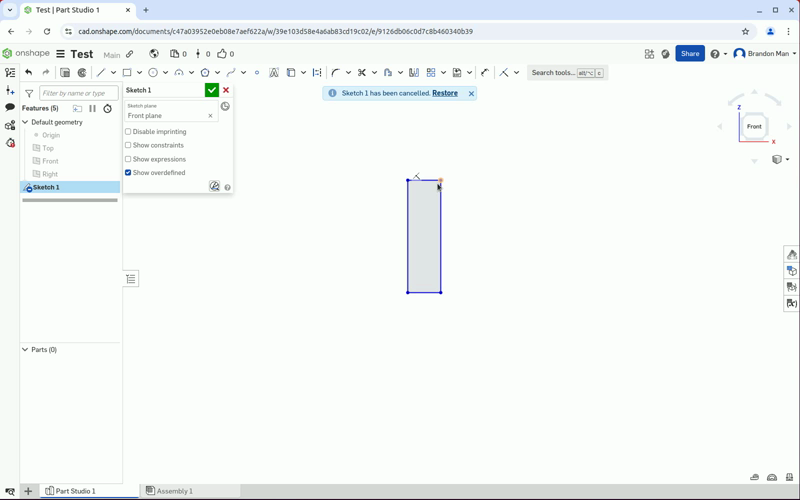
scroll(6)
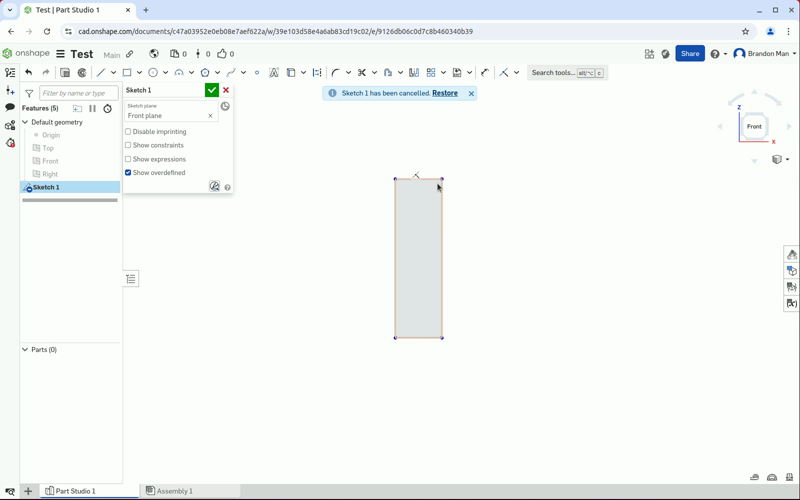
scroll(6)
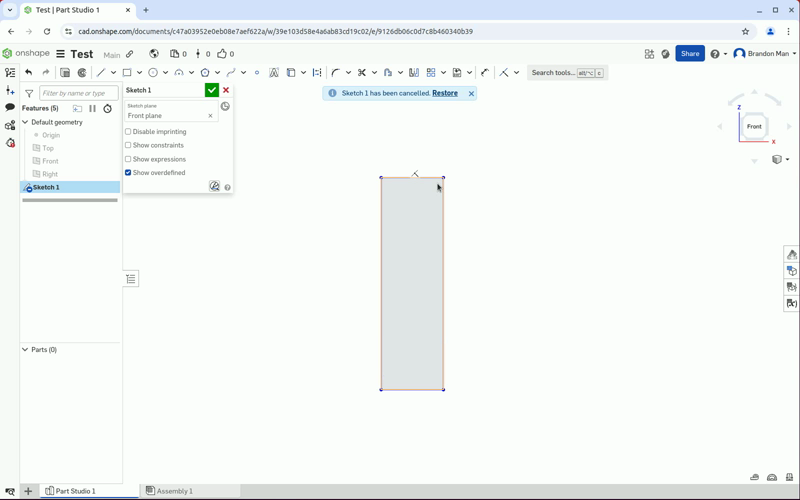
scroll(6)
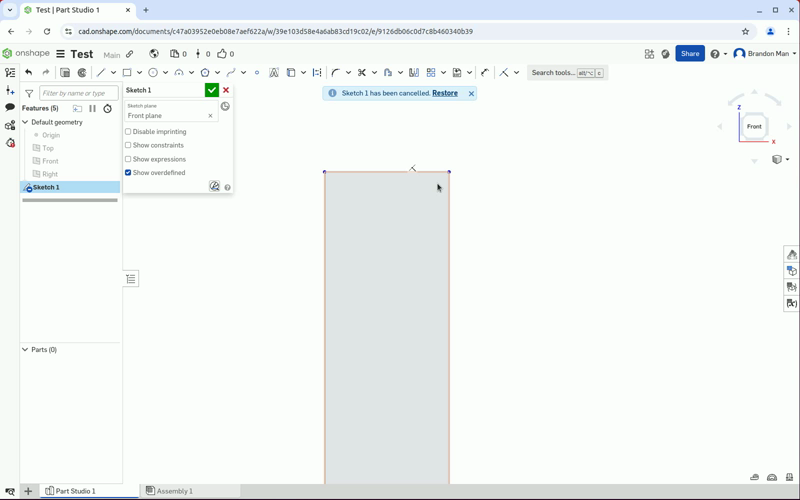
click(437, 183)
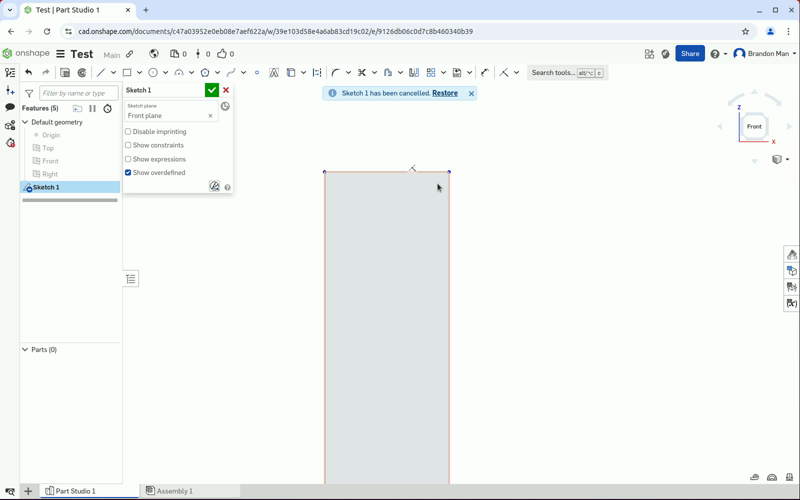
scroll(-6)
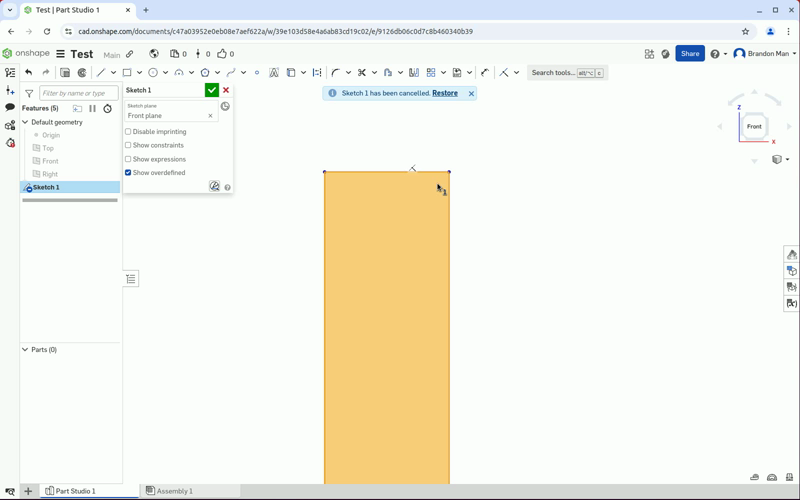
scroll(-6)
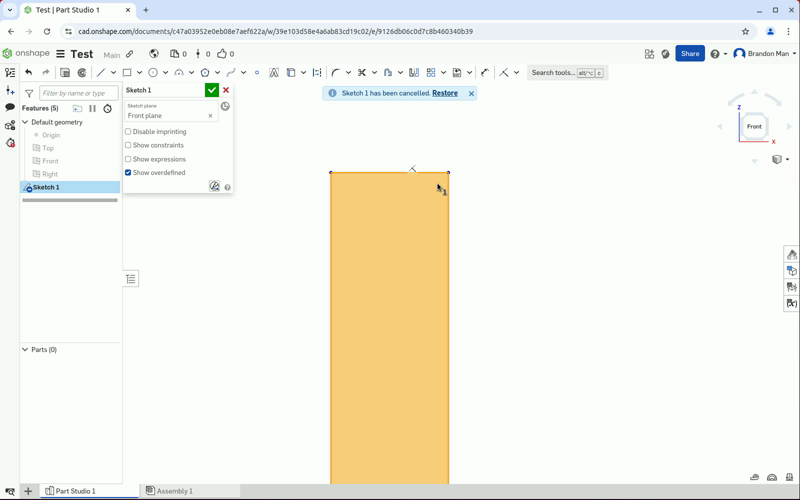
scroll(-6)
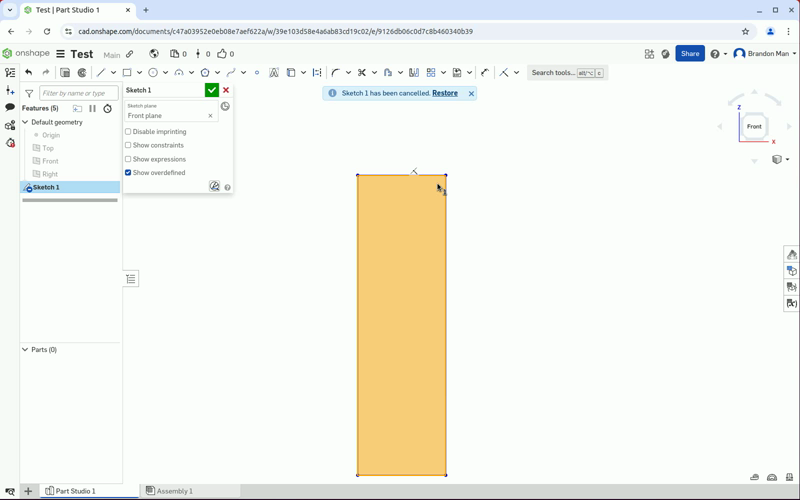
scroll(-6)
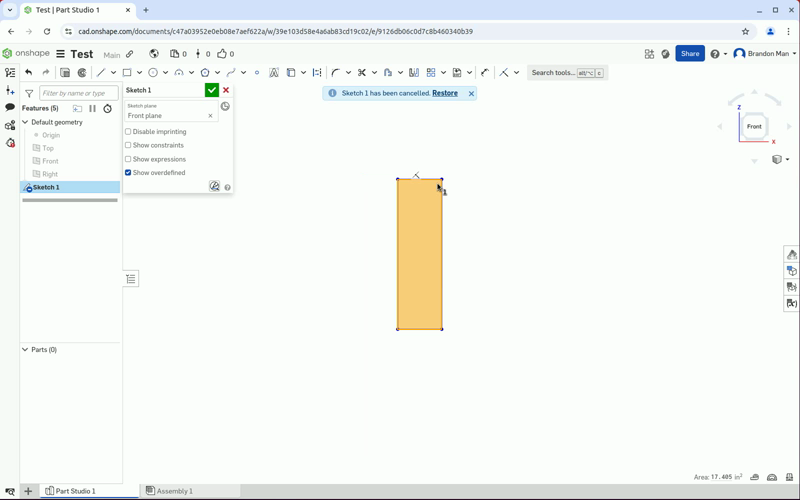
scroll(-6)
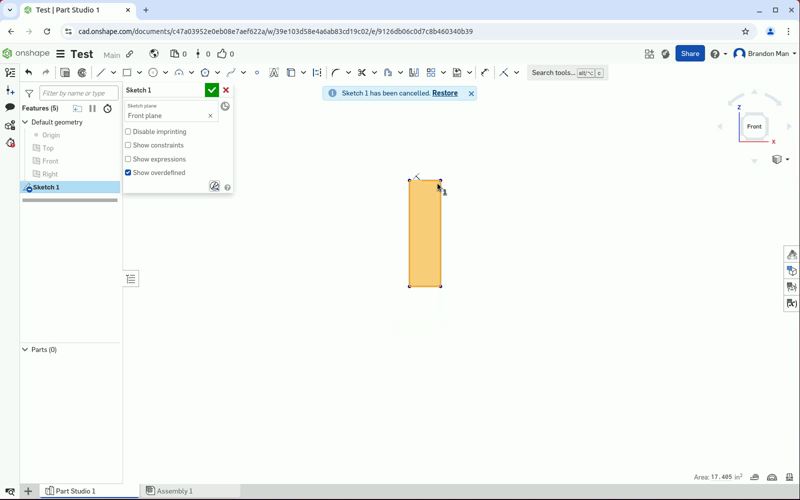
scroll(-6)
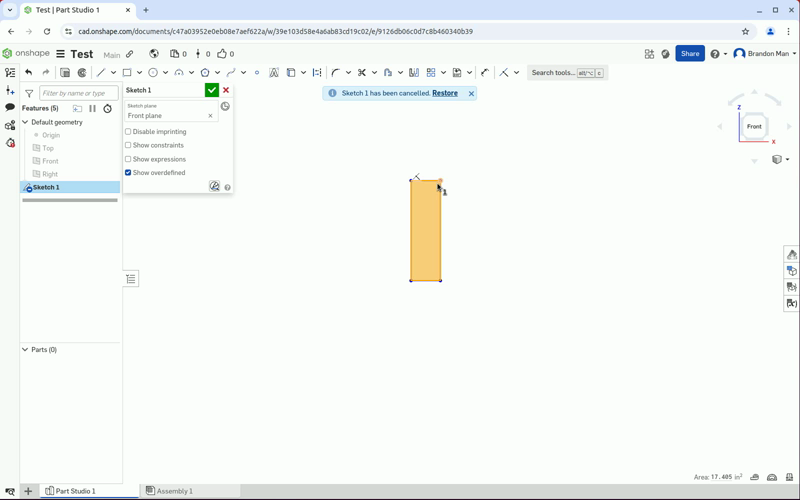
scroll(-6)
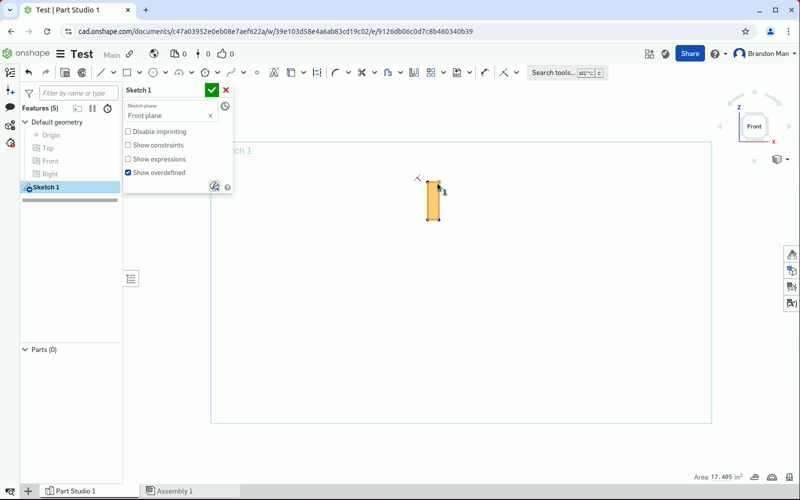
mouse_move(73, 352)
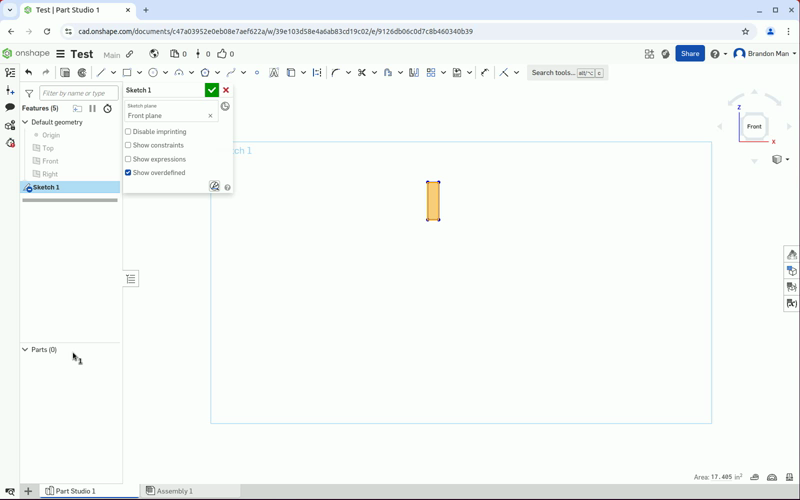
key(shift+y)
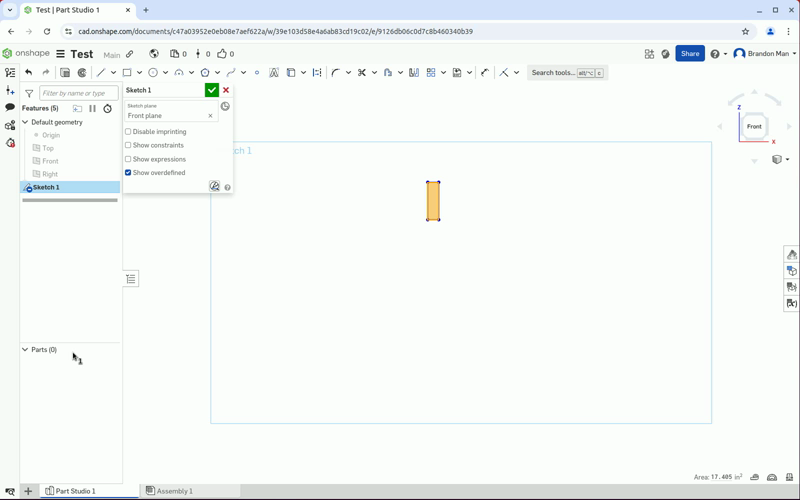
key(shift+e)
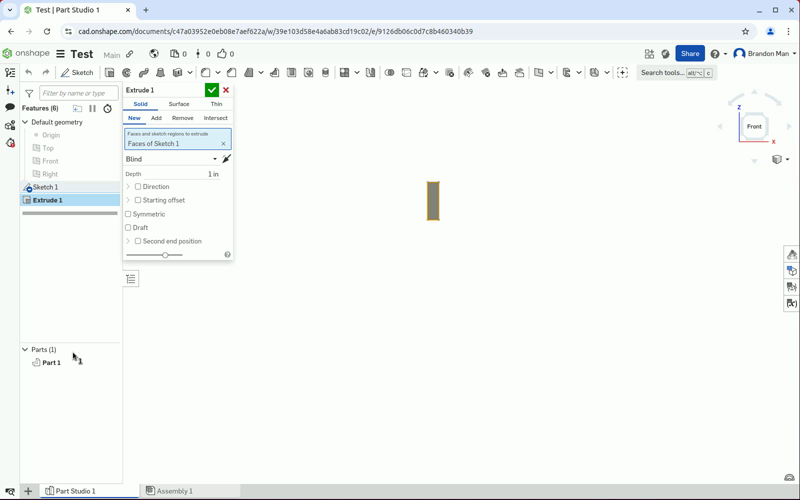
mouse_move(143, 106)
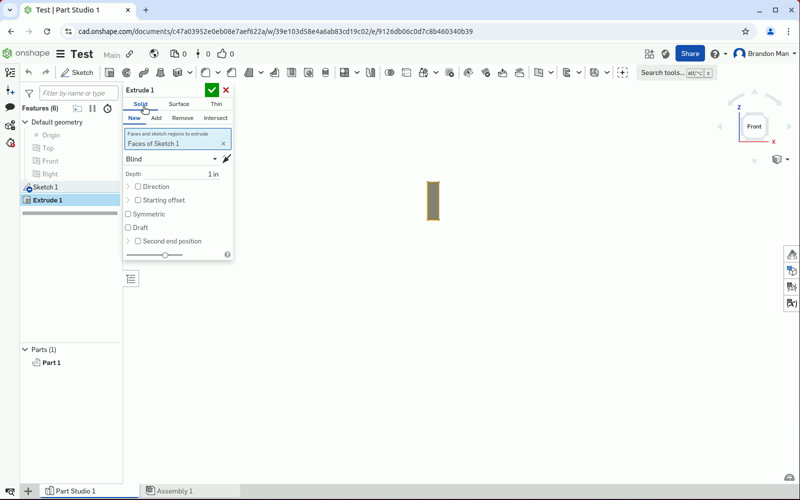
click(143, 106)
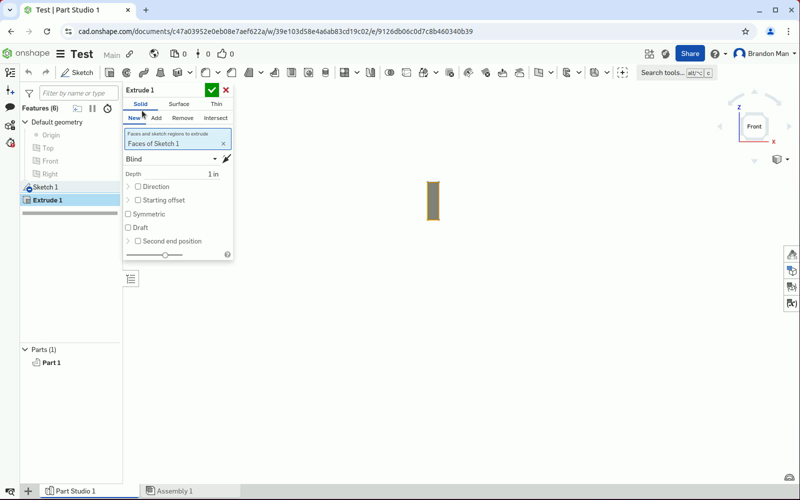
mouse_move(137, 120)
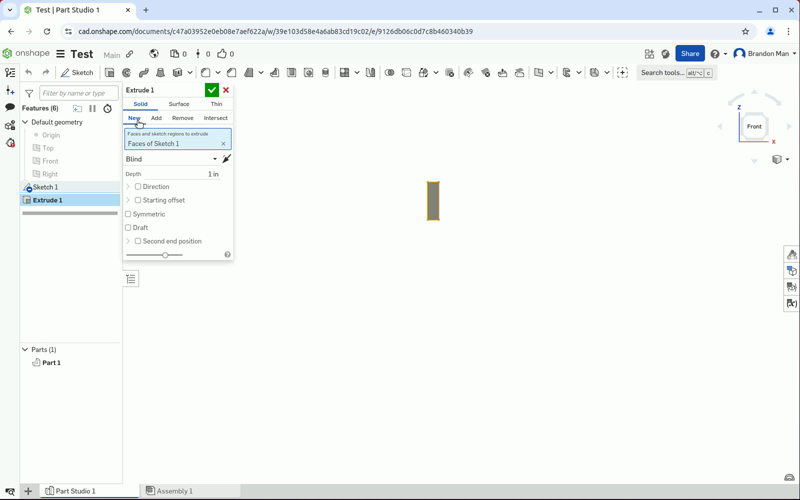
click(137, 120)
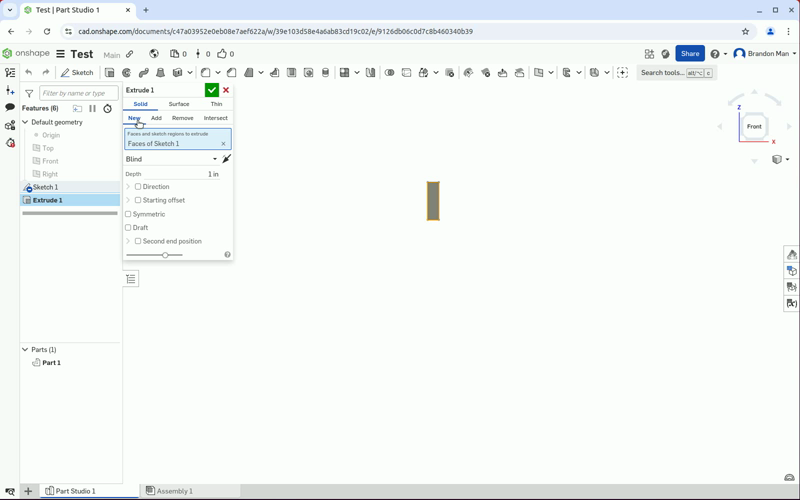
key(tab, 4)
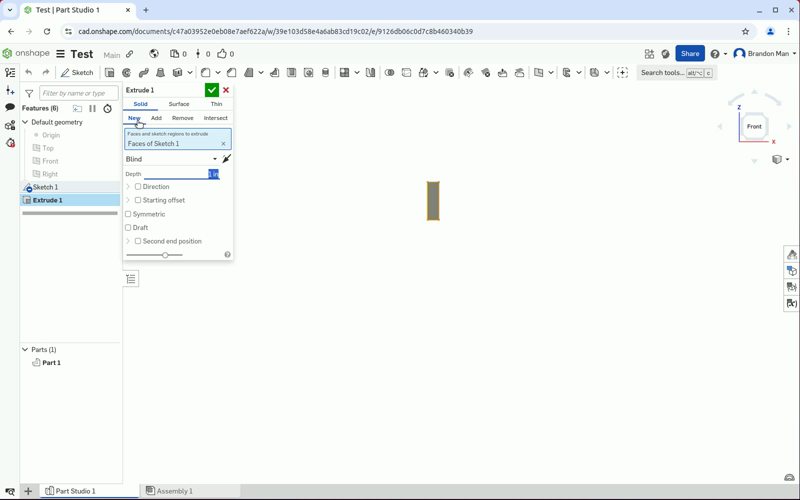
text(0.481)
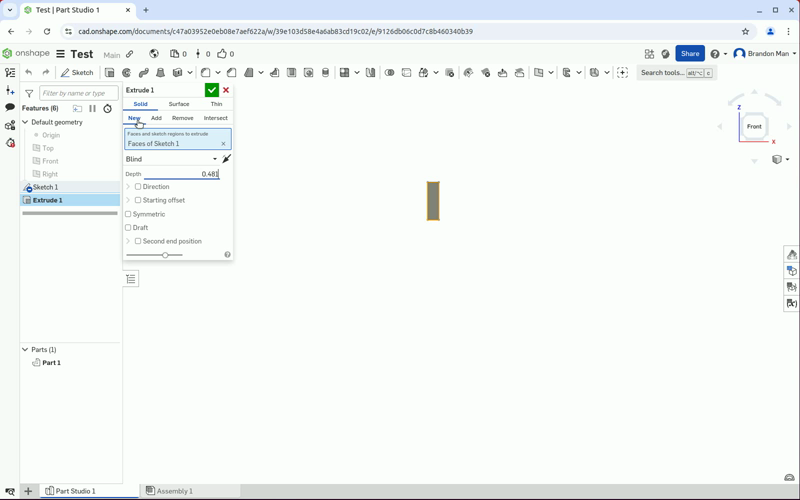
key(enter)
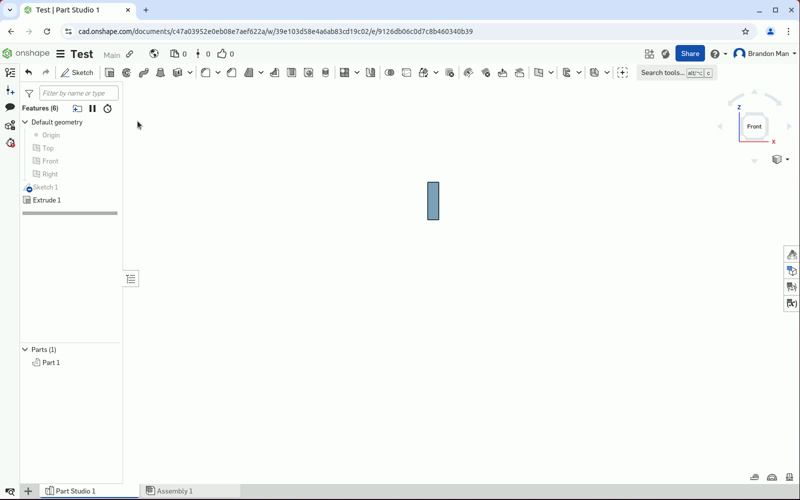
key(shift+h)
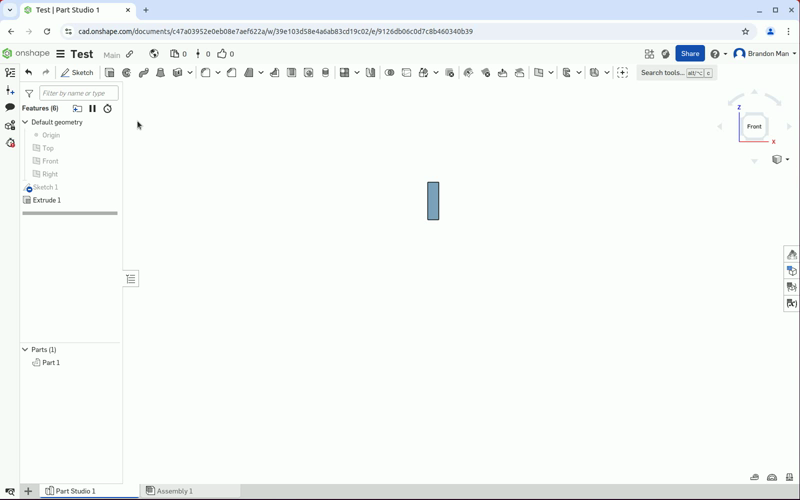
key(shift+h)
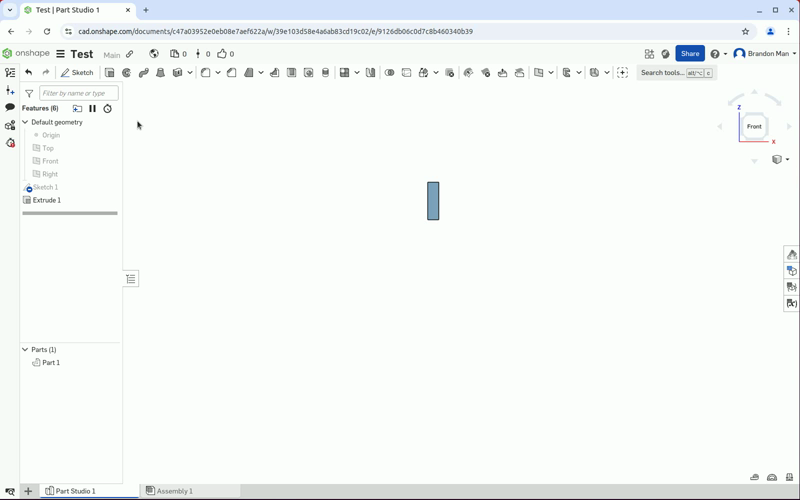
mouse_move(73, 189)
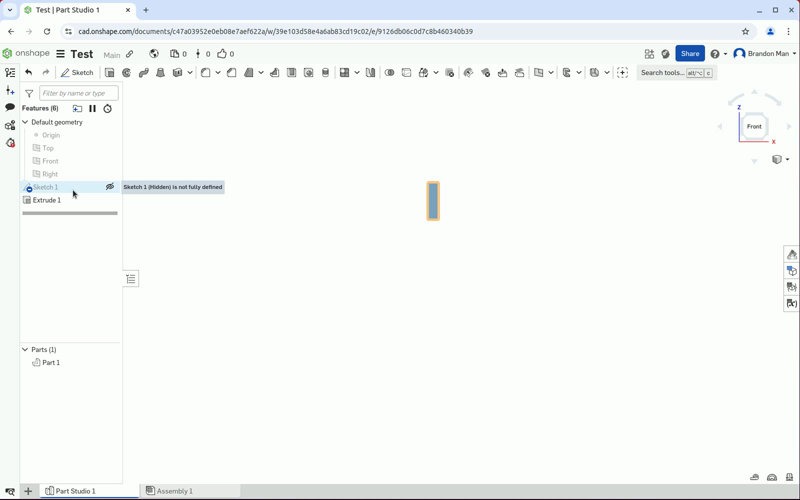
click(73, 189)
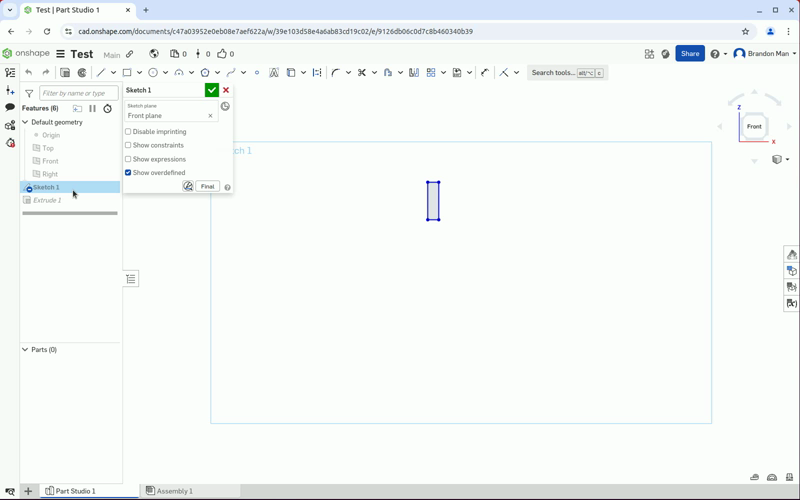
mouse_move(229, 92)
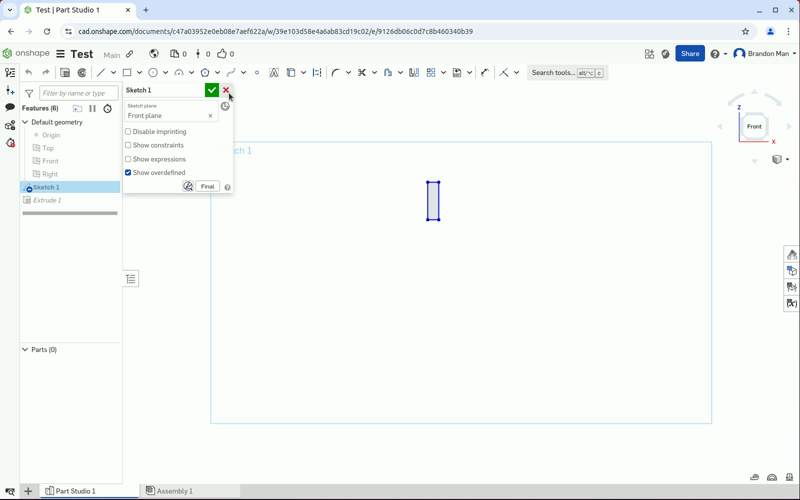
click(229, 92)
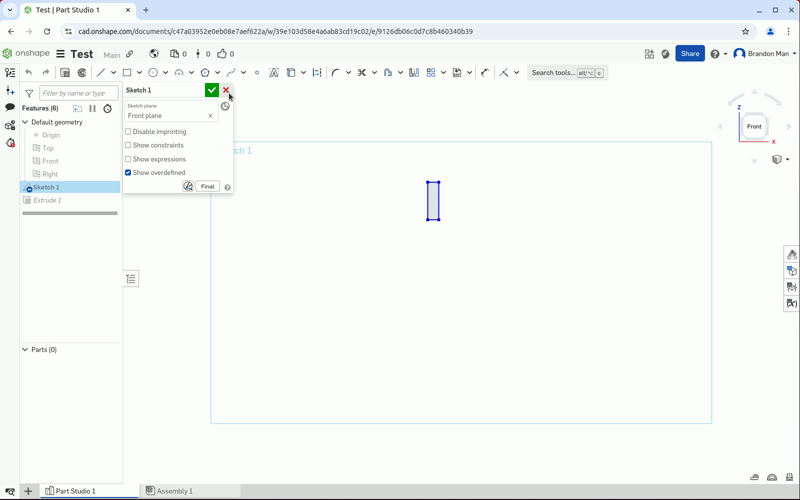
key(shift+s)
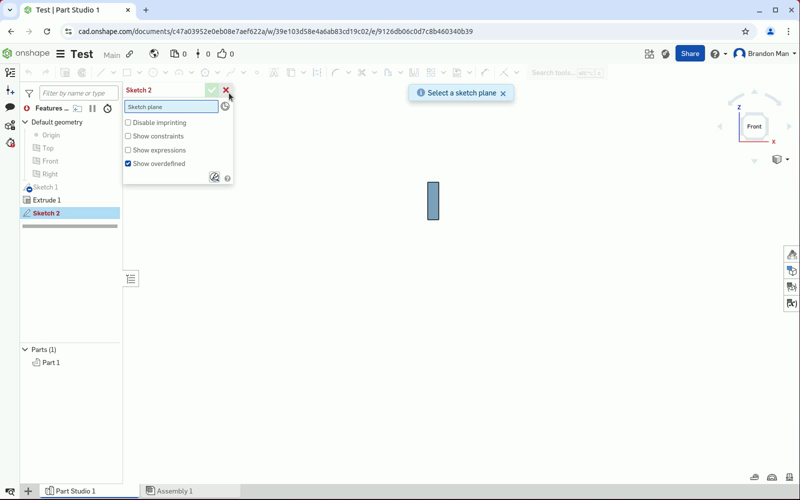
mouse_move(73, 163)
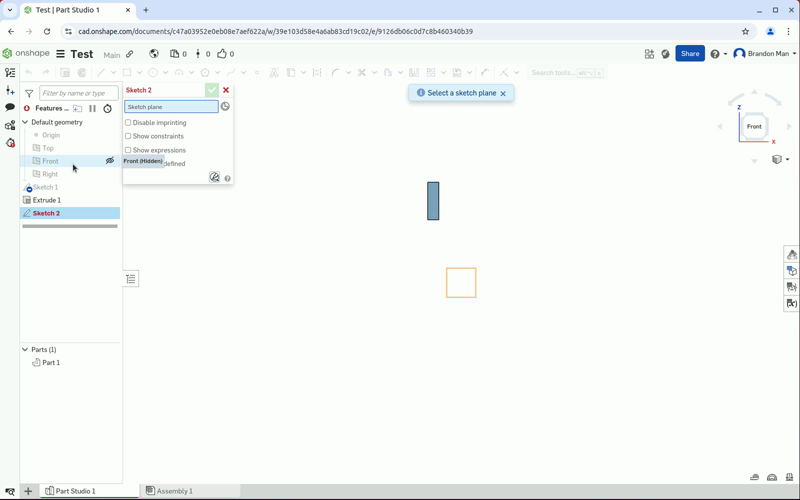
click(73, 163)
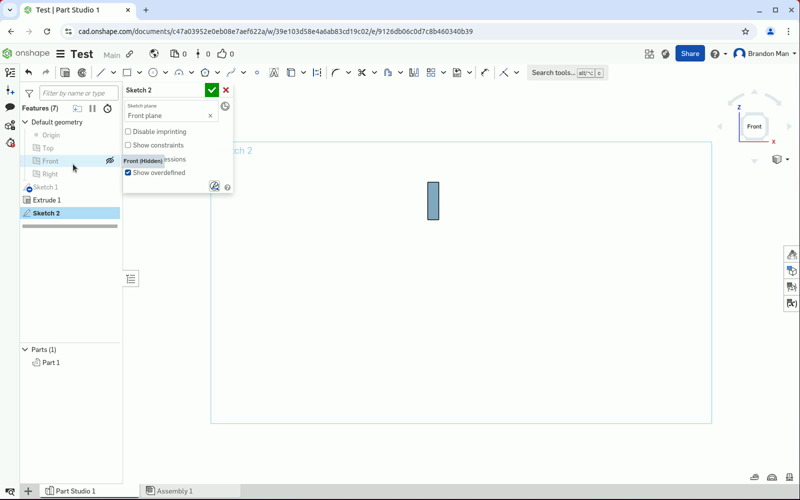
mouse_move(73, 352)
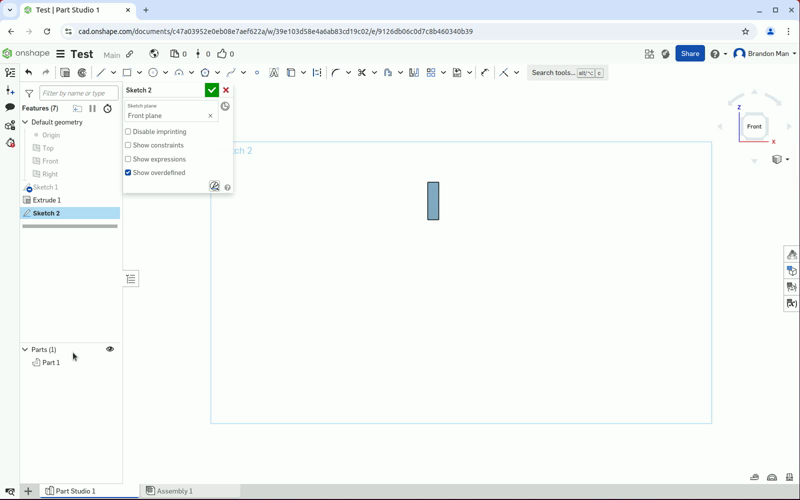
key(y)
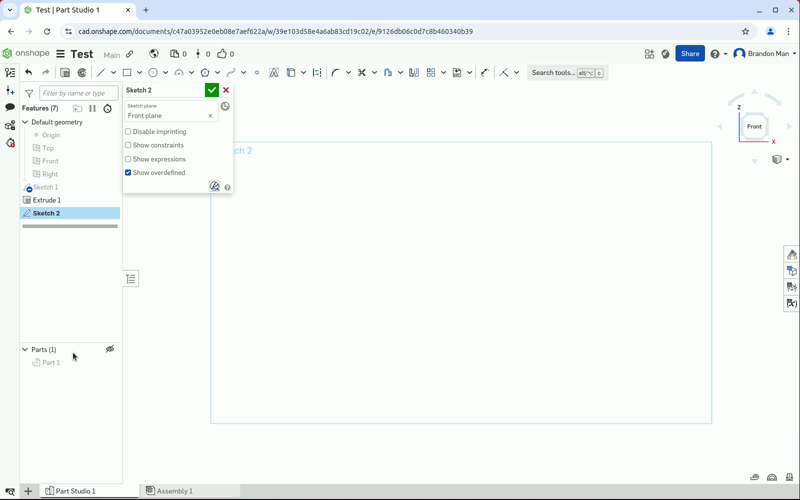
key(l)
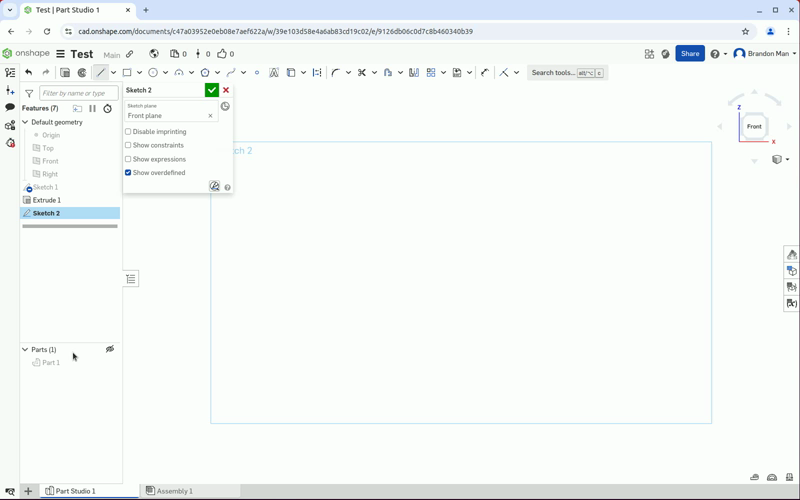
key_down(shift)
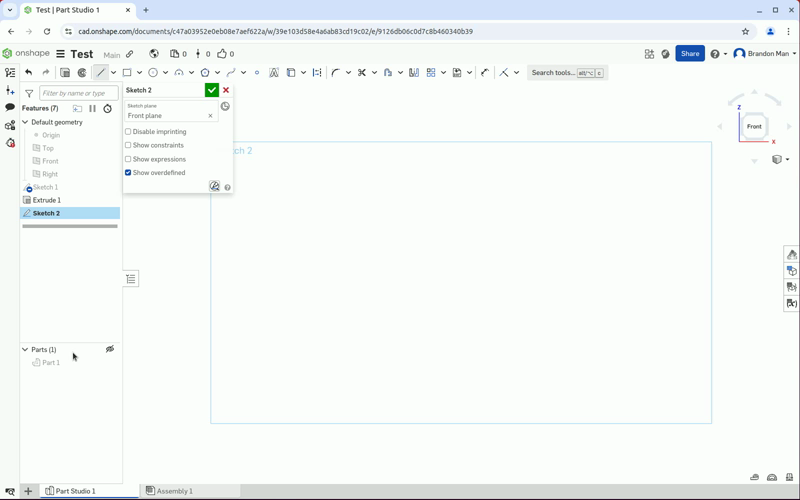
mouse_move(427, 382)
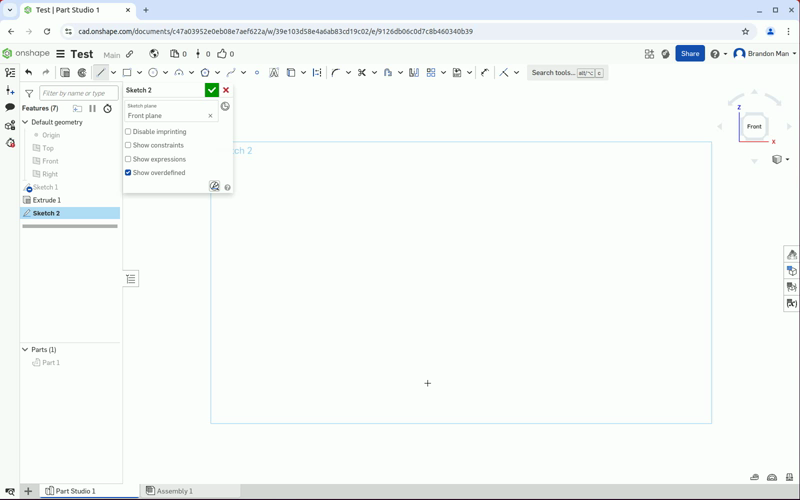
click(427, 382)
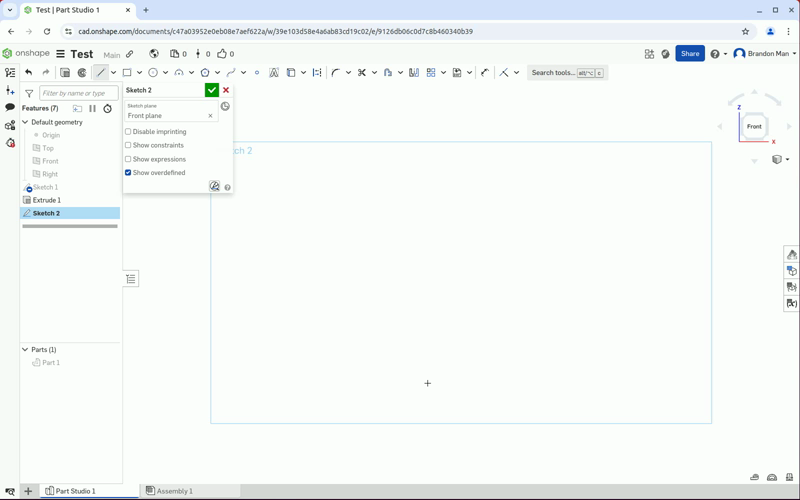
key_up(shift)
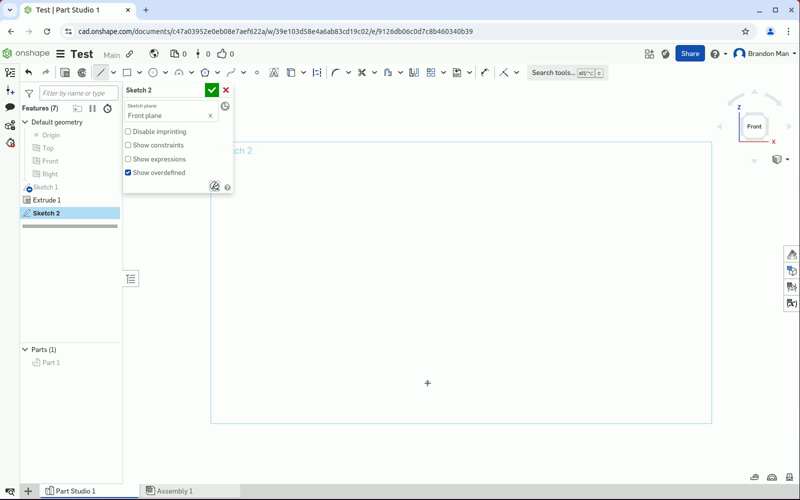
key_down(shift)
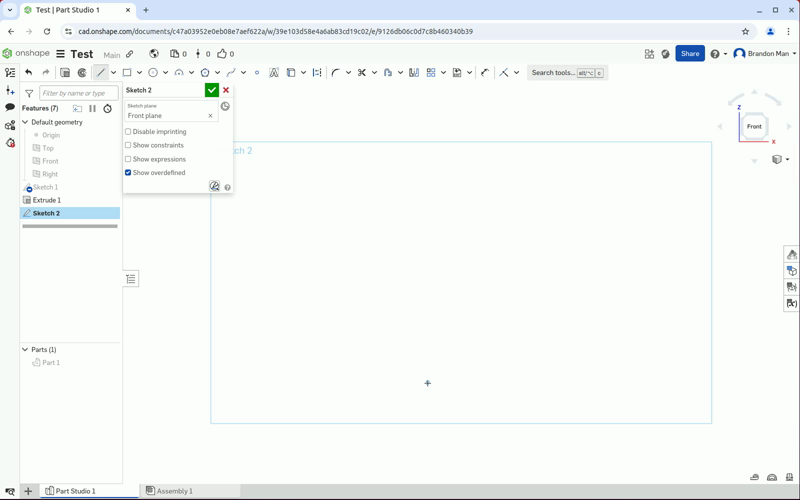
mouse_move(457, 382)
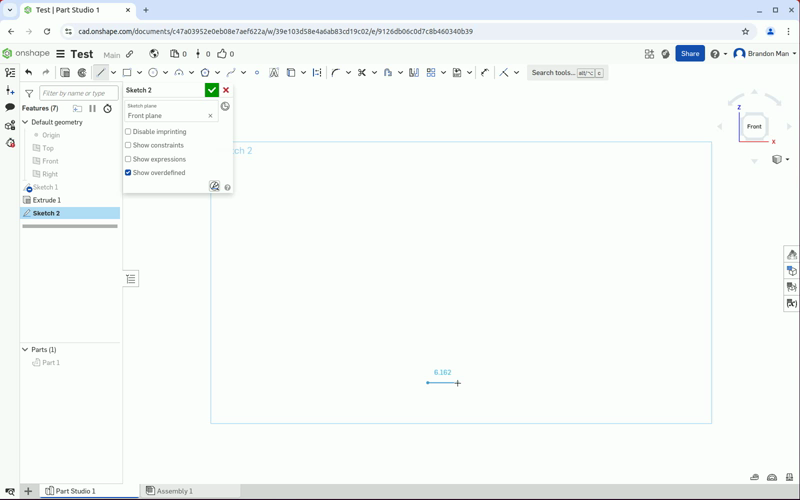
mouse_move(438, 382)
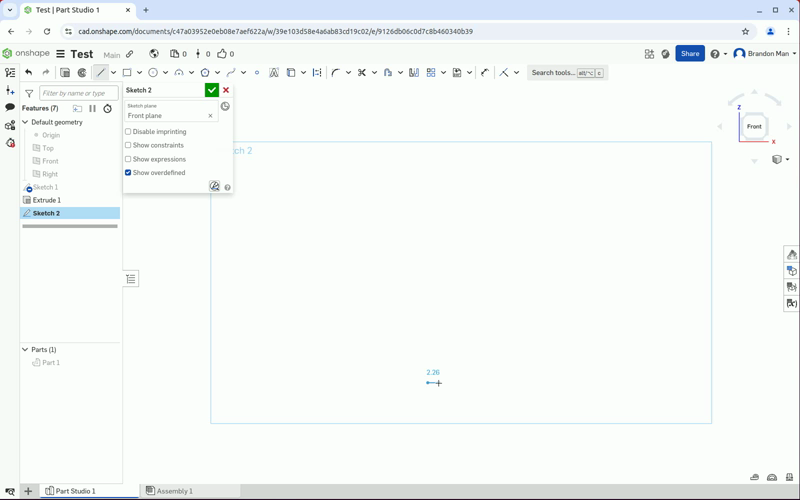
click(438, 382)
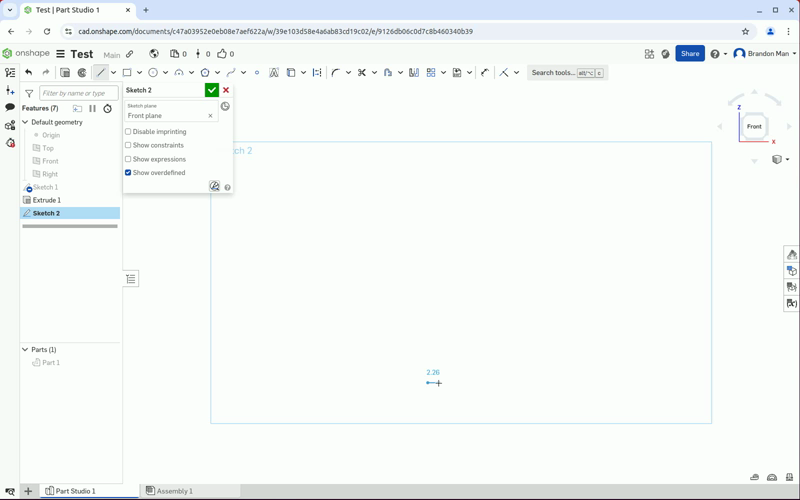
key_up(shift)
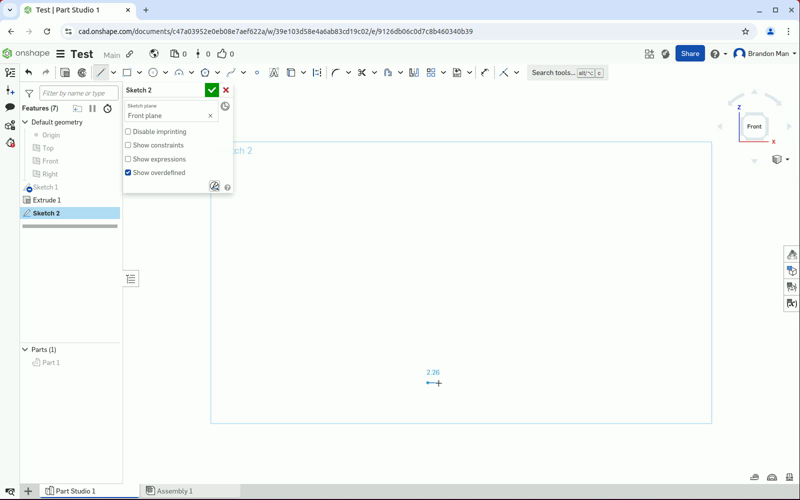
key_down(shift)
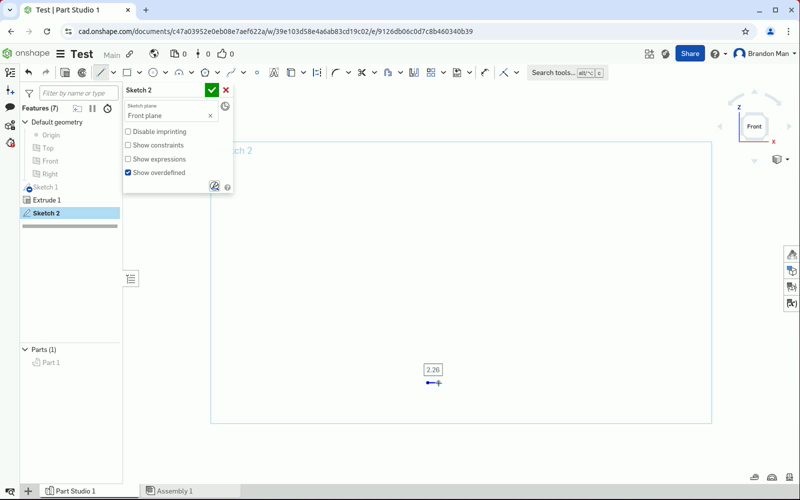
mouse_move(468, 382)
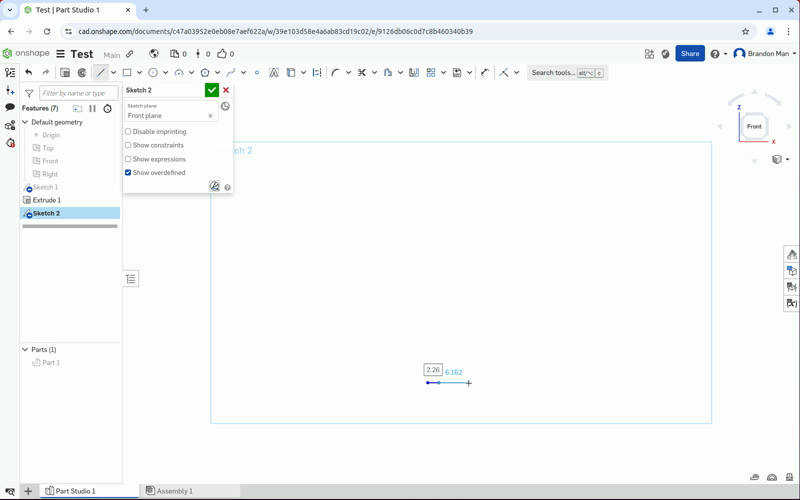
mouse_move(438, 345)
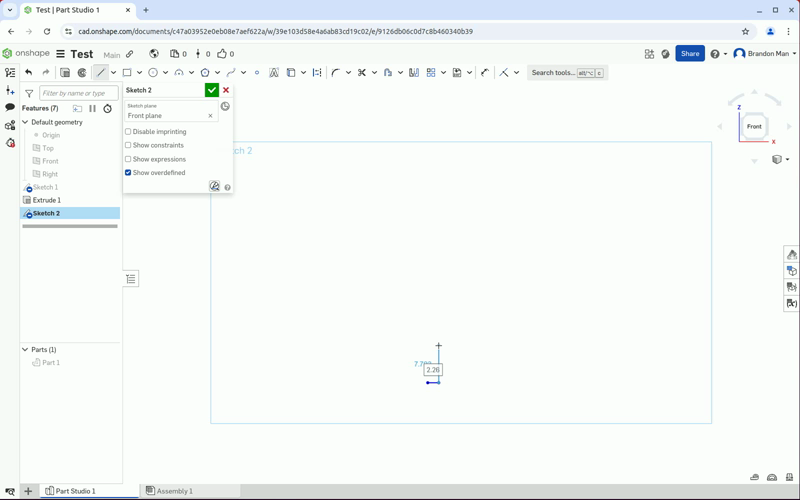
click(438, 345)
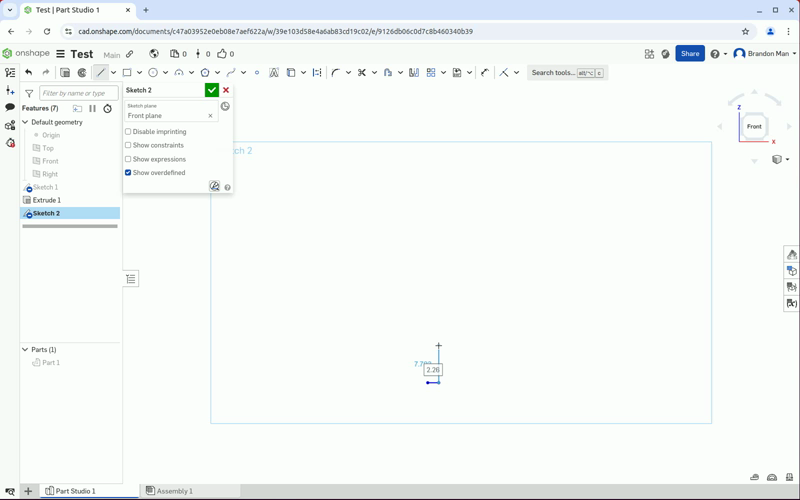
key_up(shift)
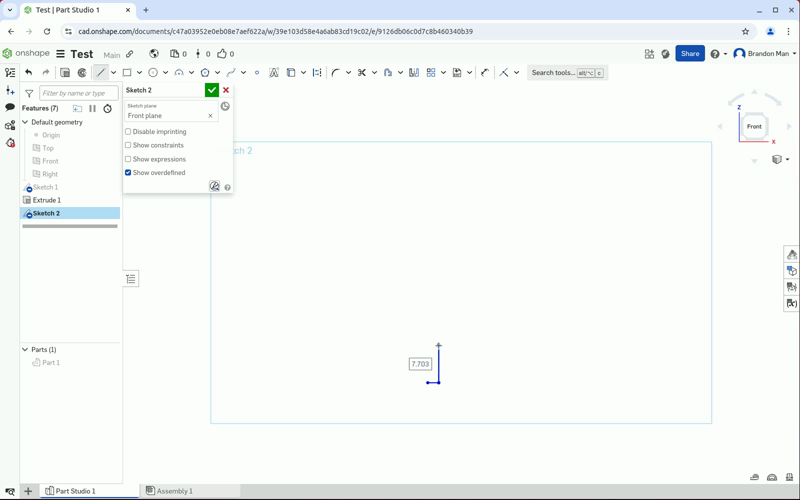
key_down(shift)
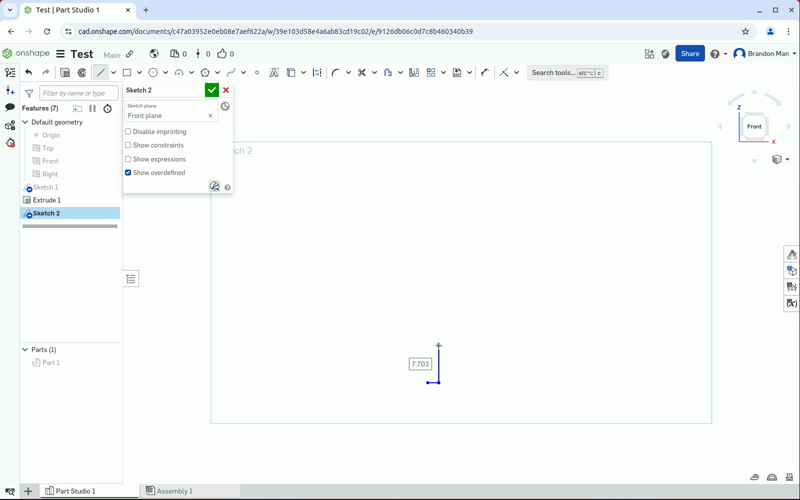
mouse_move(468, 345)
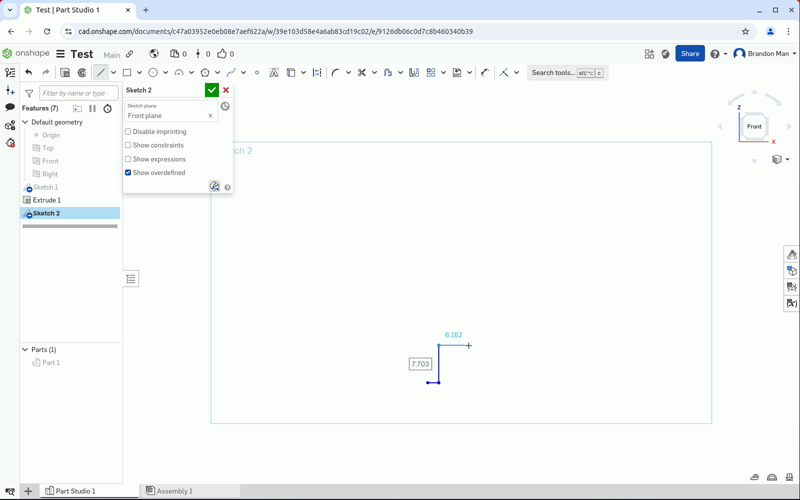
mouse_move(427, 345)
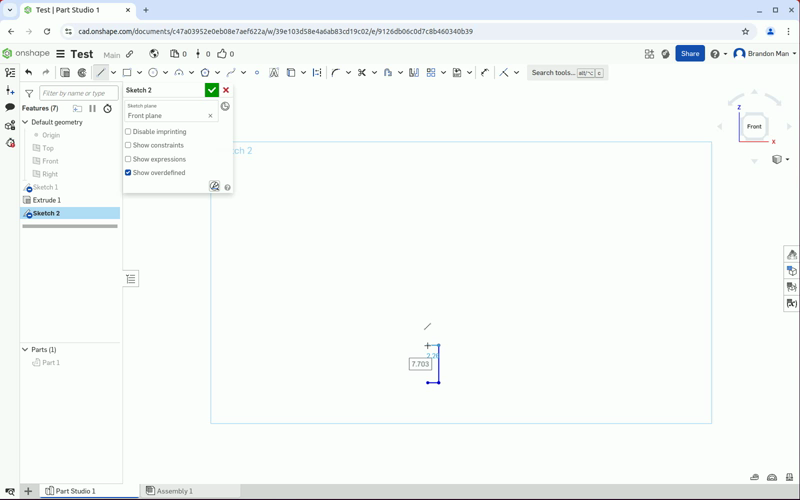
click(427, 345)
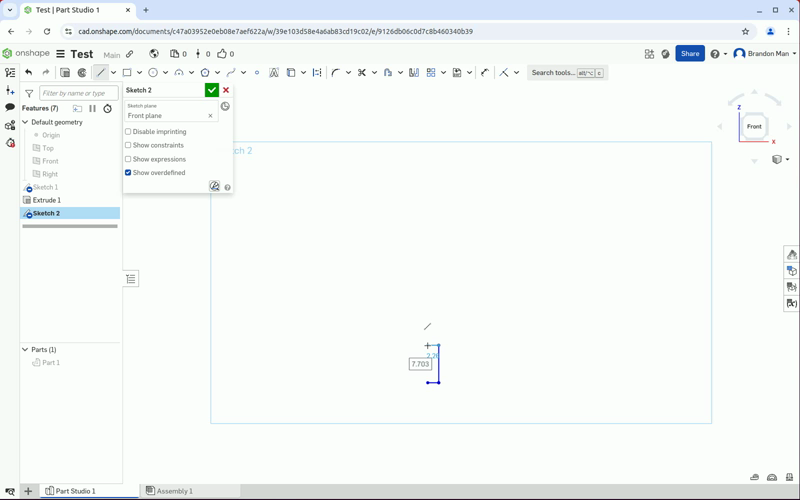
key_up(shift)
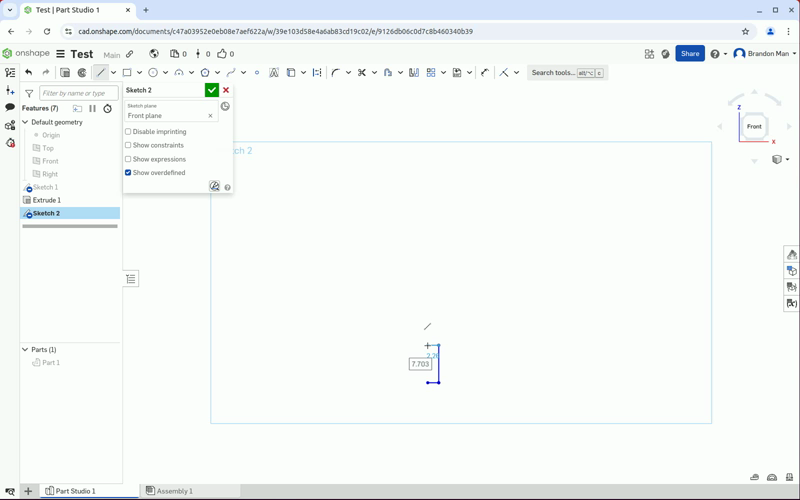
mouse_move(457, 345)
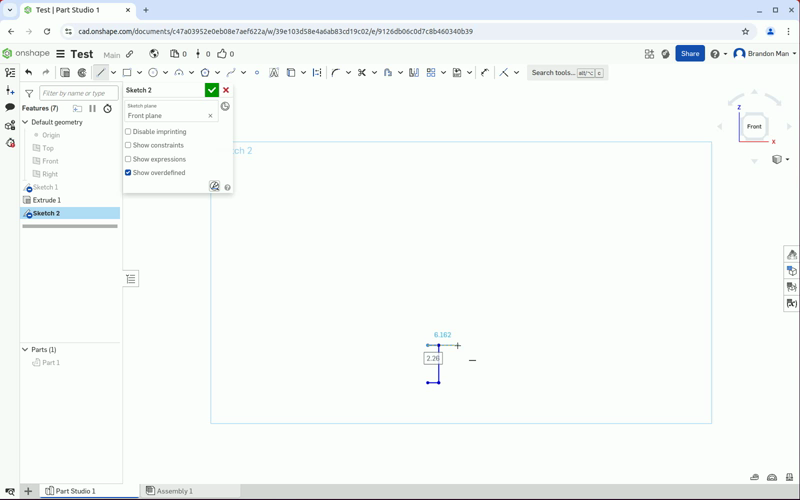
key_down(shift)
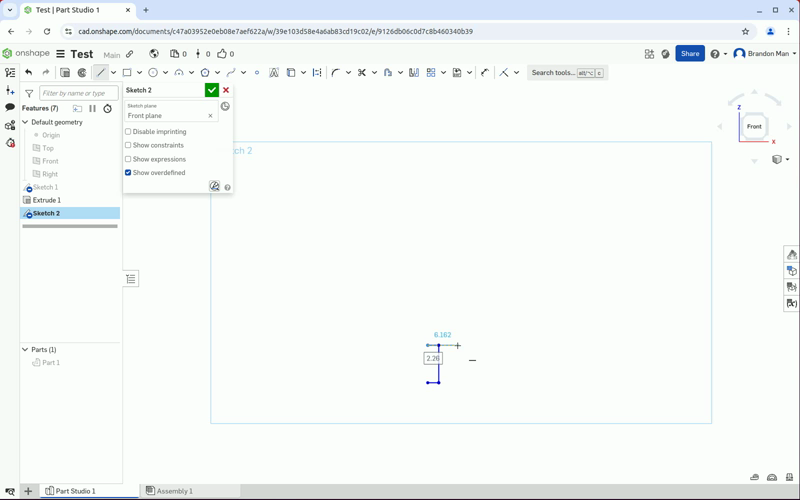
mouse_move(427, 382)
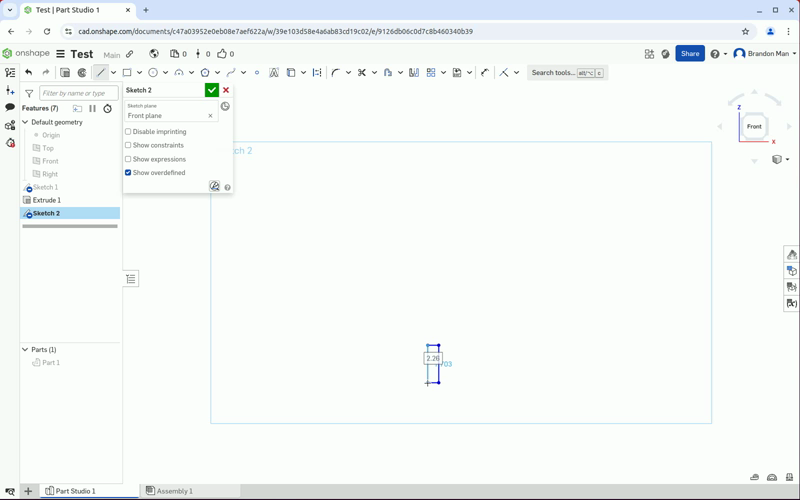
key_up(shift)
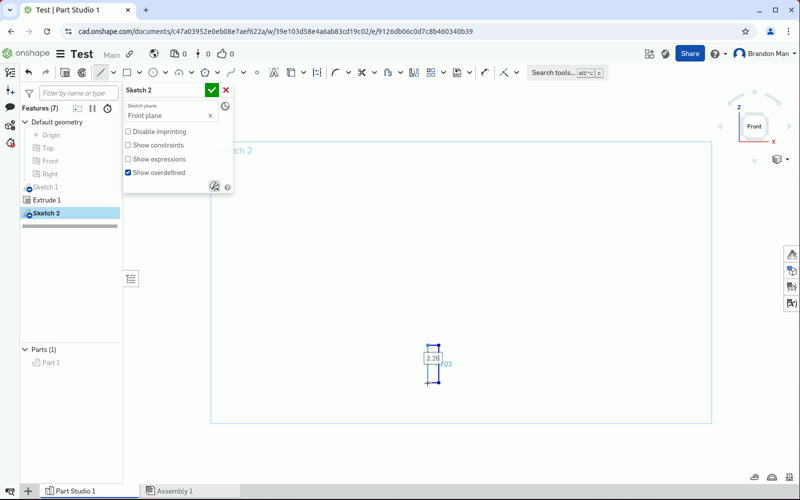
click(427, 382)
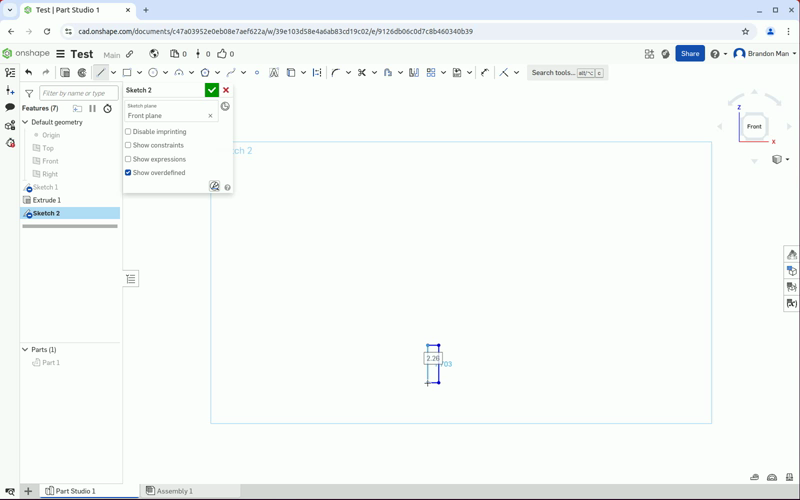
key(esc)
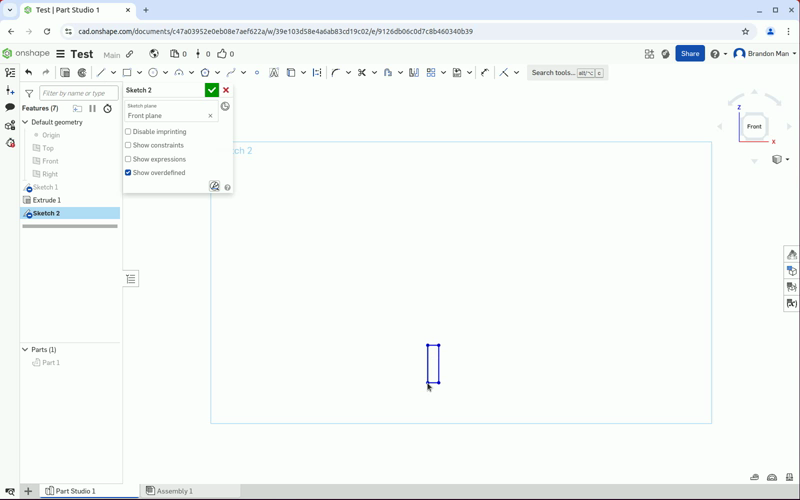
mouse_move(431, 374)
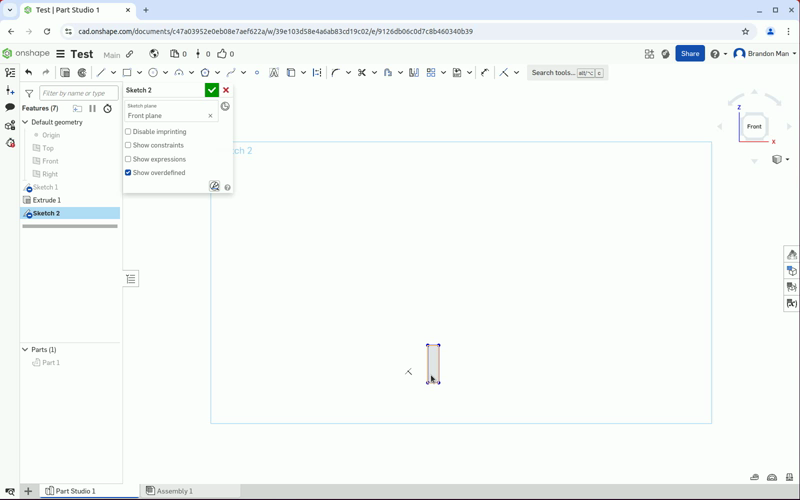
scroll(6)
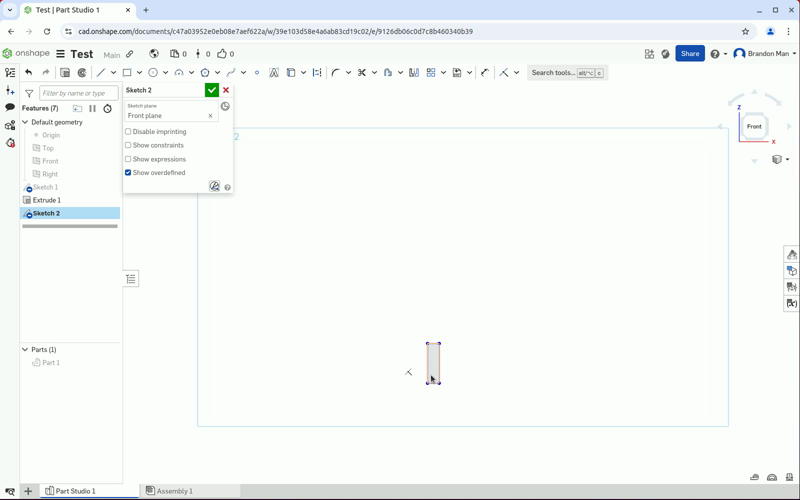
scroll(6)
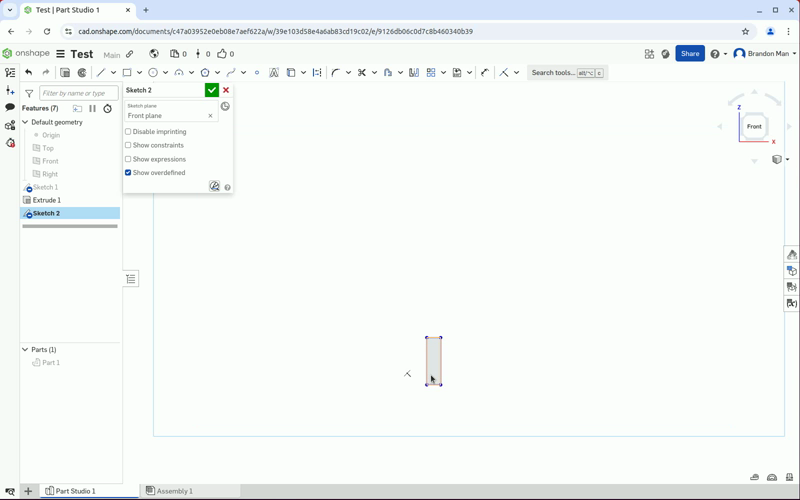
scroll(6)
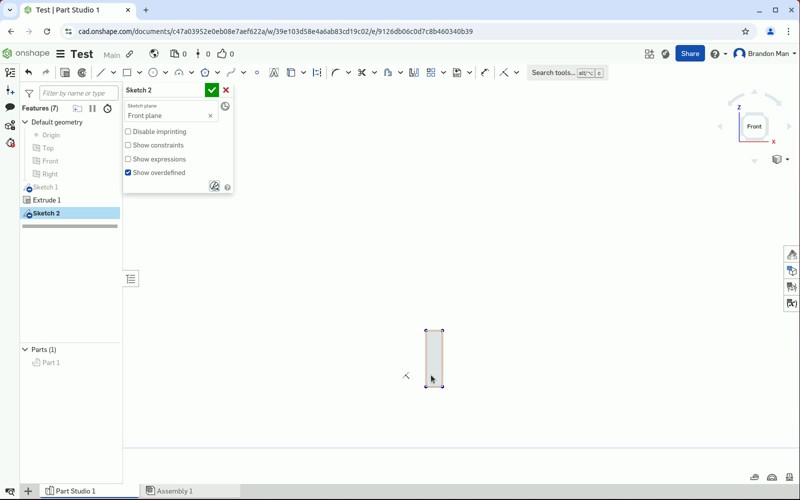
scroll(6)
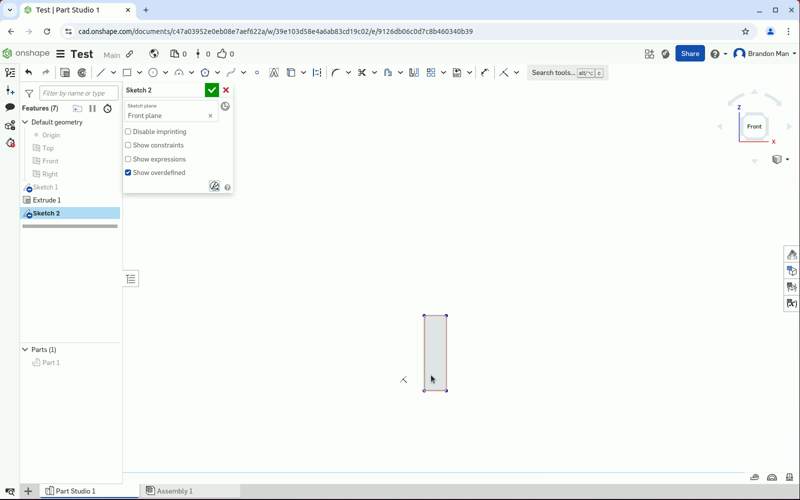
scroll(6)
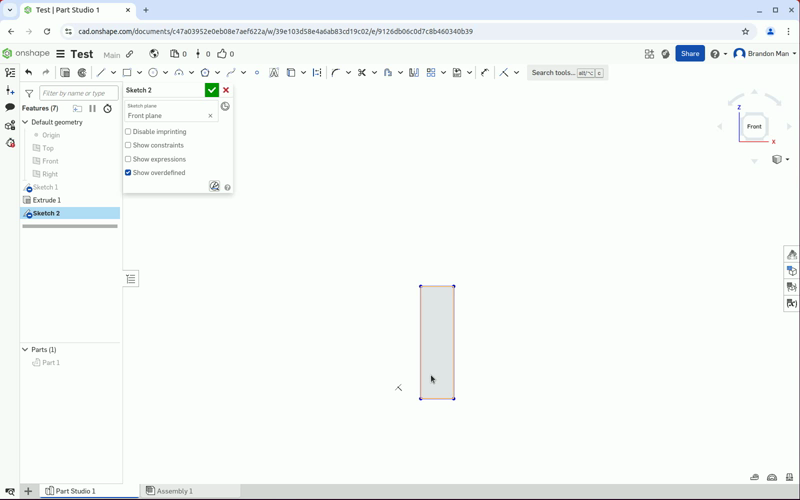
scroll(6)
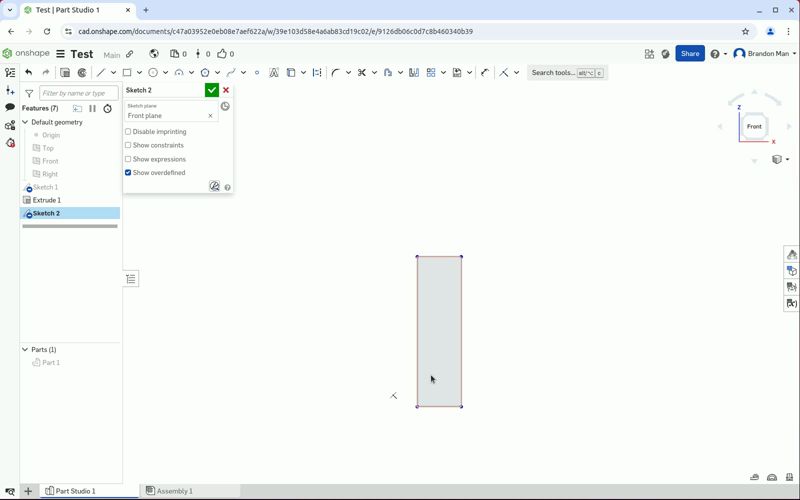
scroll(6)
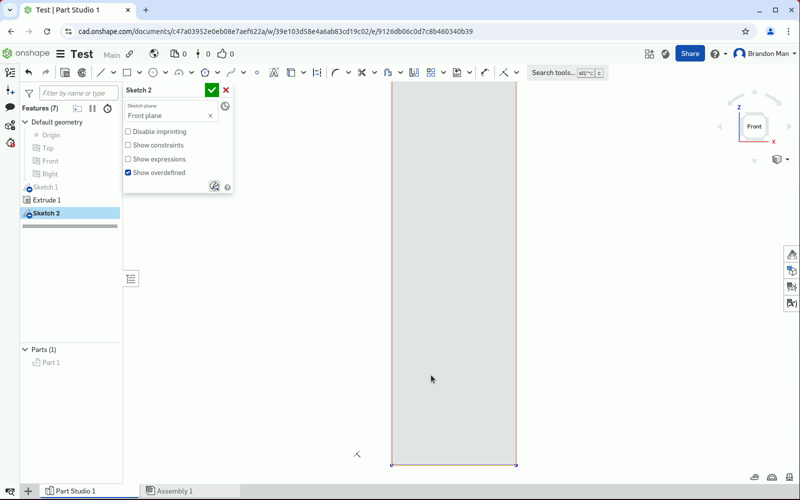
click(431, 374)
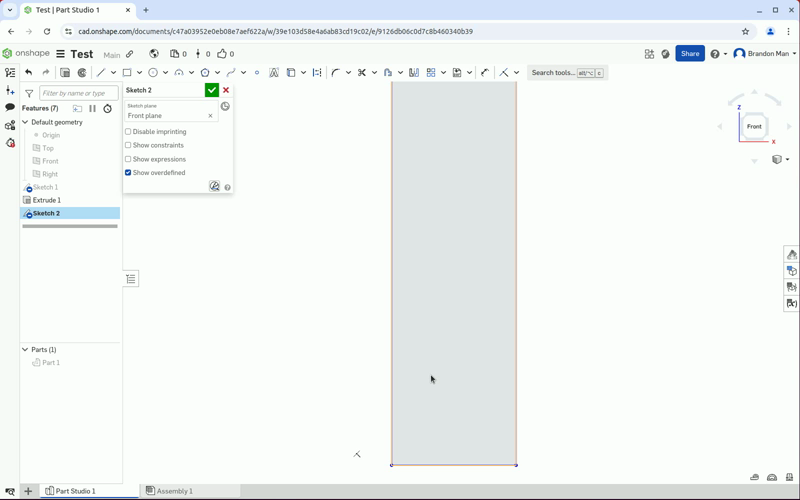
scroll(-6)
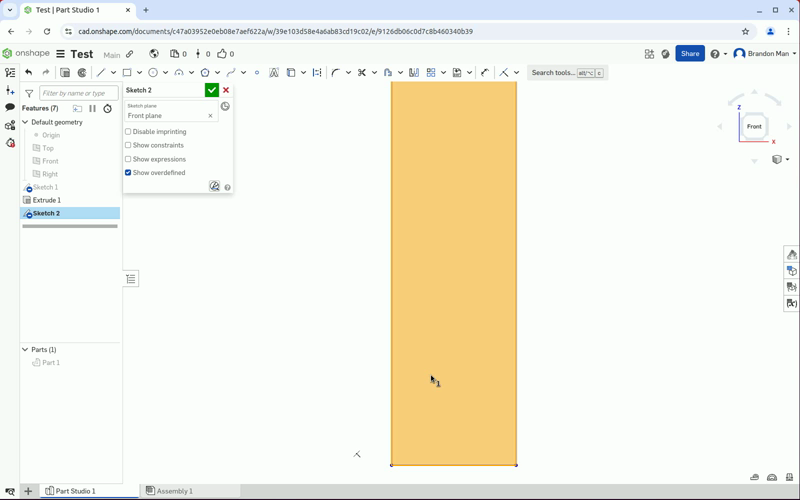
scroll(-6)
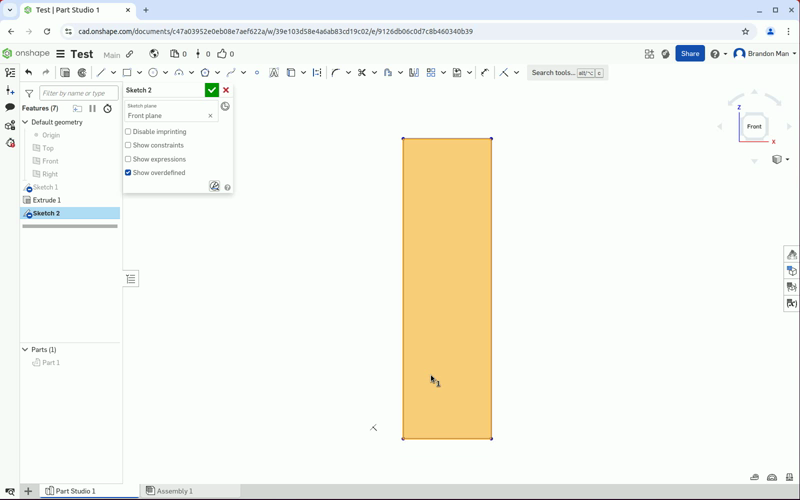
scroll(-6)
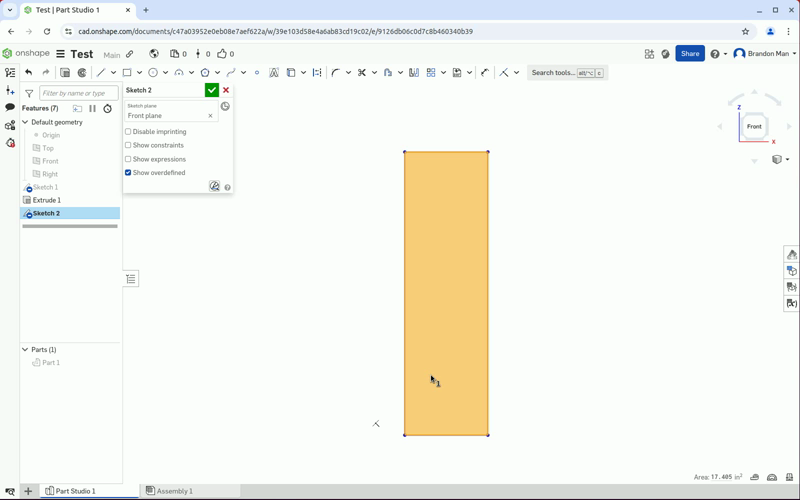
scroll(-6)
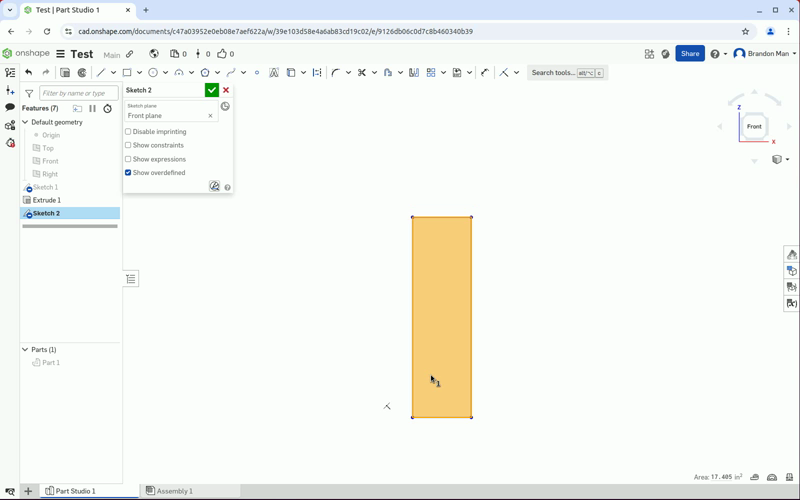
scroll(-6)
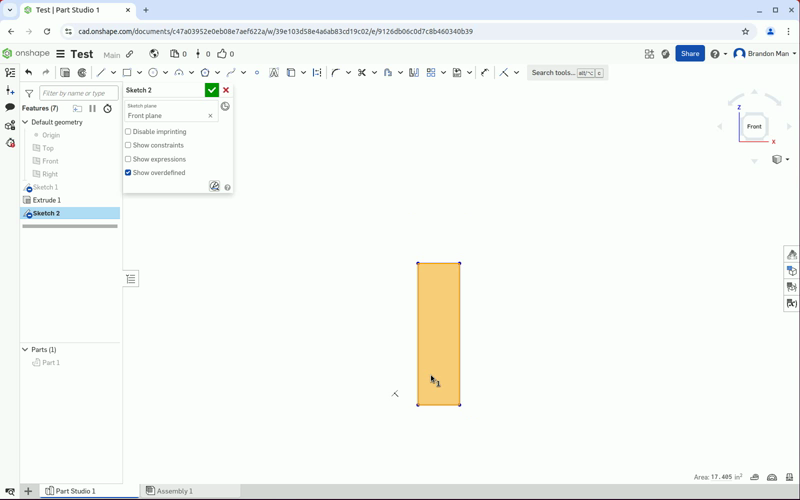
scroll(-6)
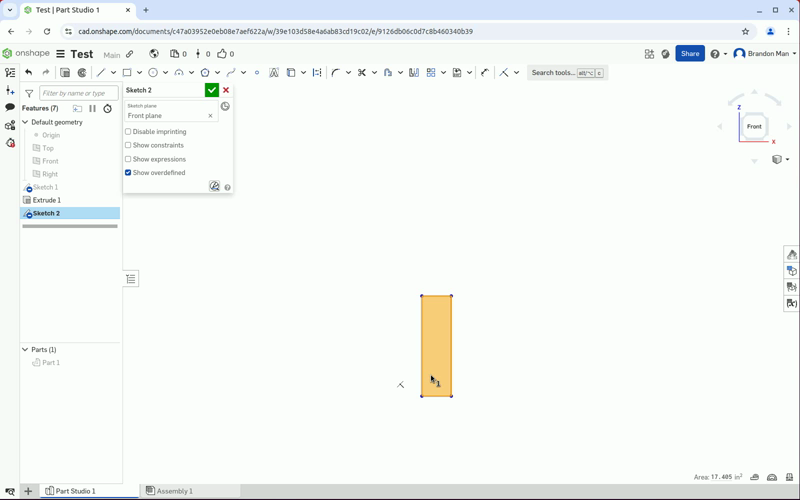
scroll(-6)
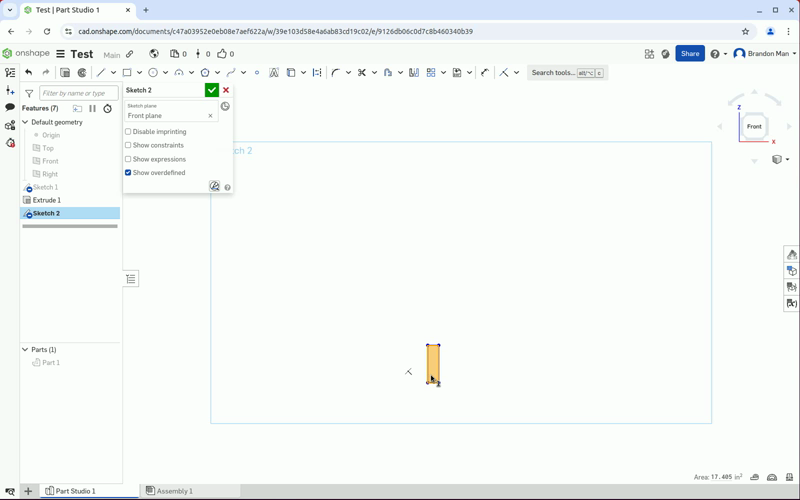
mouse_move(73, 352)
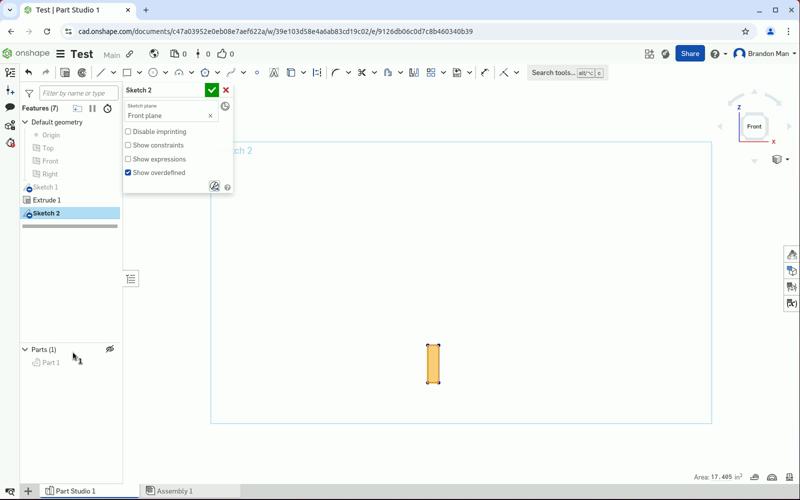
key(shift+y)
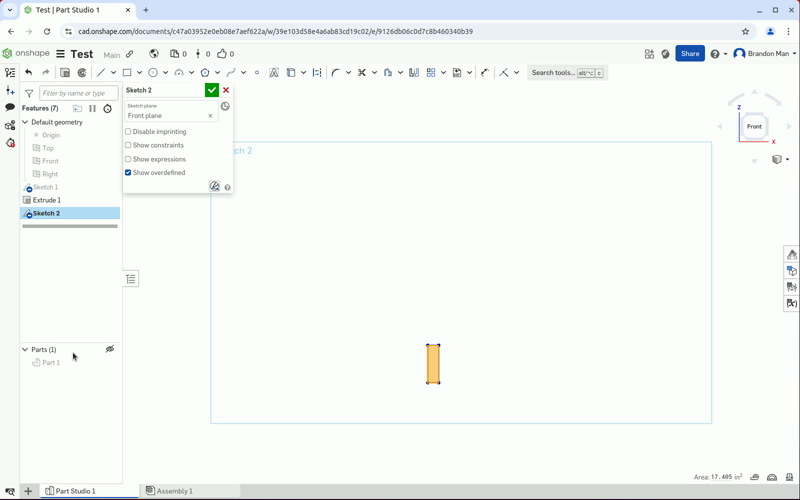
key(shift+e)
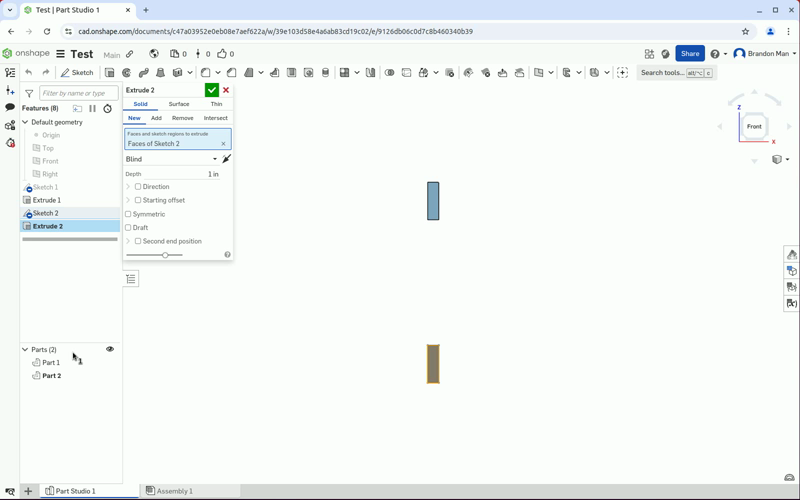
mouse_move(143, 106)
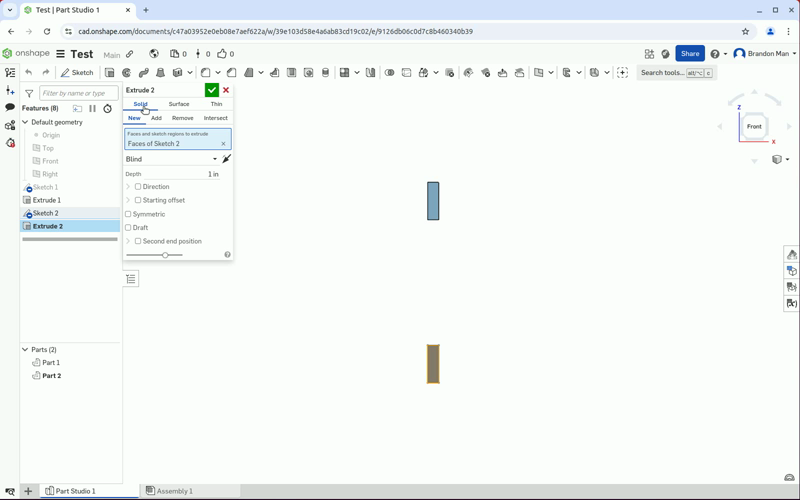
click(143, 106)
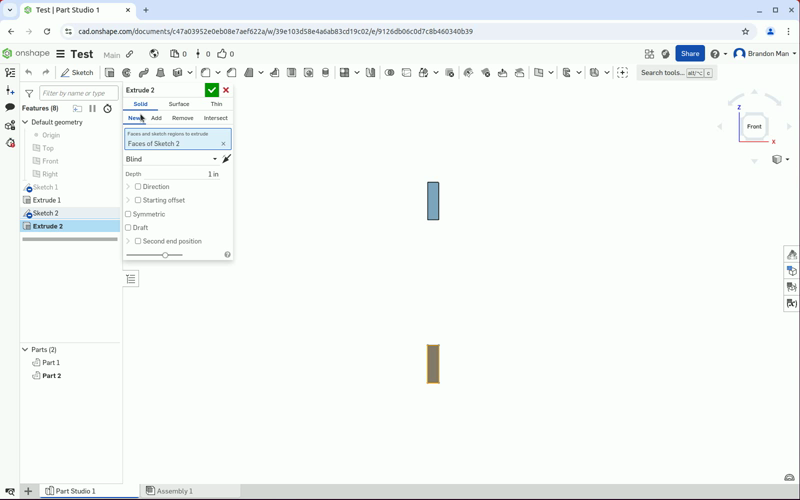
mouse_move(137, 120)
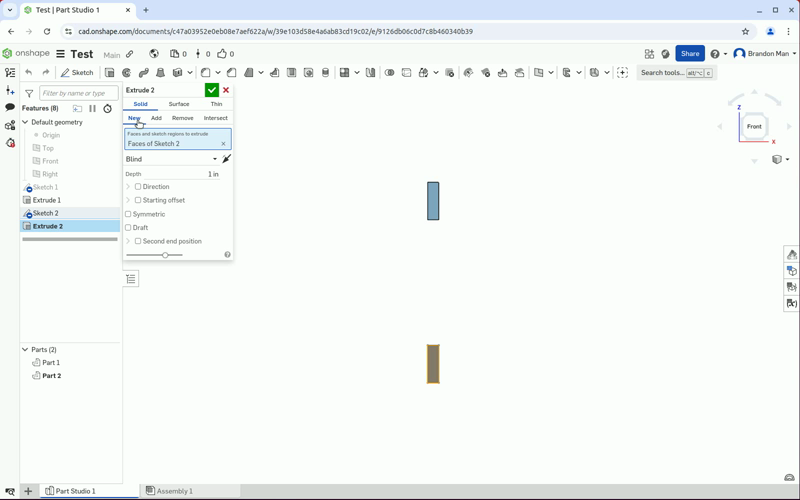
click(137, 120)
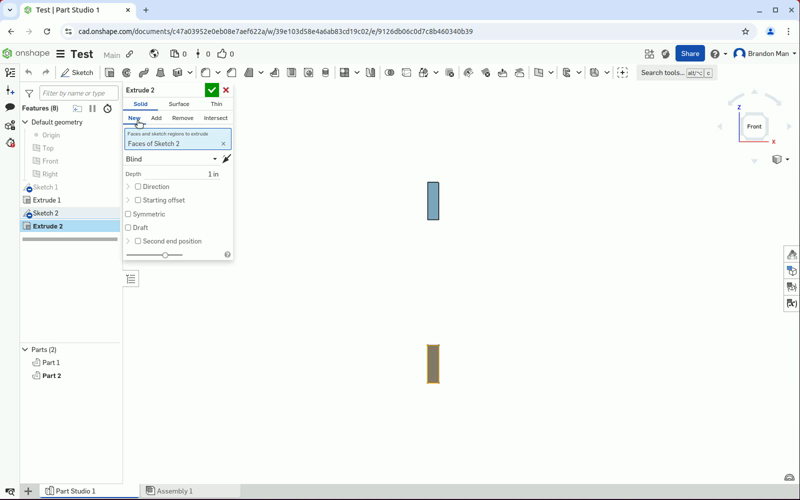
key(tab, 4)
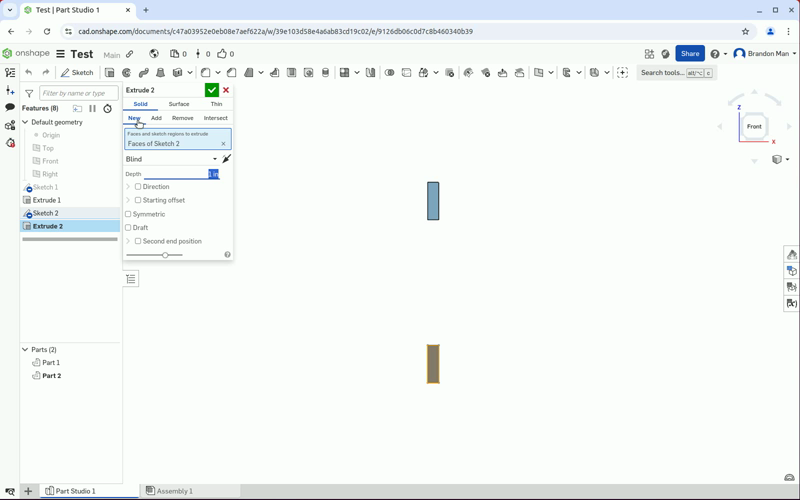
text(0.481)
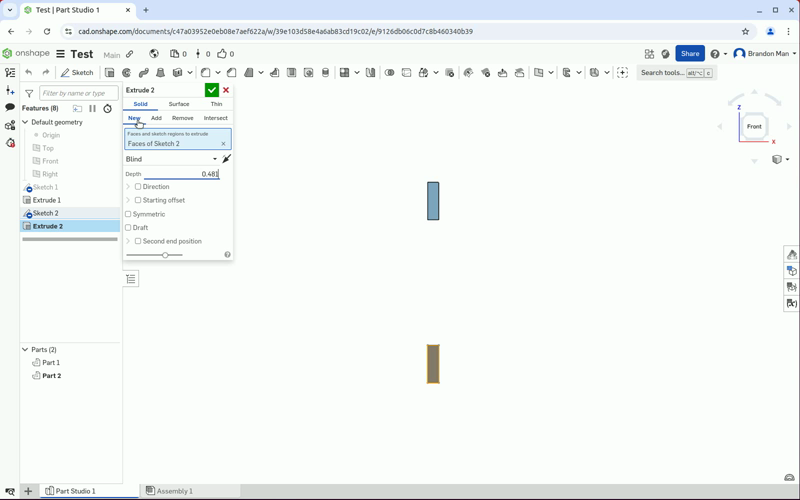
key(enter)
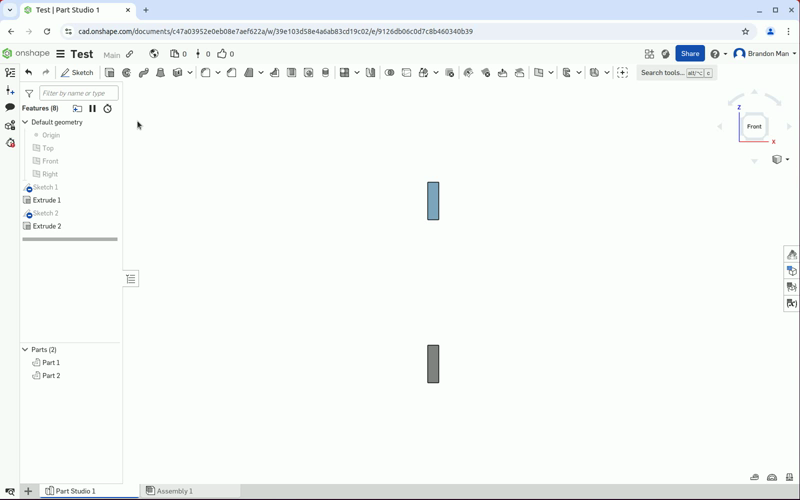
key(shift+h)
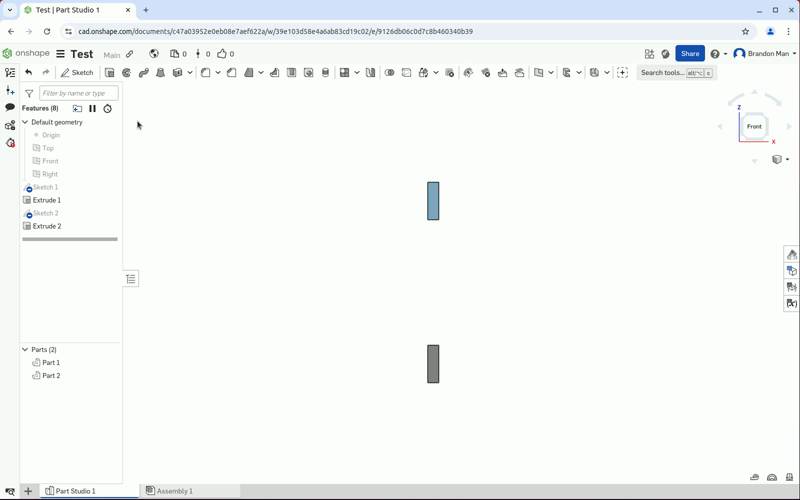
key(shift+h)
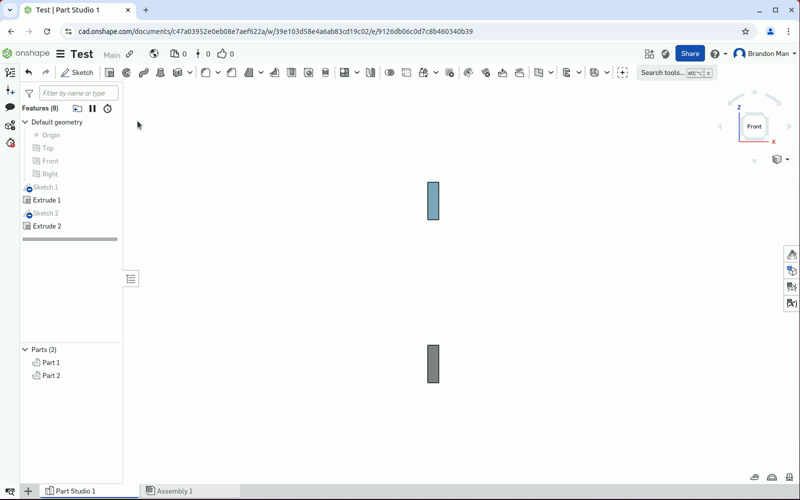
mouse_move(73, 189)
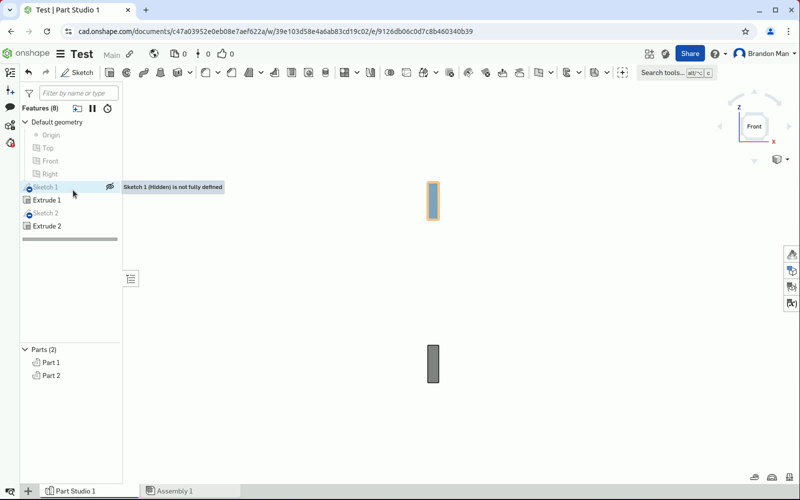
click(73, 189)
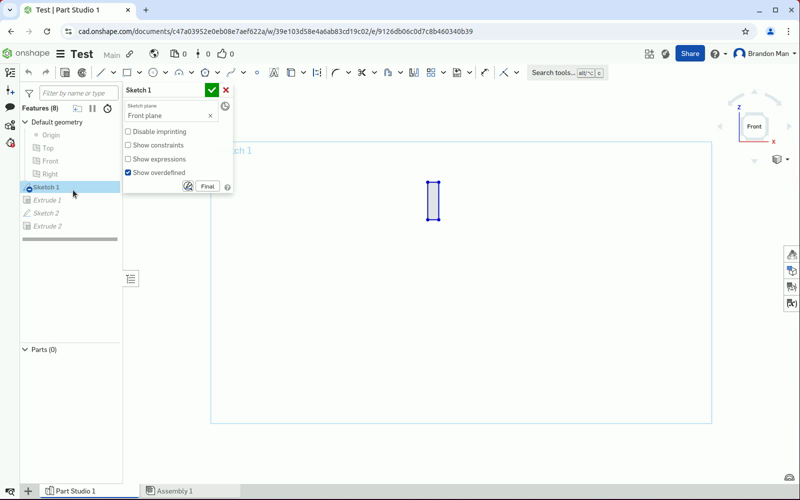
mouse_move(229, 92)
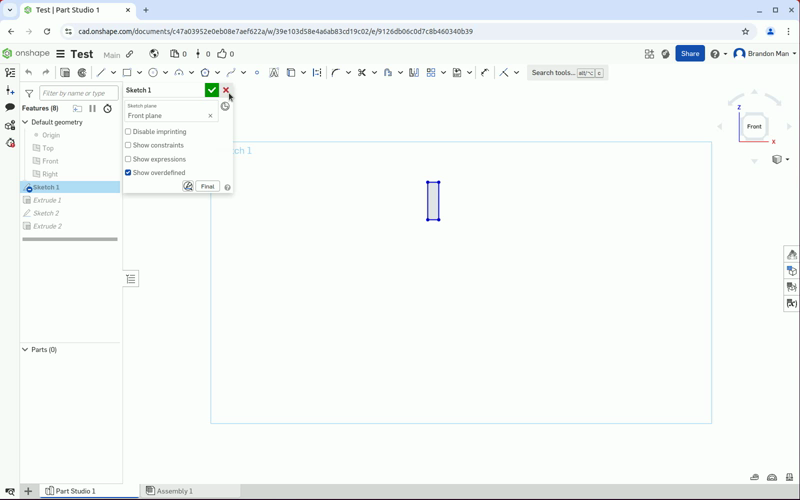
click(229, 92)
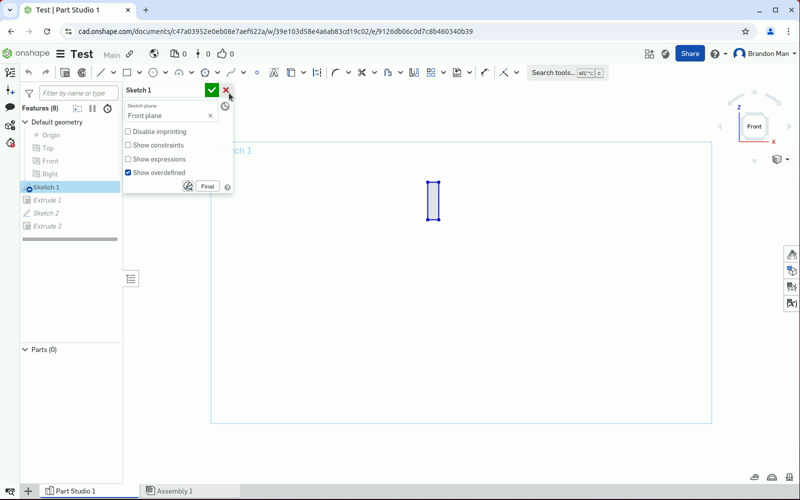
key(shift+s)
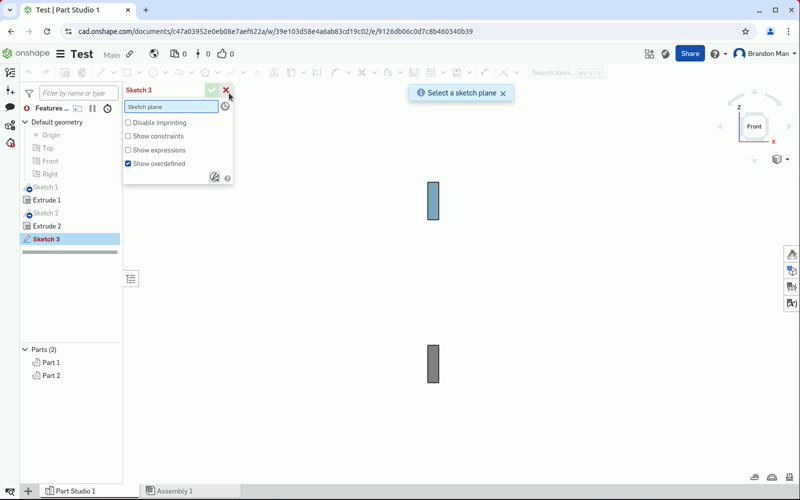
mouse_move(73, 163)
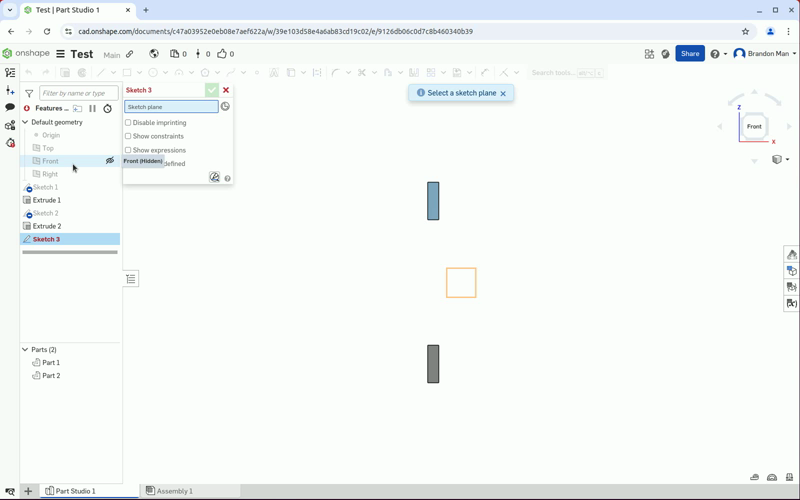
click(73, 163)
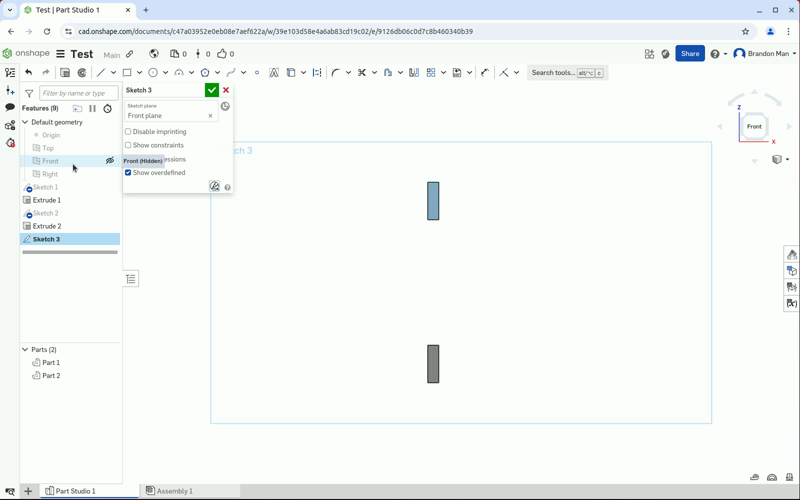
mouse_move(73, 352)
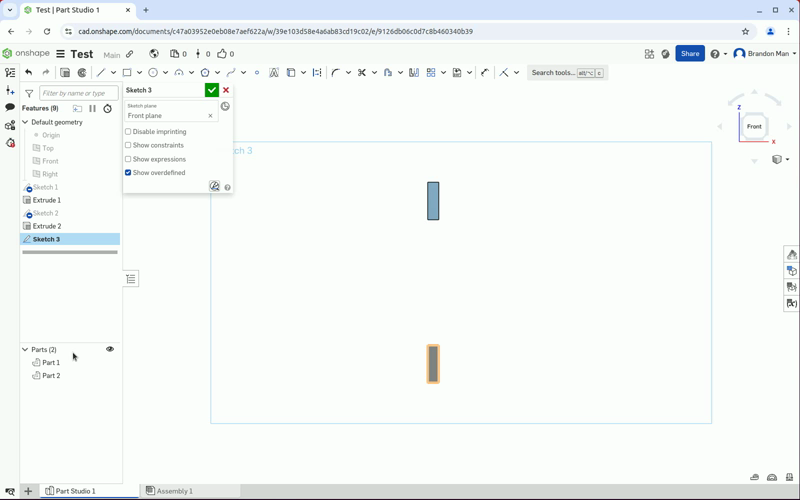
key(y)
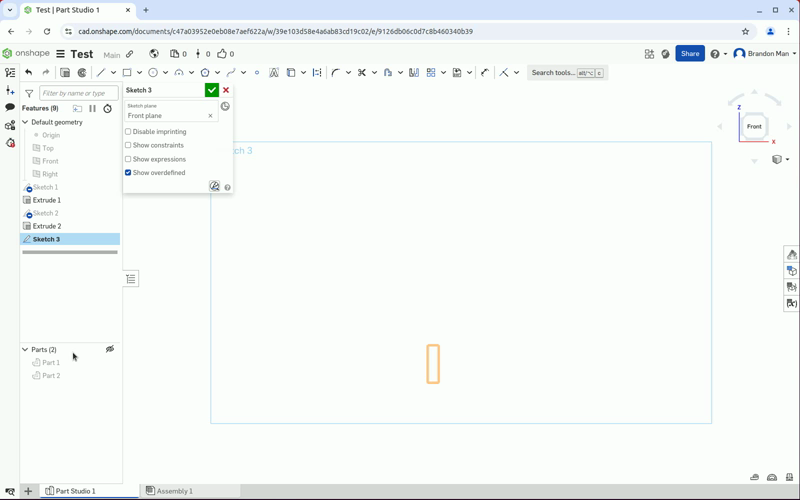
key(l)
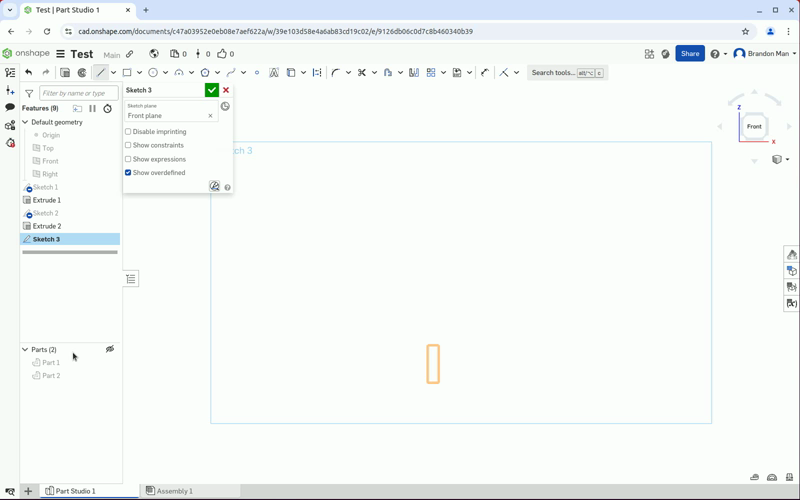
key_down(shift)
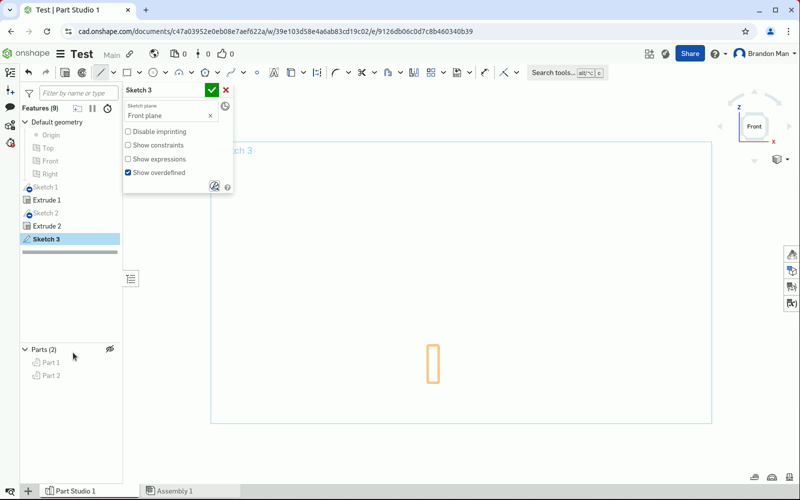
mouse_move(427, 395)
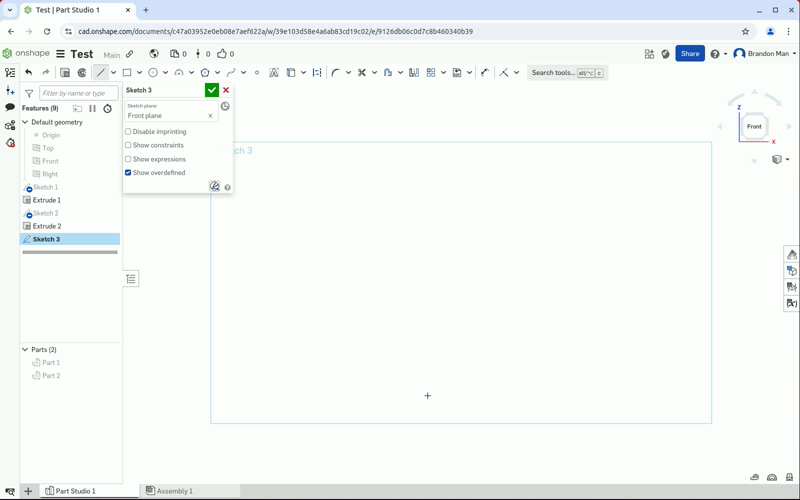
click(427, 395)
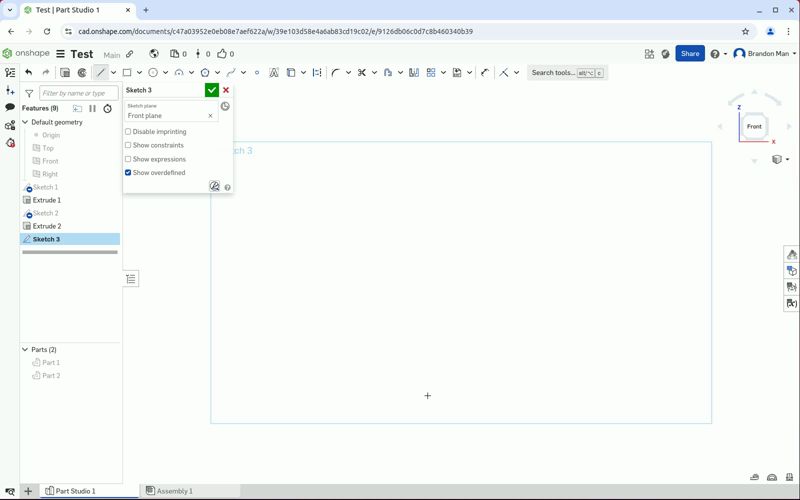
key_up(shift)
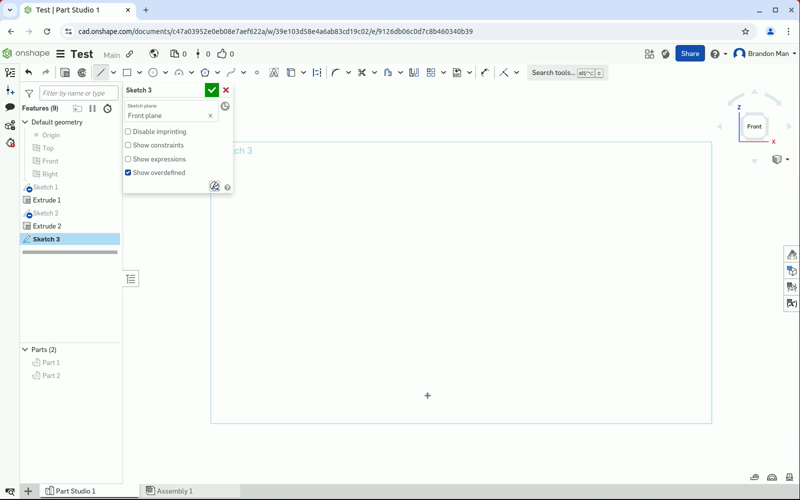
key_down(shift)
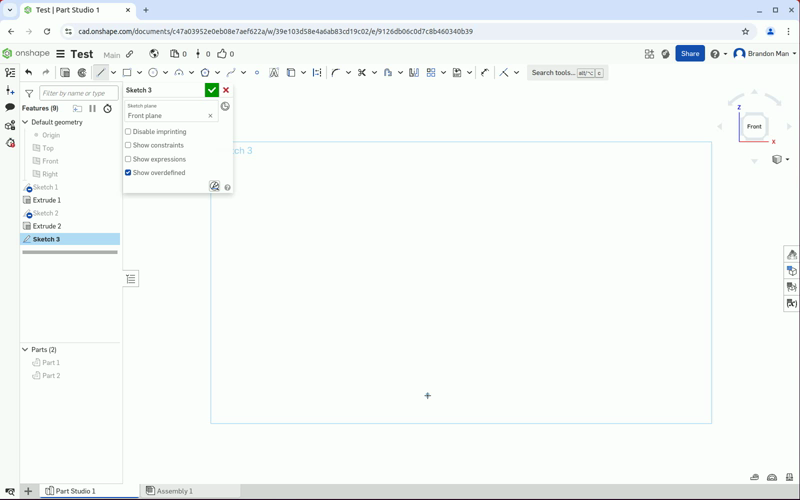
mouse_move(493, 395)
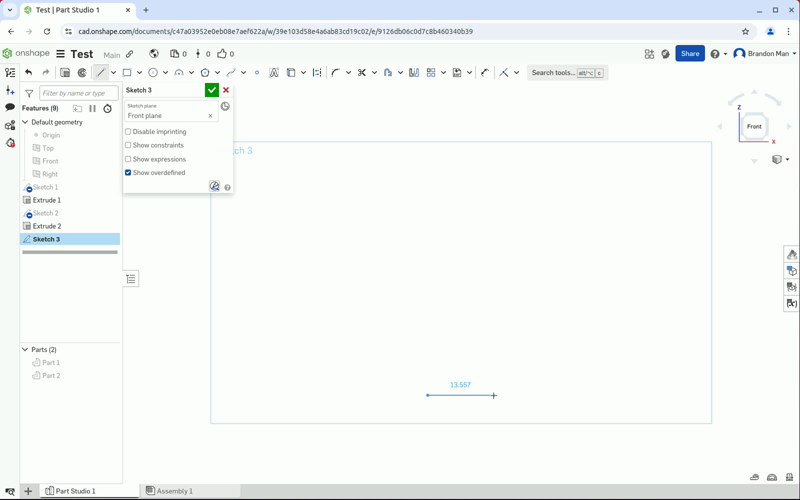
click(493, 395)
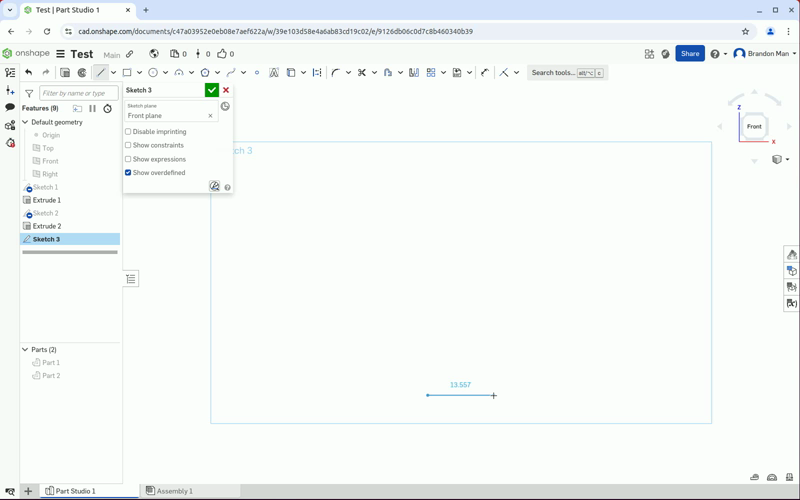
key_up(shift)
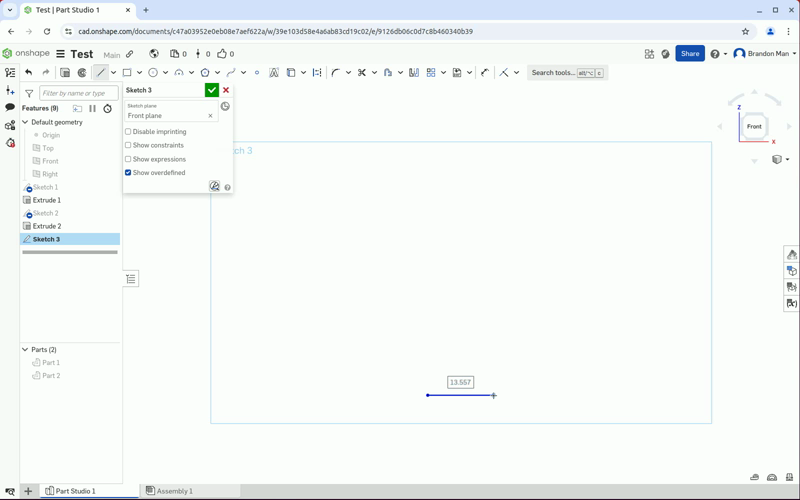
key_down(shift)
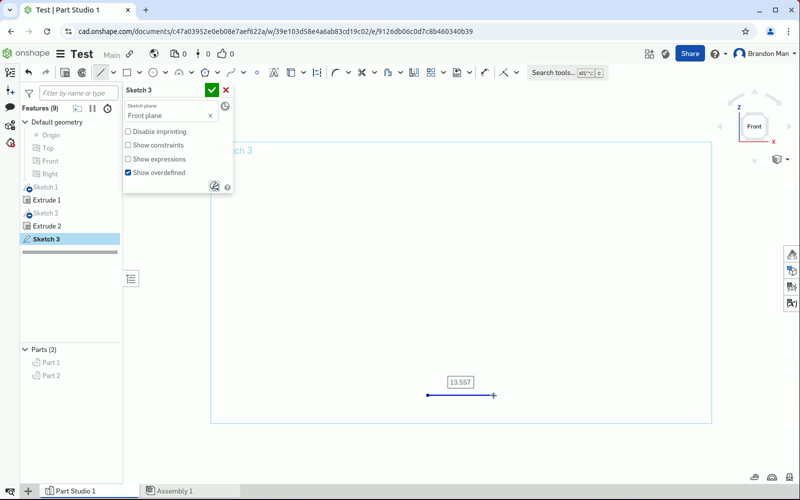
mouse_move(493, 171)
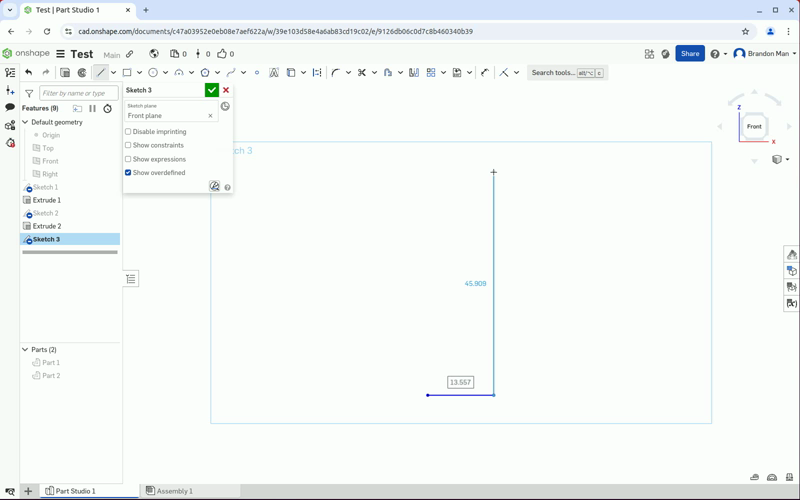
click(493, 171)
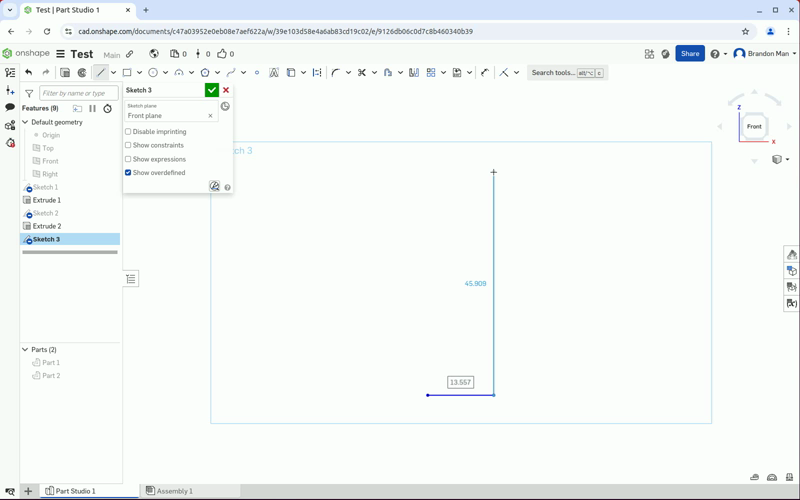
key_up(shift)
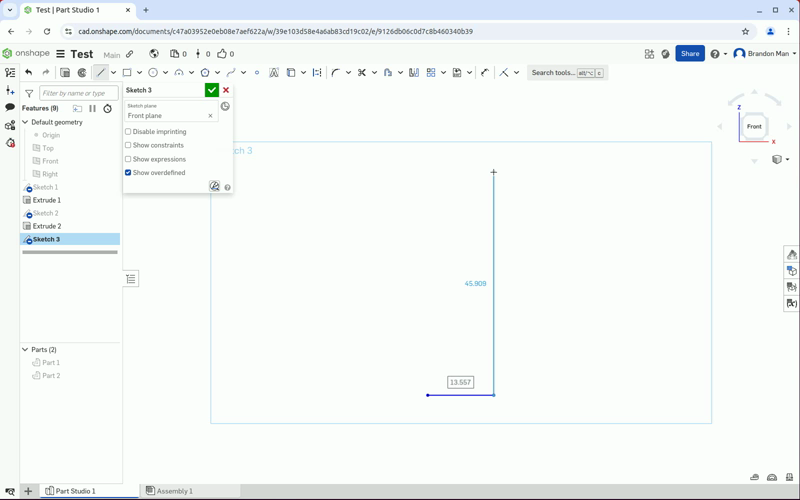
key_down(shift)
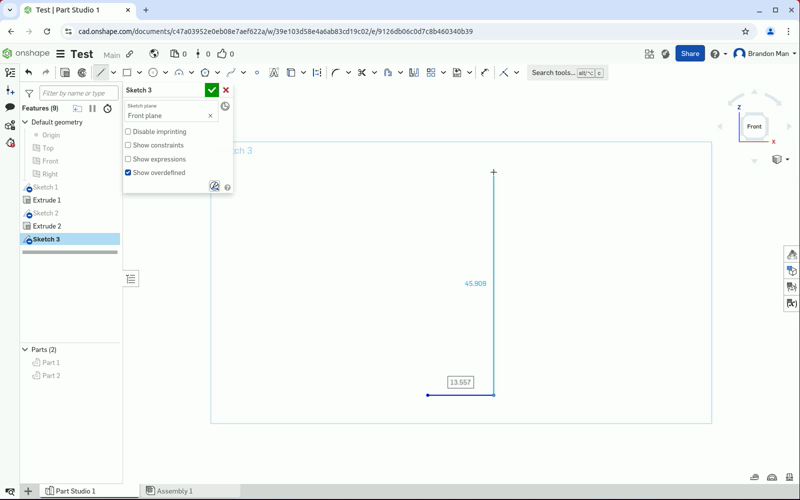
mouse_move(428, 171)
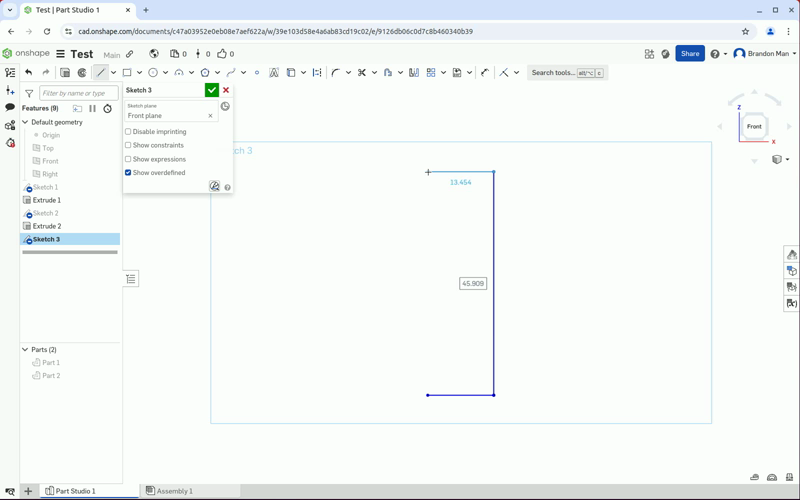
click(428, 171)
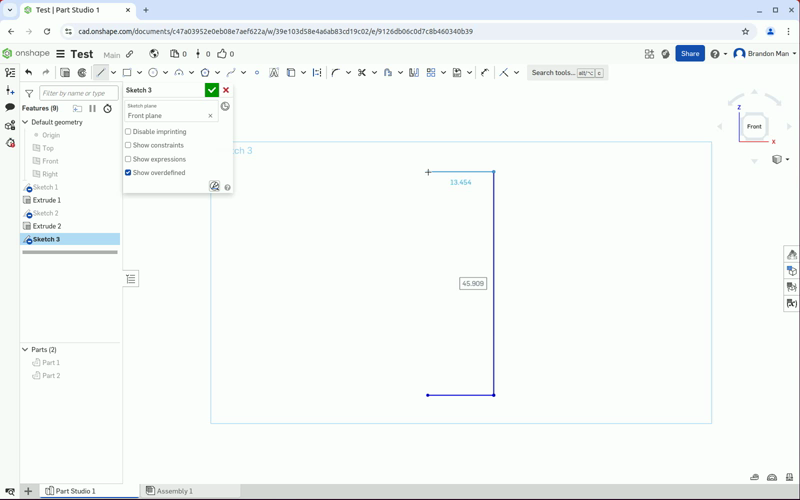
key_up(shift)
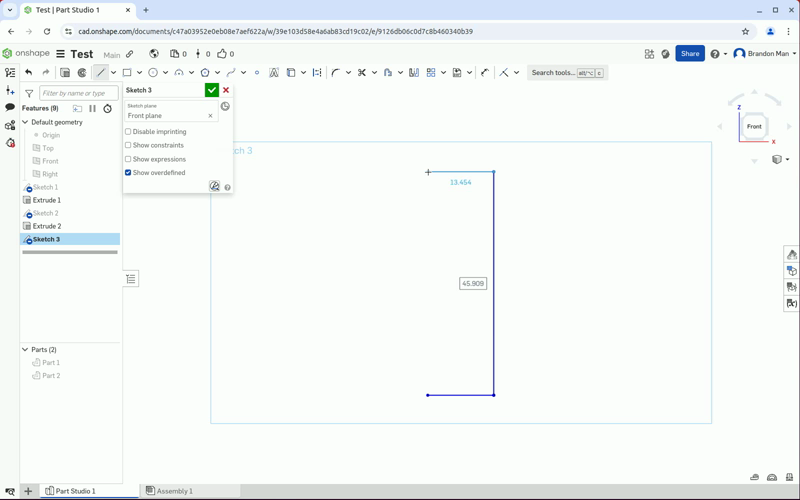
key_down(shift)
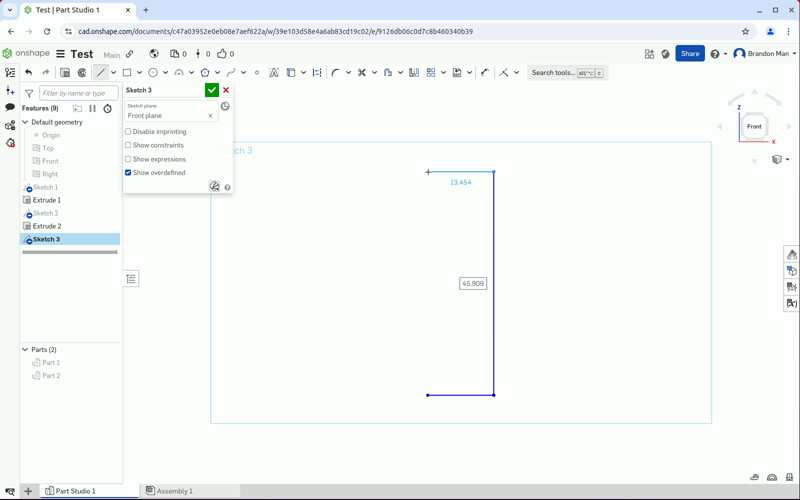
mouse_move(458, 171)
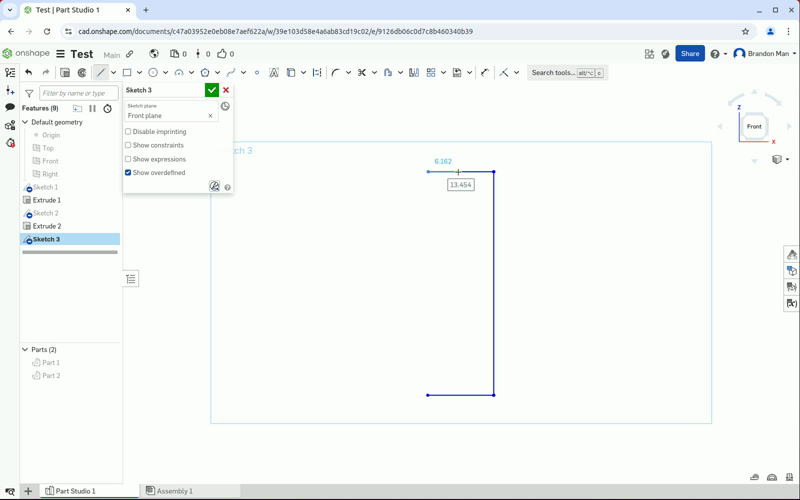
mouse_move(428, 185)
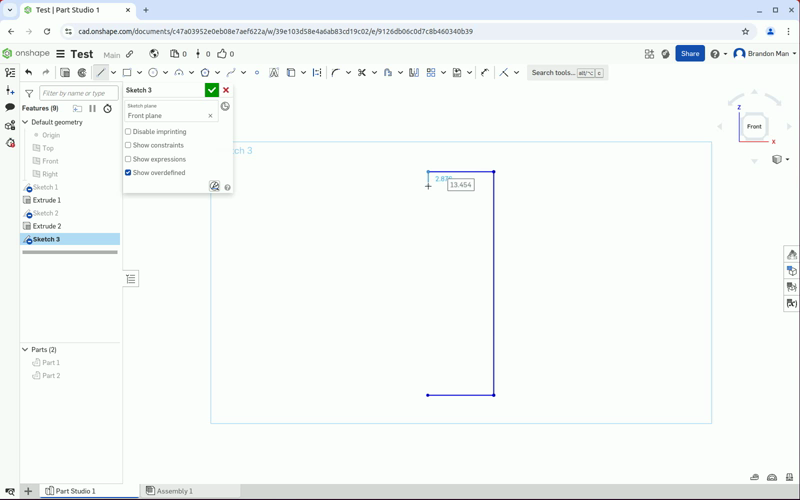
click(428, 185)
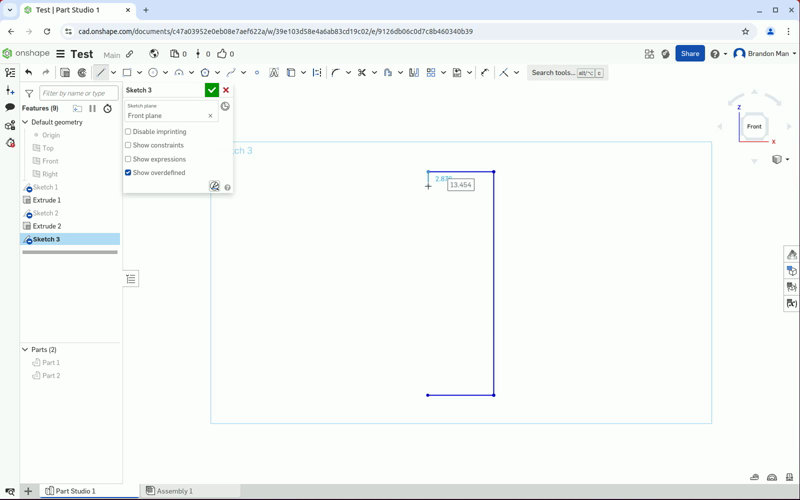
key_up(shift)
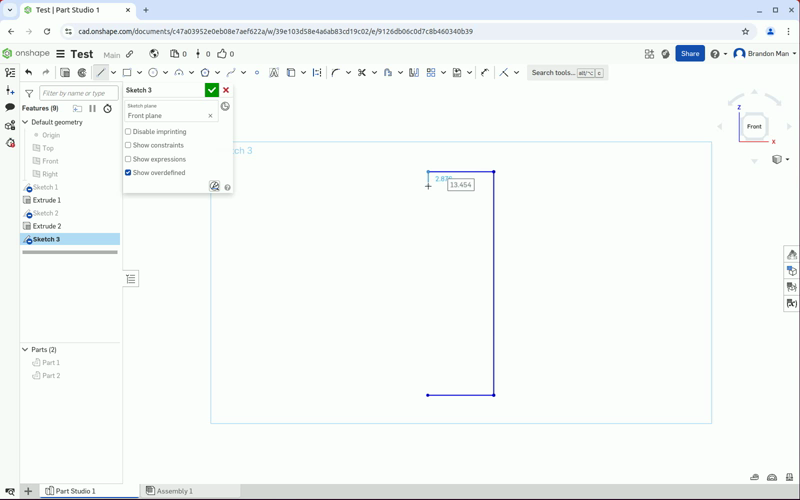
key_down(shift)
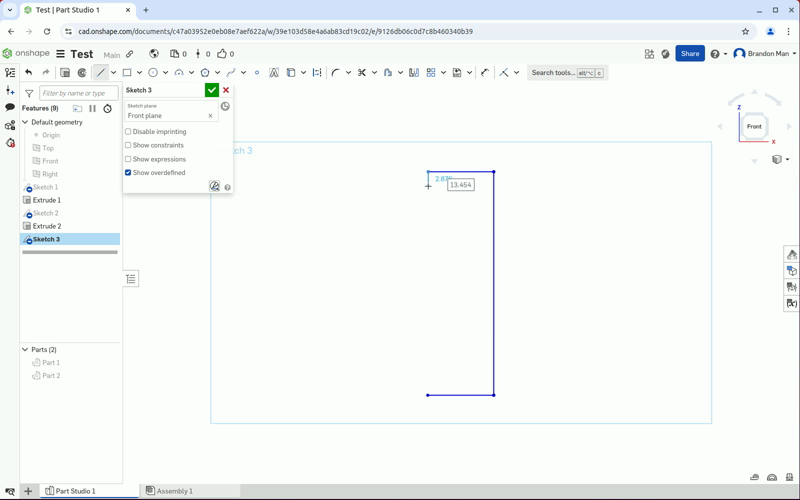
mouse_move(458, 185)
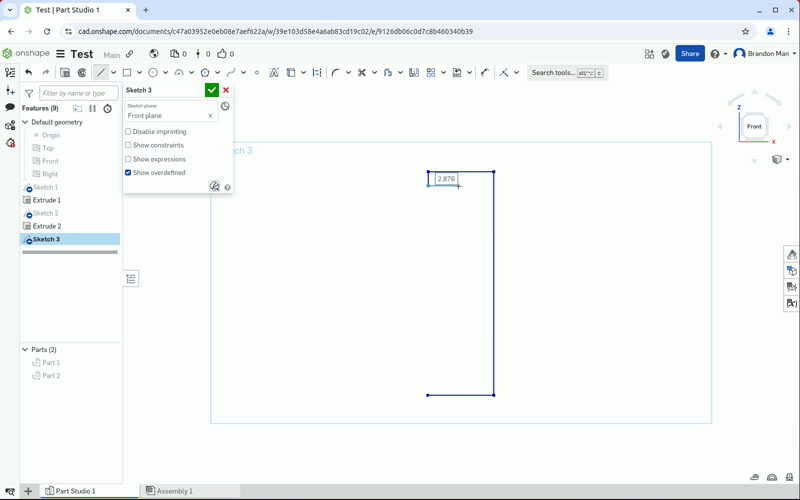
mouse_move(437, 185)
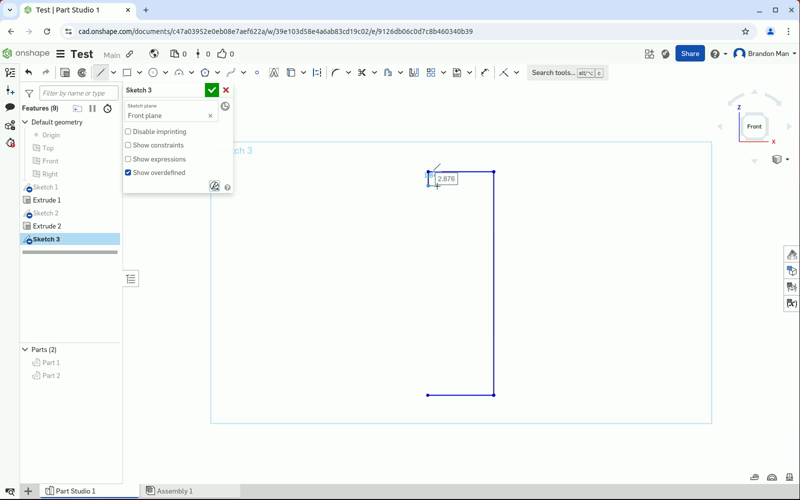
click(437, 185)
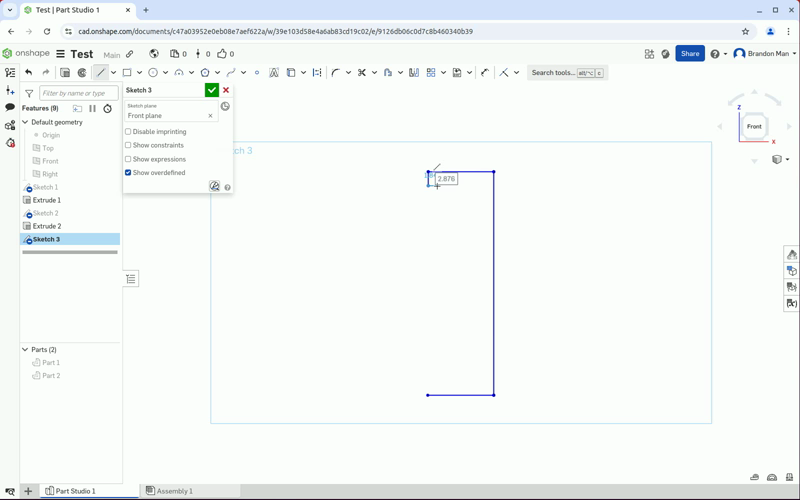
key_up(shift)
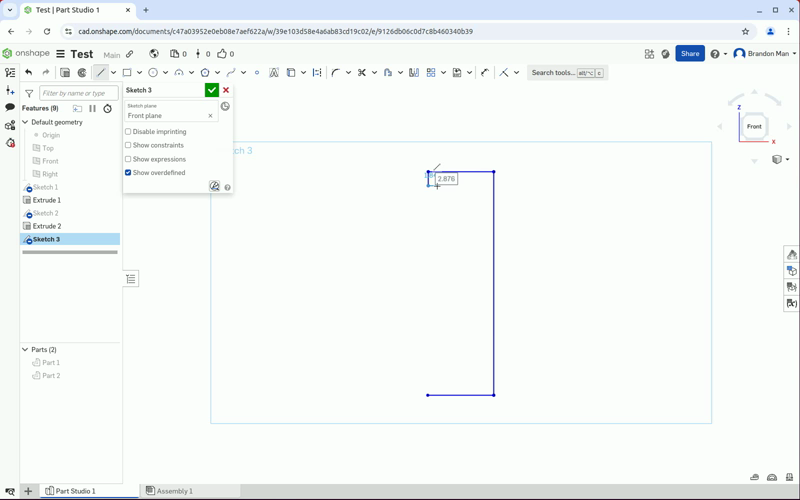
key_down(shift)
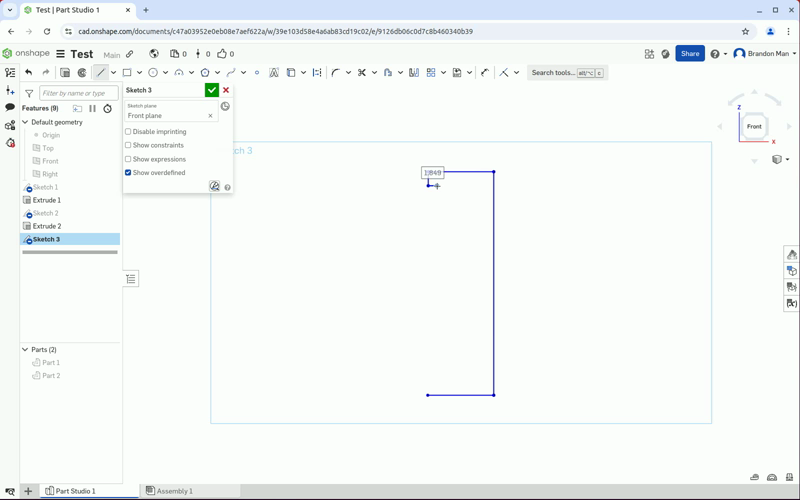
mouse_move(467, 185)
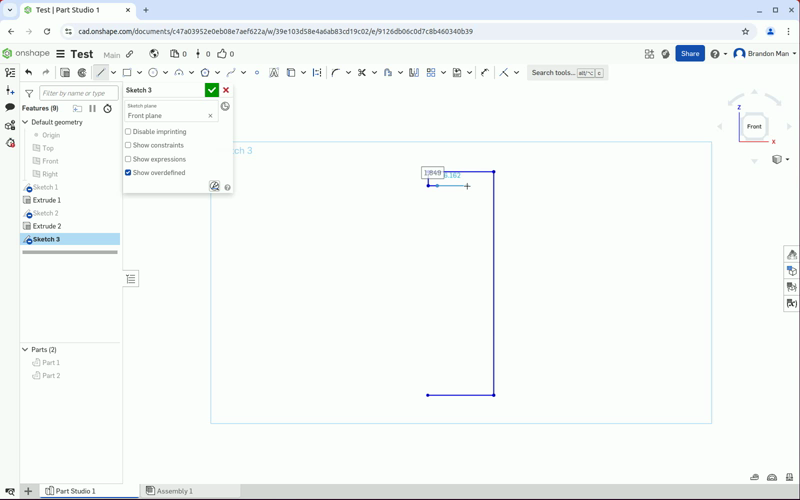
mouse_move(437, 221)
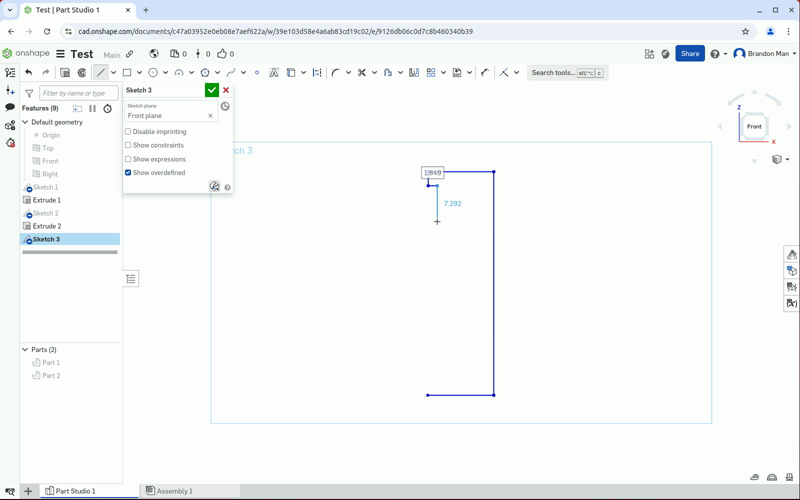
click(437, 221)
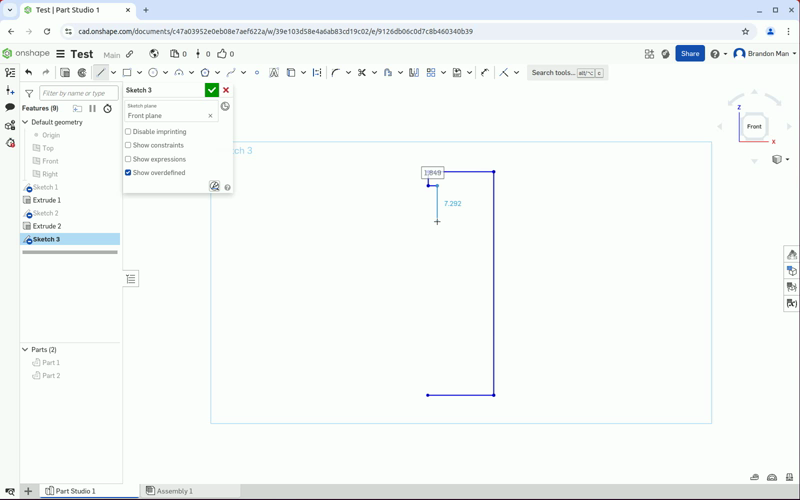
key_up(shift)
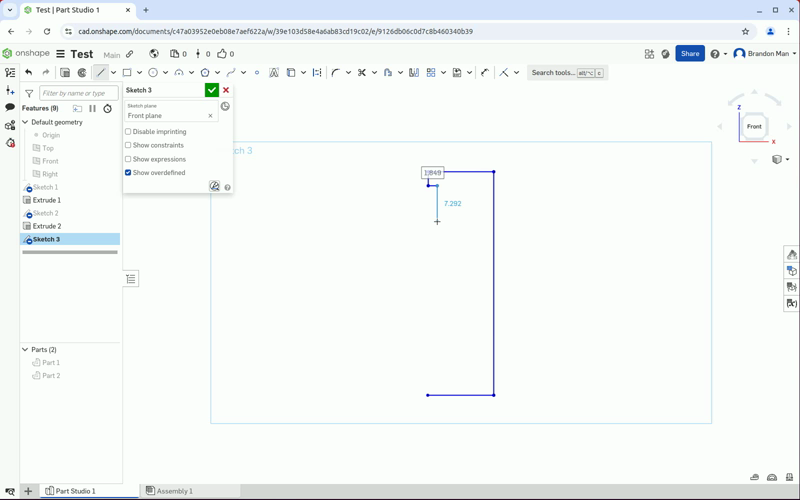
key_down(shift)
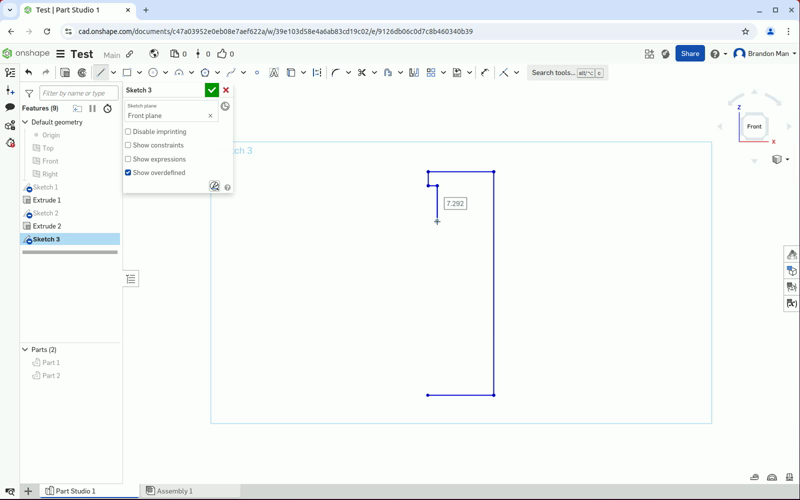
mouse_move(467, 221)
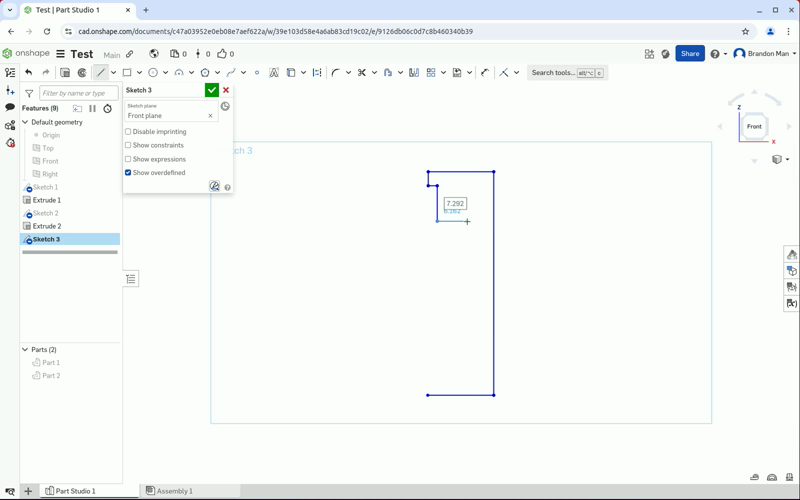
mouse_move(428, 221)
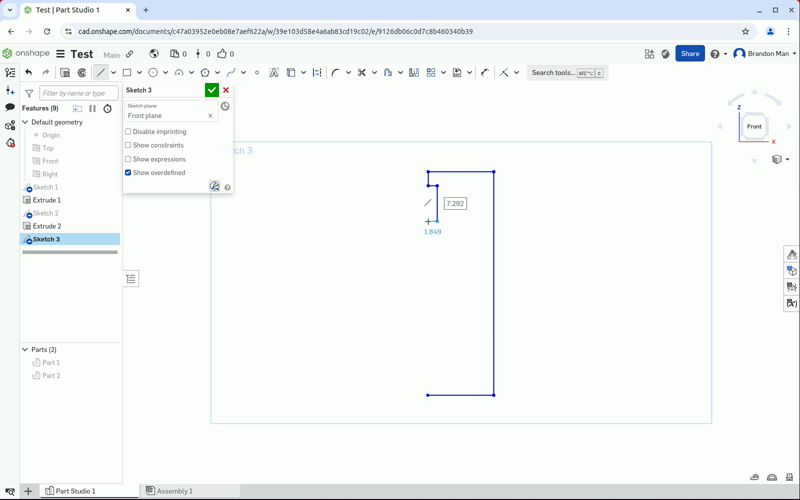
click(428, 221)
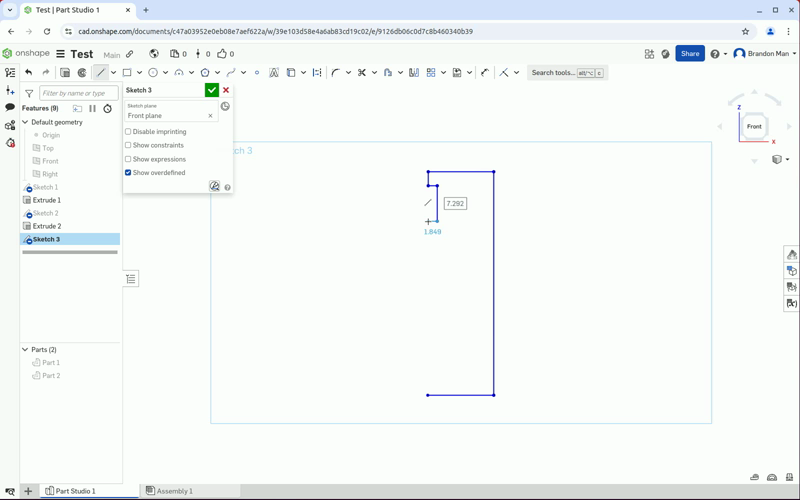
key_up(shift)
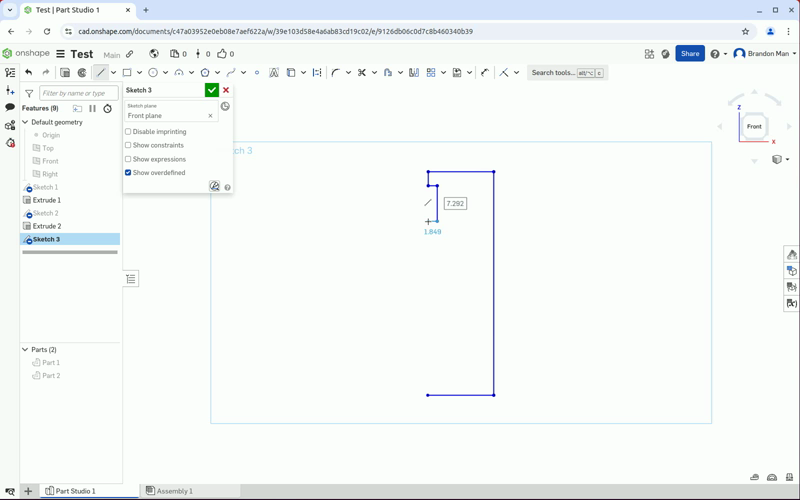
key_down(shift)
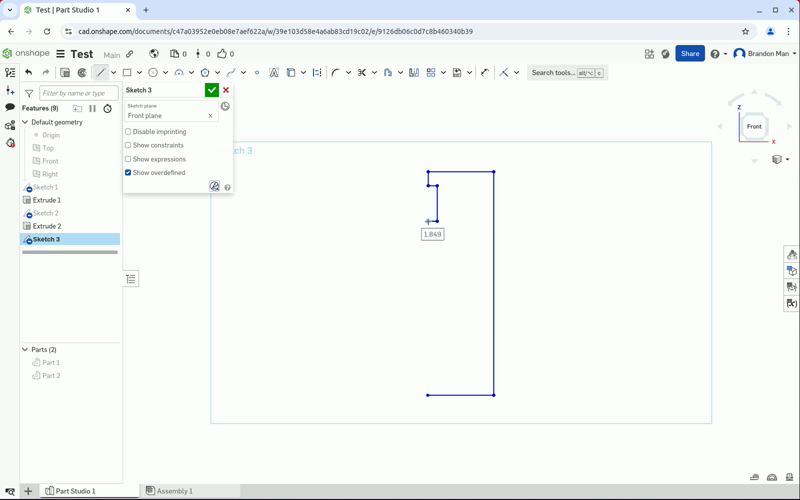
mouse_move(427, 345)
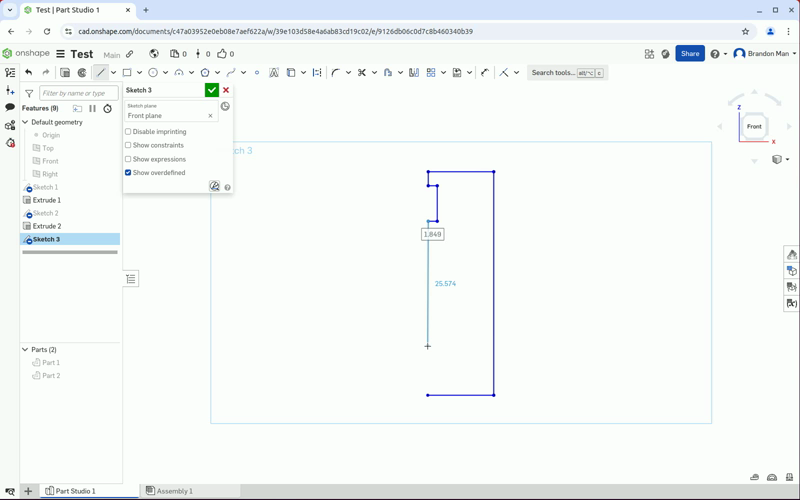
click(427, 345)
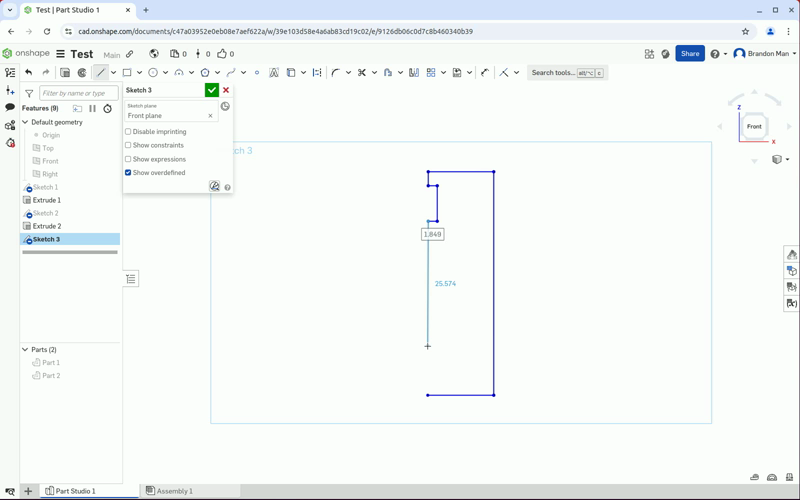
key_up(shift)
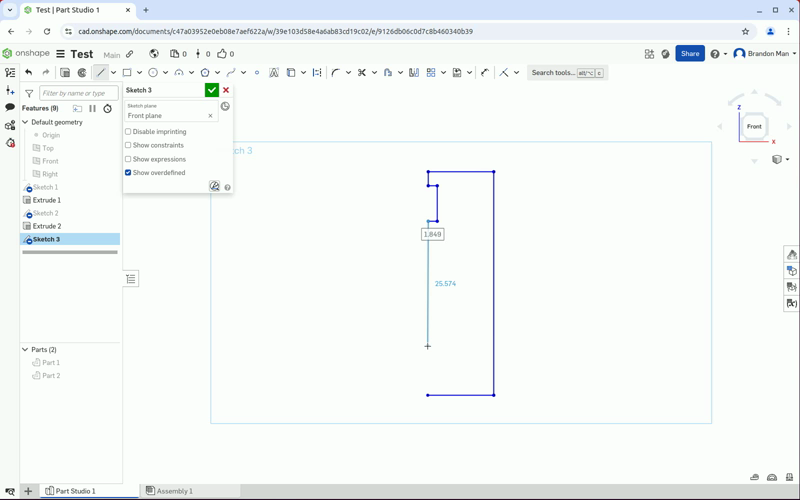
key_down(shift)
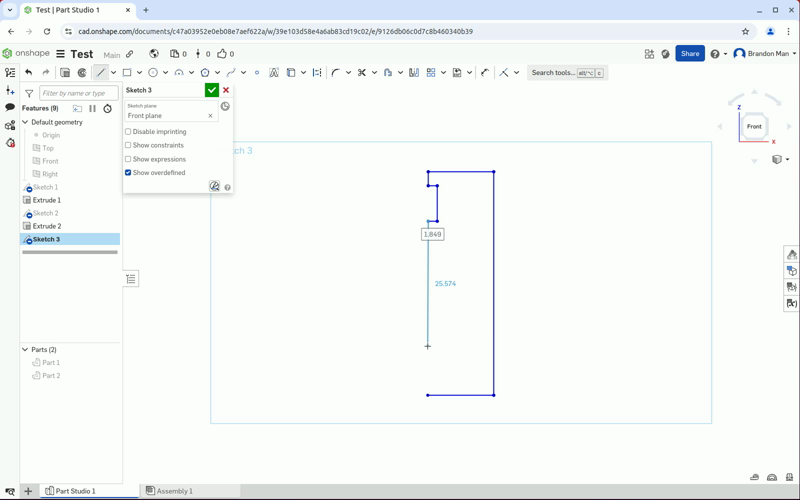
mouse_move(457, 345)
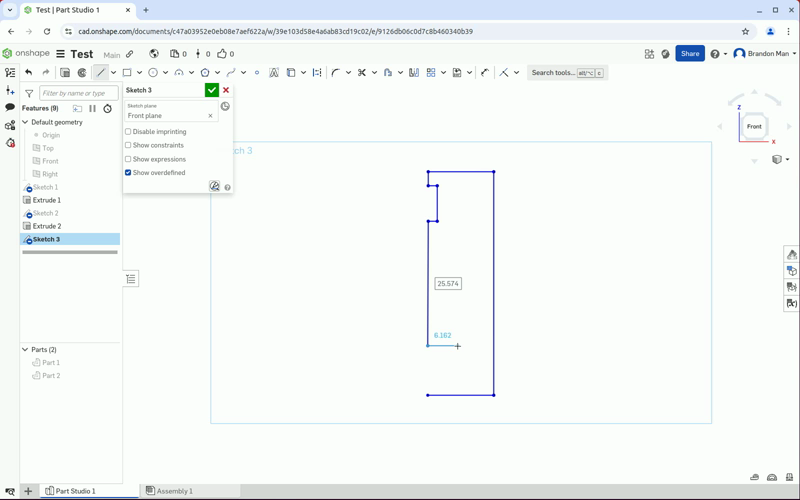
mouse_move(437, 345)
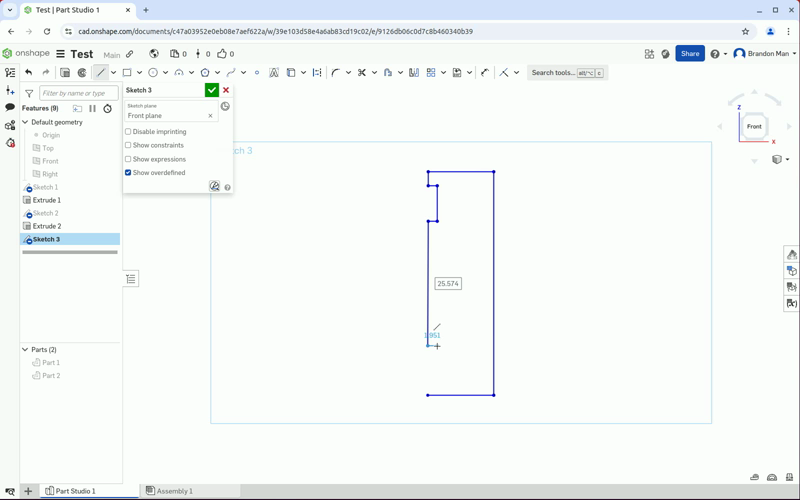
click(437, 345)
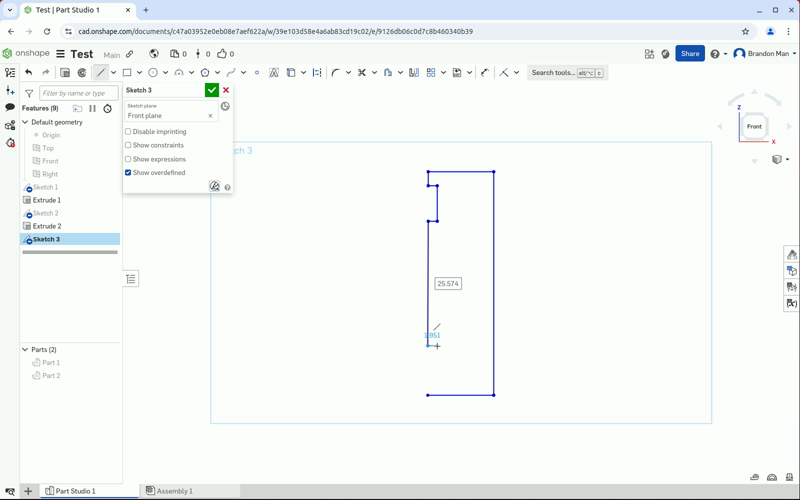
key_up(shift)
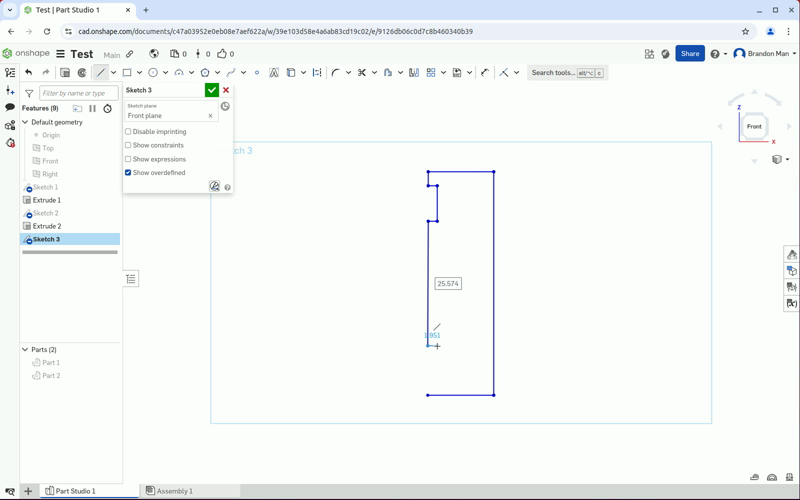
key_down(shift)
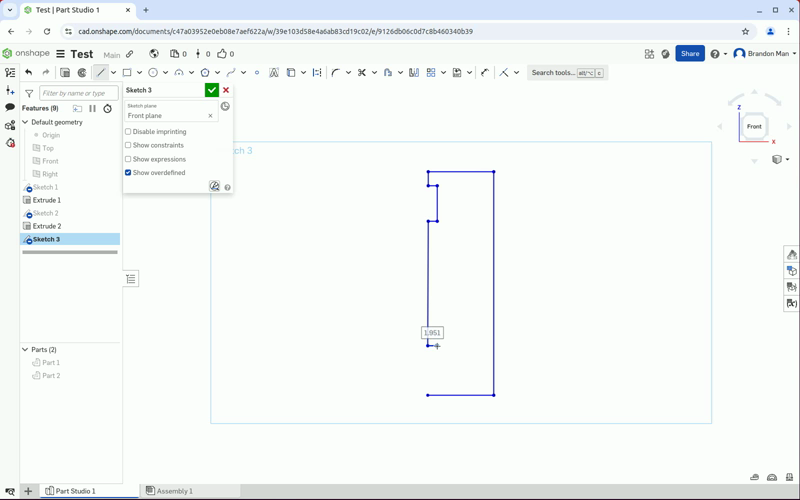
mouse_move(467, 345)
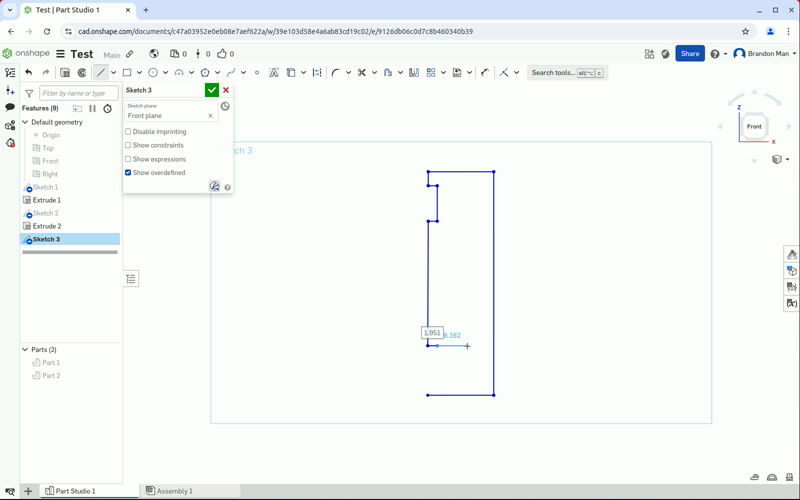
mouse_move(437, 381)
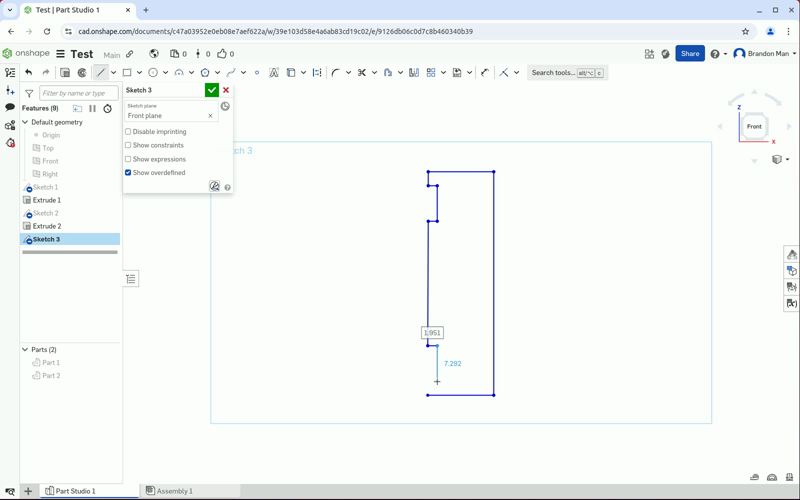
click(437, 381)
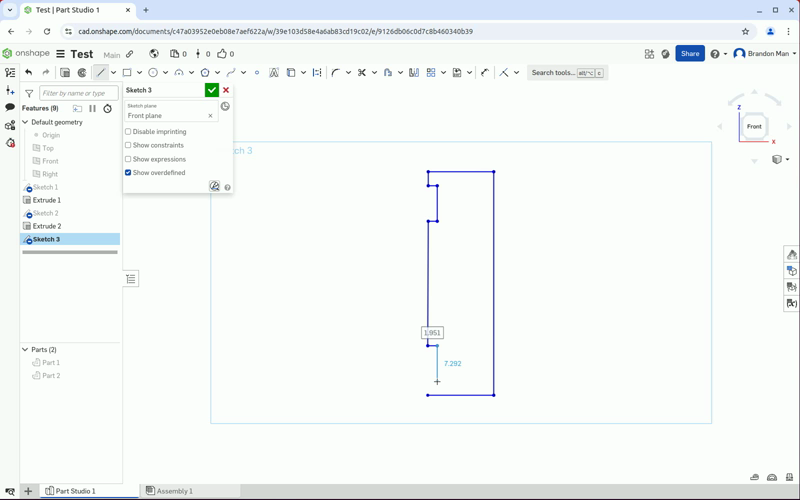
key_up(shift)
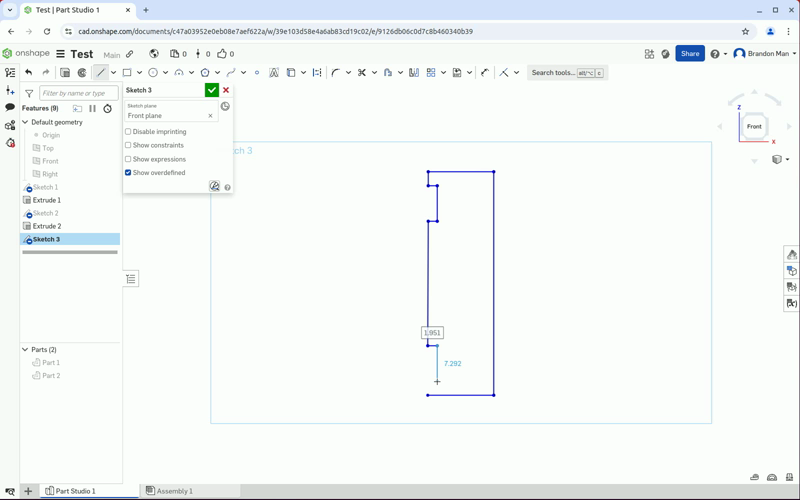
key_down(shift)
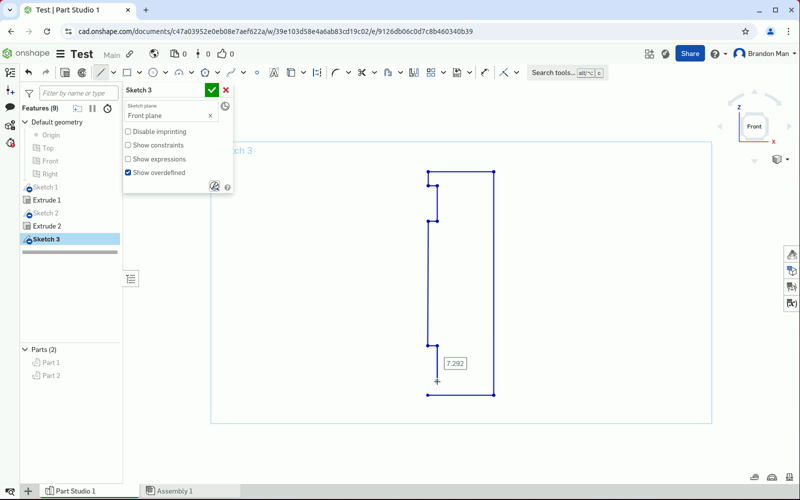
mouse_move(467, 381)
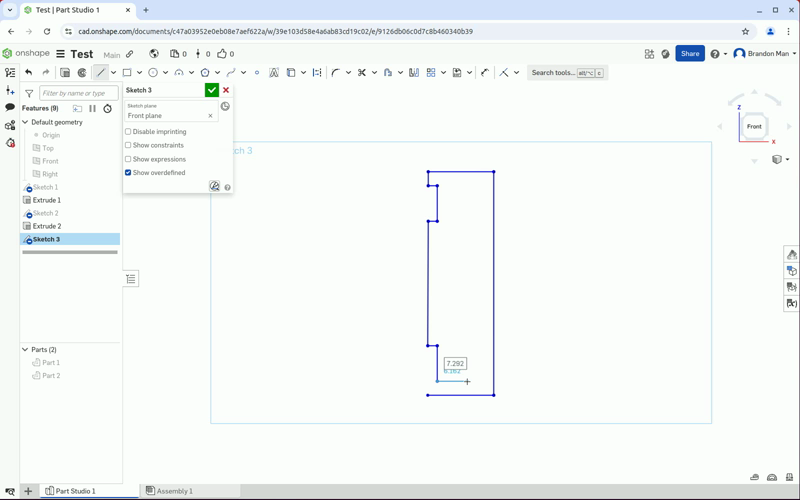
mouse_move(427, 381)
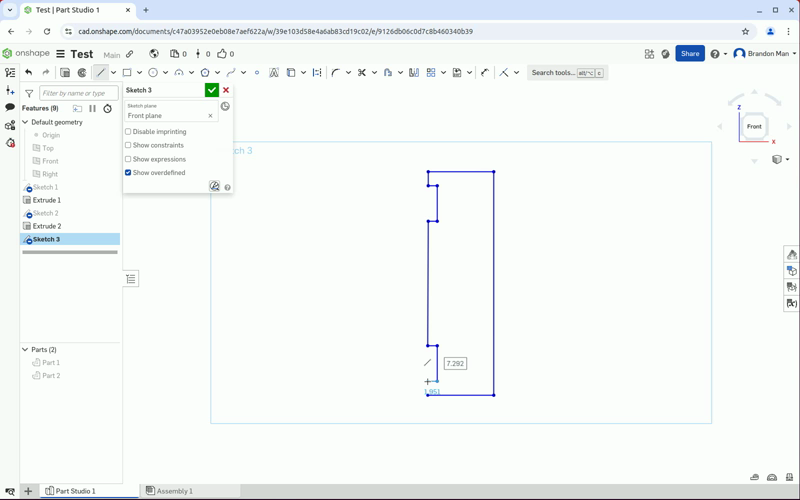
click(427, 381)
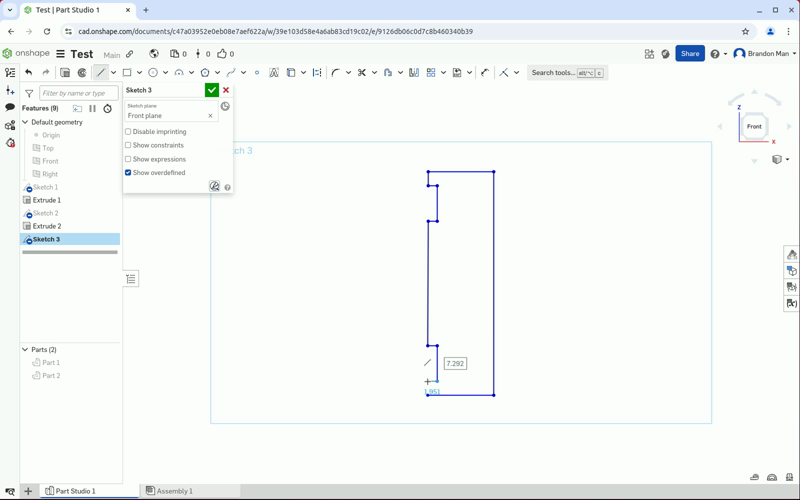
key_up(shift)
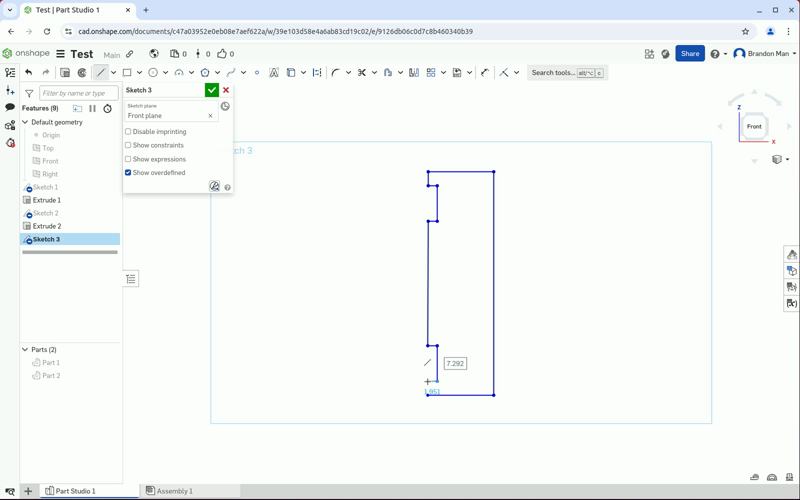
mouse_move(457, 381)
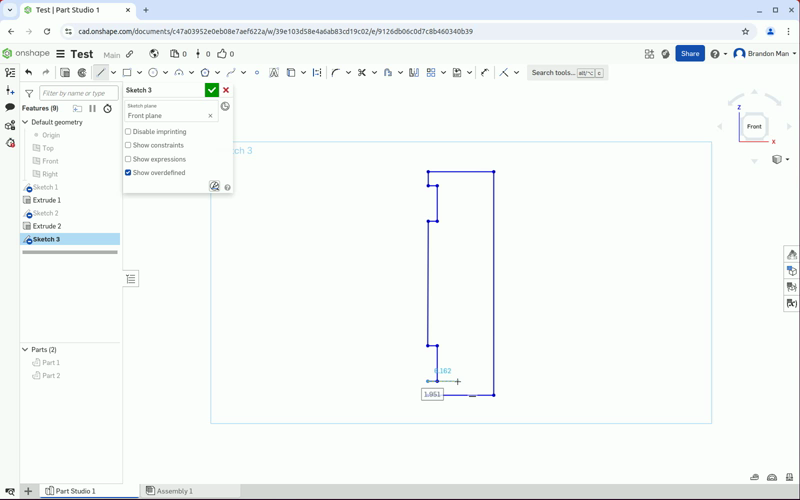
key_down(shift)
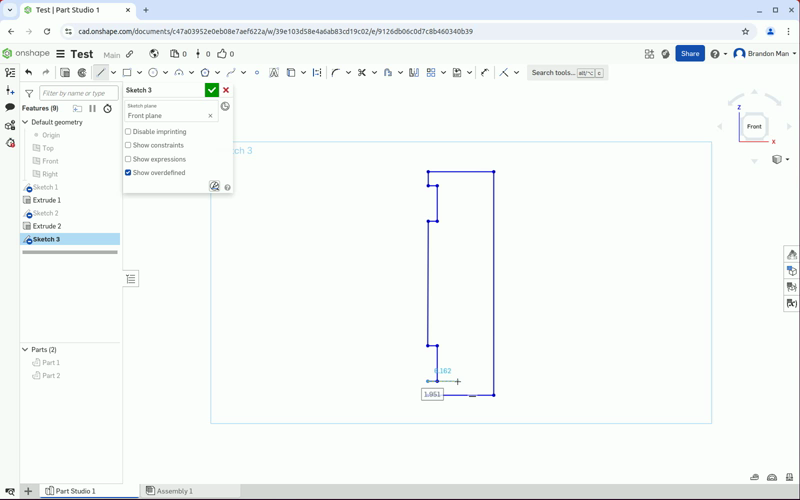
mouse_move(427, 395)
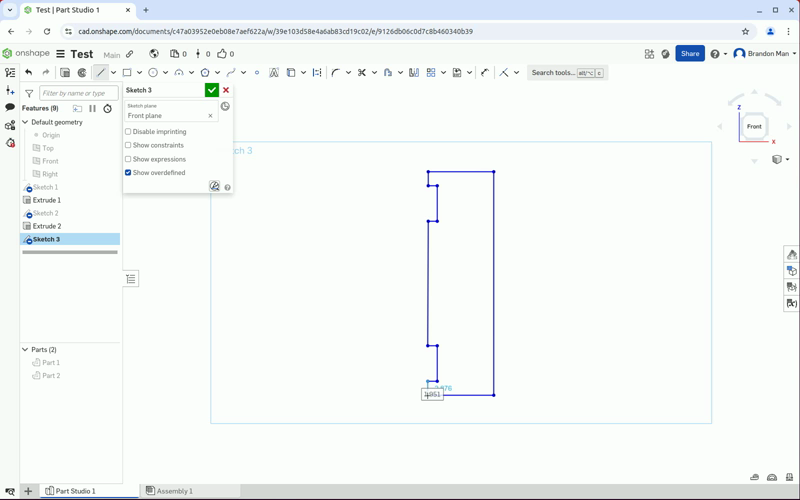
key_up(shift)
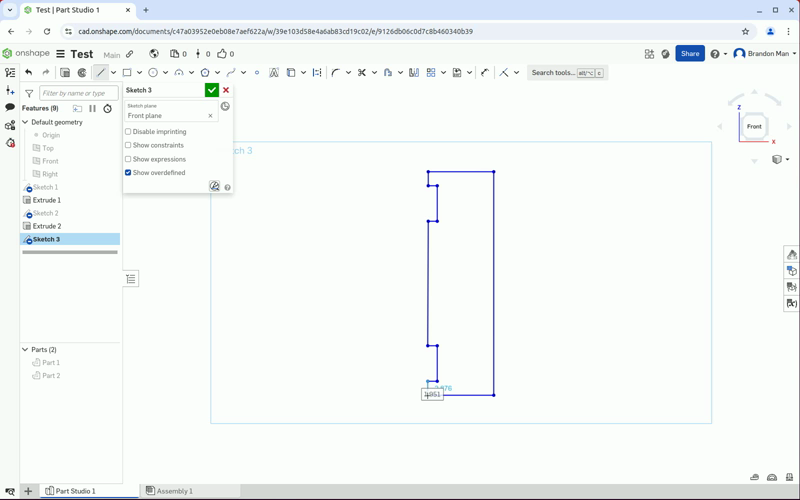
click(427, 395)
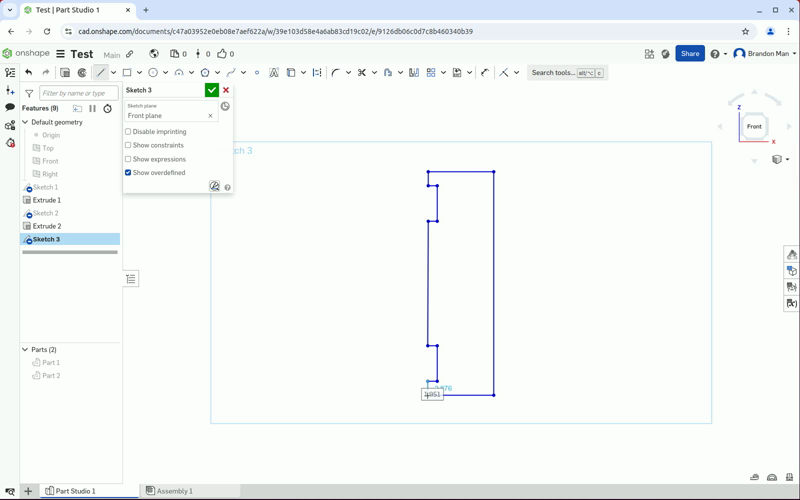
key(esc)
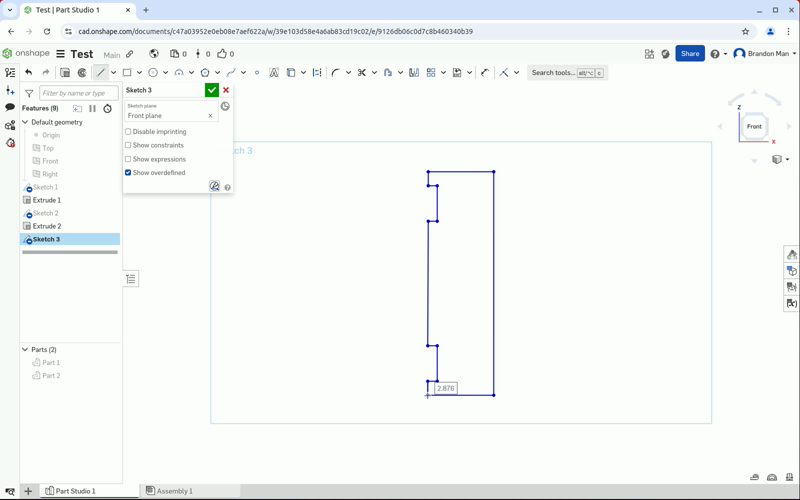
mouse_move(448, 252)
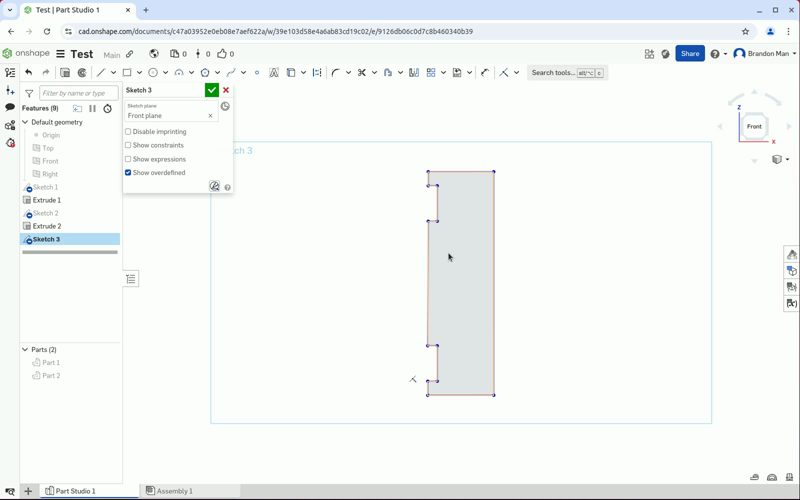
click(448, 252)
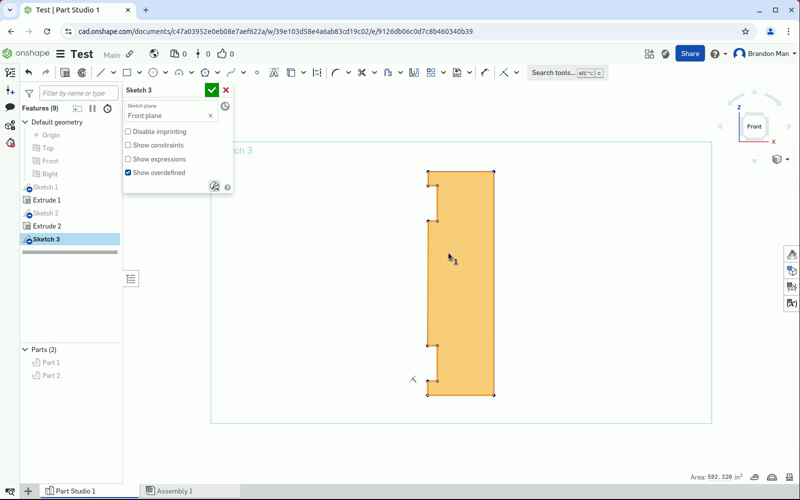
mouse_move(73, 352)
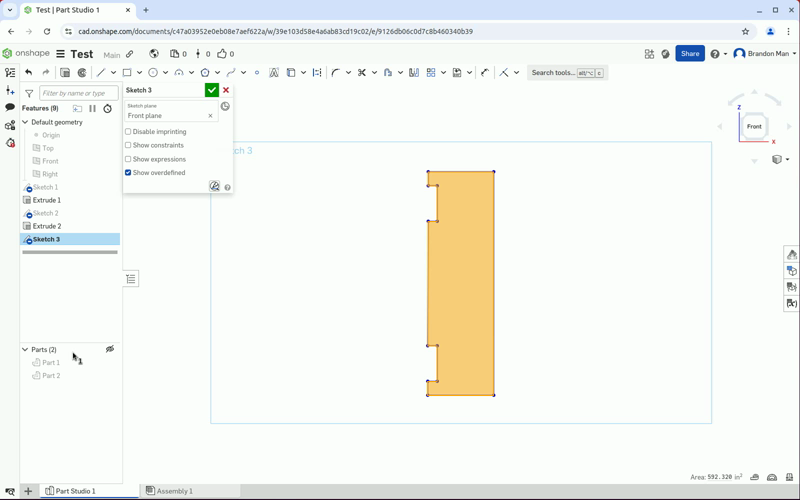
key(shift+y)
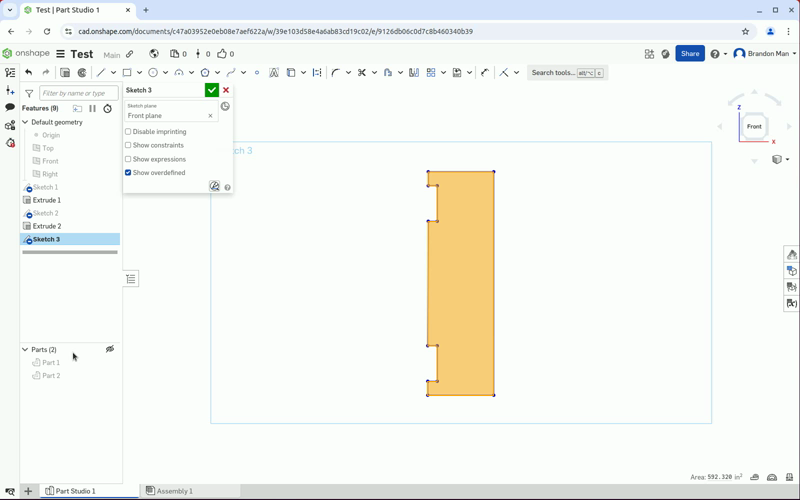
key(shift+e)
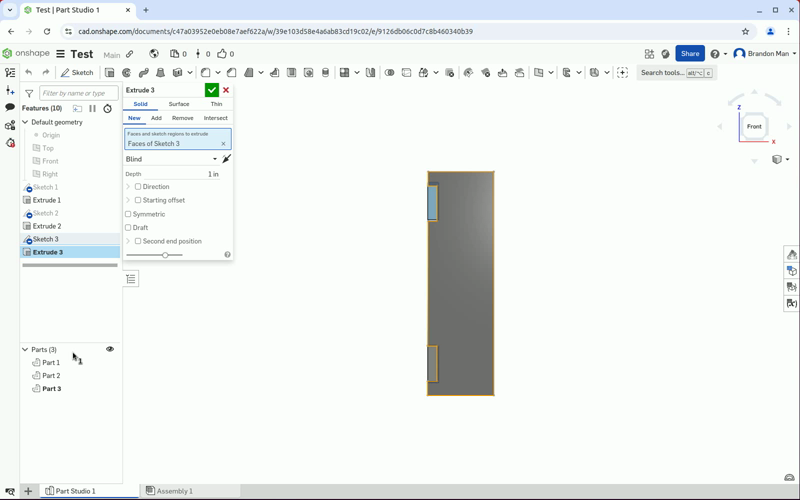
mouse_move(143, 106)
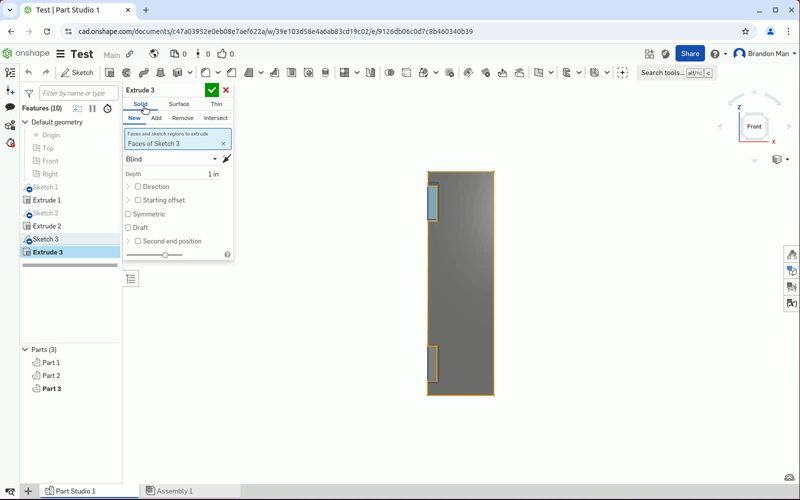
click(143, 106)
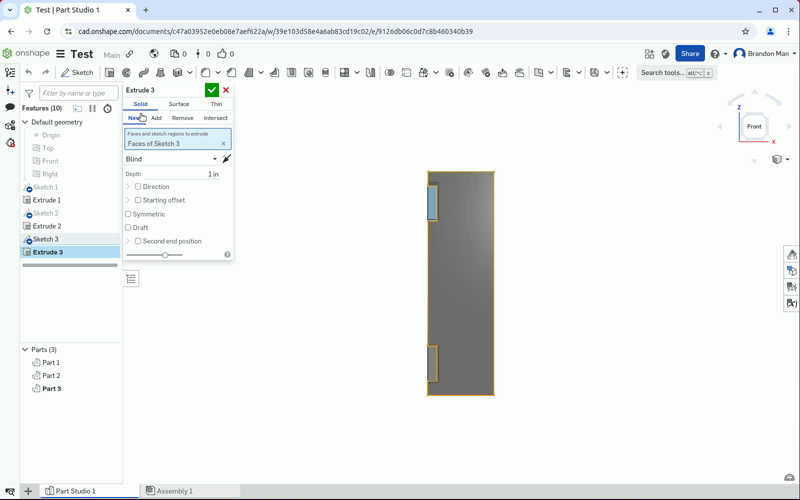
mouse_move(137, 120)
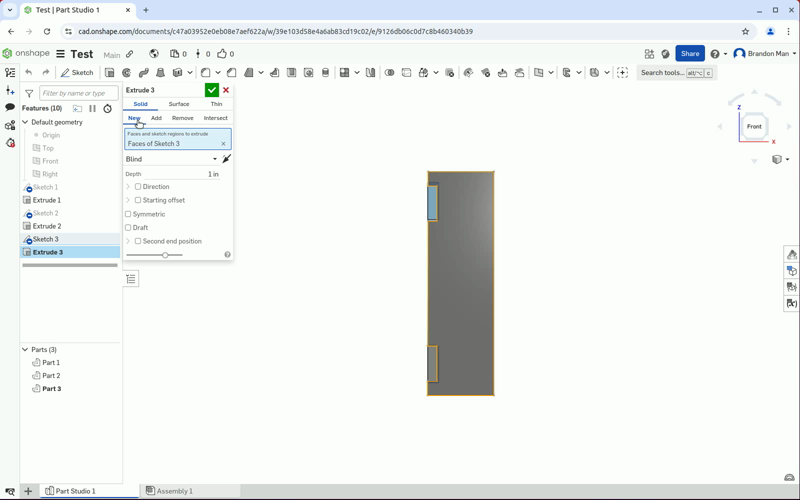
click(137, 120)
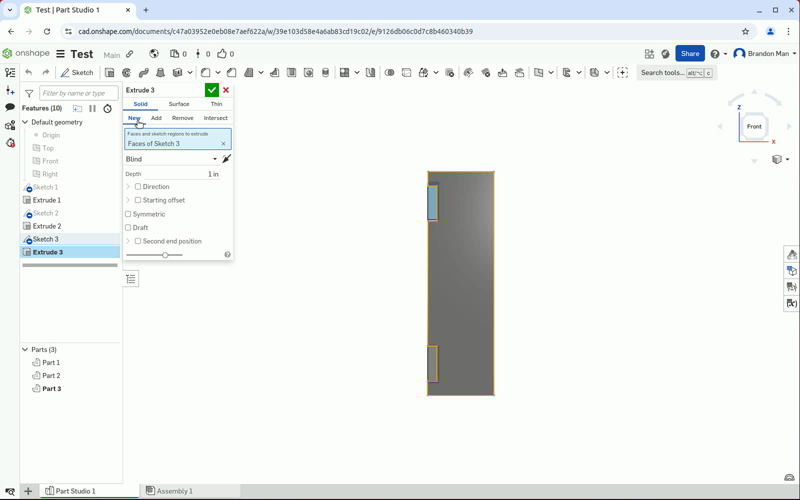
key(tab, 4)
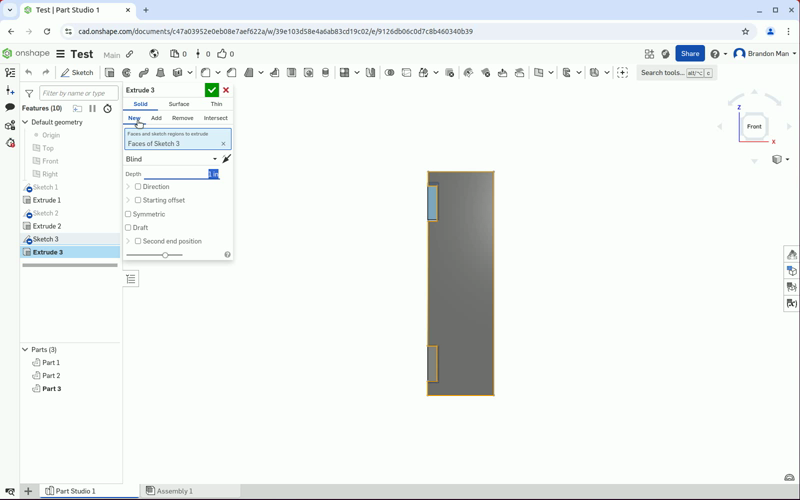
text(0.481)
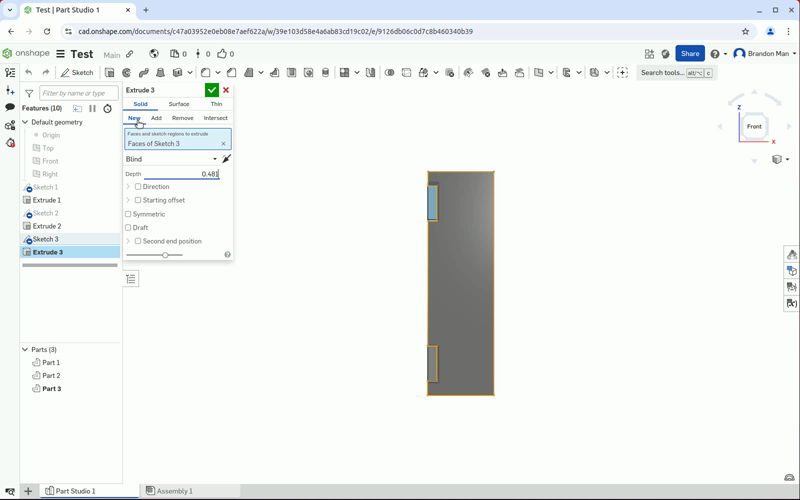
key(enter)
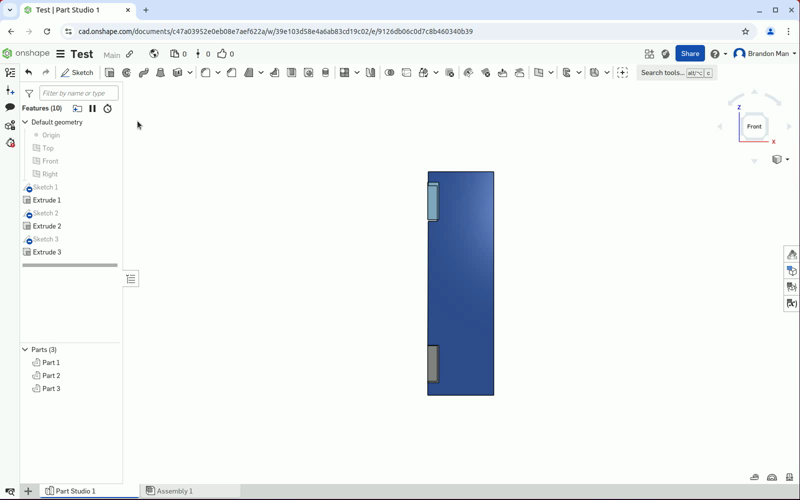
key(shift+h)
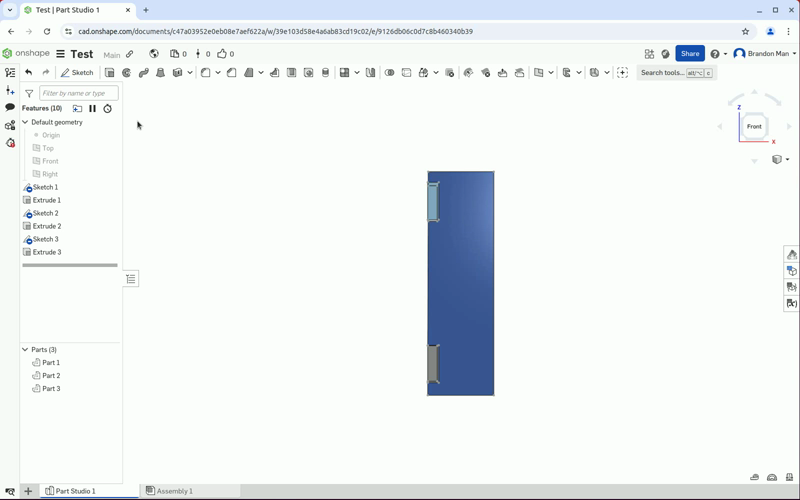
key(shift+h)
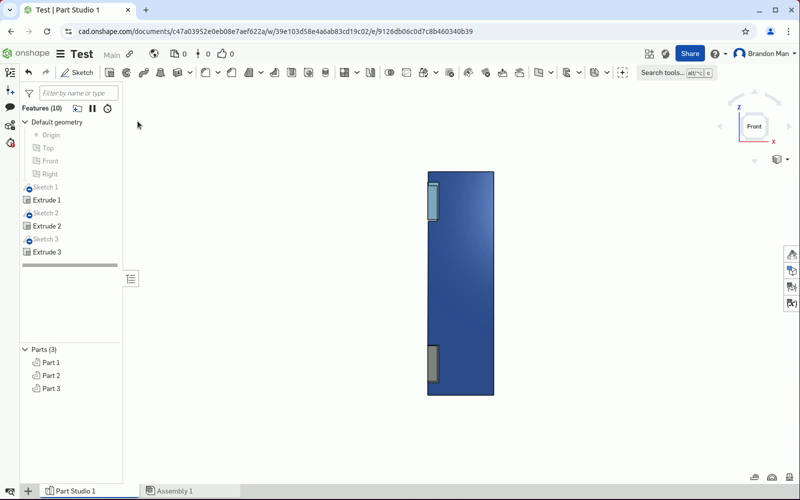
mouse_move(73, 189)
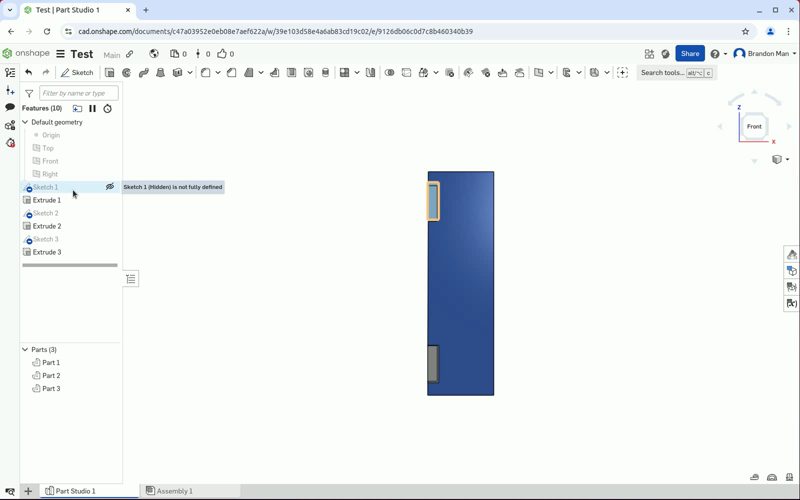
click(73, 189)
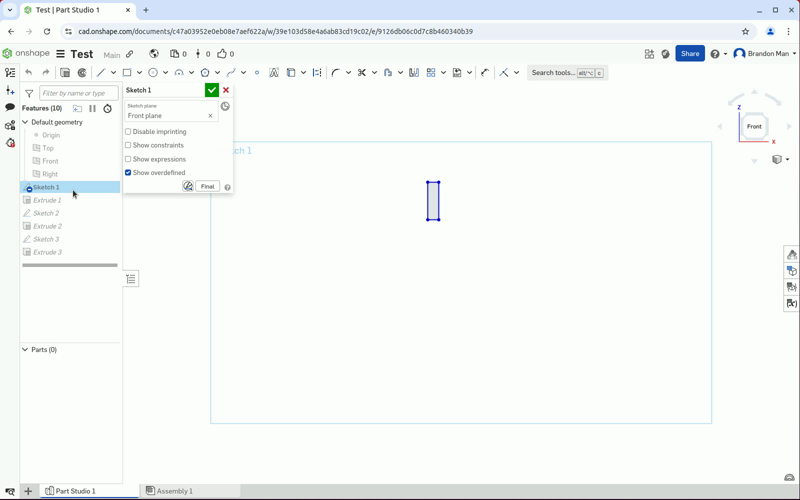
mouse_move(229, 92)
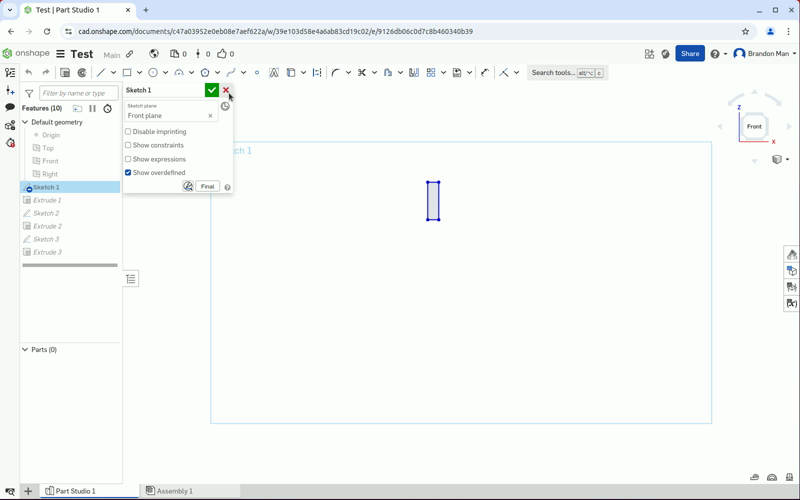
click(229, 92)
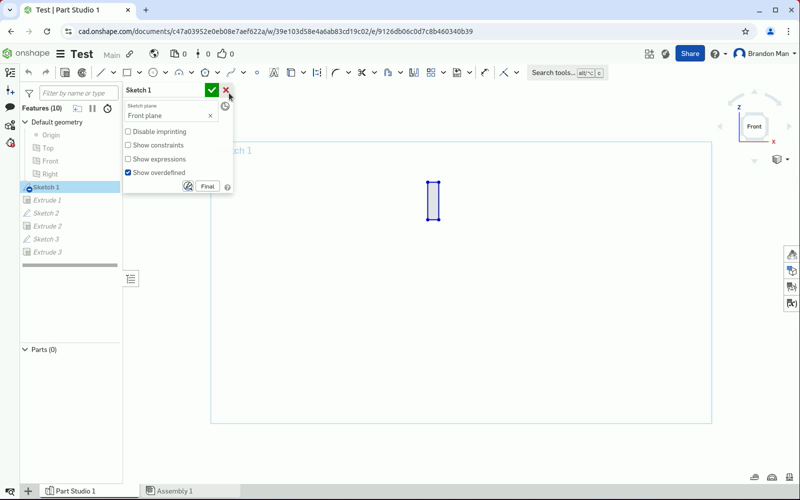
key(shift+s)
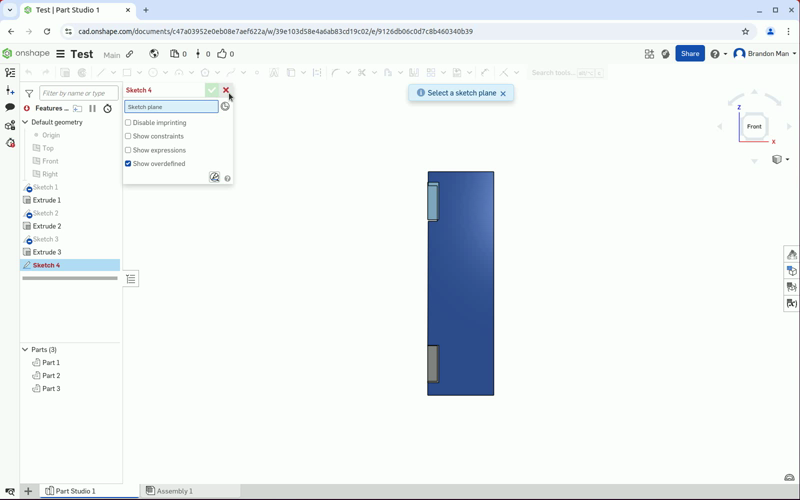
mouse_move(73, 163)
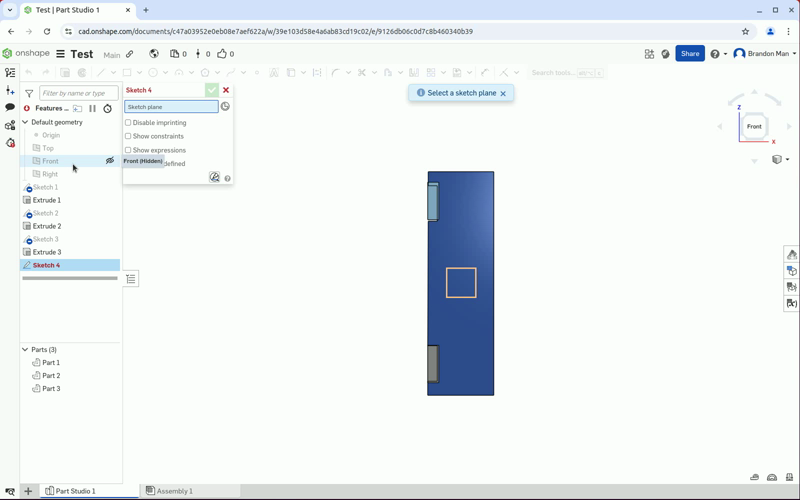
click(73, 163)
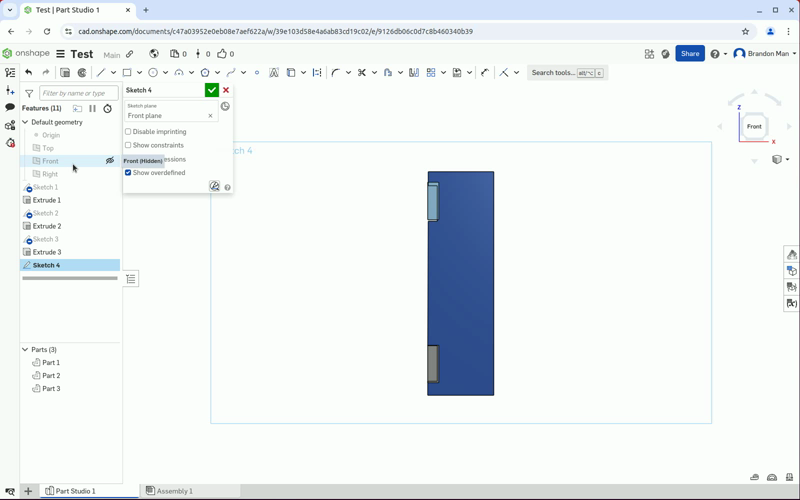
mouse_move(73, 352)
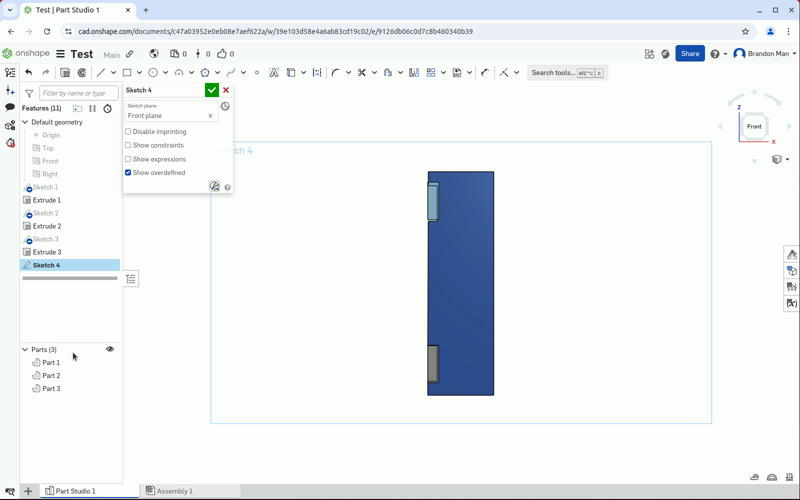
key(y)
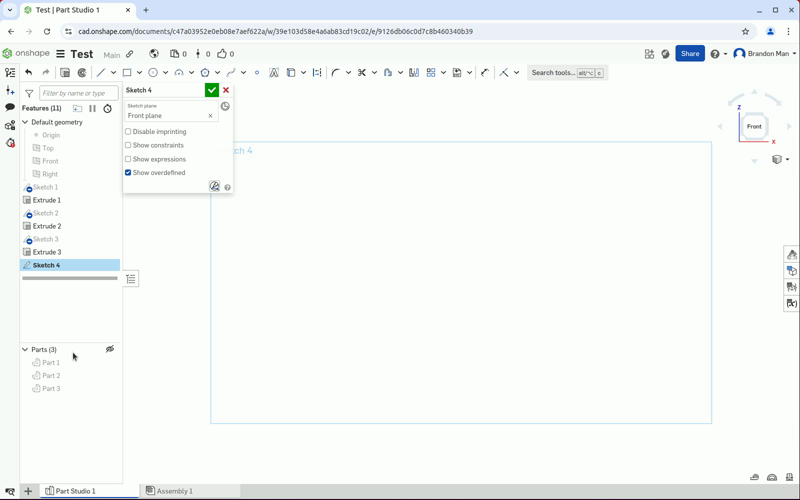
key(l)
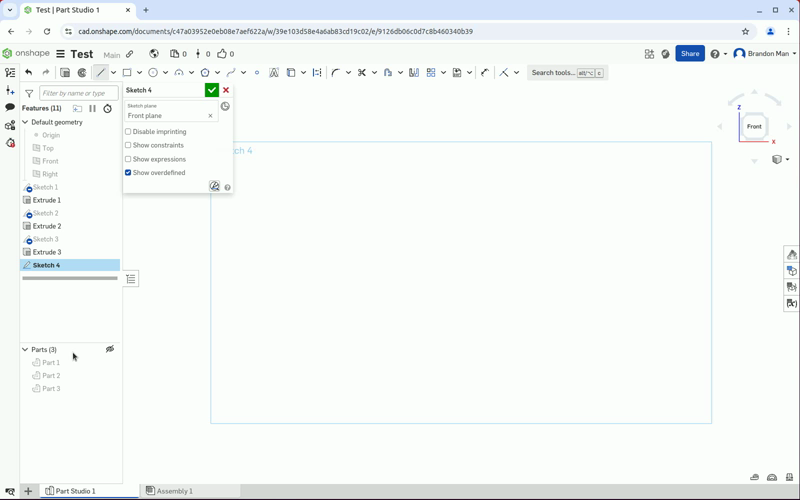
key_down(shift)
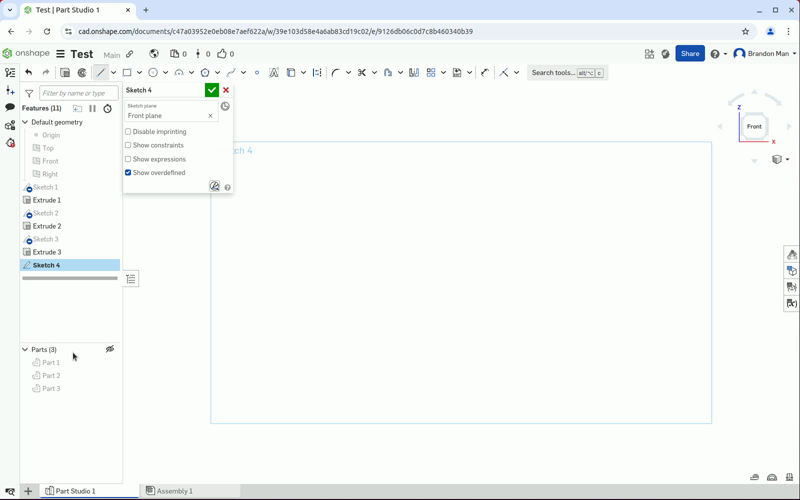
mouse_move(427, 219)
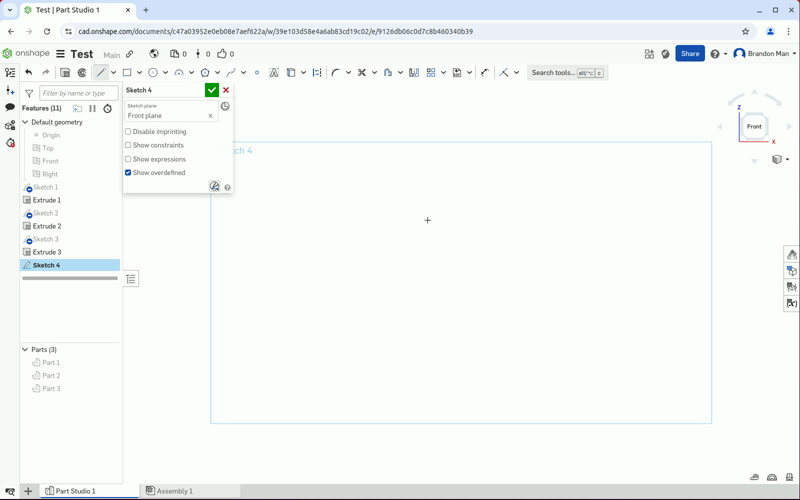
click(427, 219)
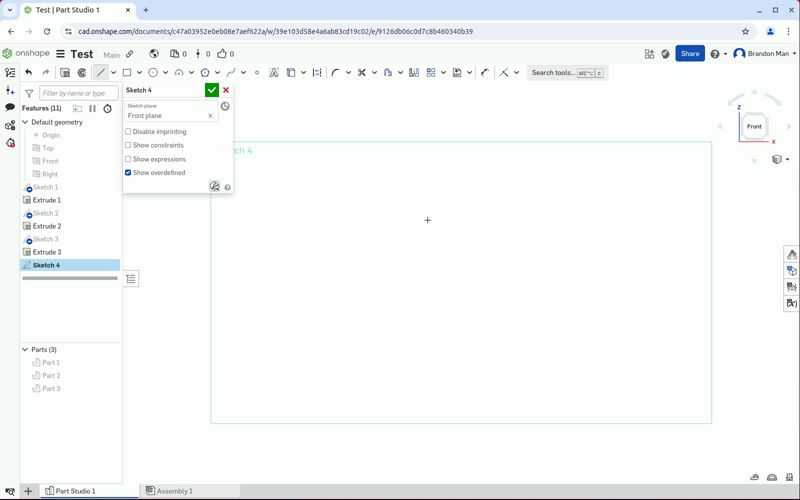
key_up(shift)
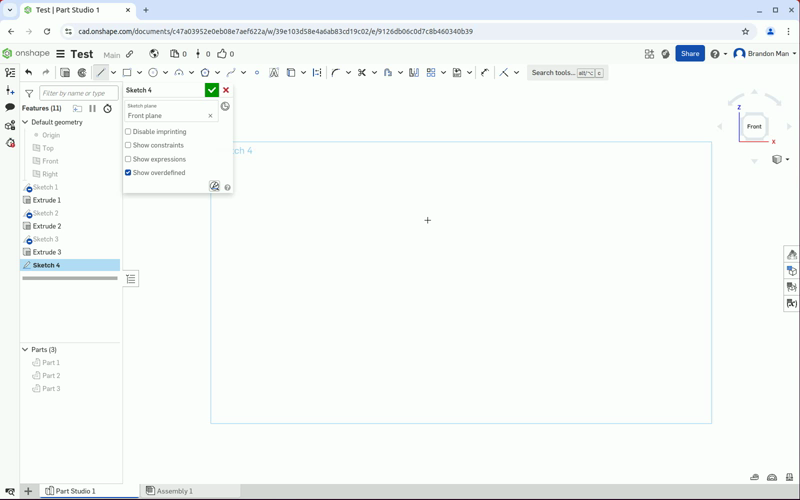
key_down(shift)
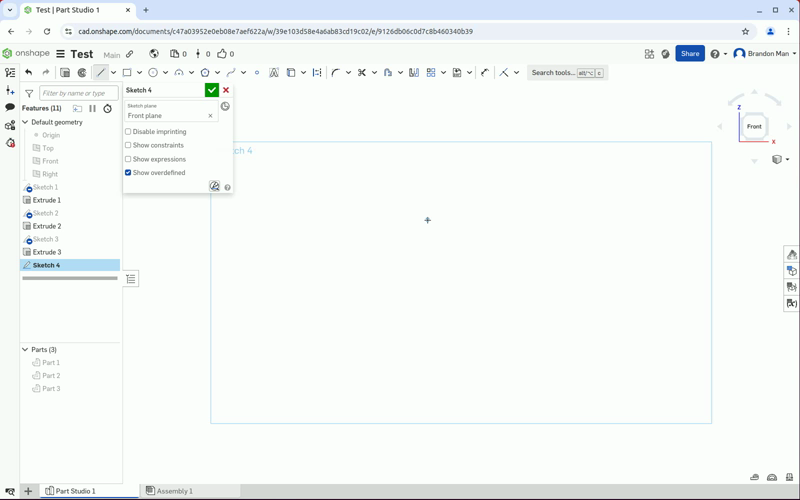
mouse_move(457, 219)
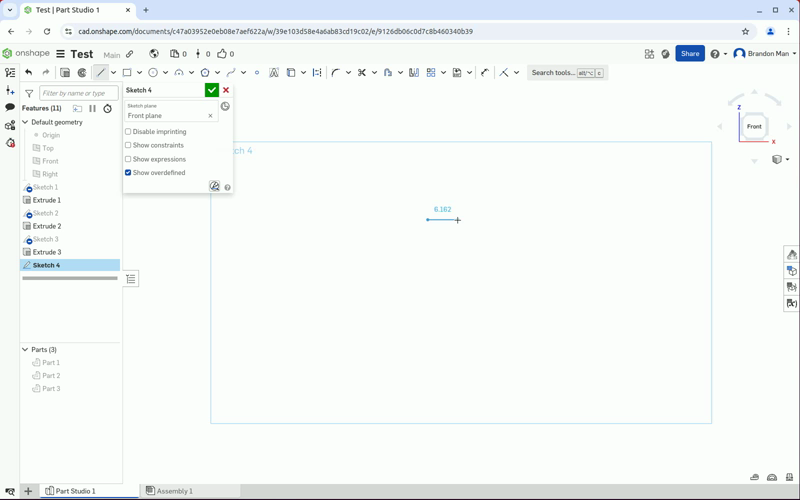
mouse_move(438, 219)
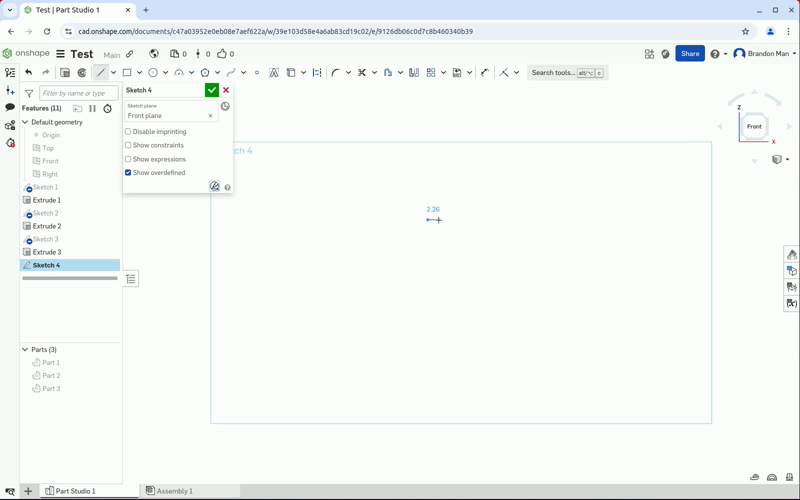
click(438, 219)
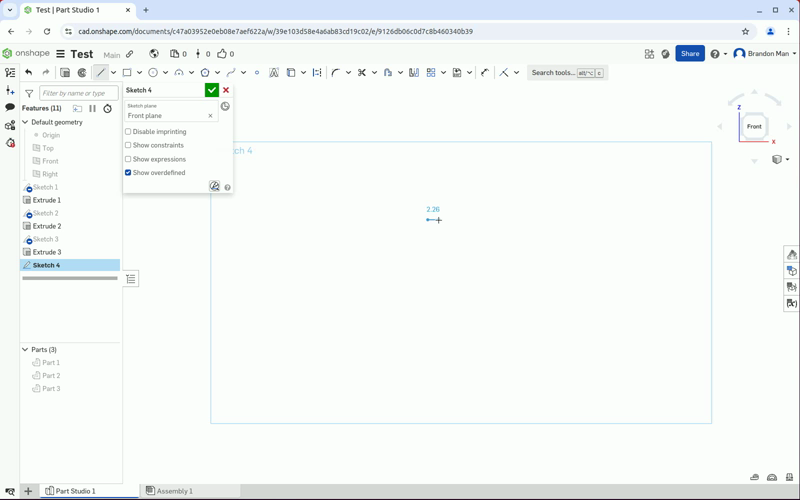
key_up(shift)
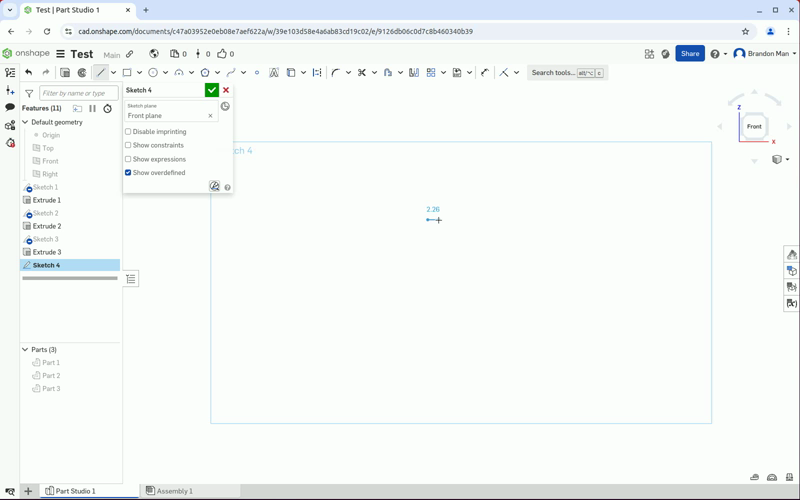
key_down(shift)
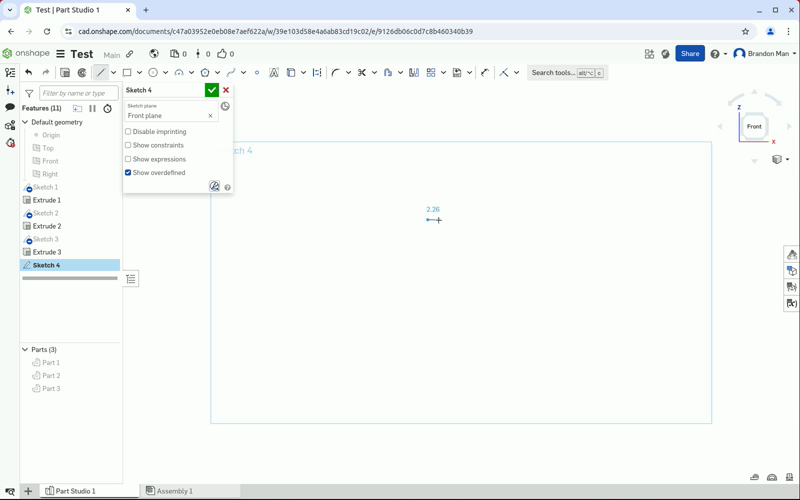
mouse_move(468, 219)
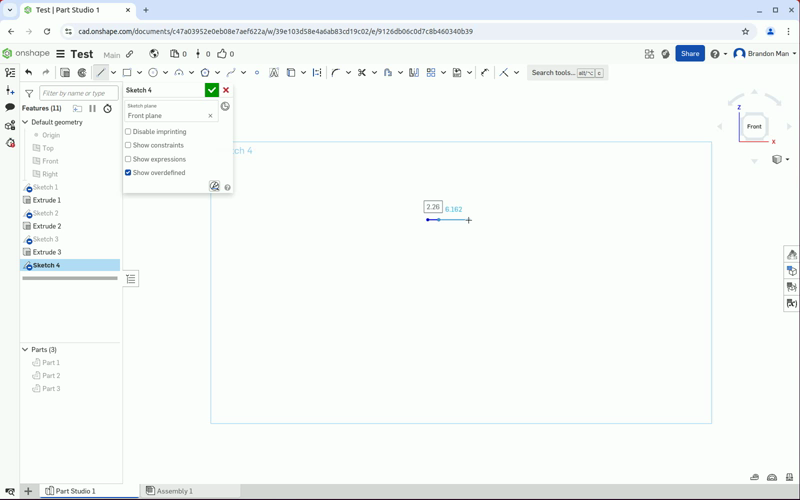
mouse_move(438, 182)
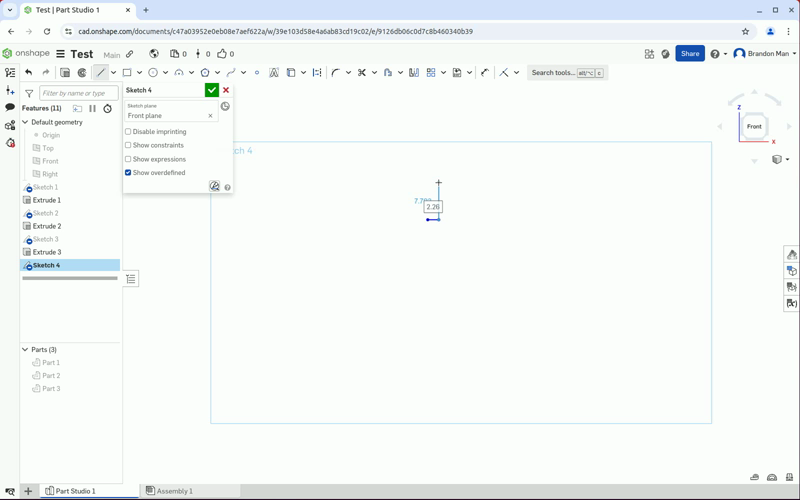
click(438, 182)
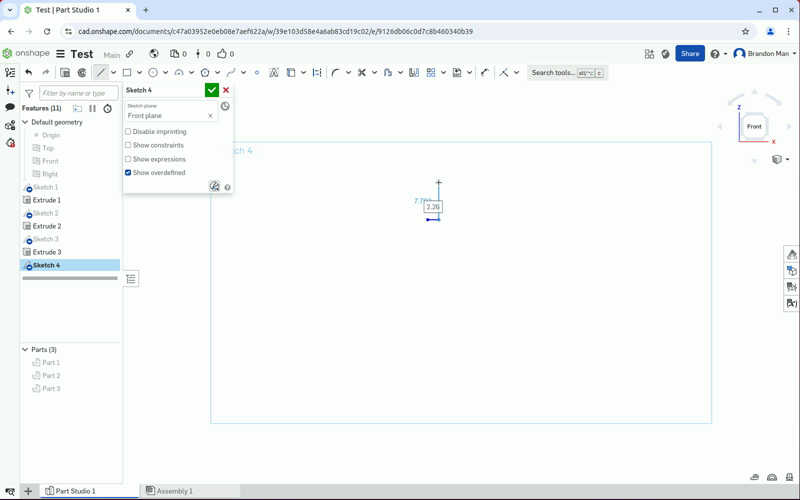
key_up(shift)
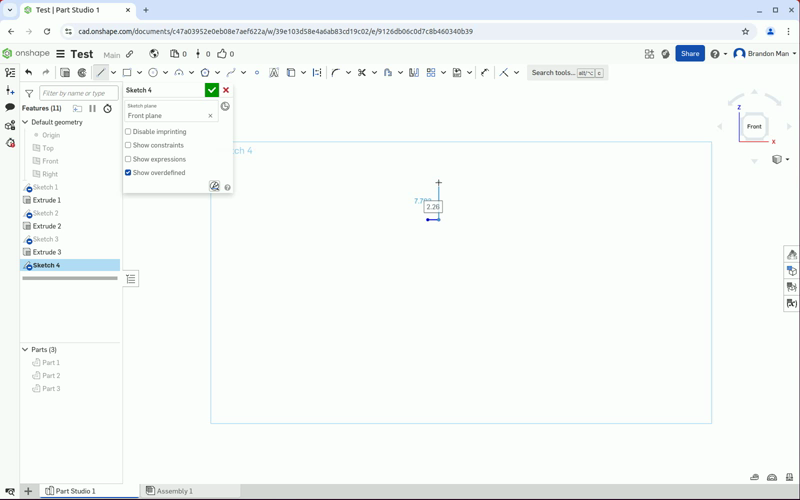
key_down(shift)
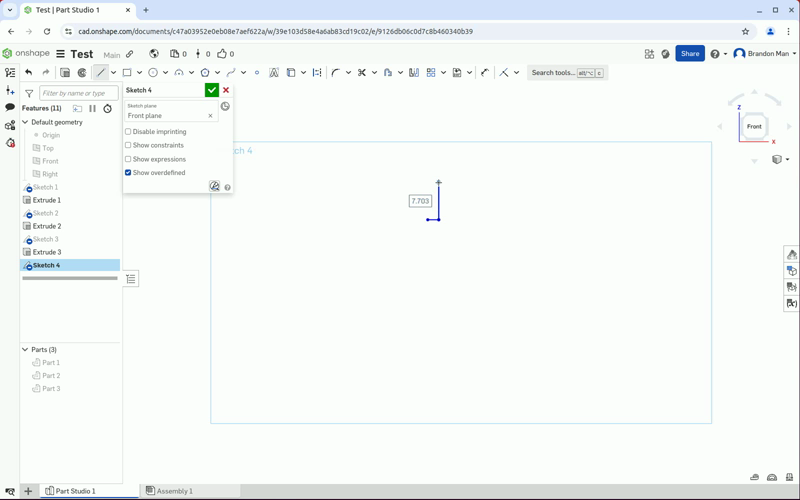
mouse_move(468, 182)
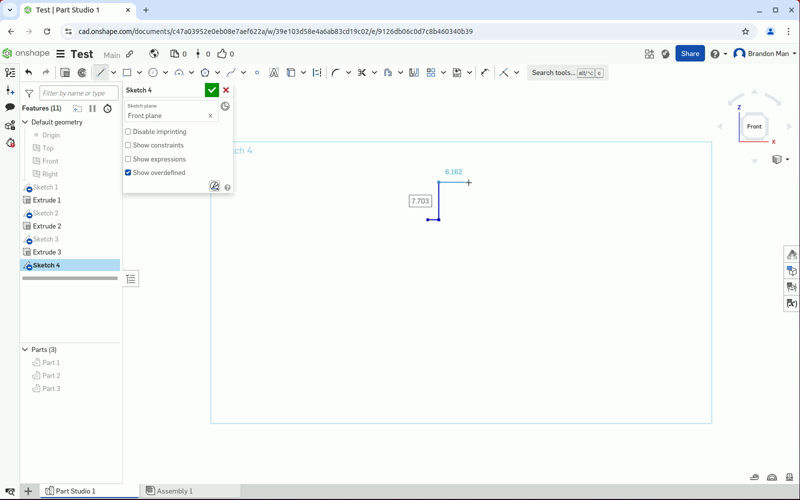
mouse_move(427, 182)
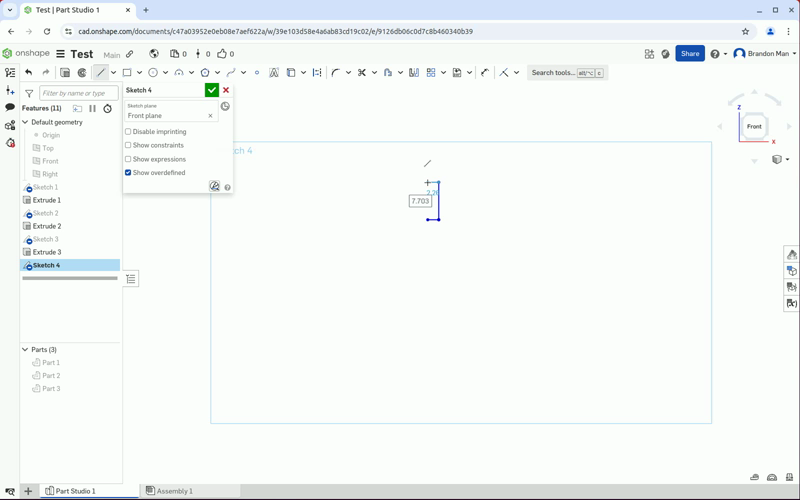
click(427, 182)
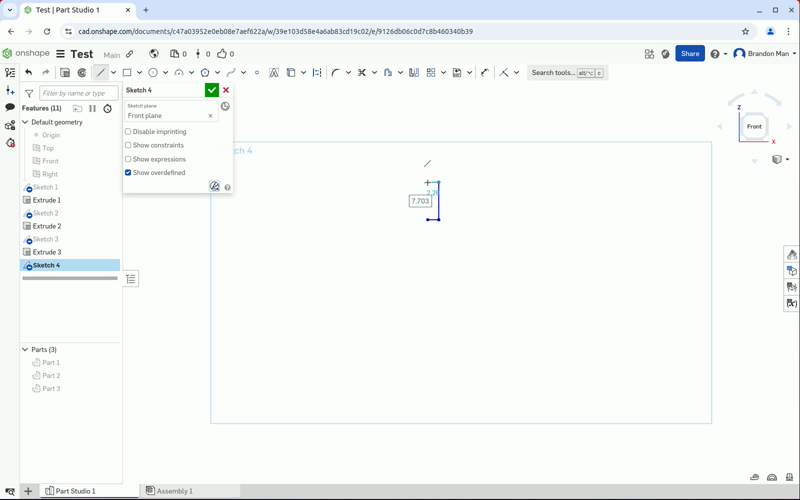
key_up(shift)
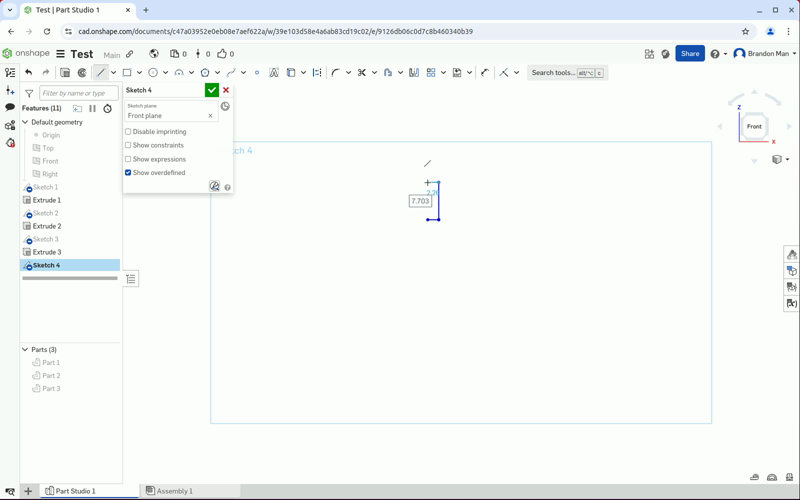
mouse_move(457, 182)
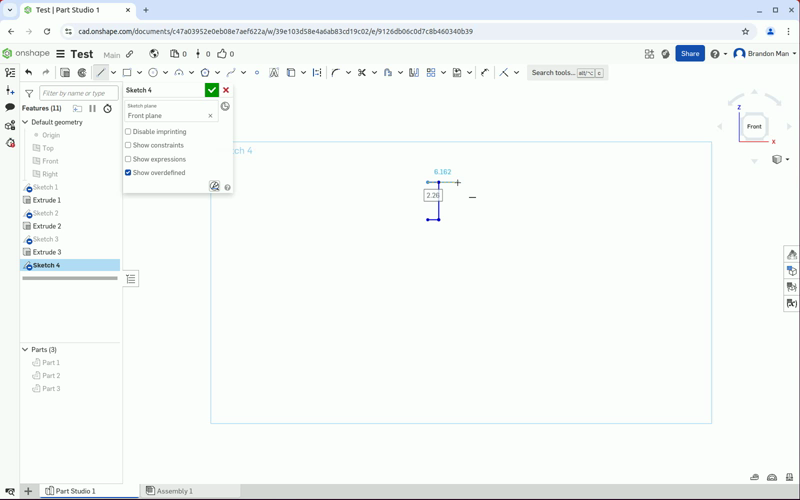
key_down(shift)
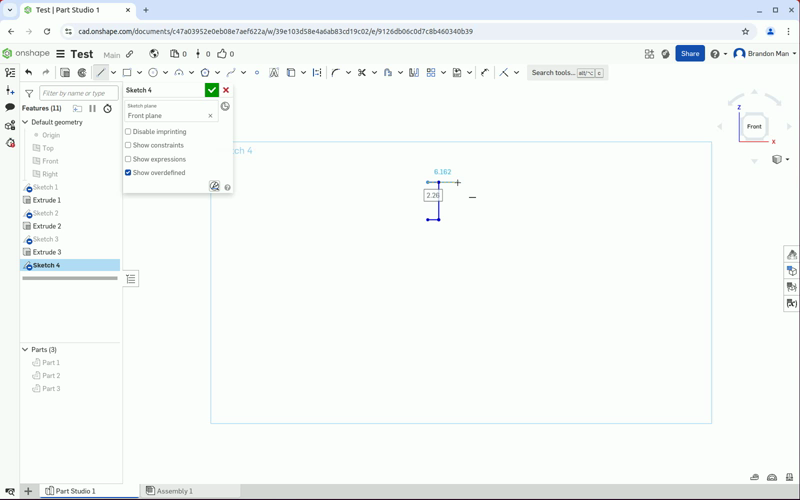
mouse_move(427, 219)
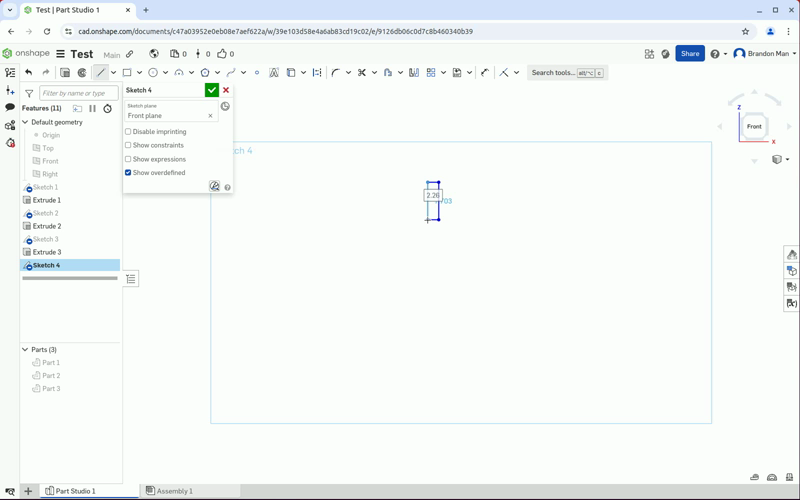
key_up(shift)
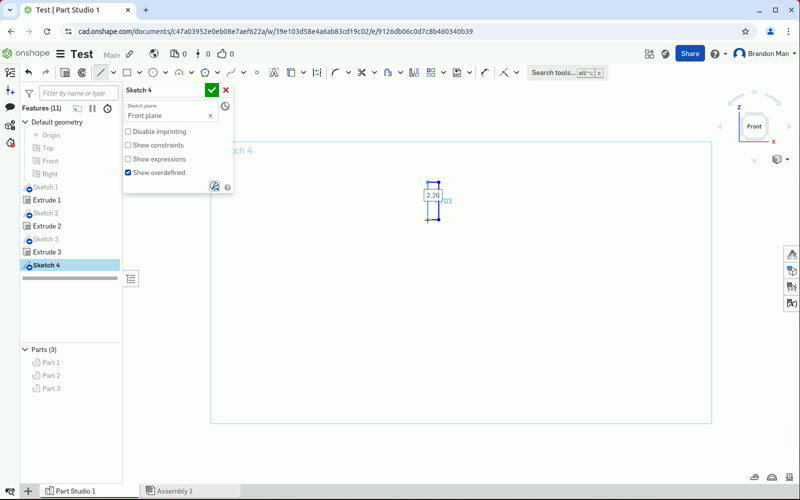
click(427, 219)
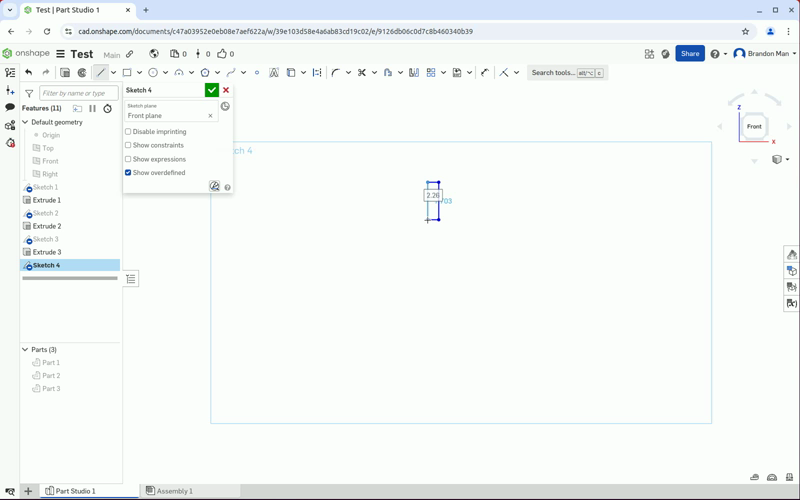
key(esc)
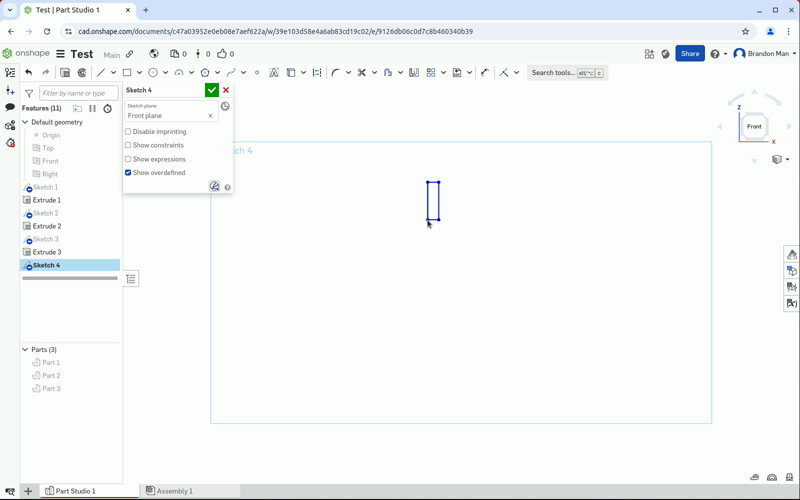
mouse_move(433, 202)
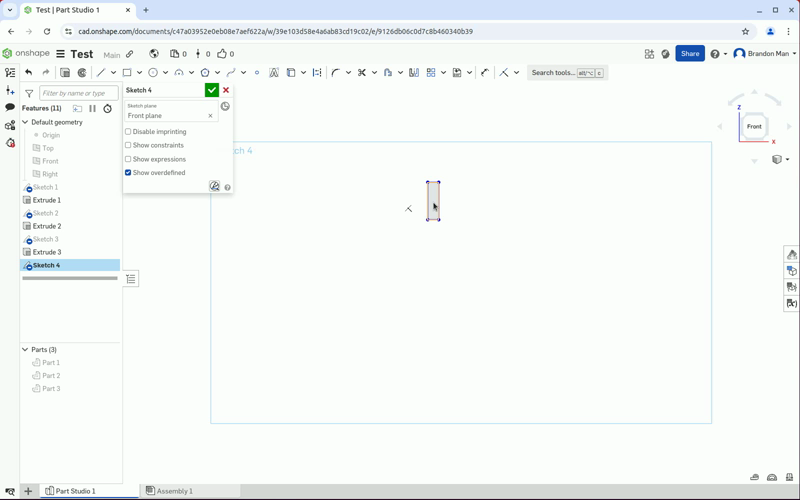
scroll(6)
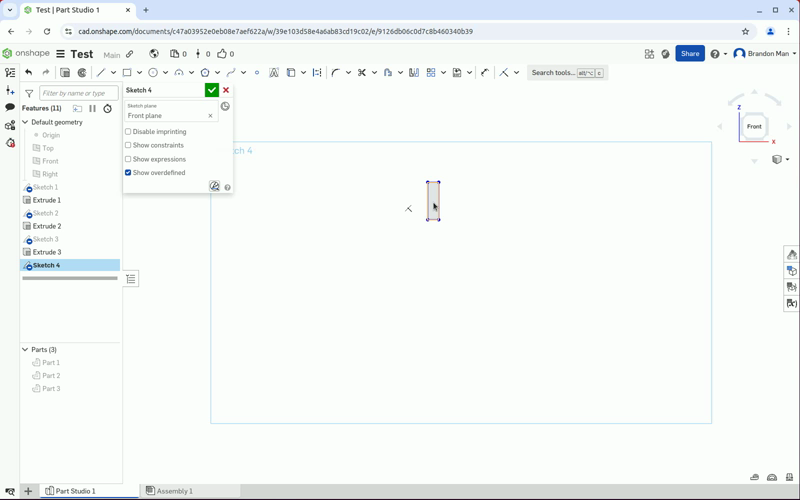
scroll(6)
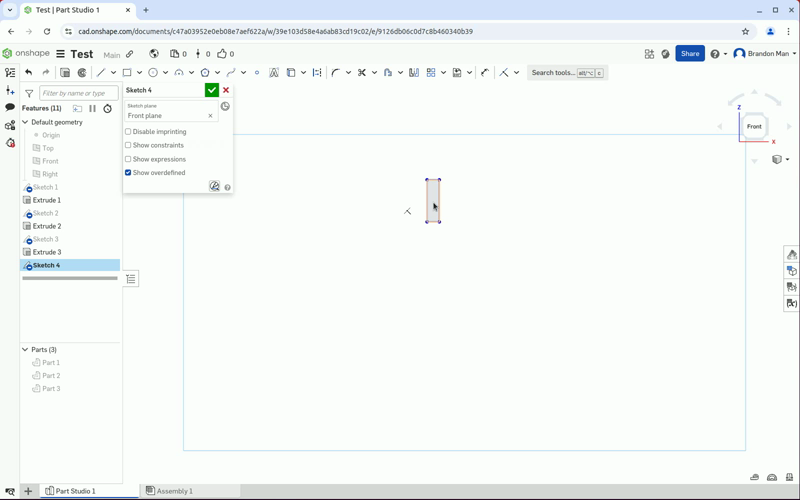
scroll(6)
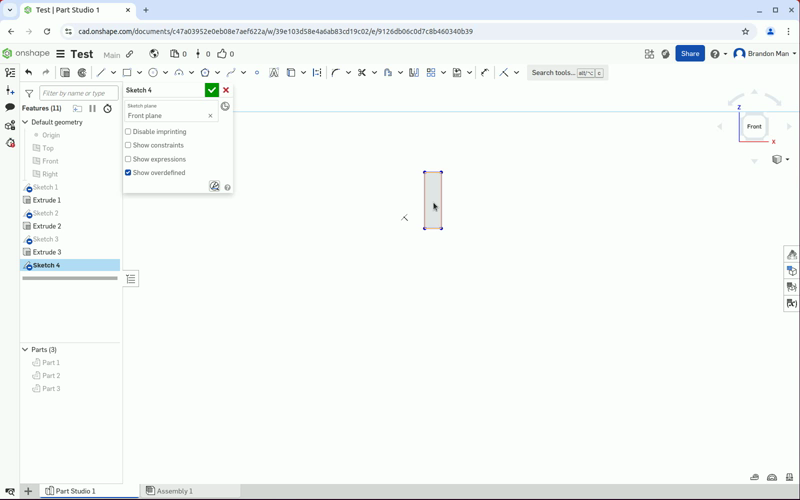
scroll(6)
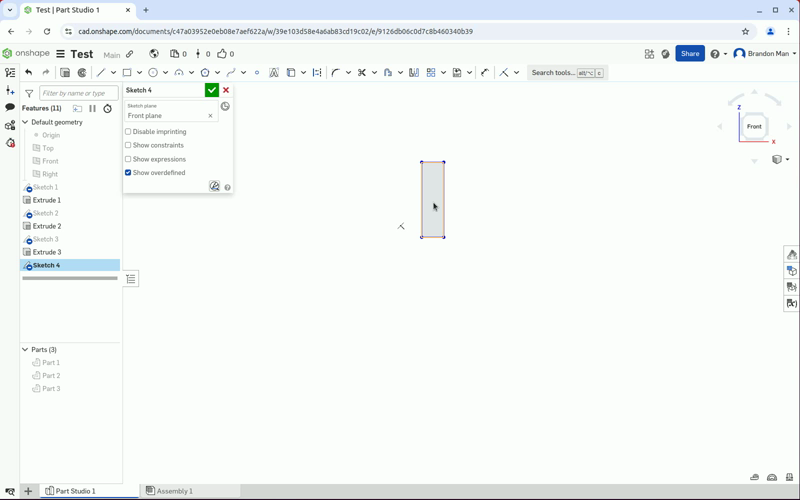
scroll(6)
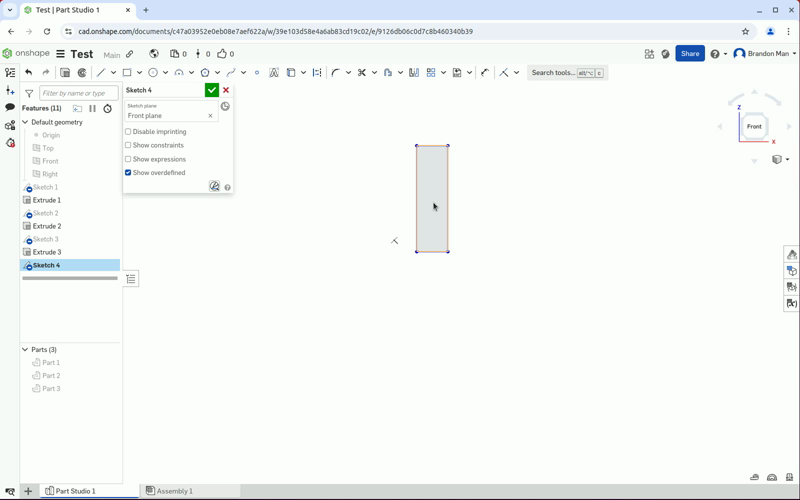
scroll(6)
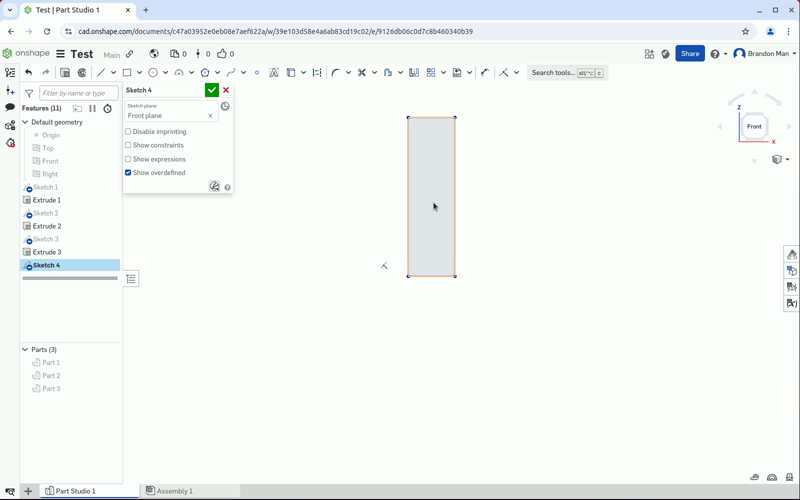
scroll(6)
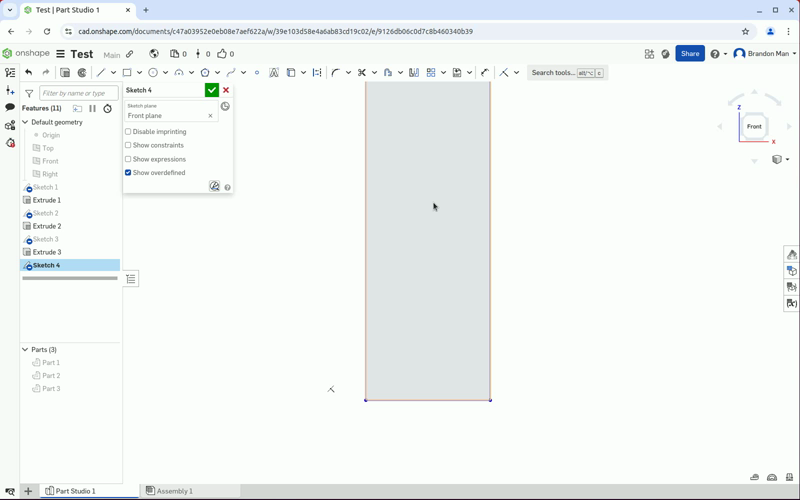
click(433, 202)
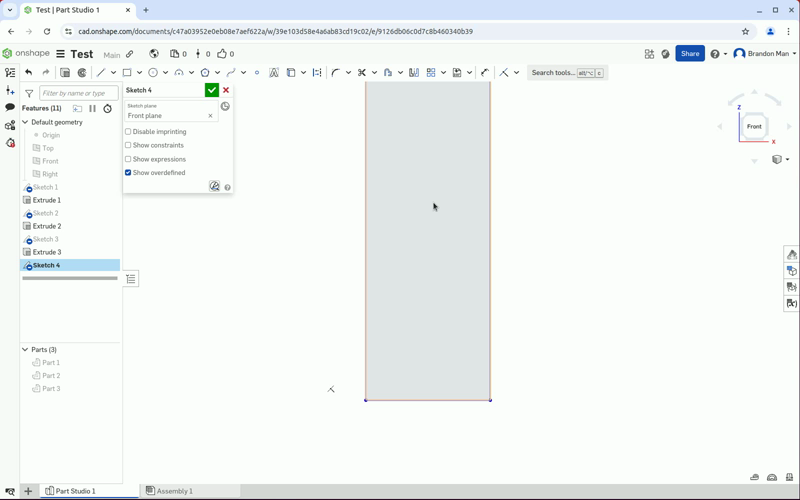
scroll(-6)
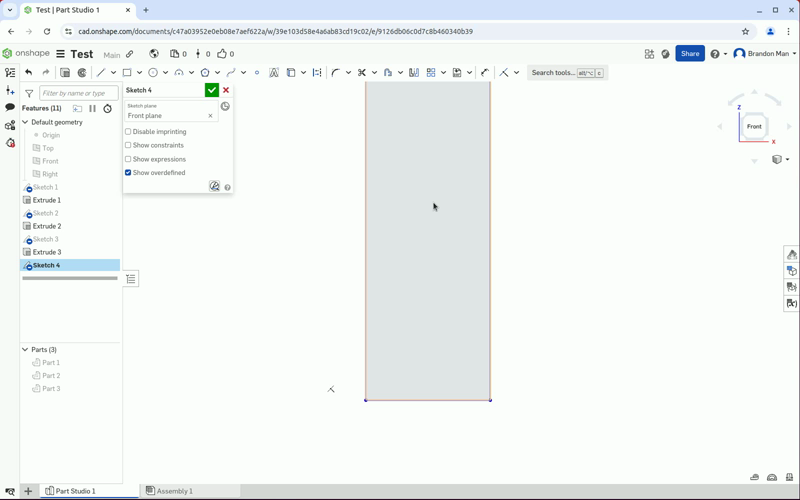
scroll(-6)
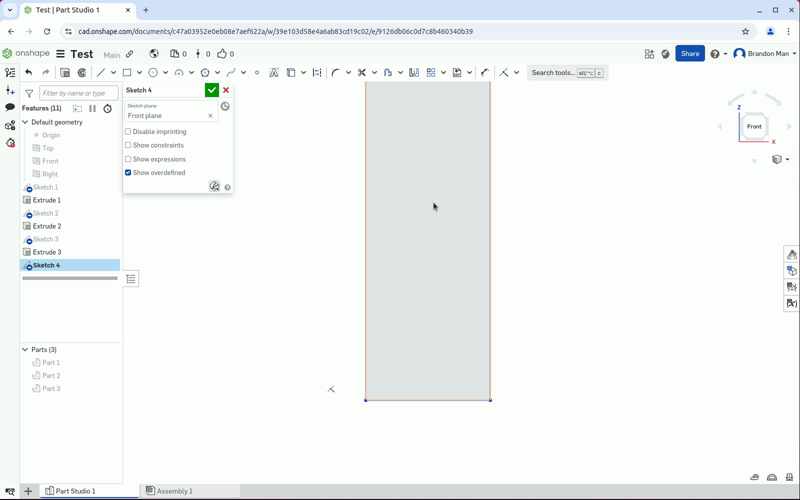
scroll(-6)
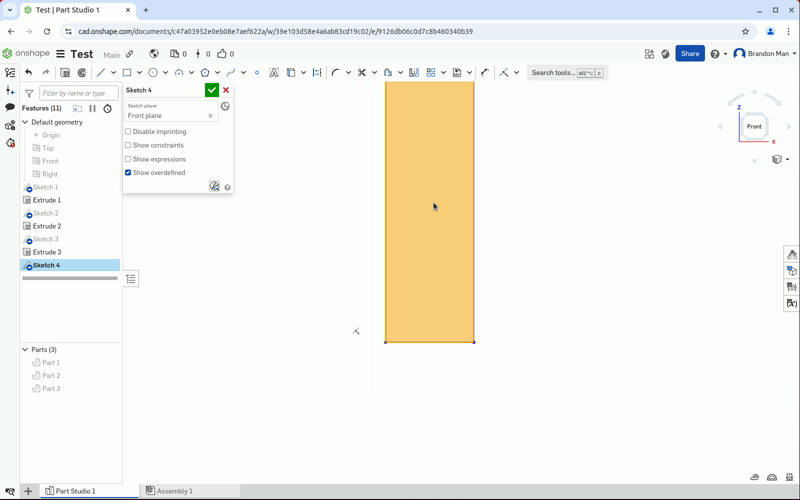
scroll(-6)
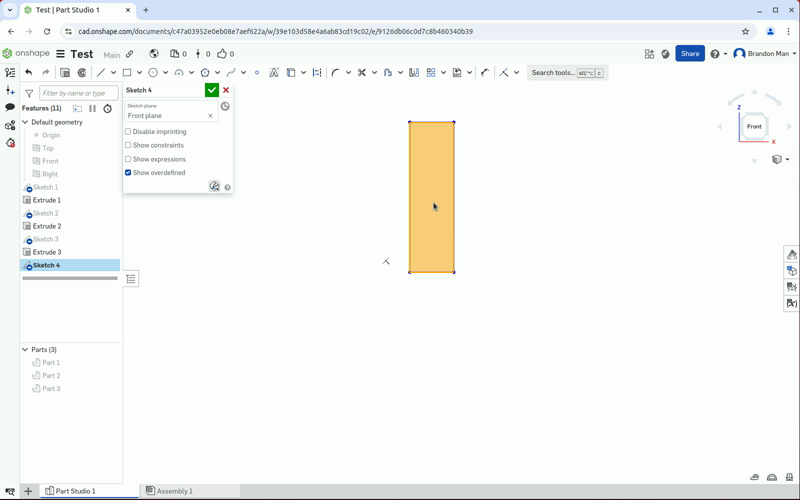
scroll(-6)
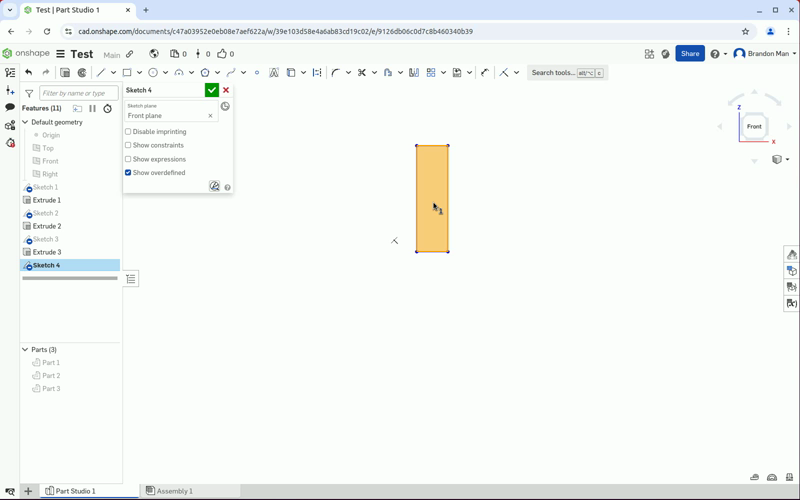
scroll(-6)
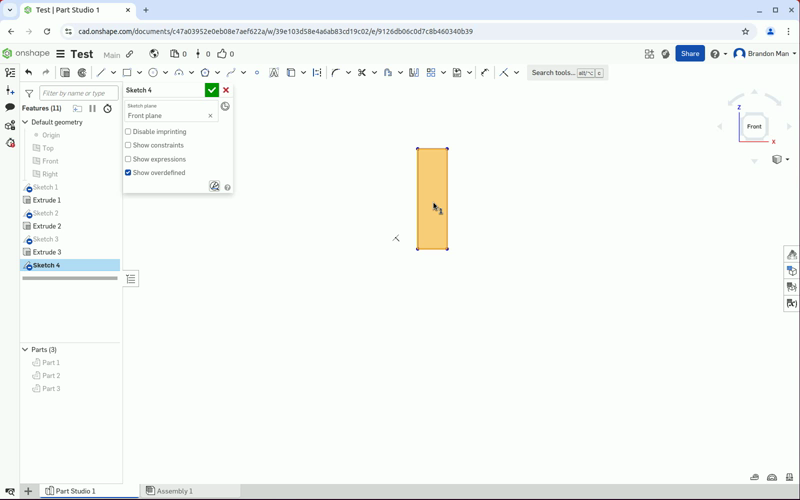
scroll(-6)
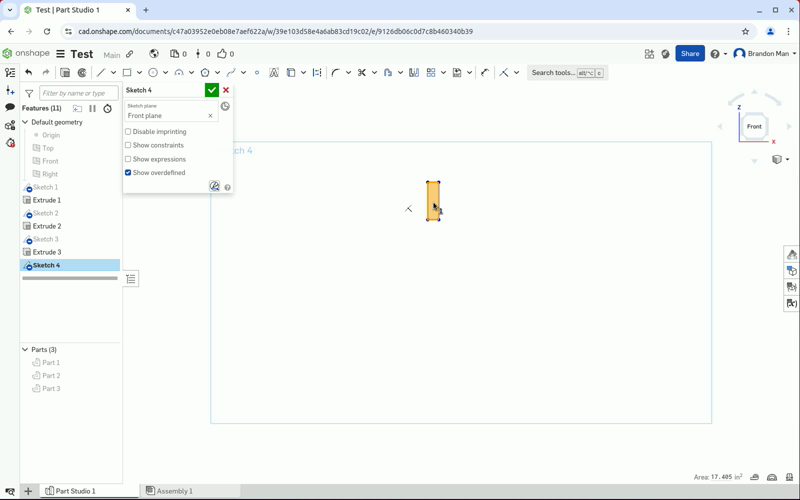
mouse_move(73, 352)
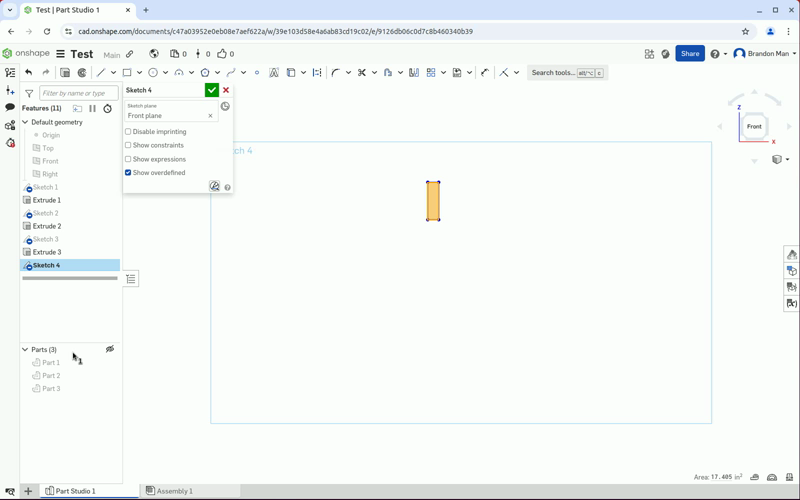
key(shift+y)
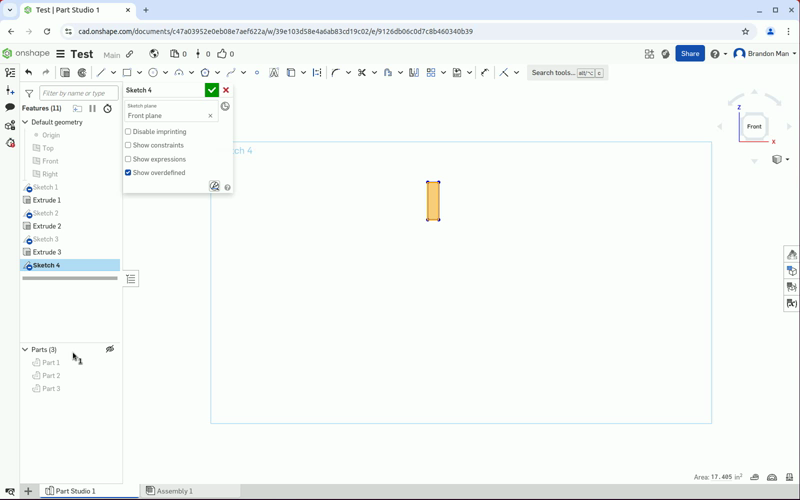
key(shift+e)
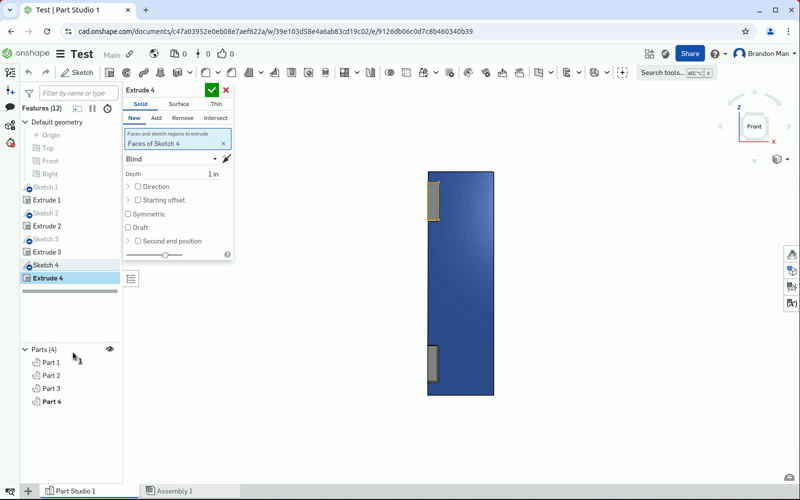
mouse_move(143, 106)
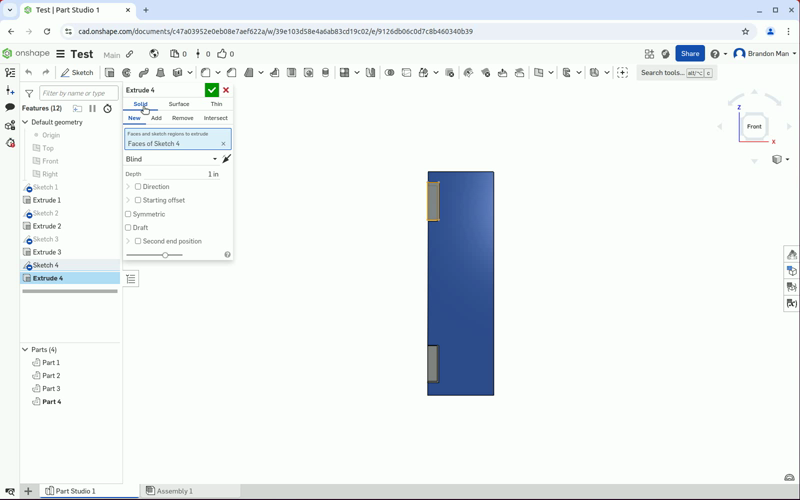
click(143, 106)
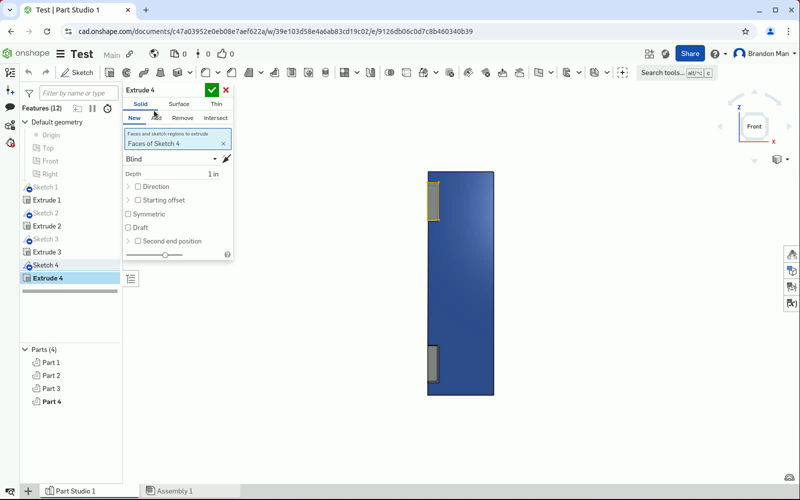
mouse_move(186, 120)
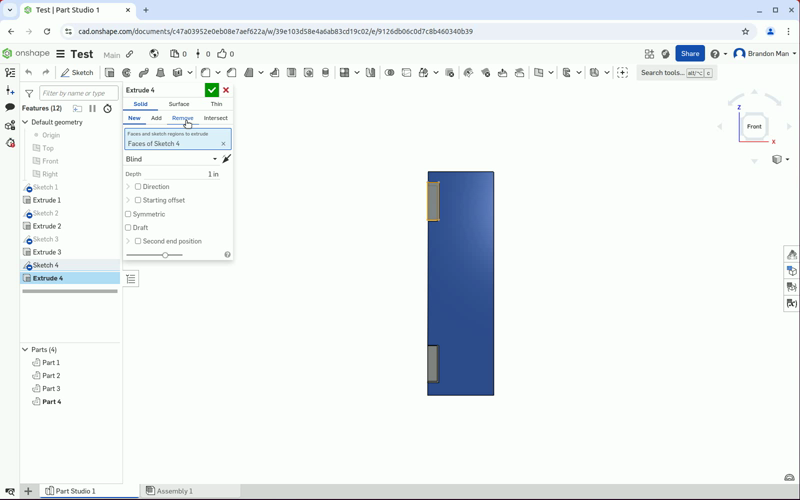
click(186, 120)
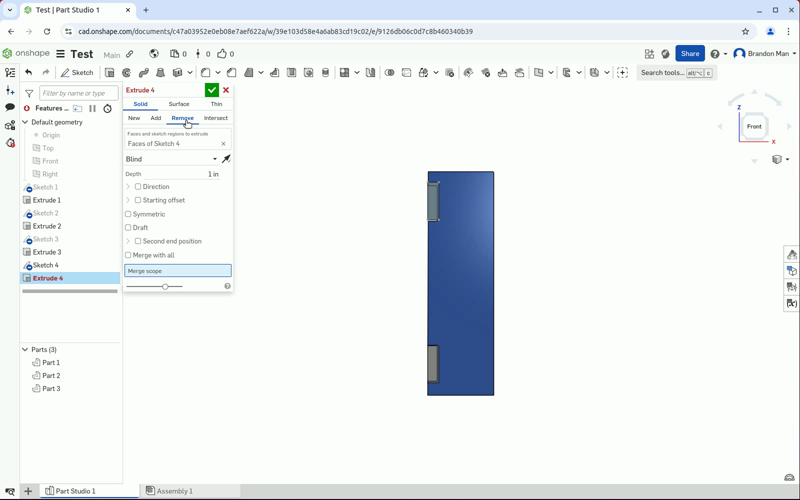
key(tab, 4)
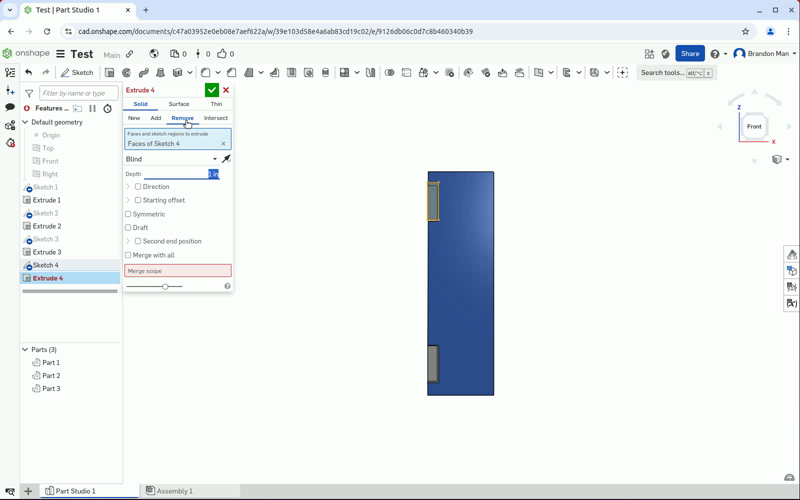
text(-1.926)
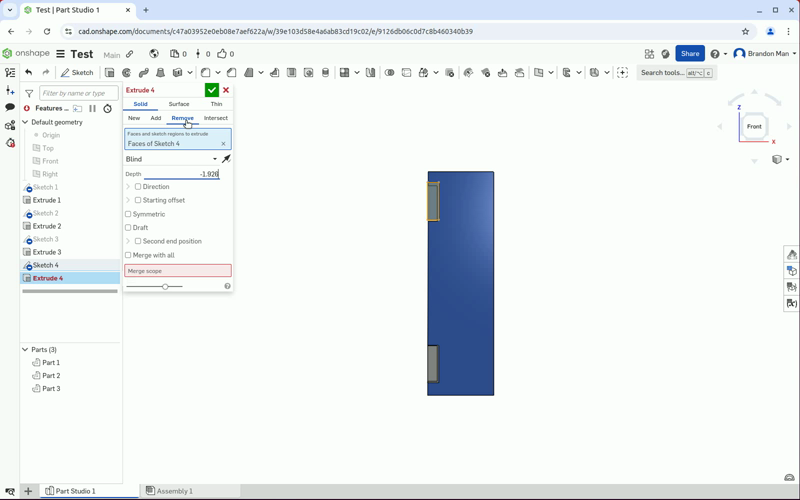
key(tab, 6)
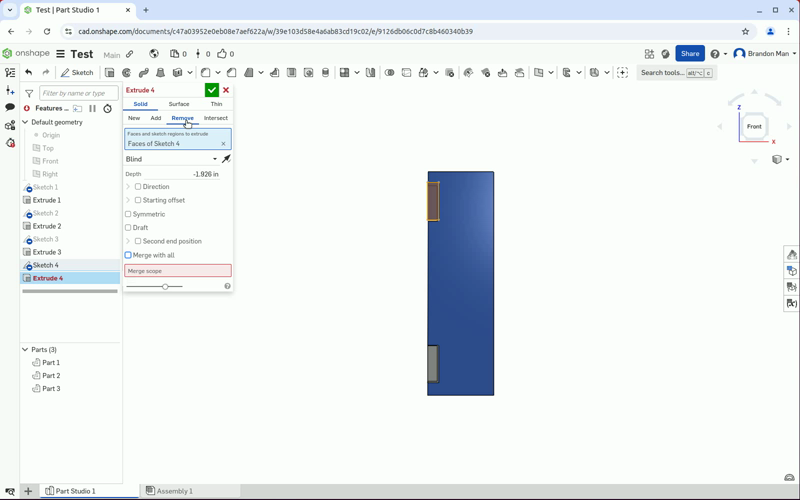
key(space)
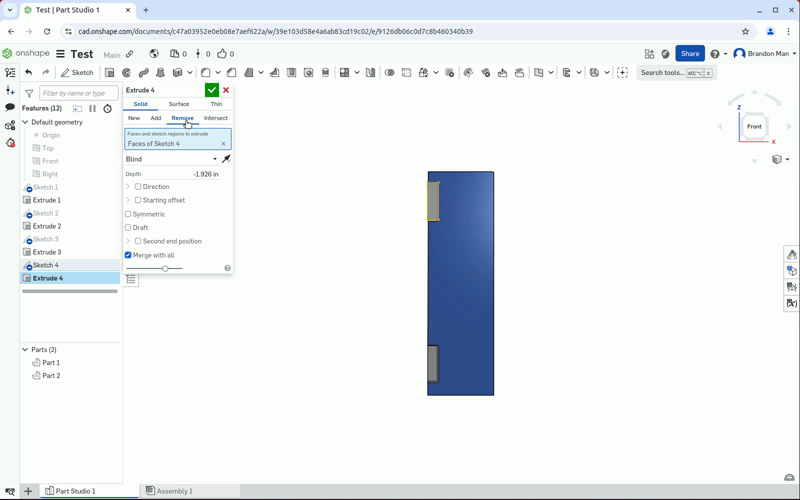
key(enter)
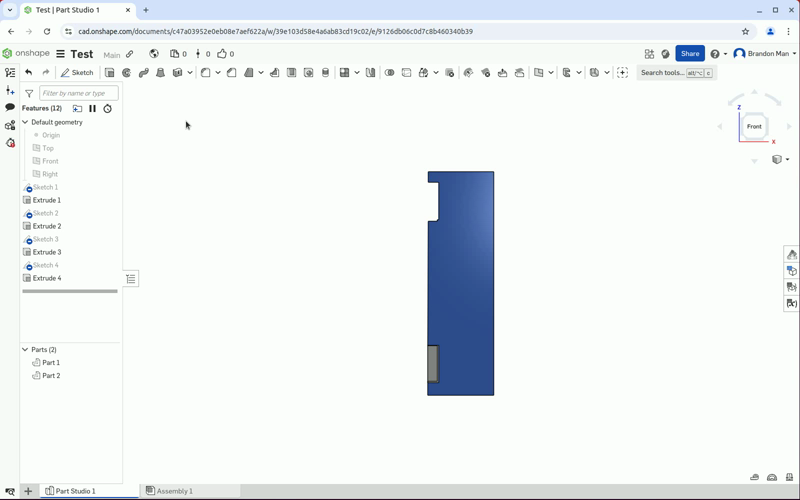
key(shift+h)
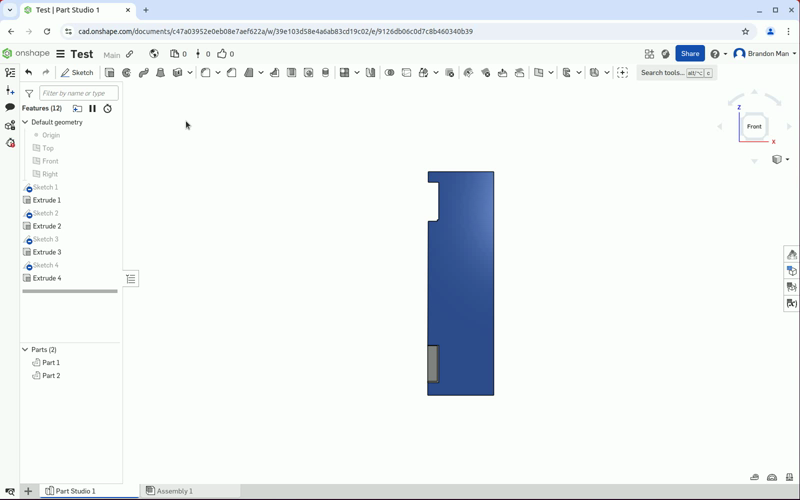
key(shift+h)
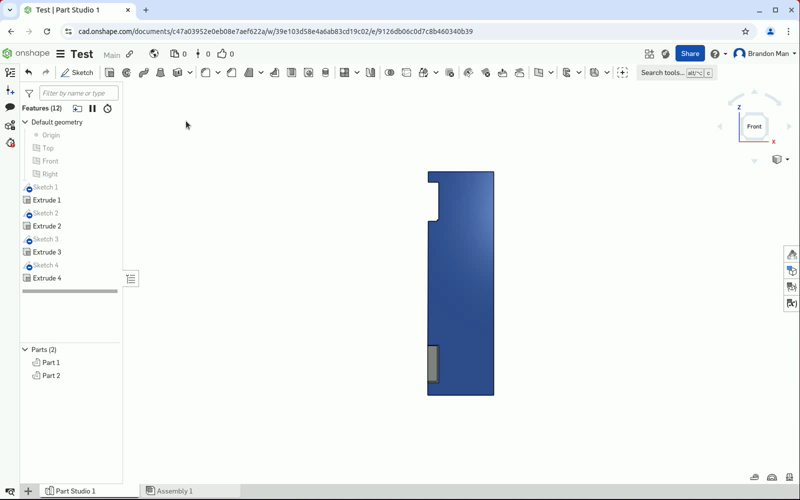
mouse_move(73, 189)
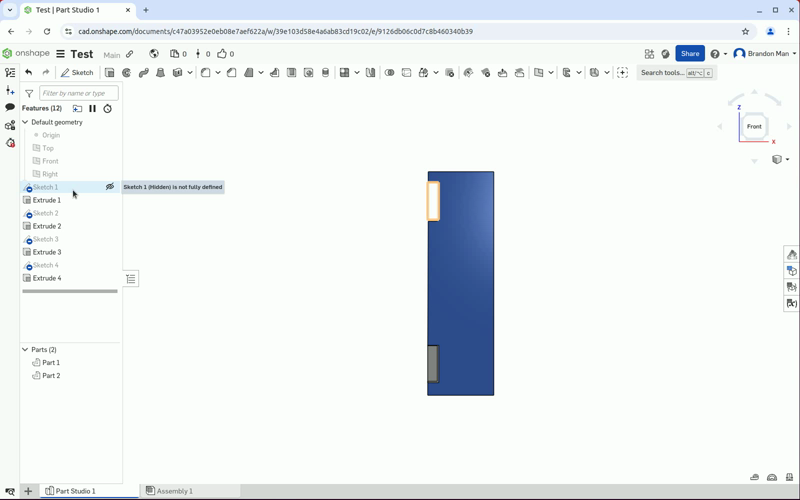
click(73, 189)
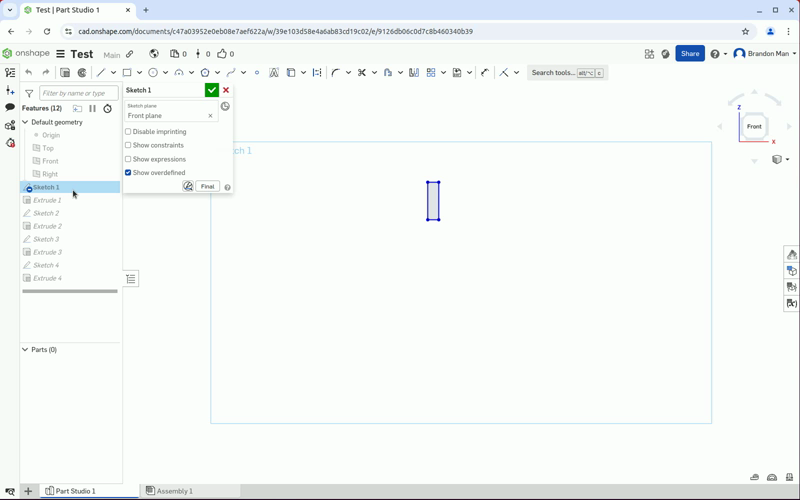
mouse_move(229, 92)
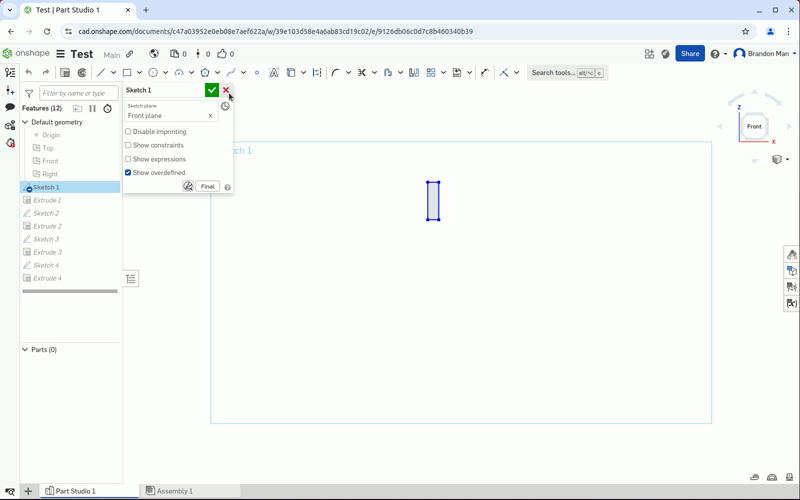
click(229, 92)
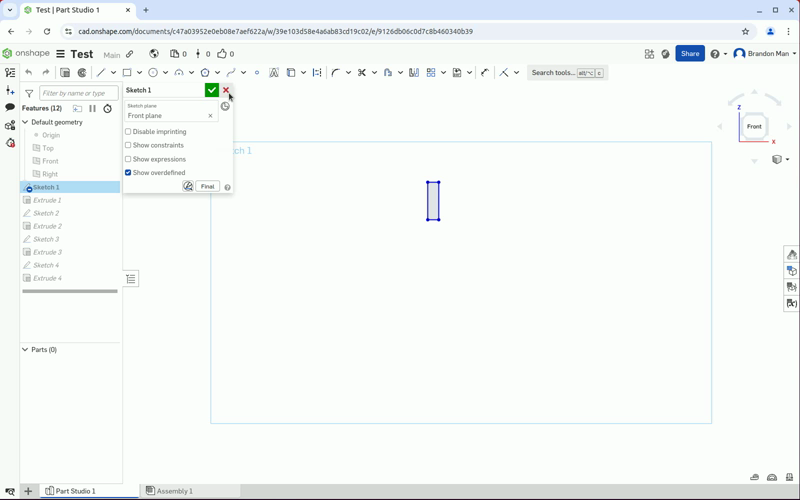
key(shift+s)
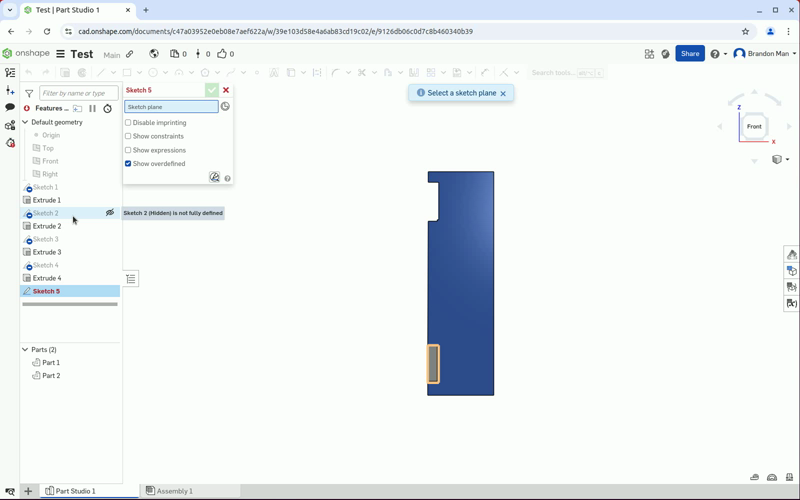
scroll(3)
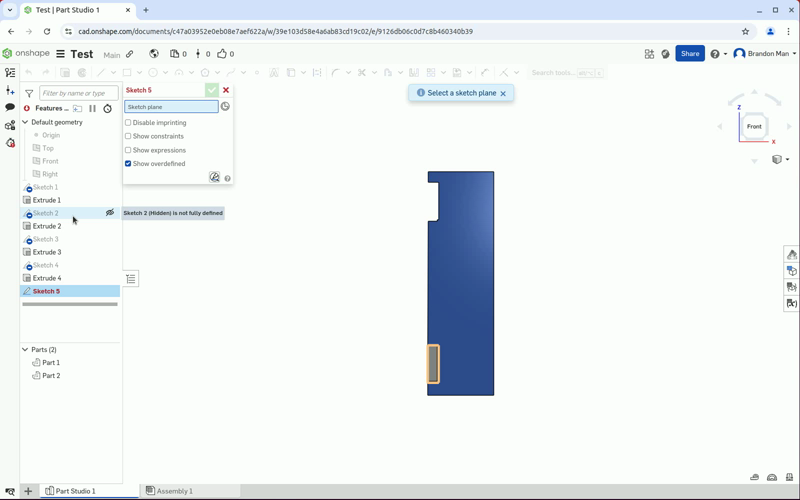
mouse_move(73, 163)
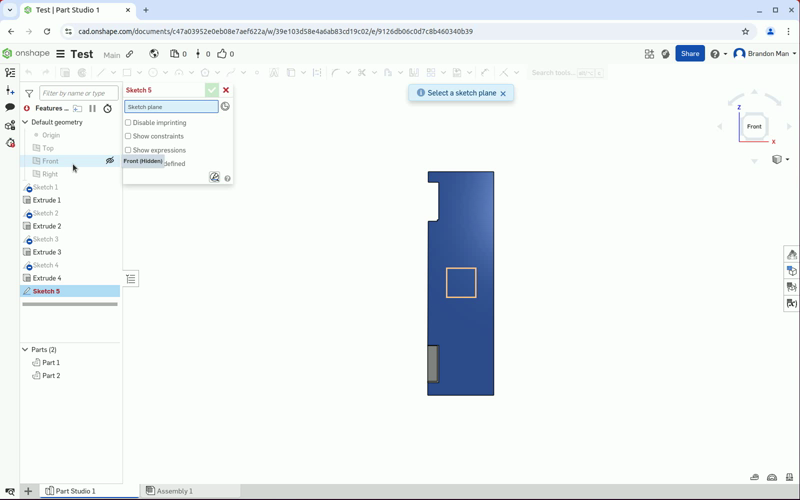
click(73, 163)
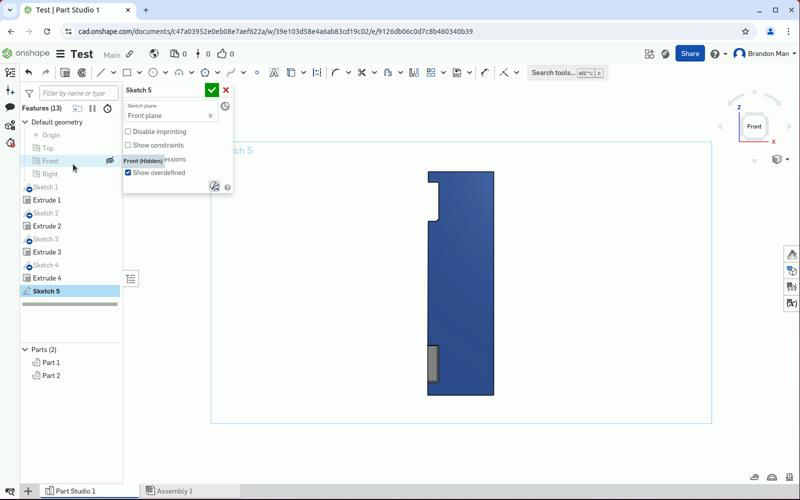
mouse_move(73, 352)
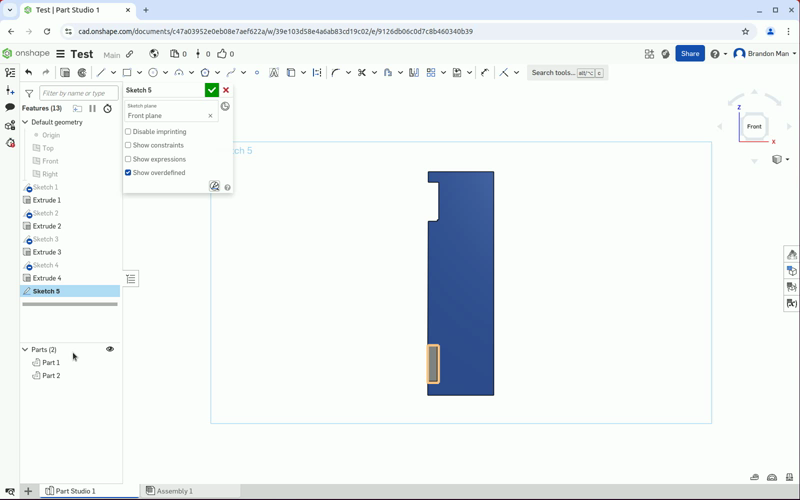
key(y)
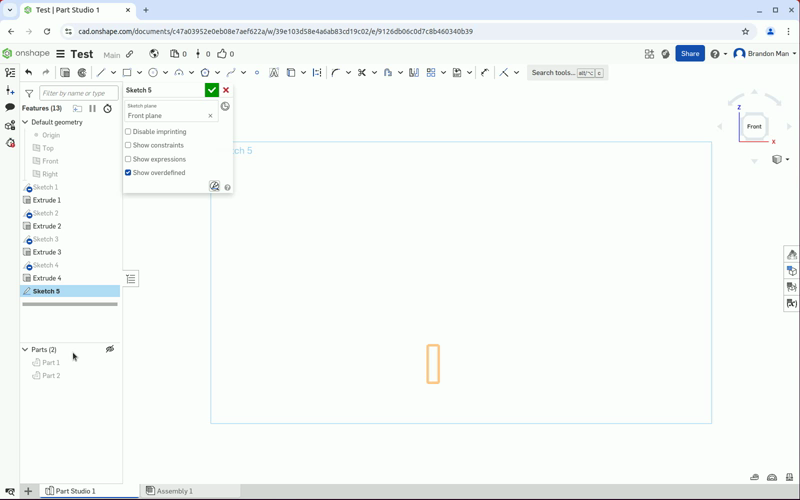
key(l)
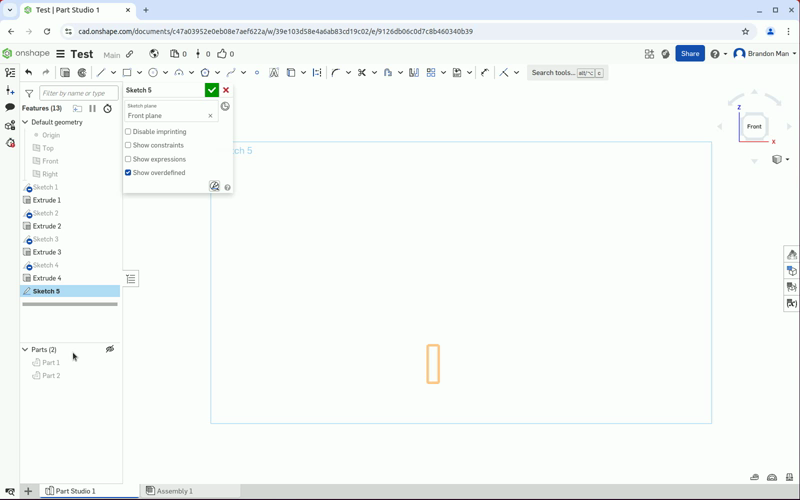
key_down(shift)
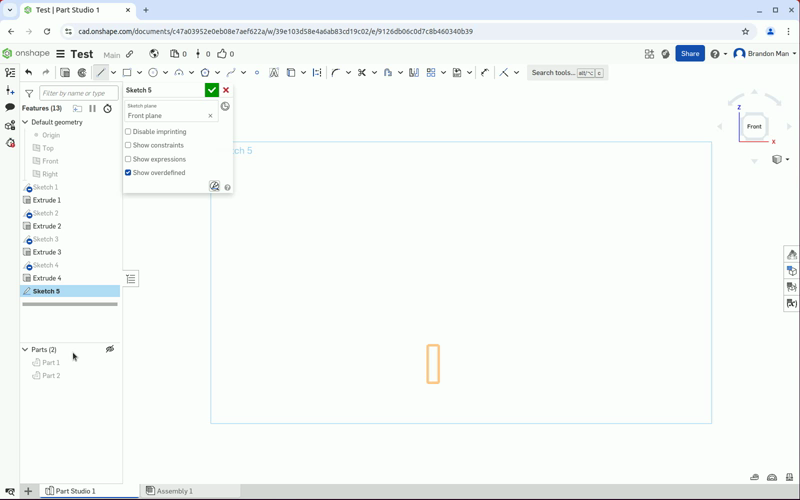
mouse_move(427, 382)
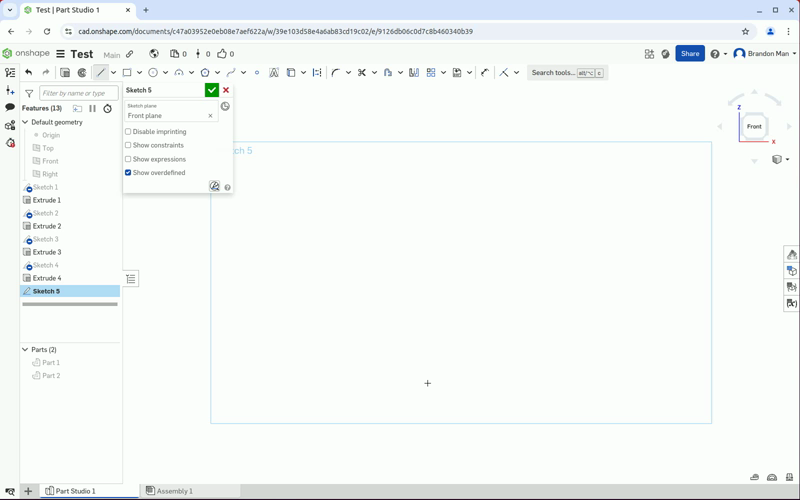
click(427, 382)
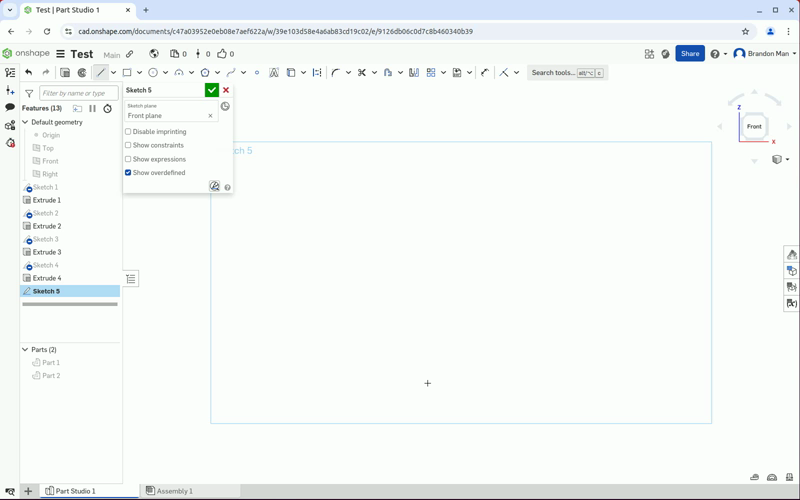
key_up(shift)
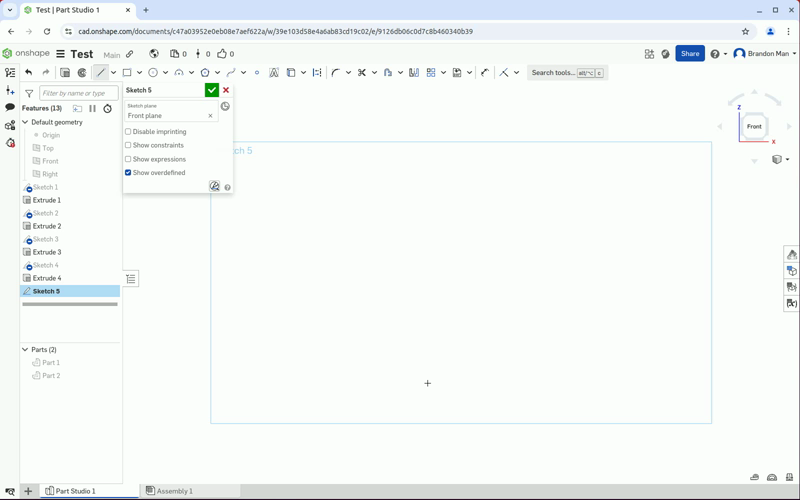
key_down(shift)
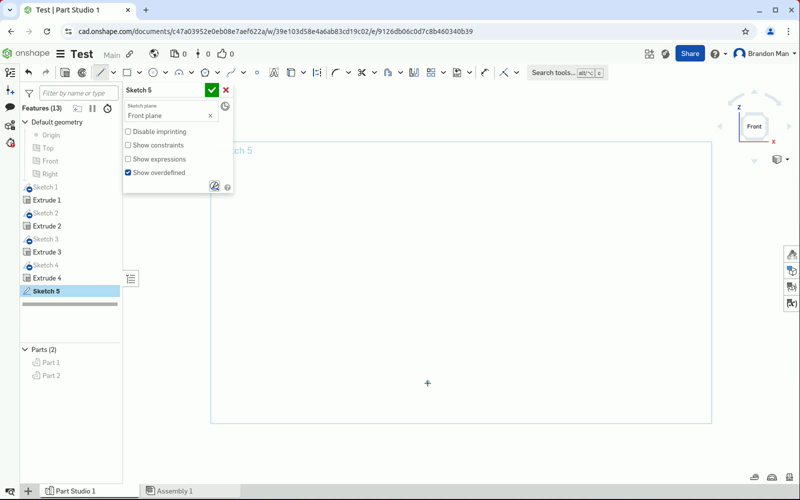
mouse_move(457, 382)
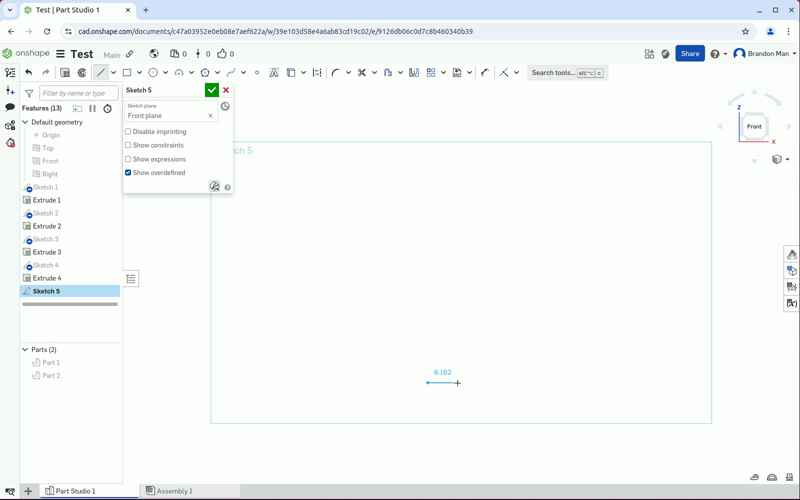
mouse_move(438, 382)
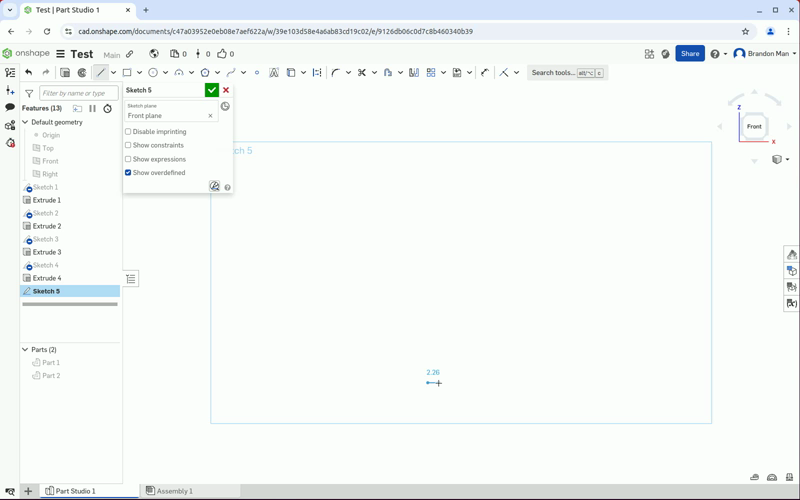
click(438, 382)
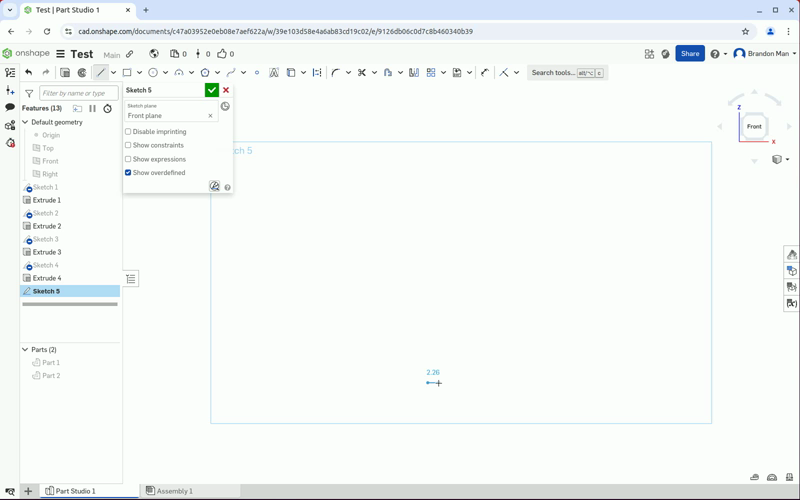
key_up(shift)
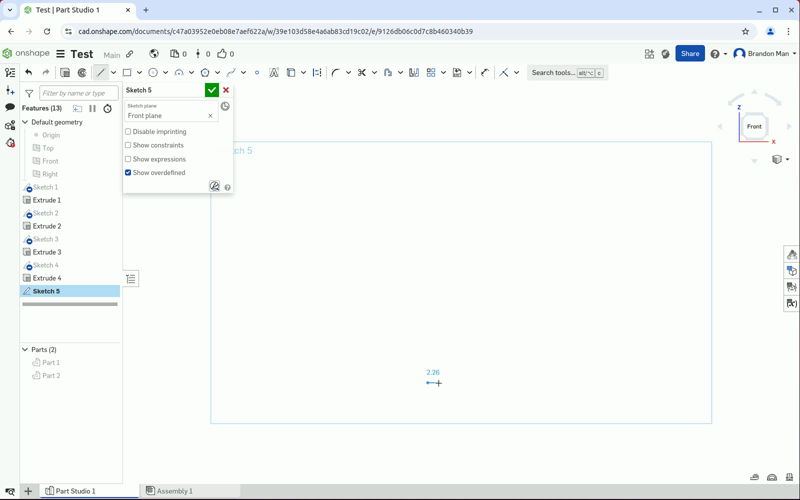
key_down(shift)
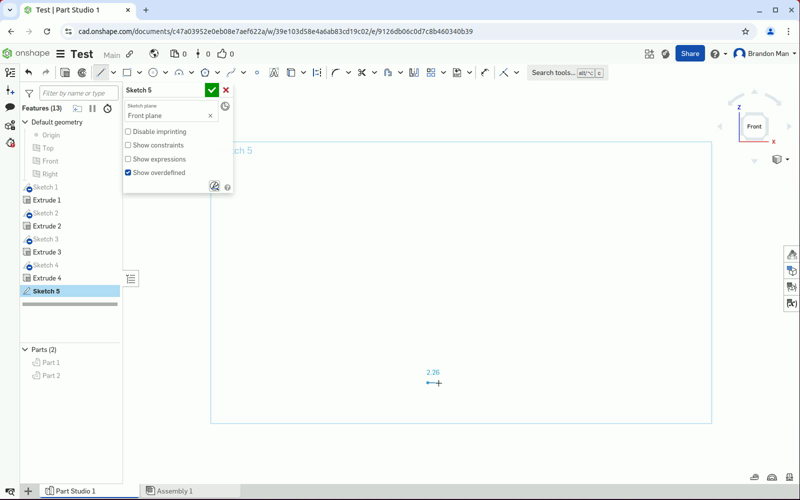
mouse_move(468, 382)
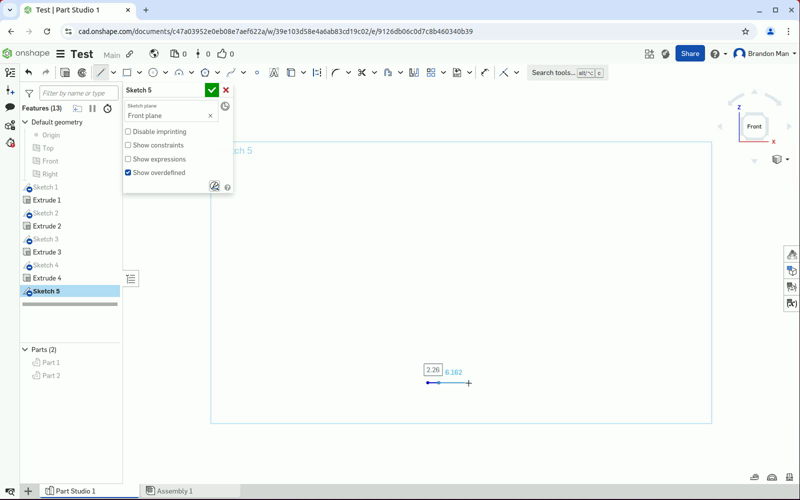
mouse_move(438, 345)
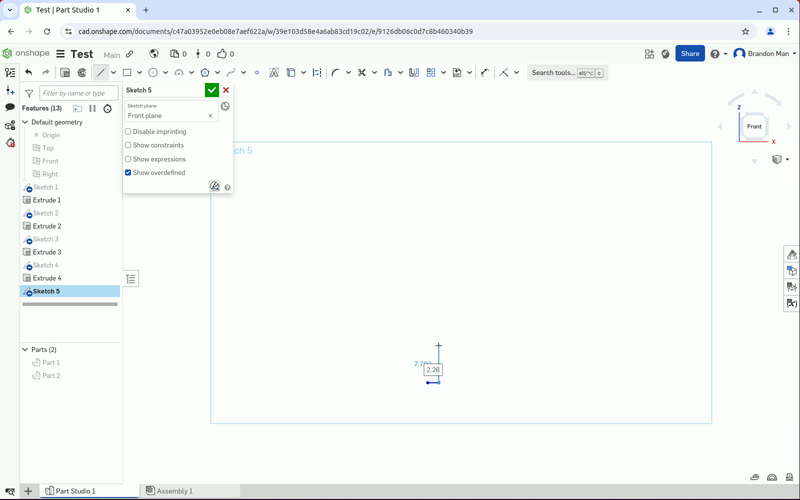
click(438, 345)
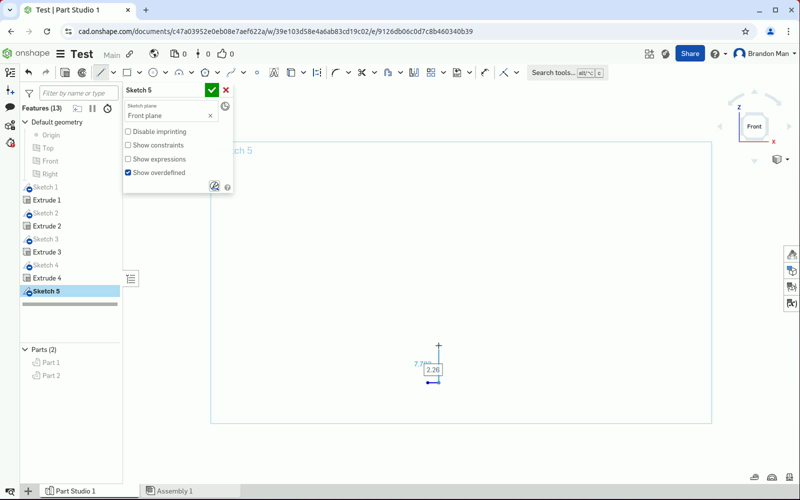
key_up(shift)
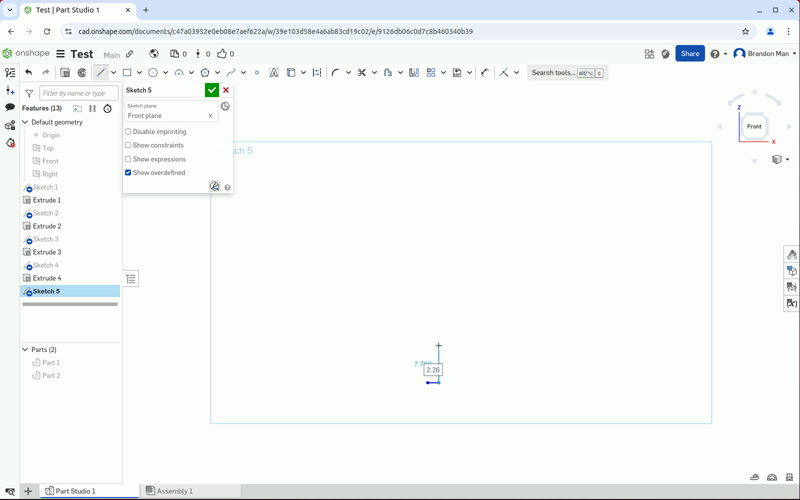
key_down(shift)
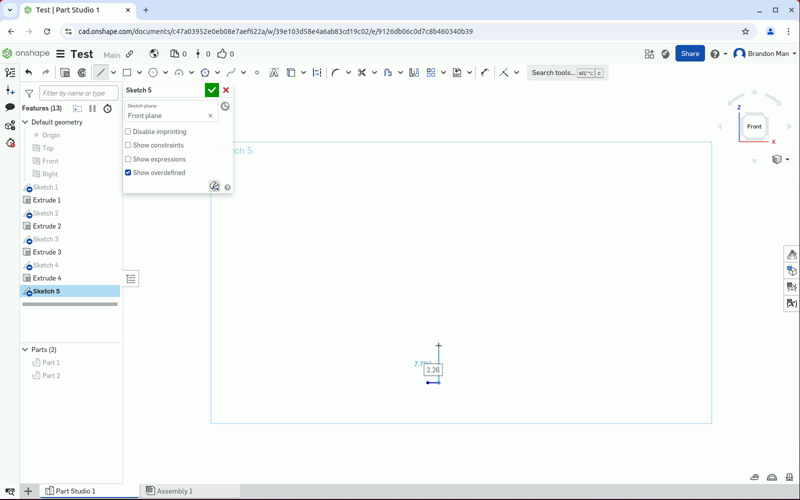
mouse_move(468, 345)
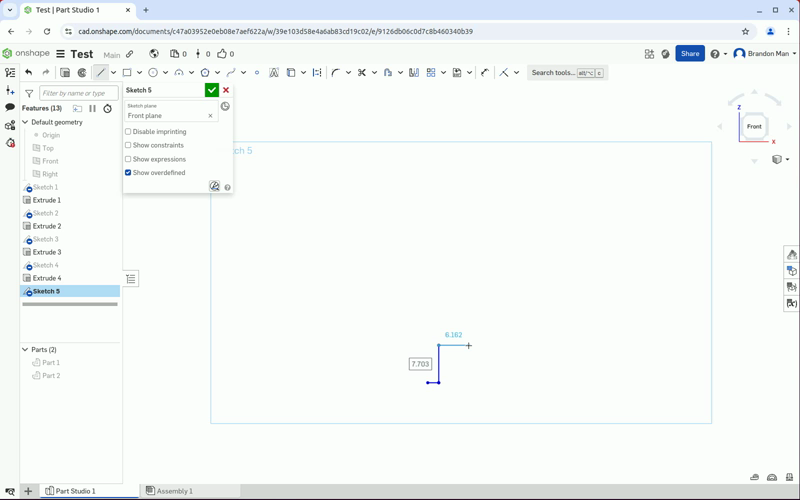
mouse_move(427, 345)
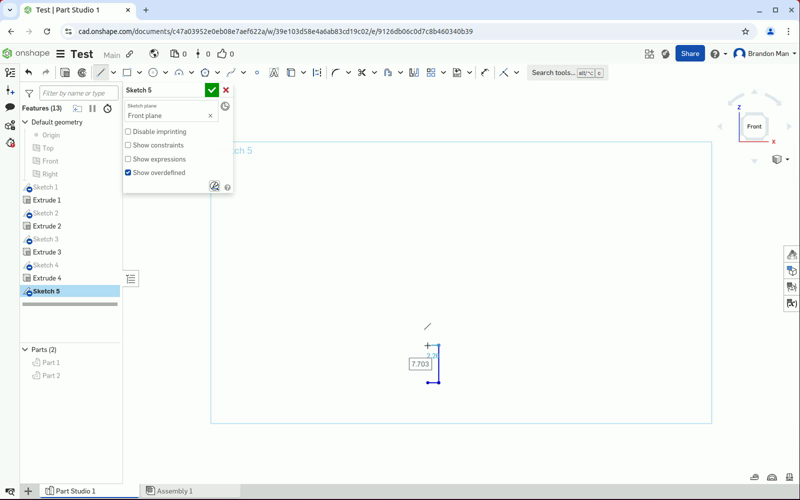
click(427, 345)
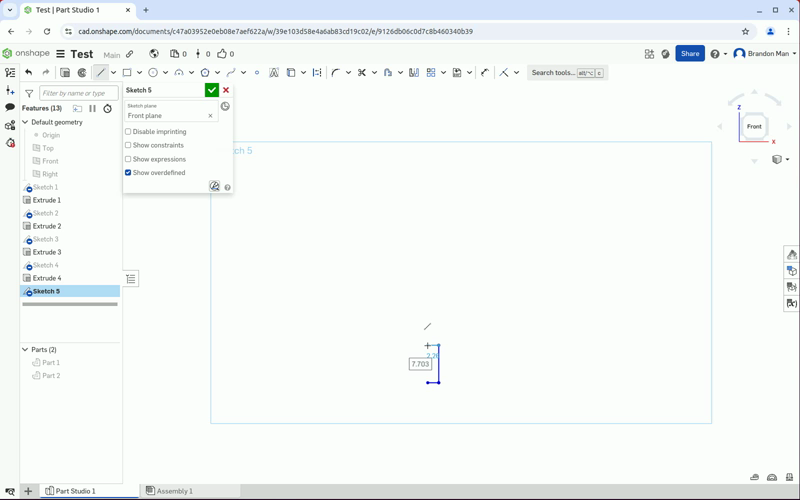
key_up(shift)
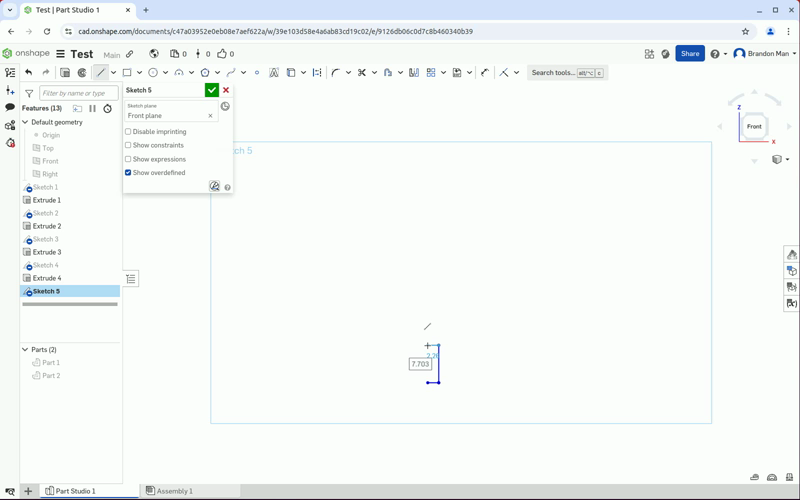
mouse_move(457, 345)
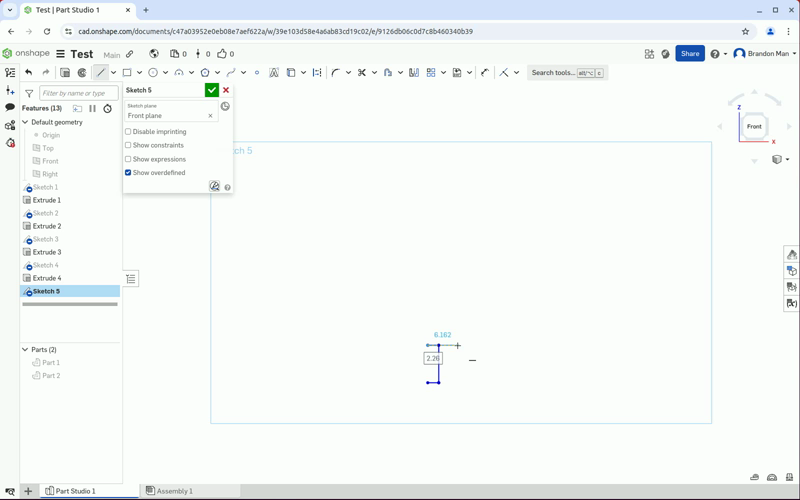
key_down(shift)
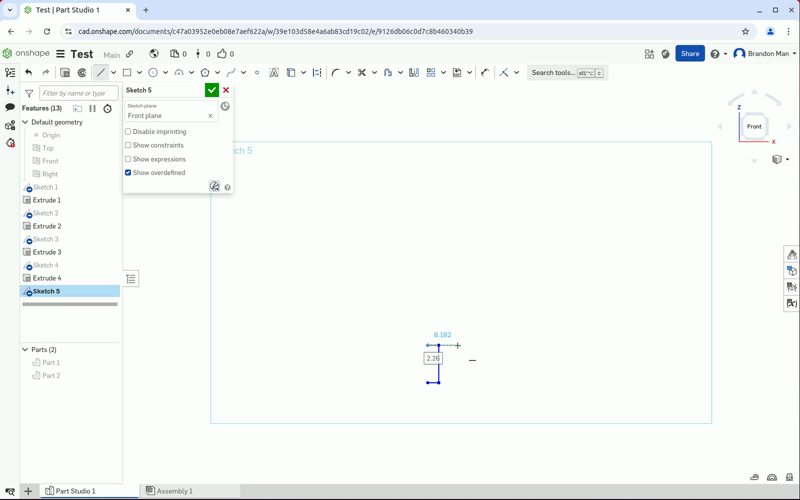
mouse_move(427, 382)
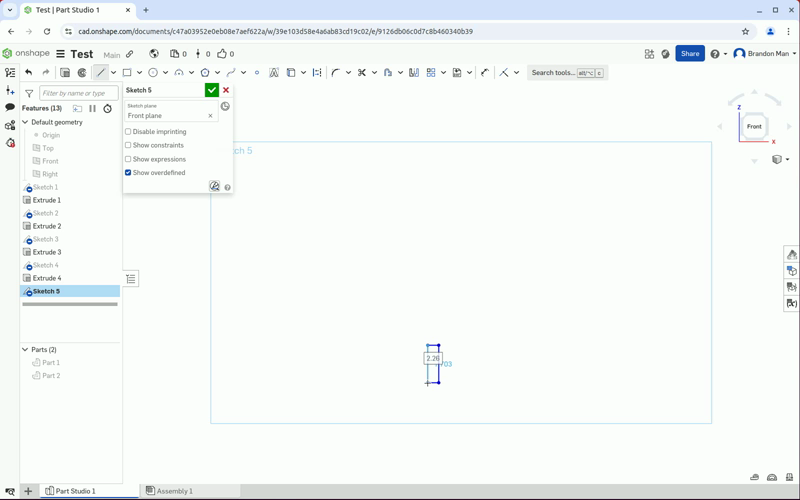
key_up(shift)
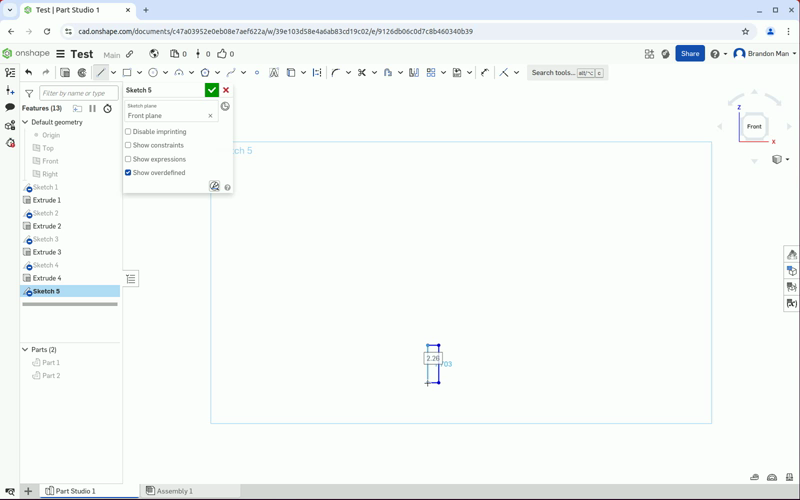
click(427, 382)
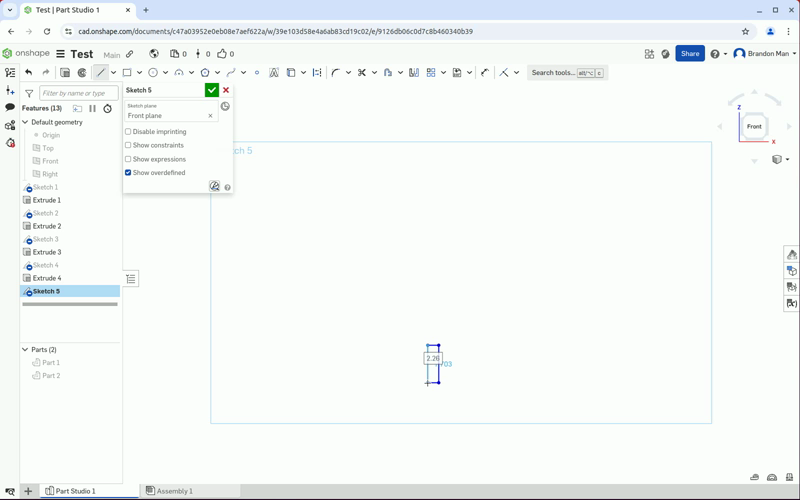
key(esc)
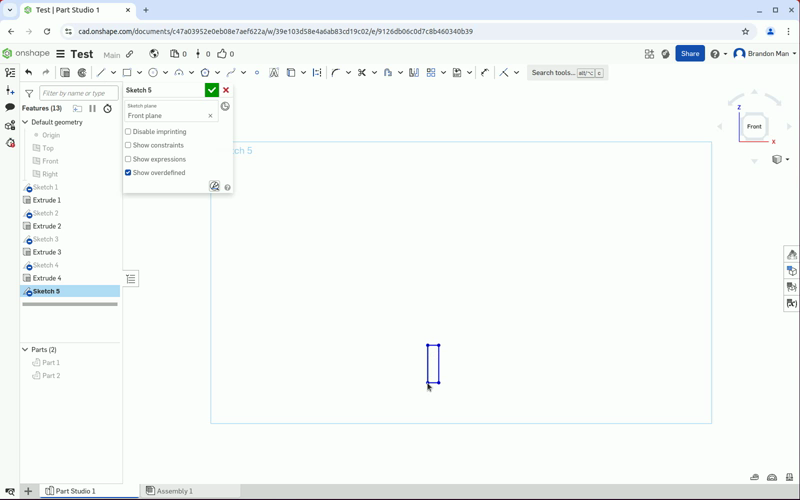
mouse_move(435, 363)
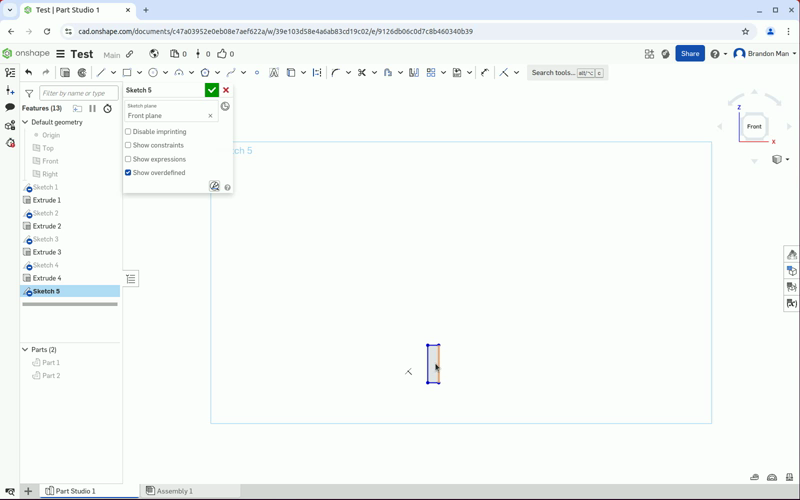
scroll(6)
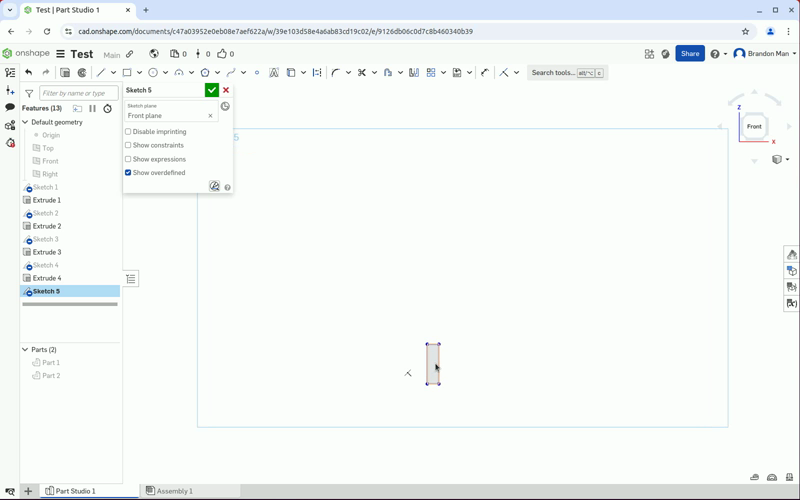
scroll(6)
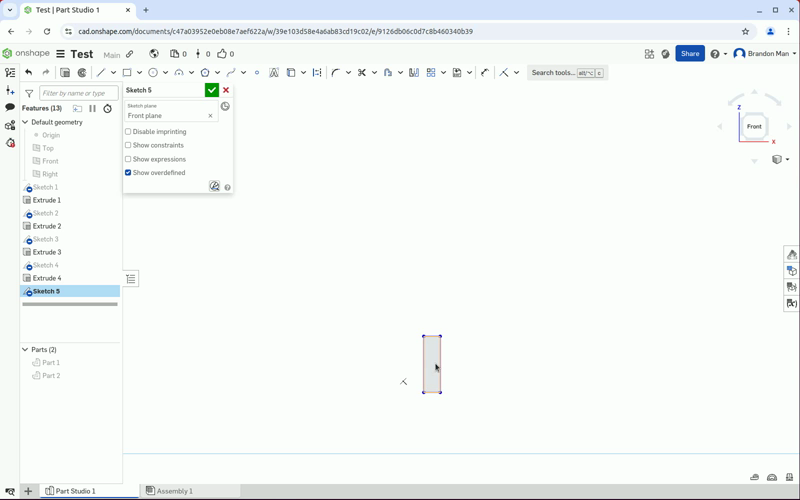
scroll(6)
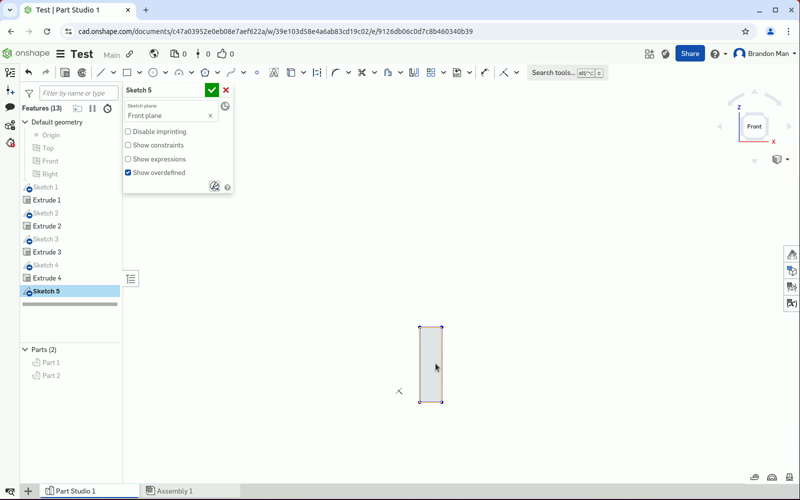
scroll(6)
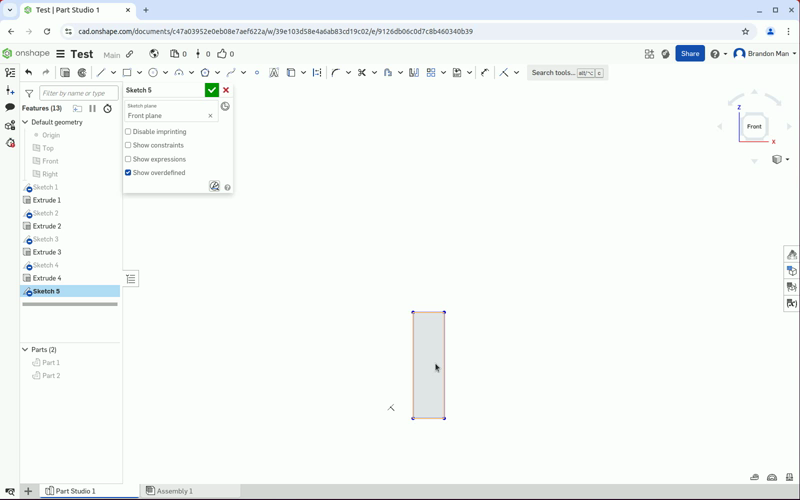
scroll(6)
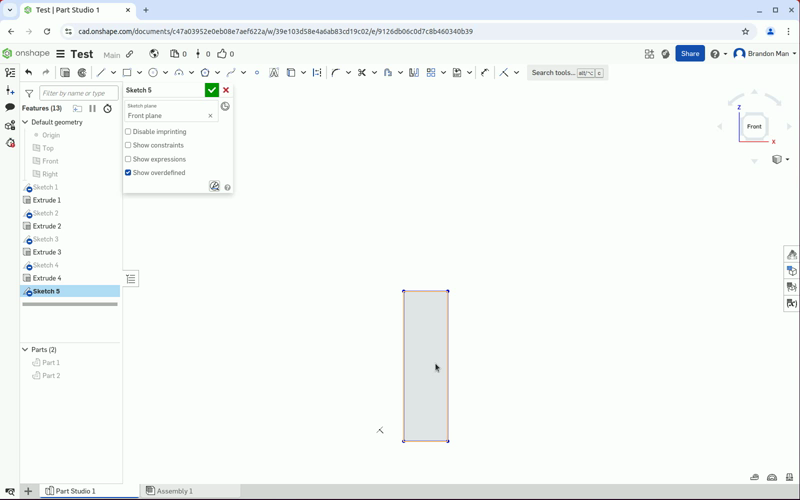
scroll(6)
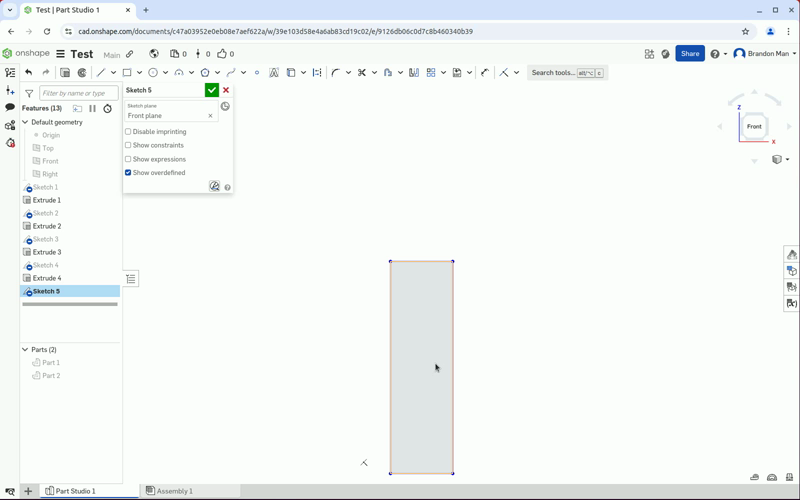
scroll(6)
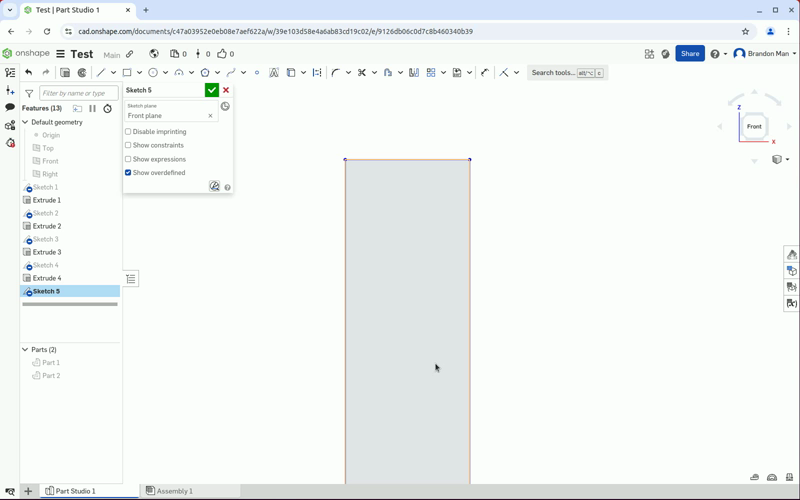
click(435, 363)
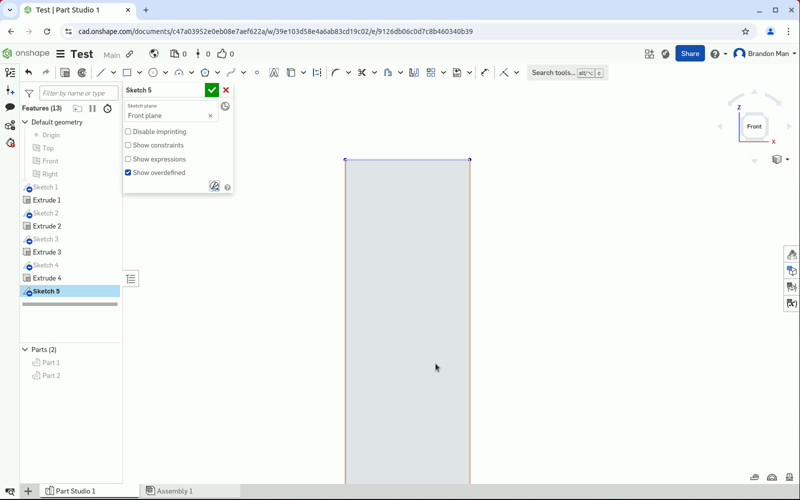
scroll(-6)
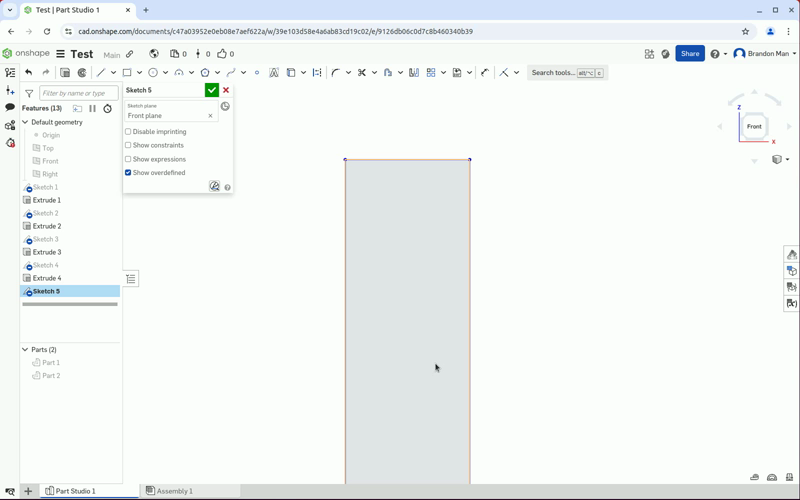
scroll(-6)
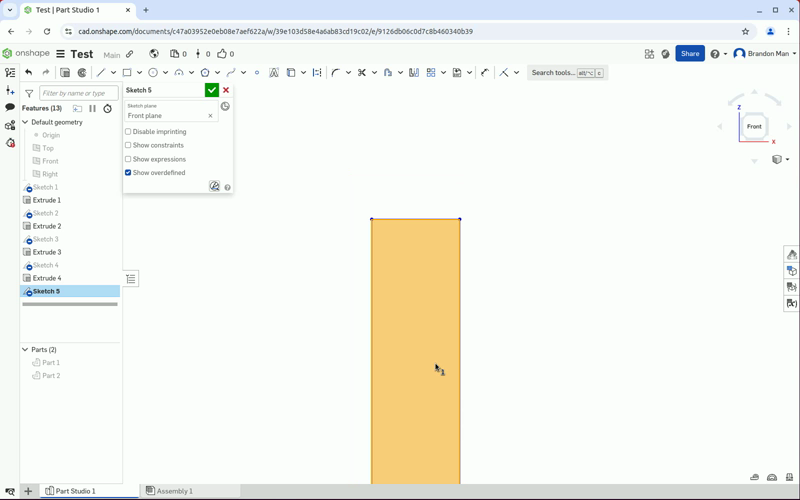
scroll(-6)
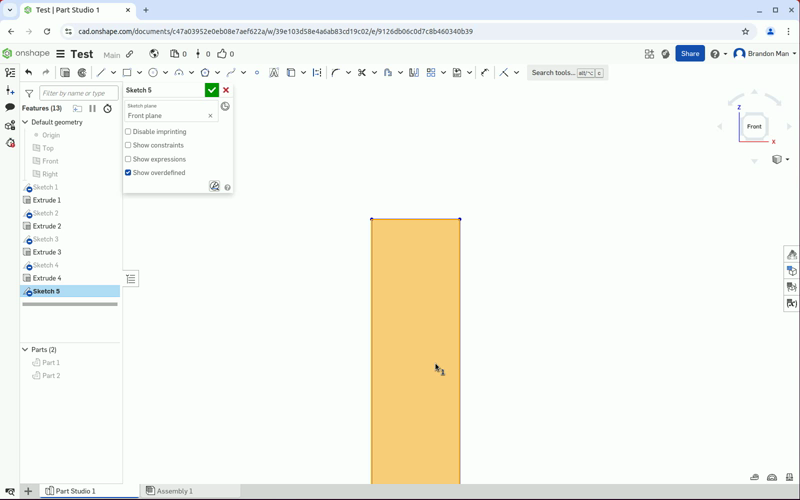
scroll(-6)
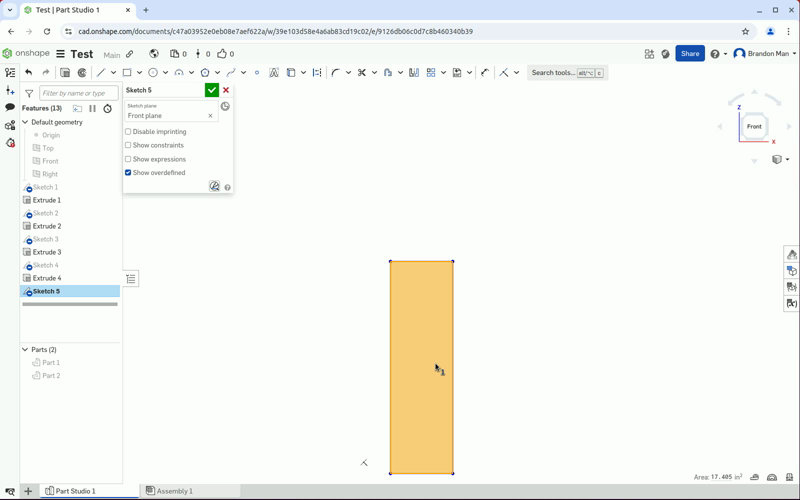
scroll(-6)
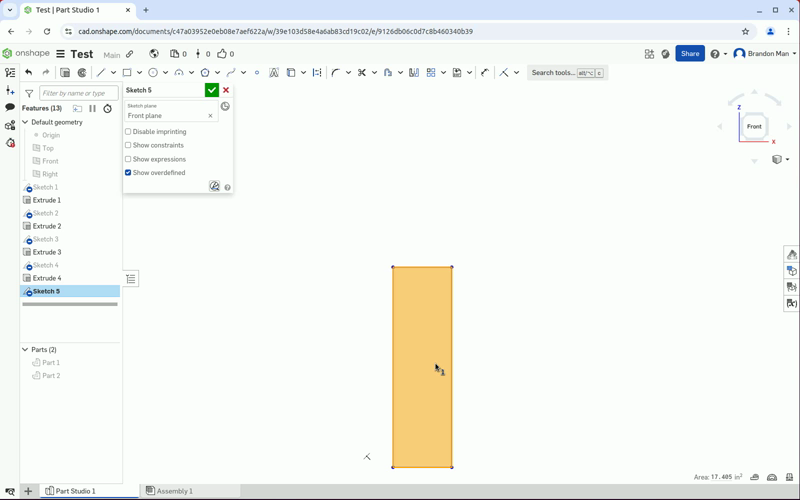
scroll(-6)
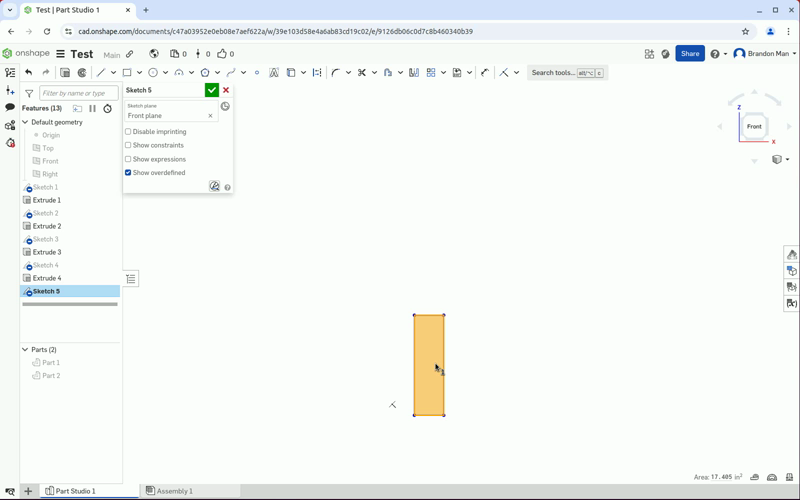
scroll(-6)
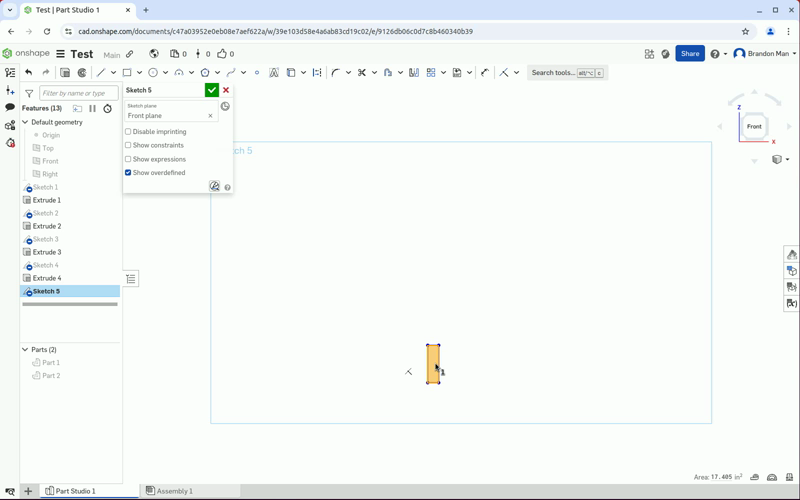
mouse_move(73, 352)
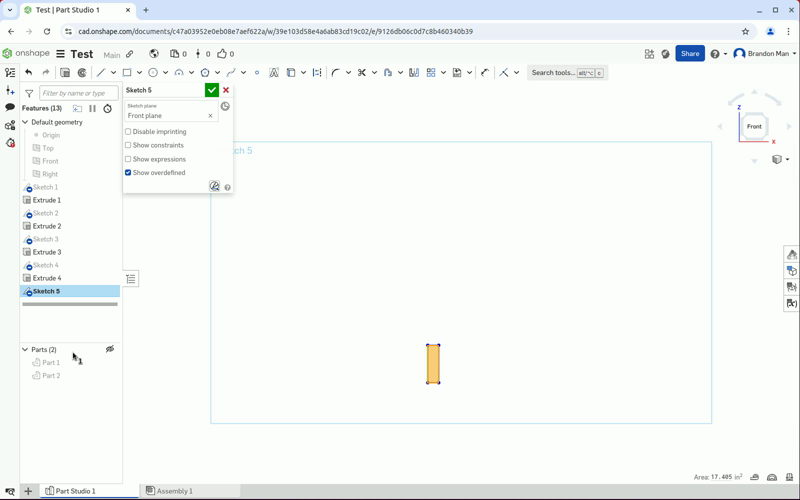
key(shift+y)
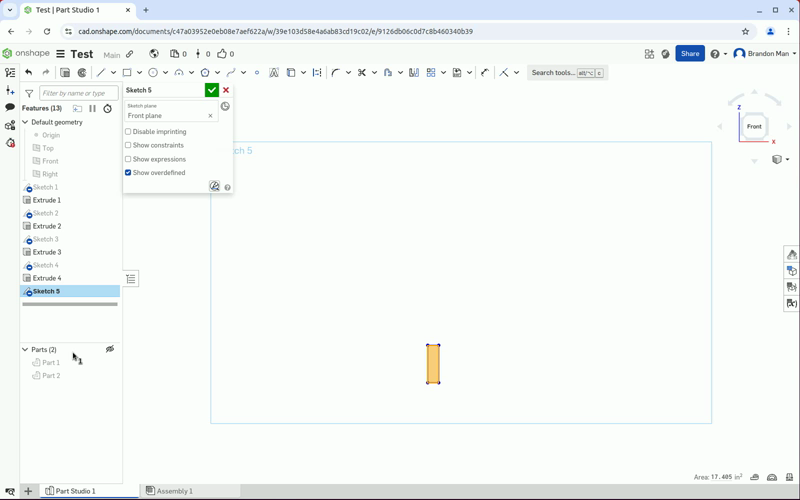
key(shift+e)
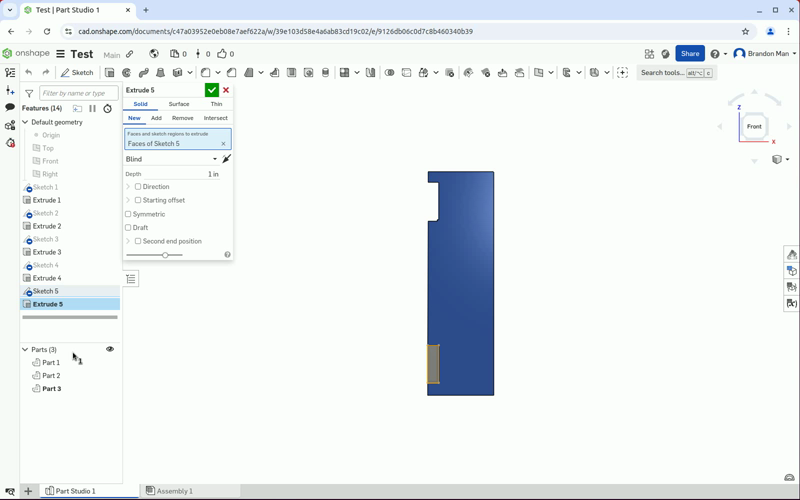
mouse_move(143, 106)
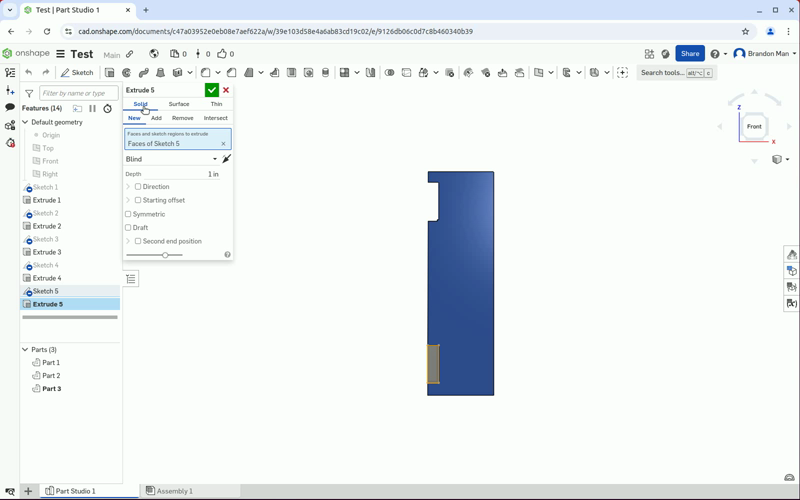
click(143, 106)
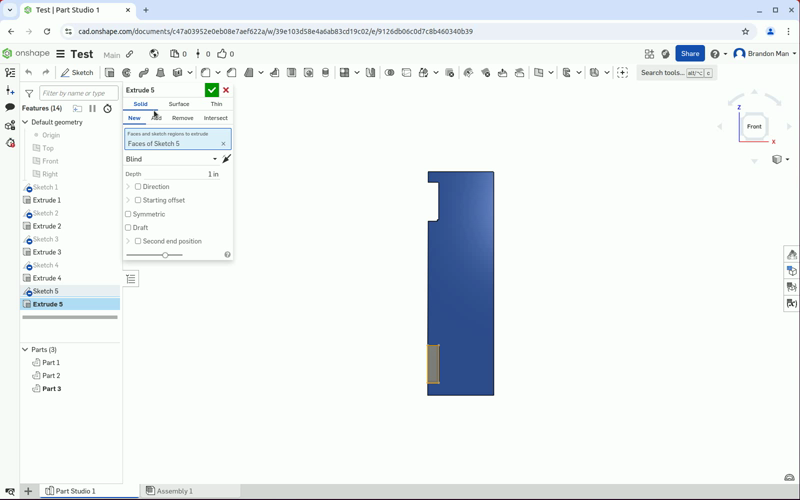
mouse_move(186, 120)
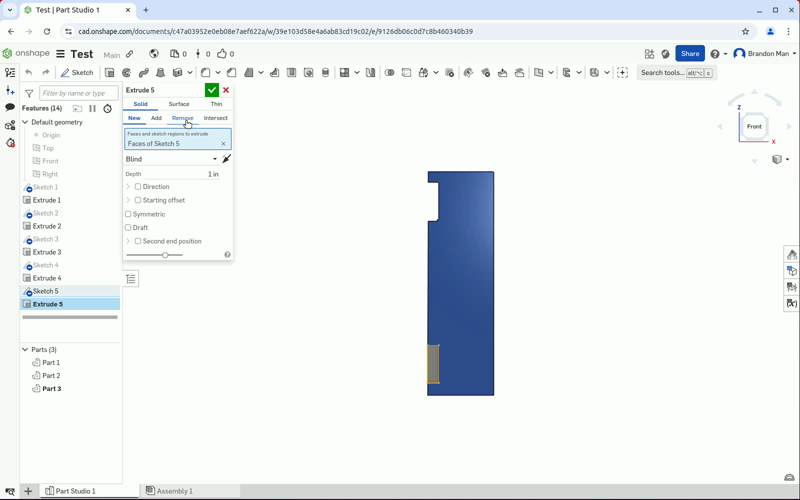
click(186, 120)
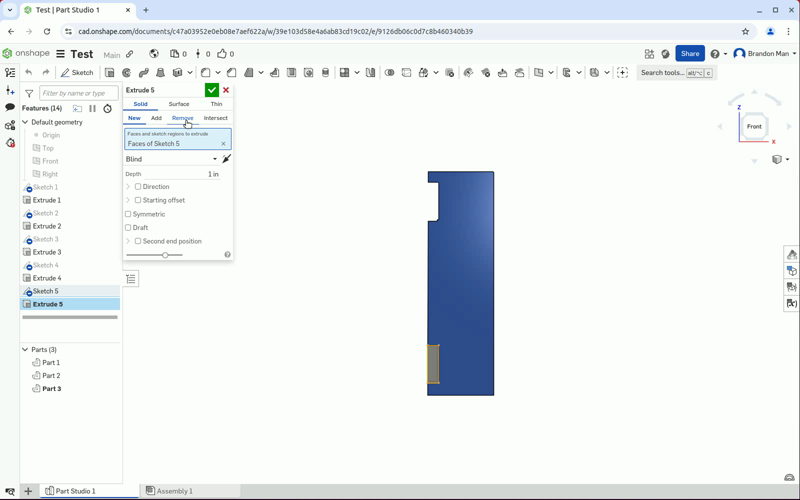
key(tab, 4)
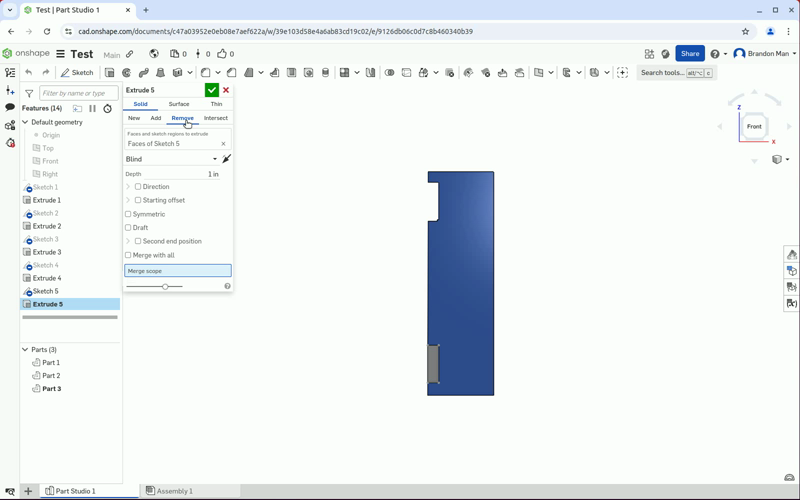
text(-1.926)
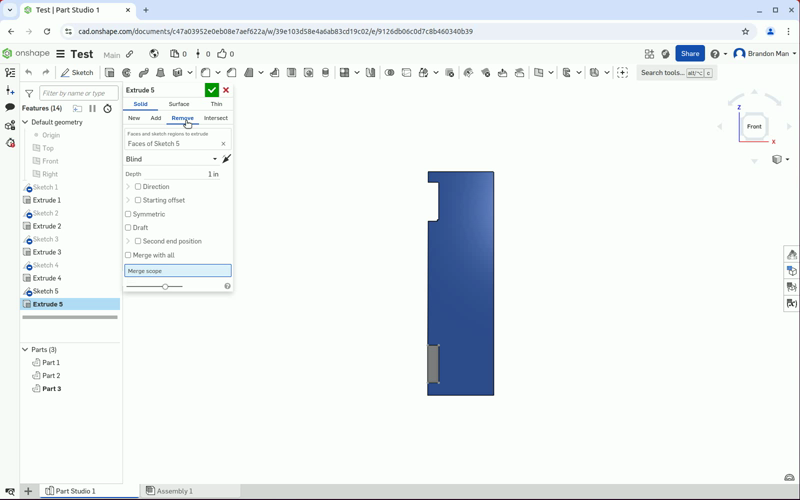
key(tab, 6)
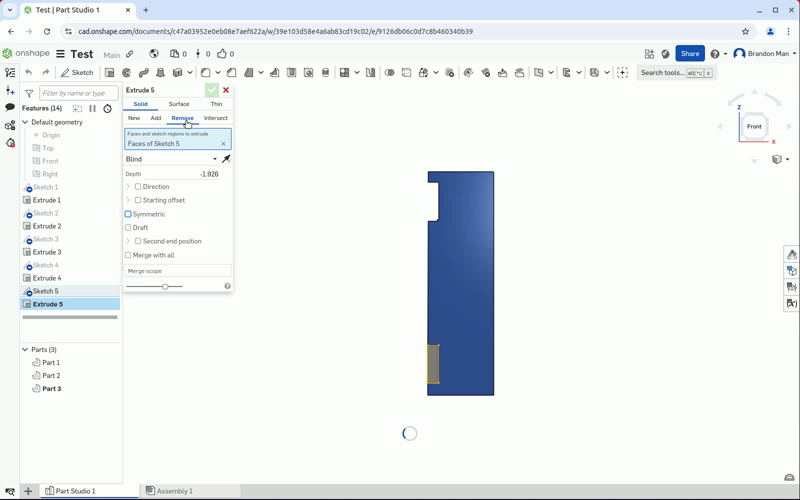
key(space)
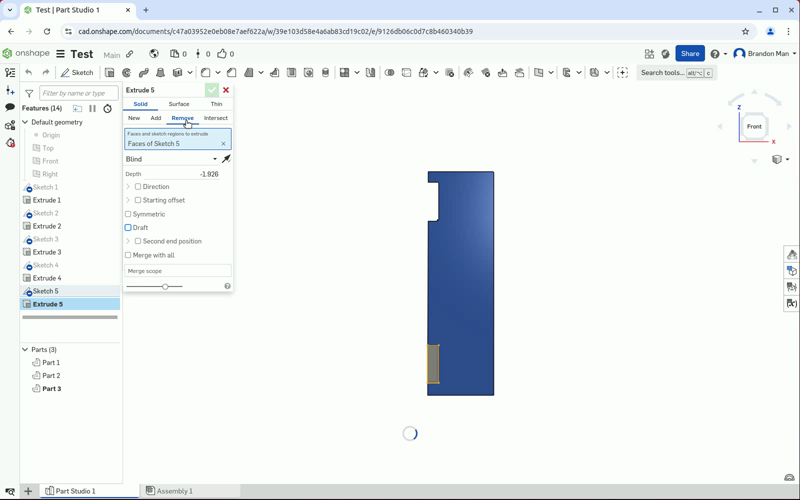
key(enter)
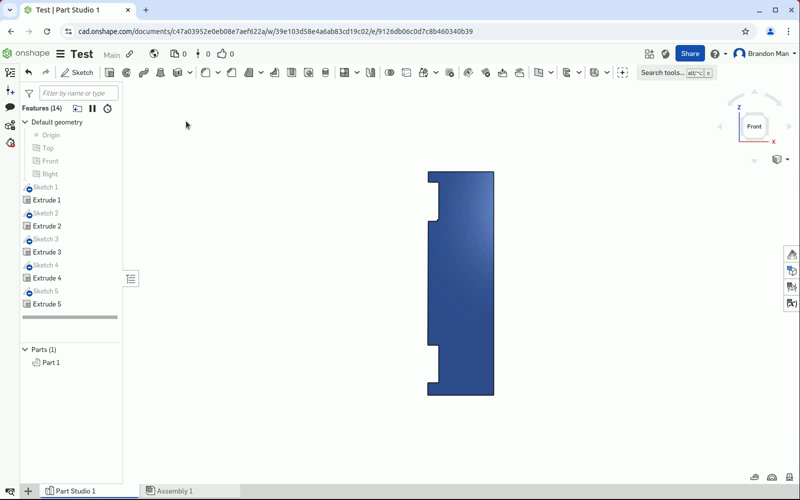
key(shift+h)
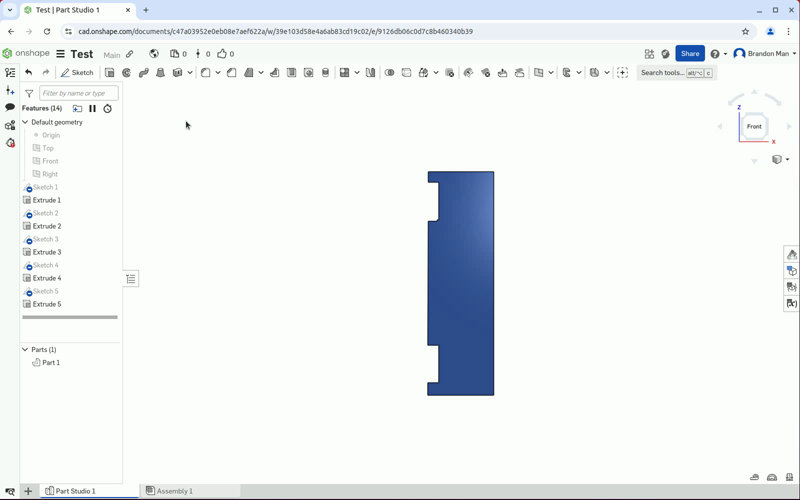
key(shift+h)
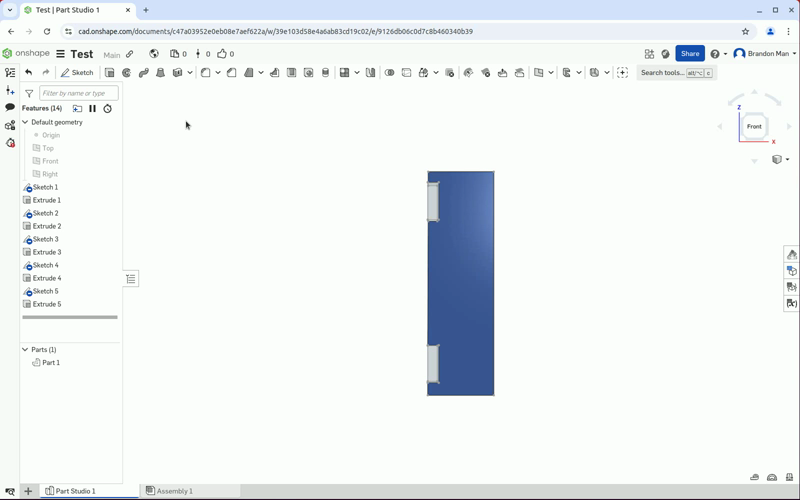
key(shift+7)
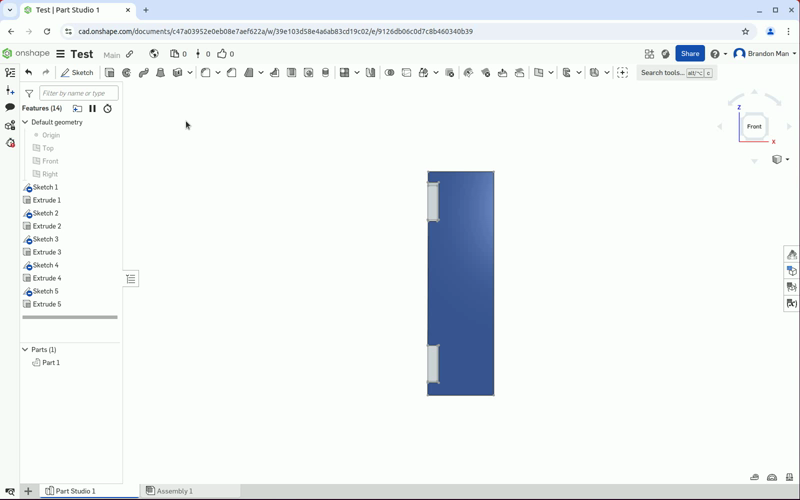
key(left, 2)
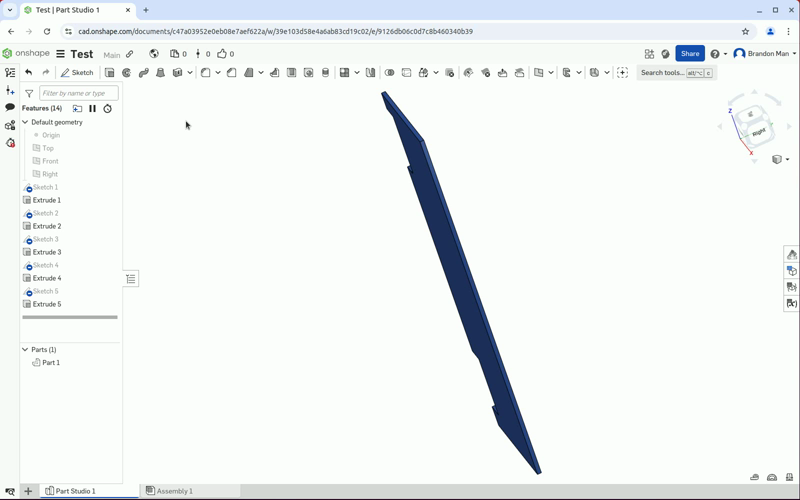
key(down, 2)
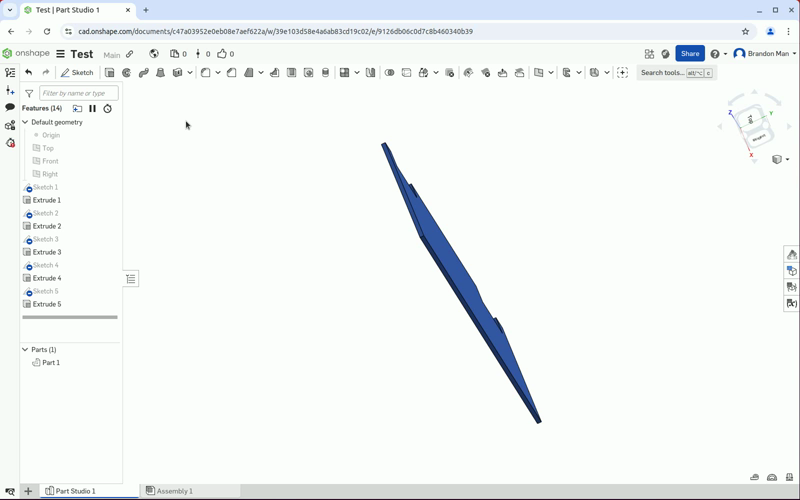
key(up, 2)
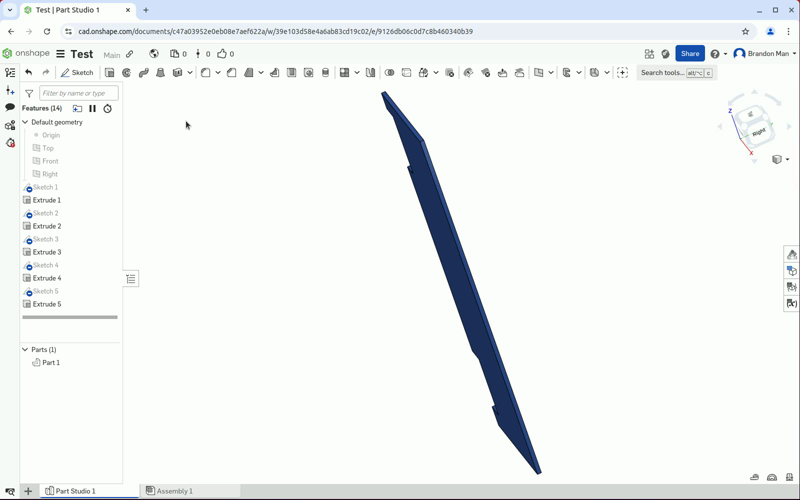
key(right, 2)
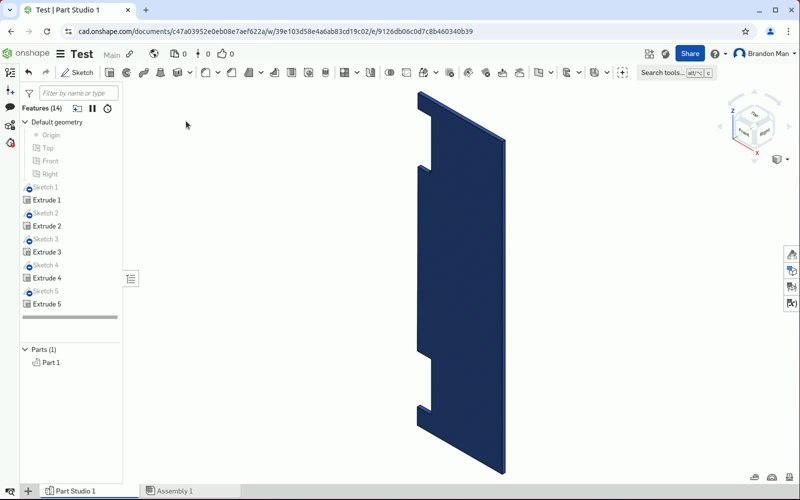
mouse_move(73, 189)
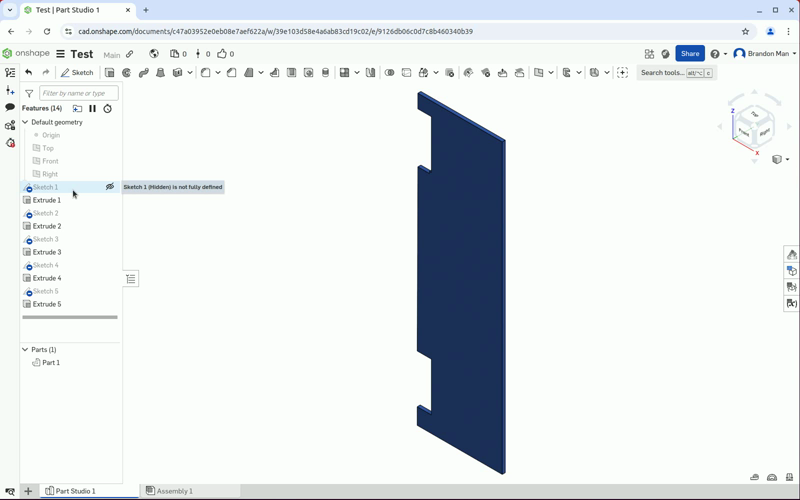
click(73, 189)